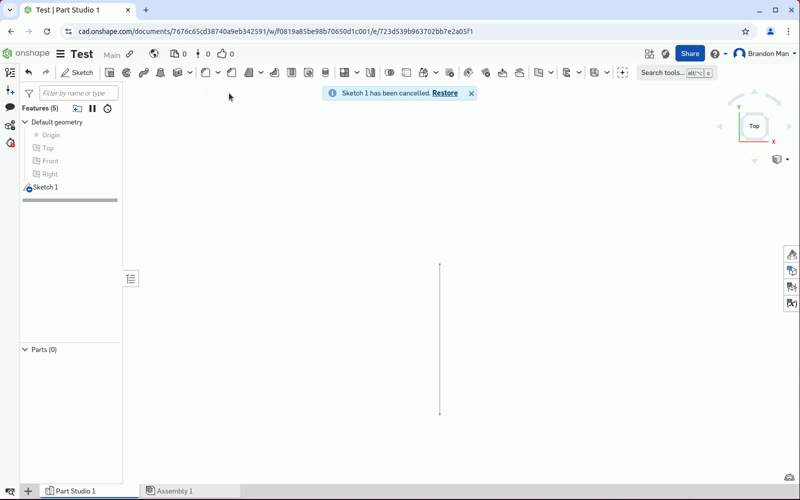
key(shift+h)
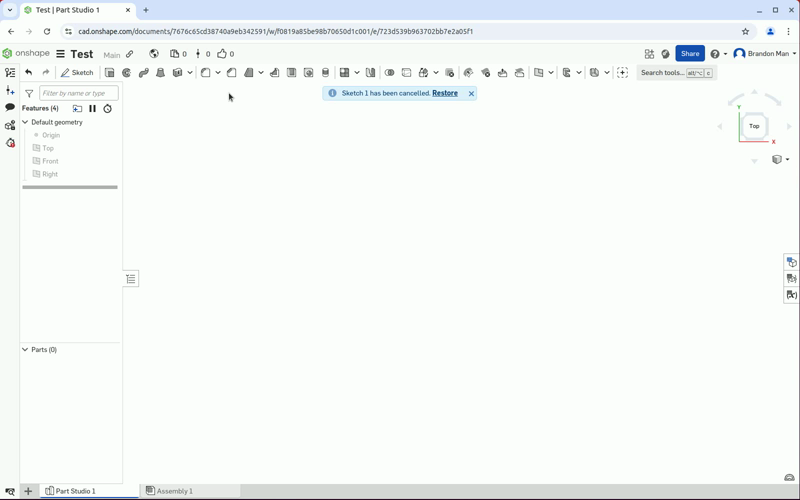
mouse_move(73, 352)
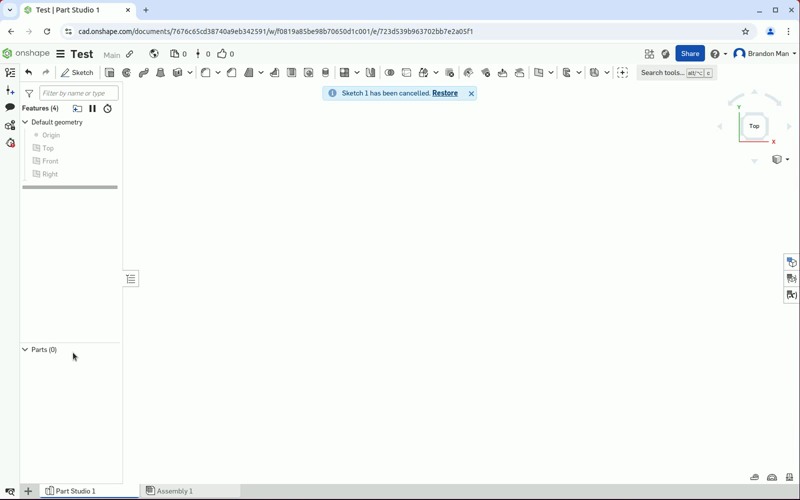
key(y)
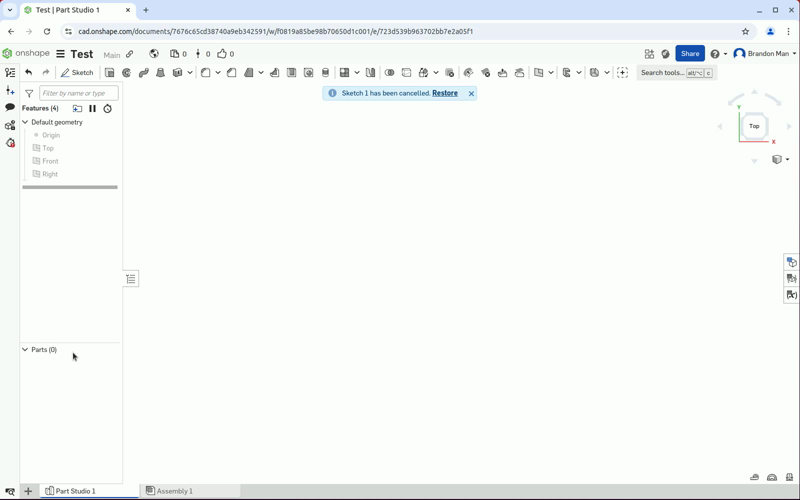
key(shift+p)
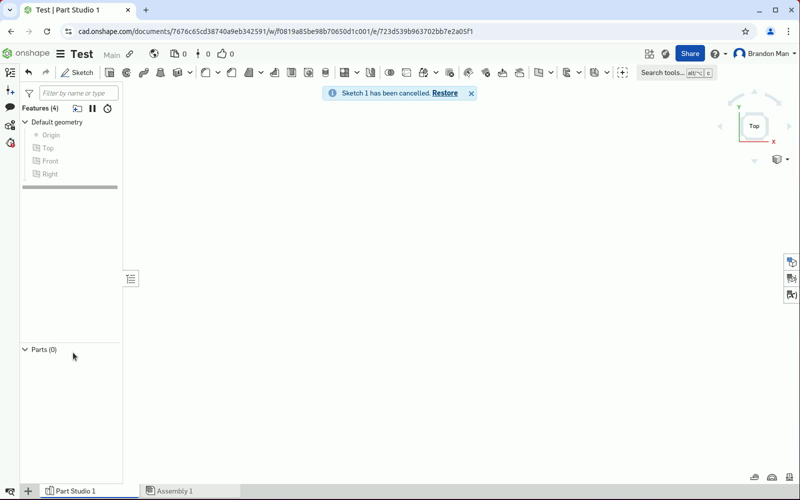
key(space)
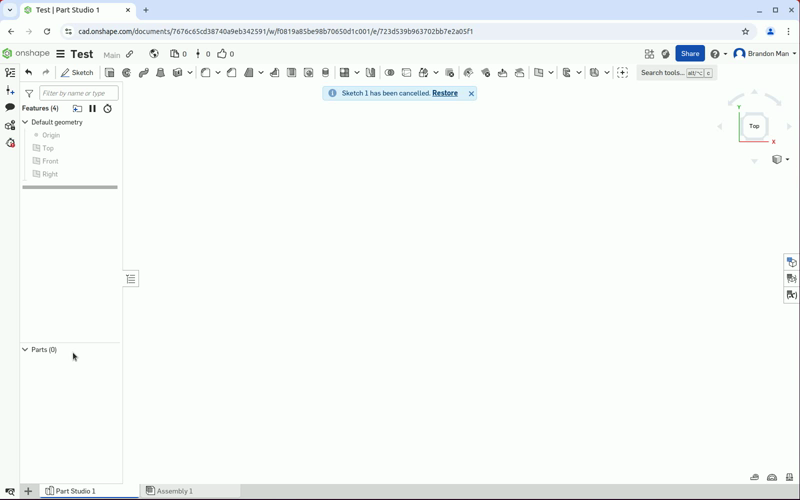
key_down(shift)
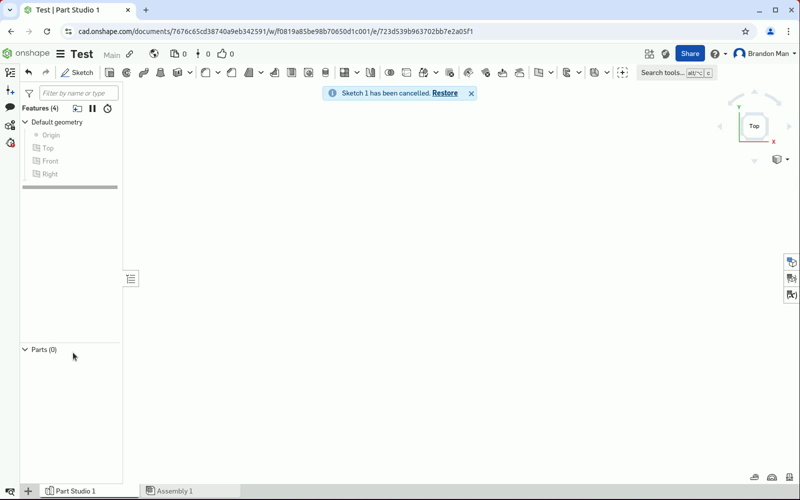
key(up)
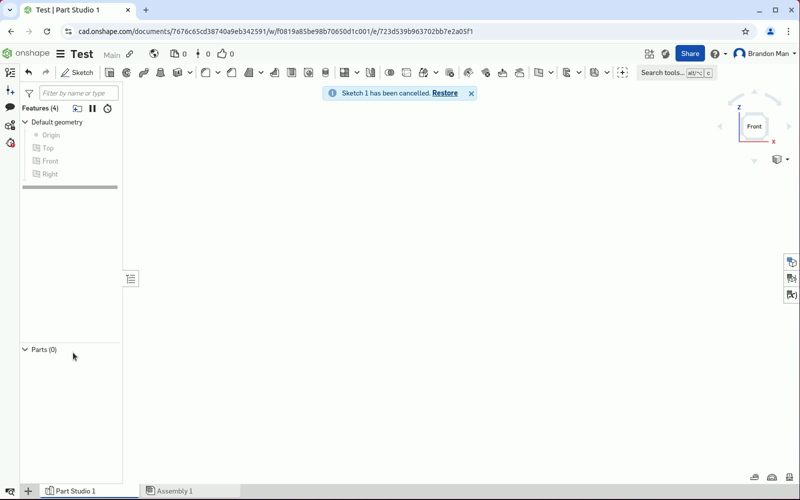
key_up(shift)
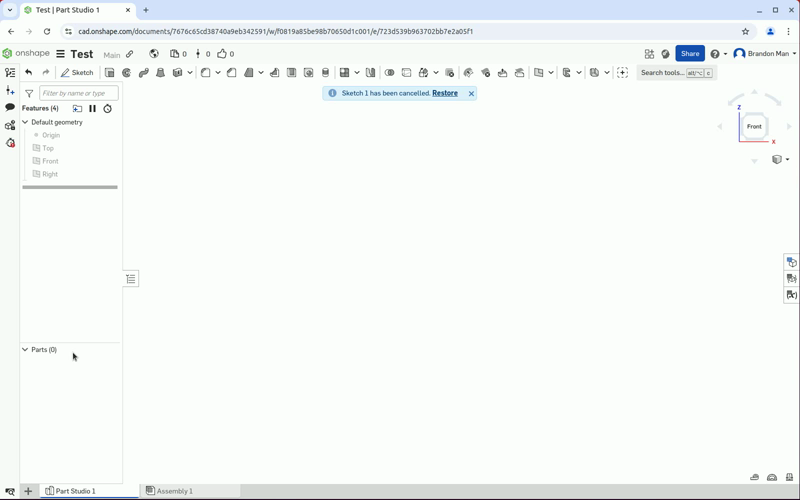
mouse_move(73, 352)
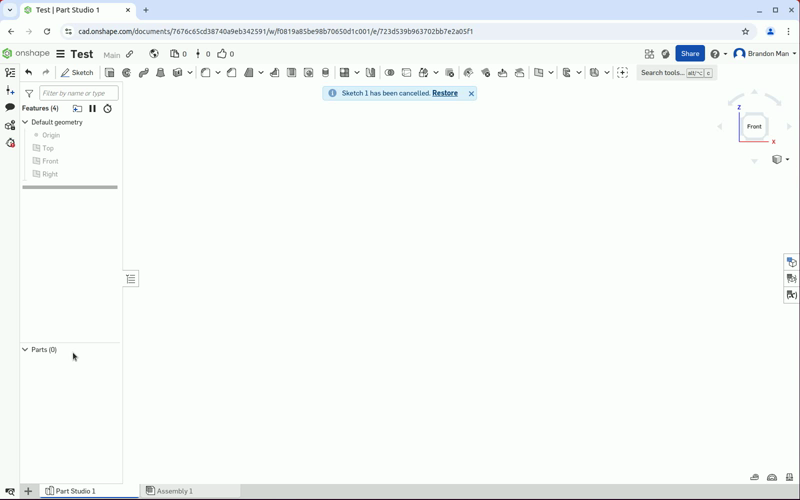
key(shift+y)
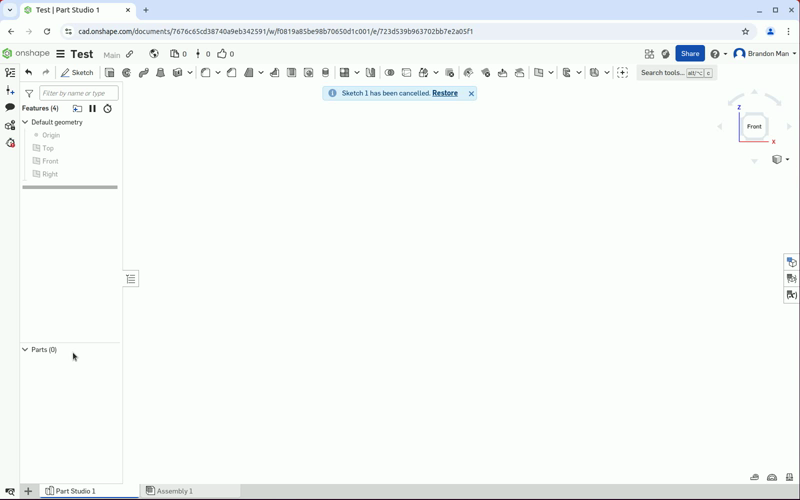
key(shift+s)
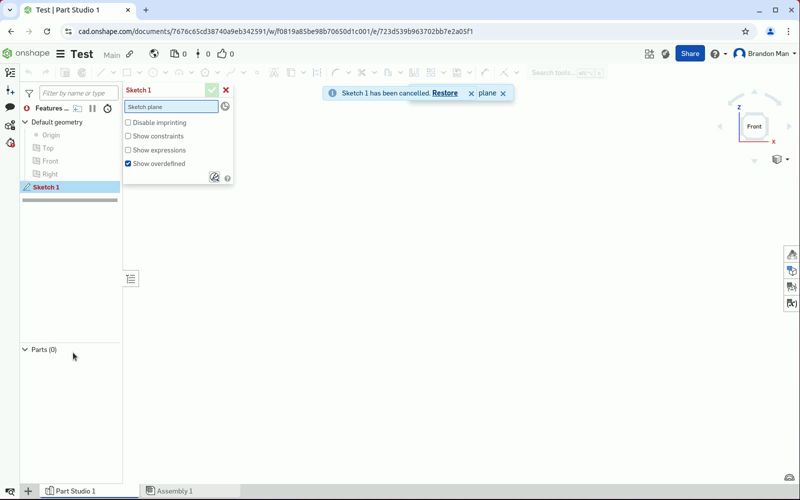
mouse_move(73, 163)
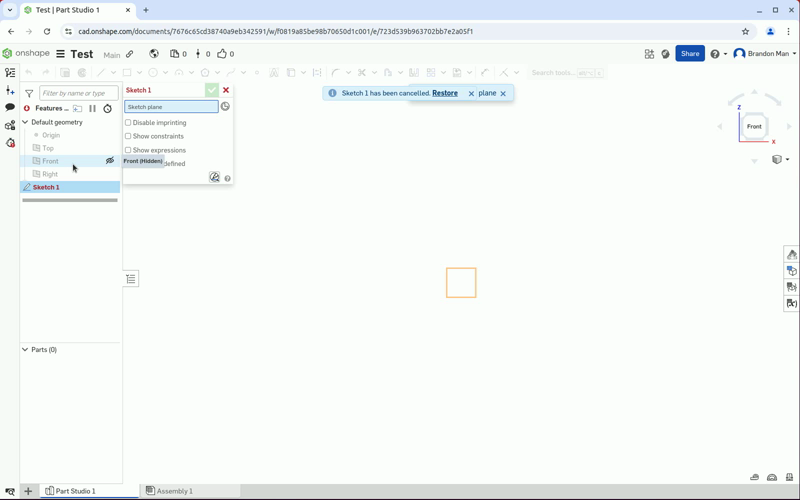
click(73, 163)
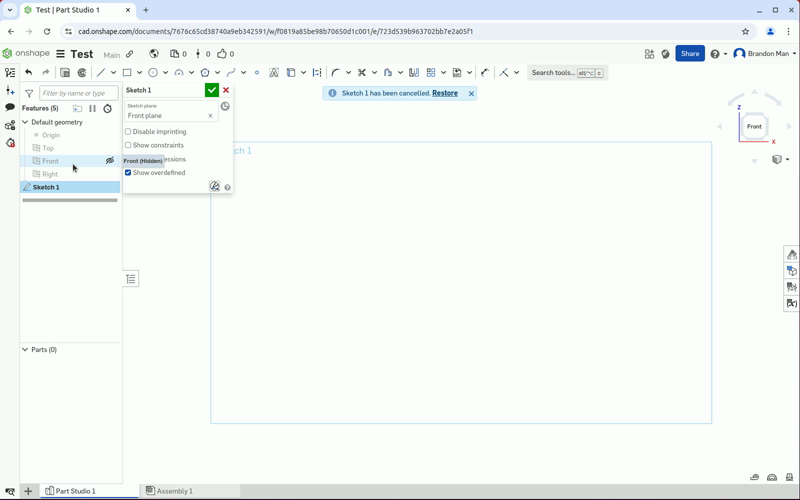
mouse_move(73, 352)
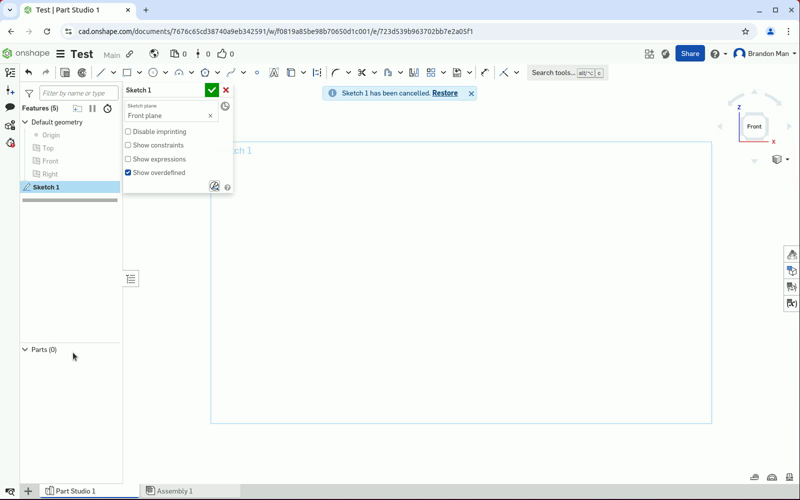
key(y)
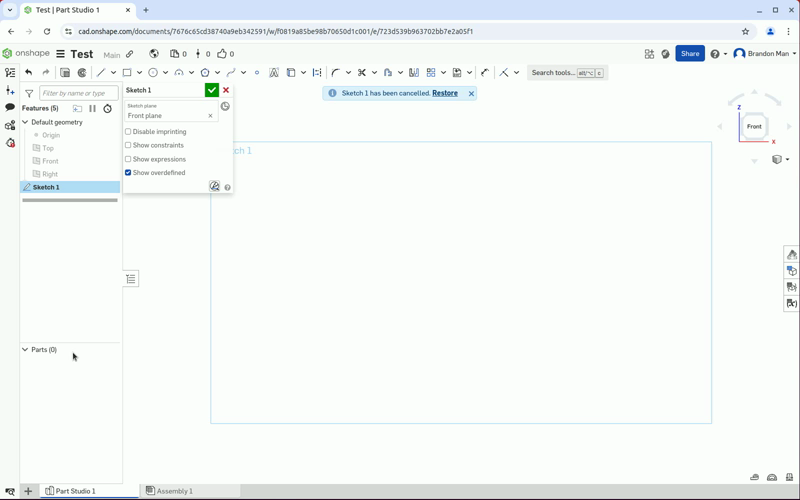
key(l)
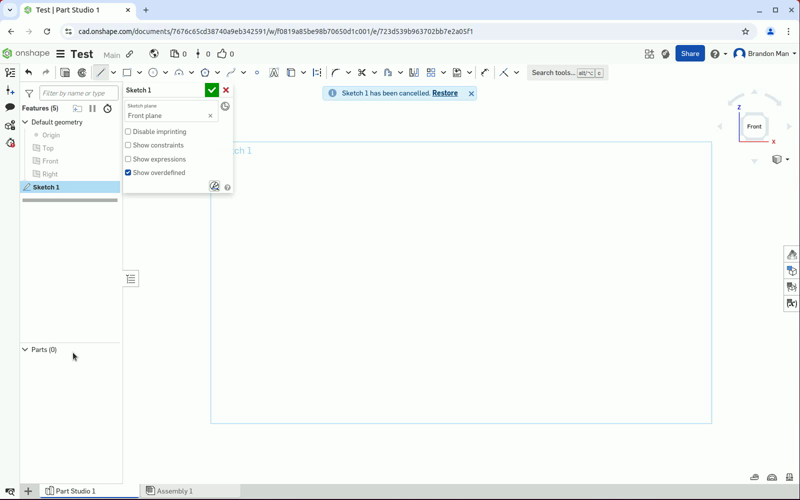
key_down(shift)
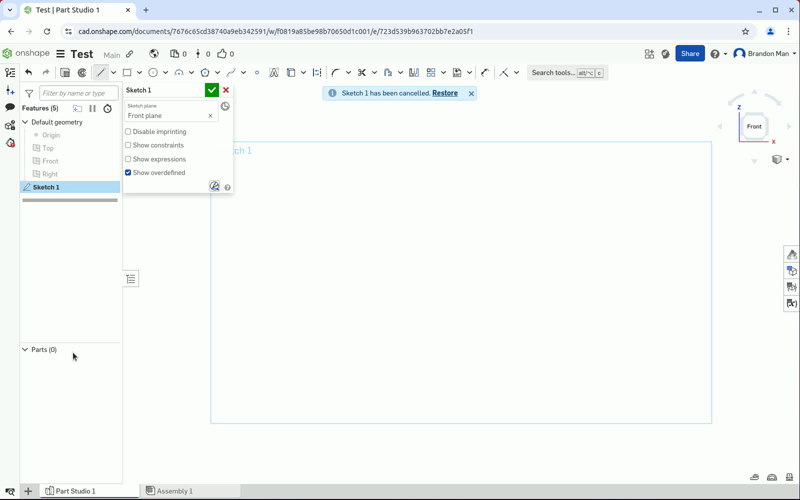
mouse_move(449, 287)
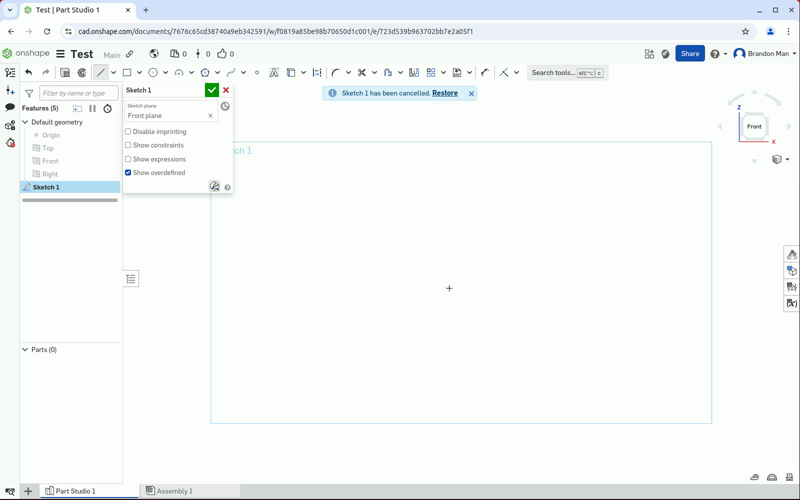
click(449, 287)
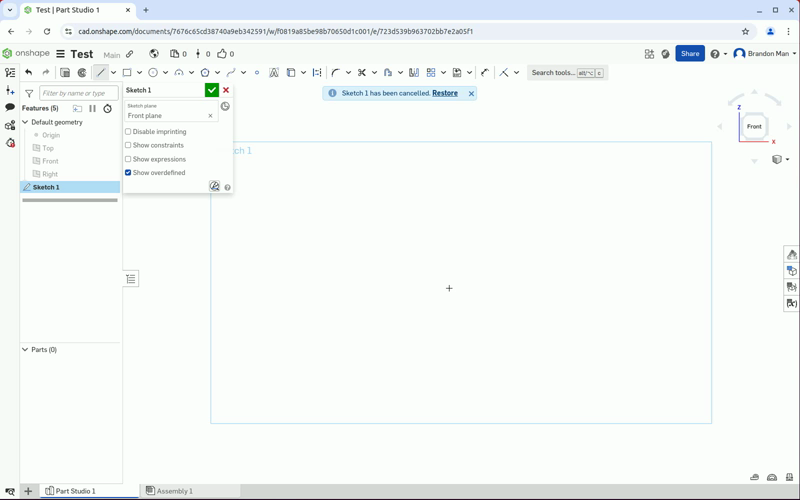
key_up(shift)
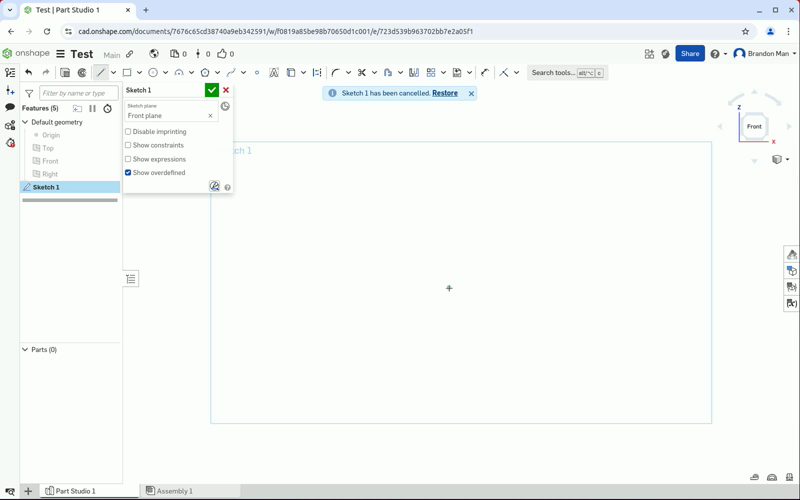
key_down(shift)
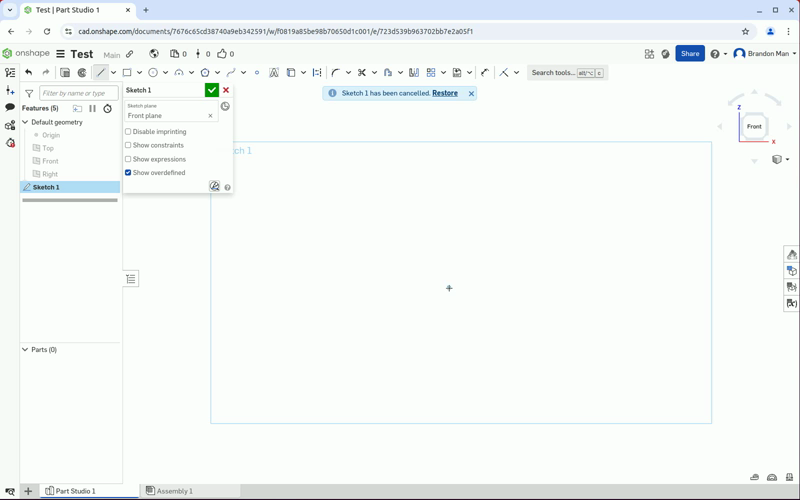
mouse_move(479, 287)
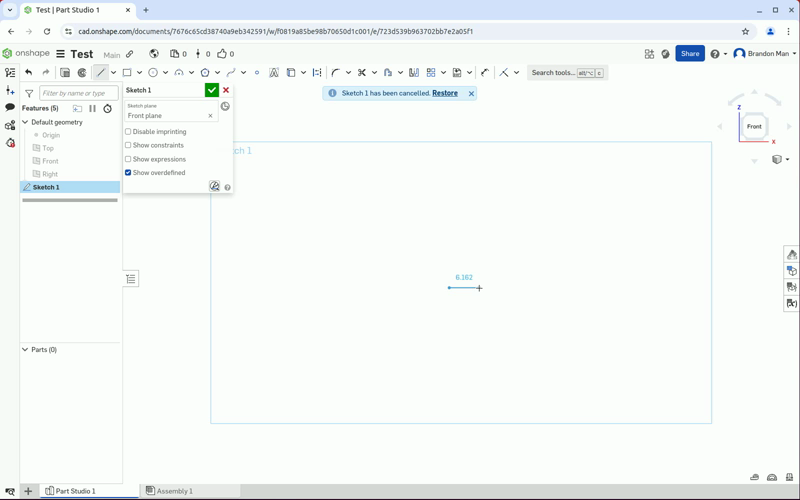
mouse_move(468, 287)
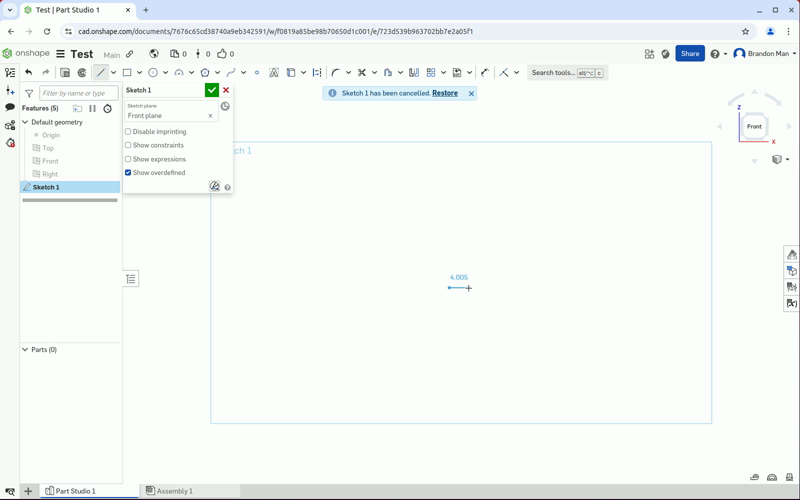
click(468, 287)
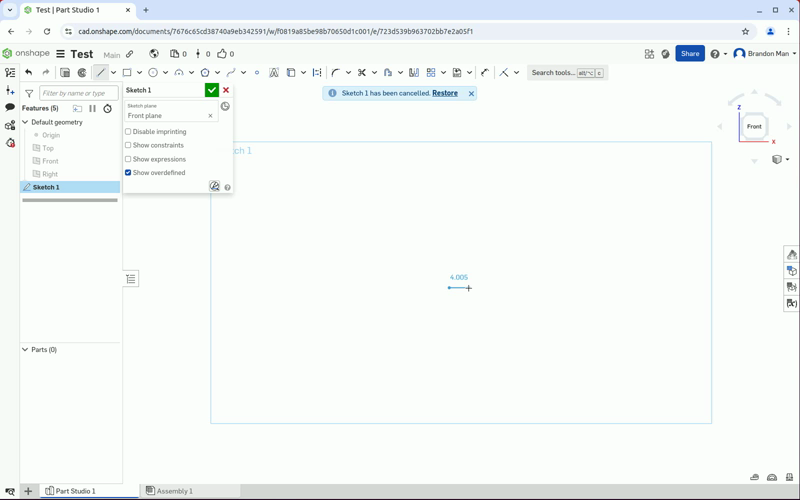
key_up(shift)
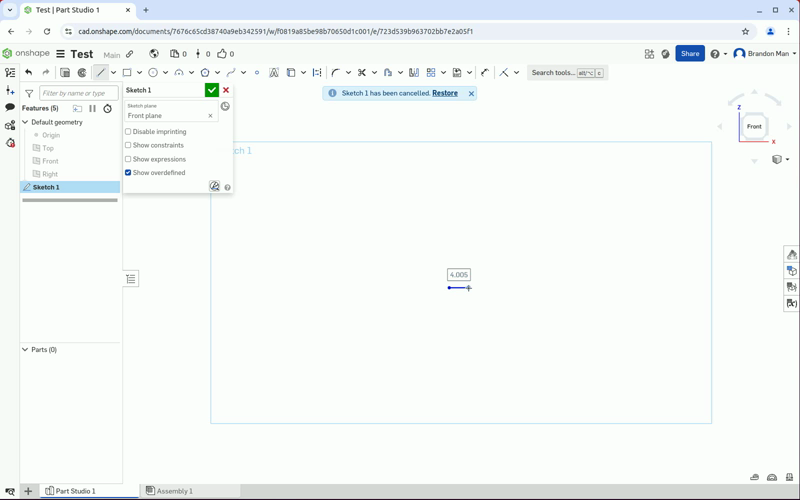
key_down(shift)
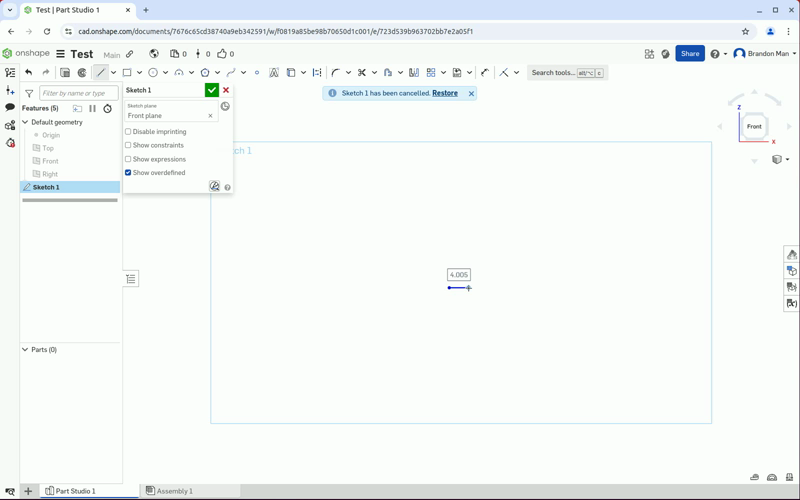
mouse_move(498, 287)
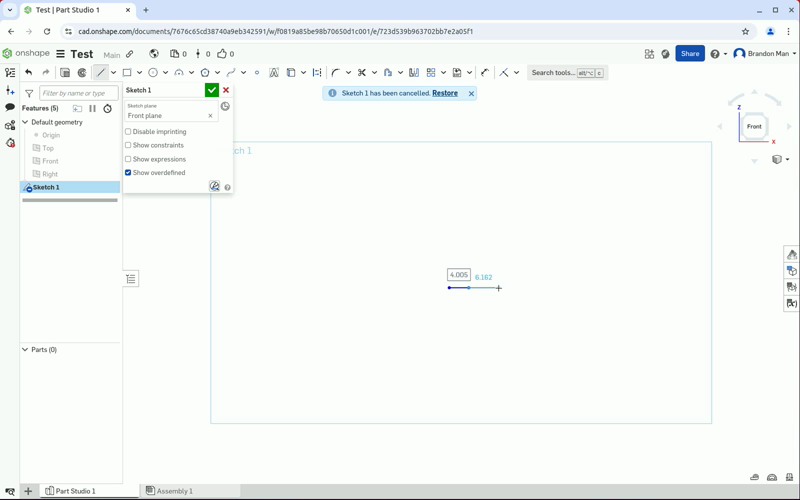
mouse_move(468, 286)
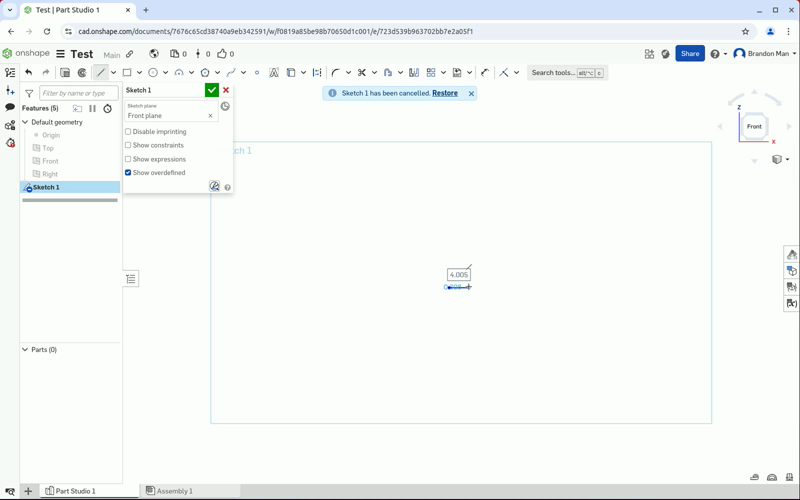
scroll(6)
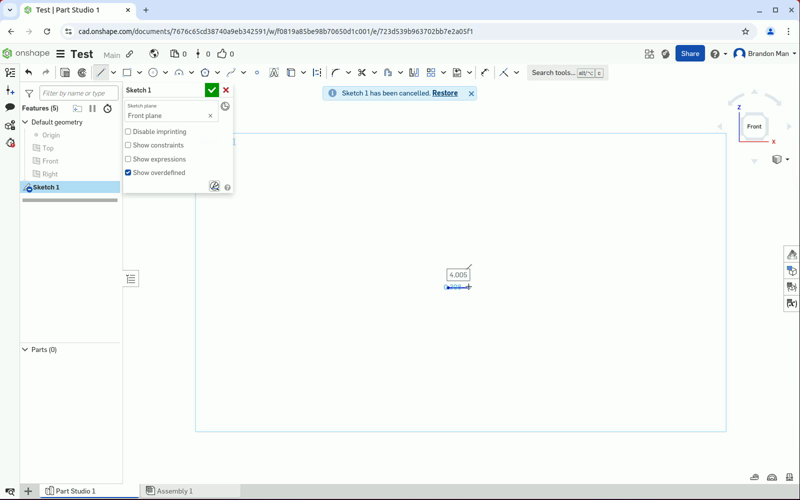
scroll(6)
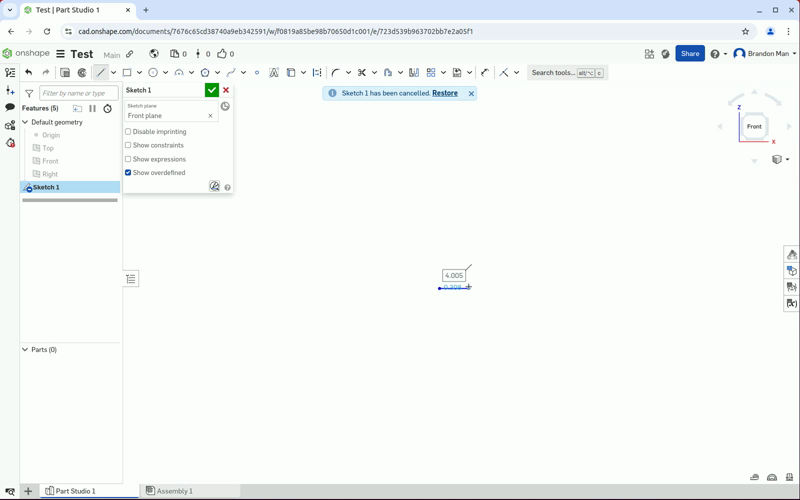
scroll(6)
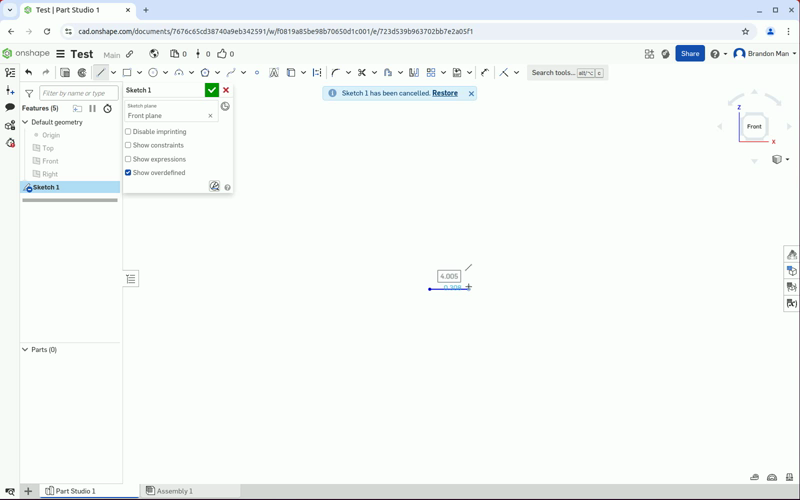
scroll(6)
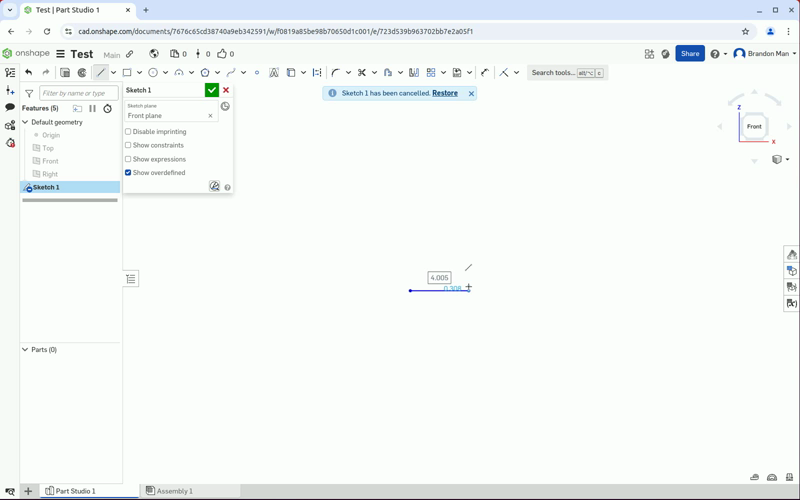
scroll(6)
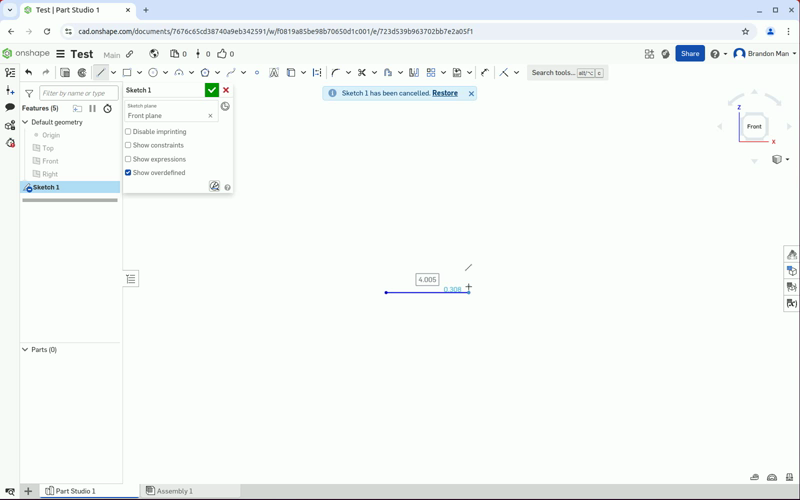
scroll(6)
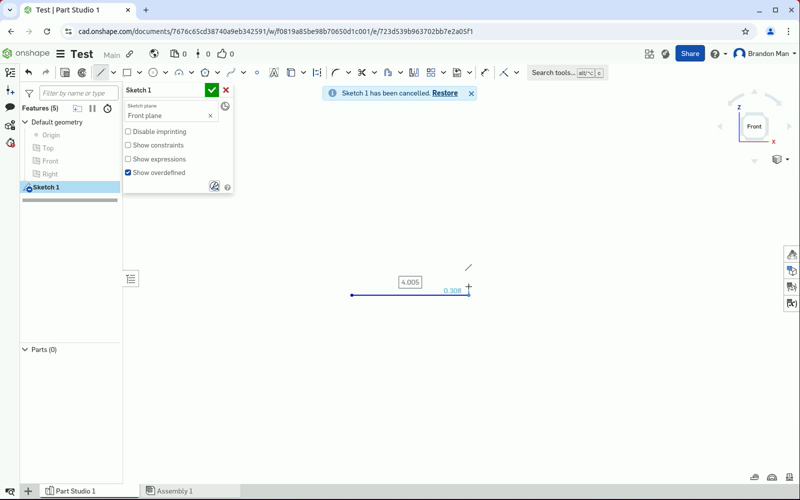
scroll(6)
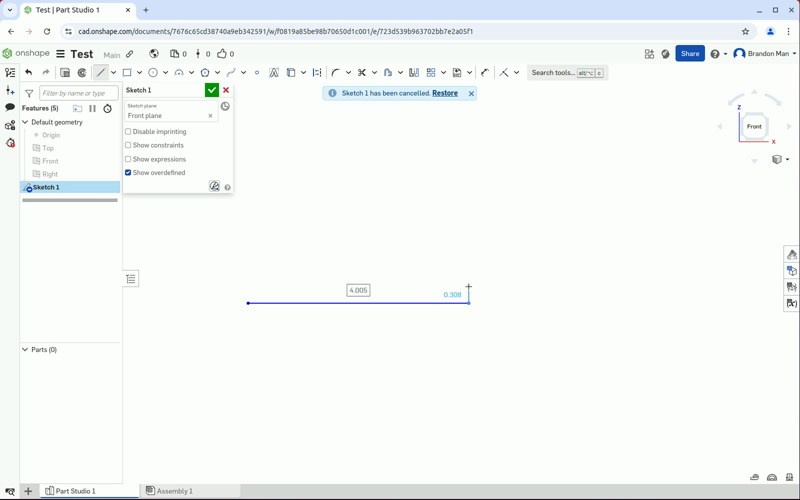
click(468, 286)
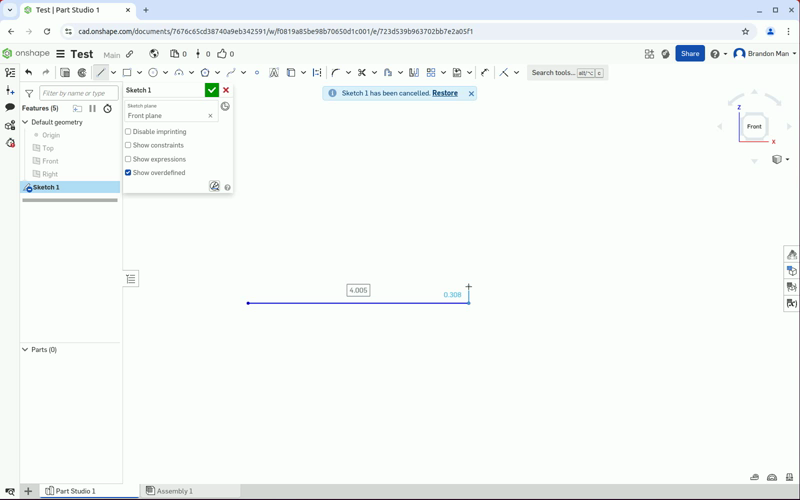
scroll(-6)
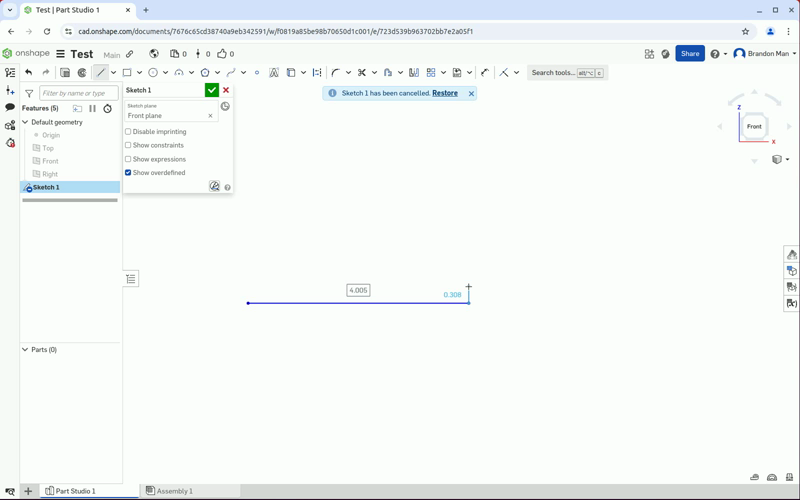
scroll(-6)
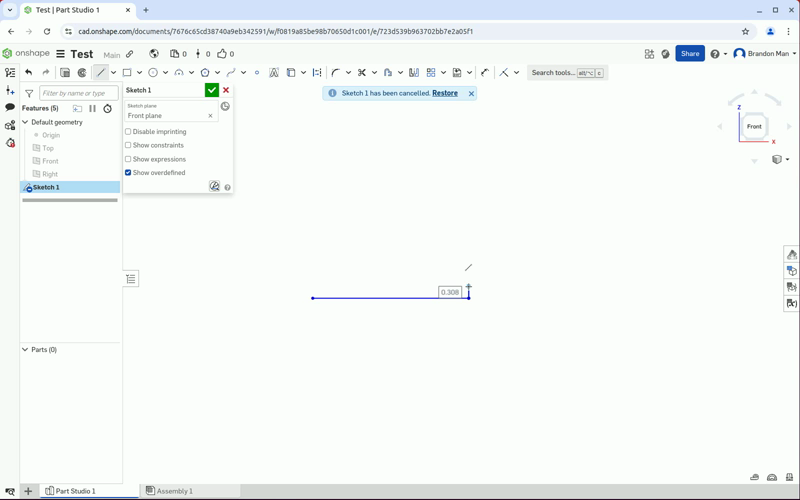
scroll(-6)
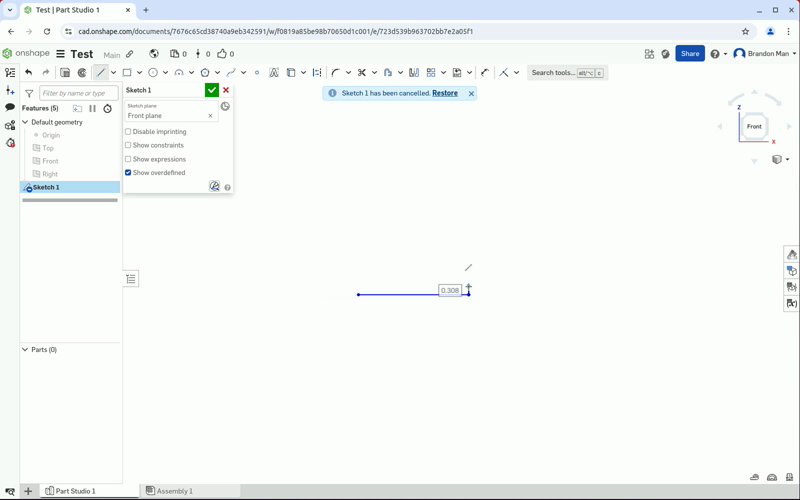
scroll(-6)
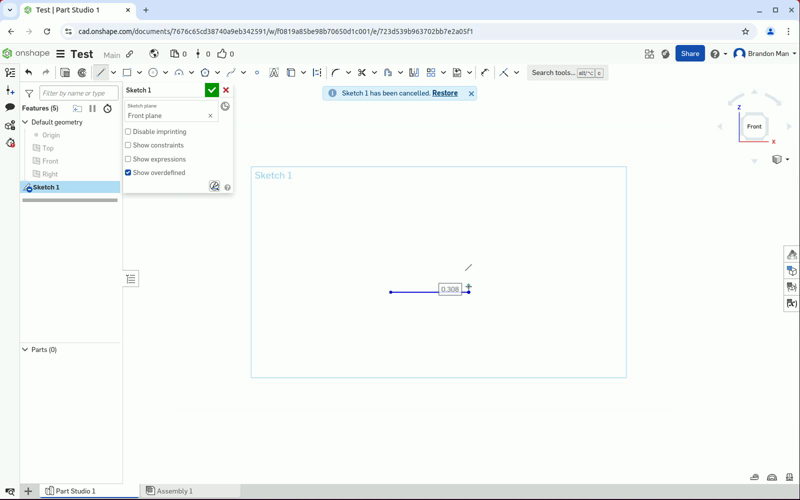
scroll(-6)
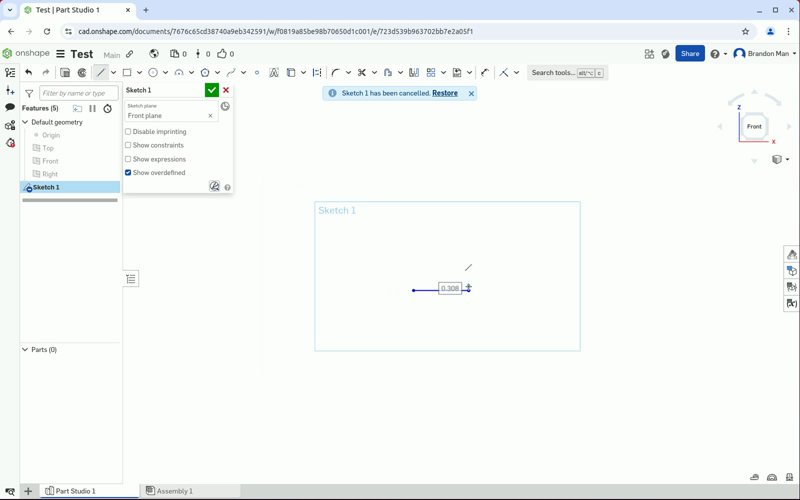
scroll(-6)
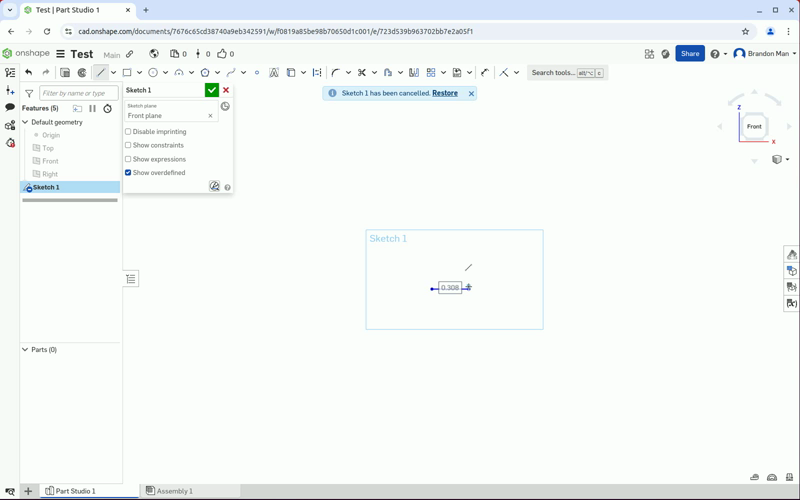
scroll(-6)
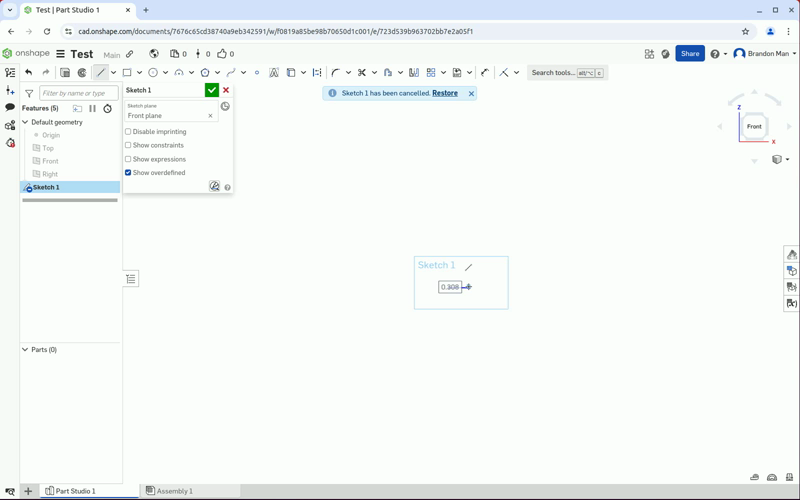
key_up(shift)
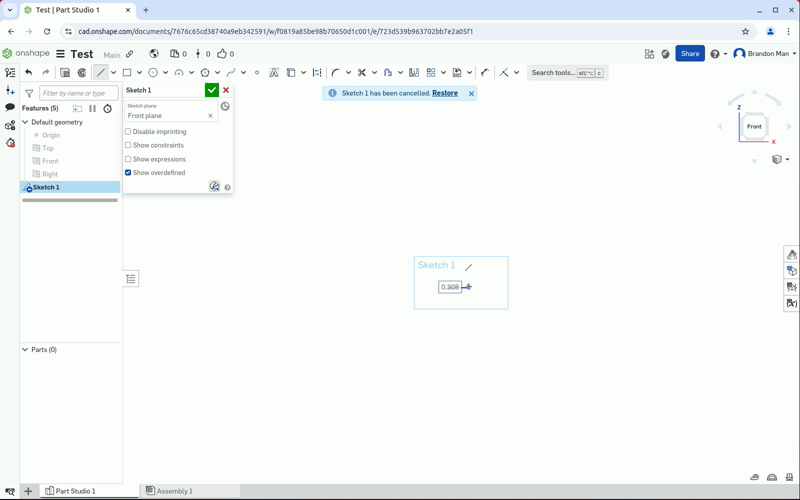
key_down(shift)
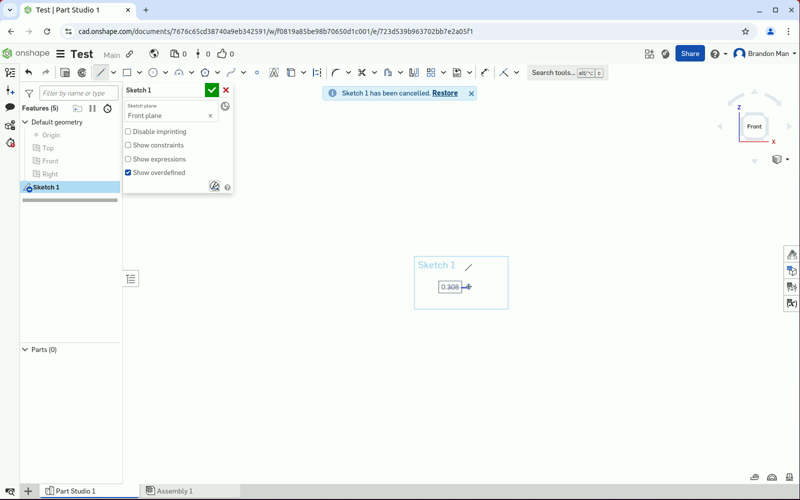
mouse_move(498, 286)
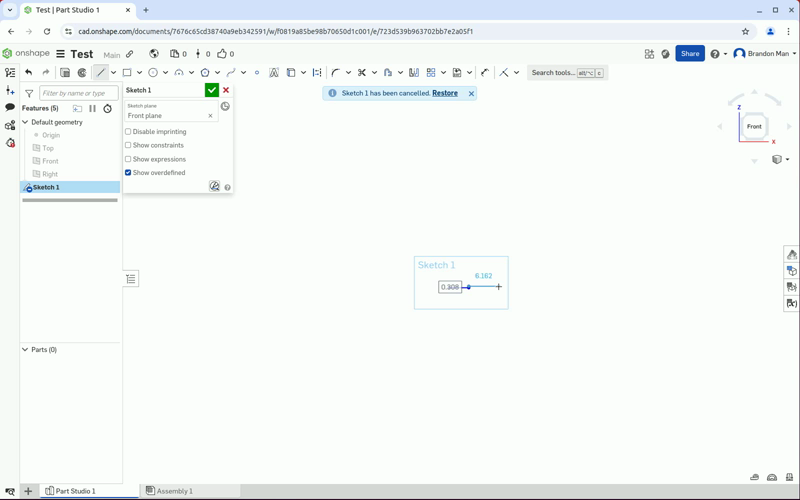
mouse_move(449, 286)
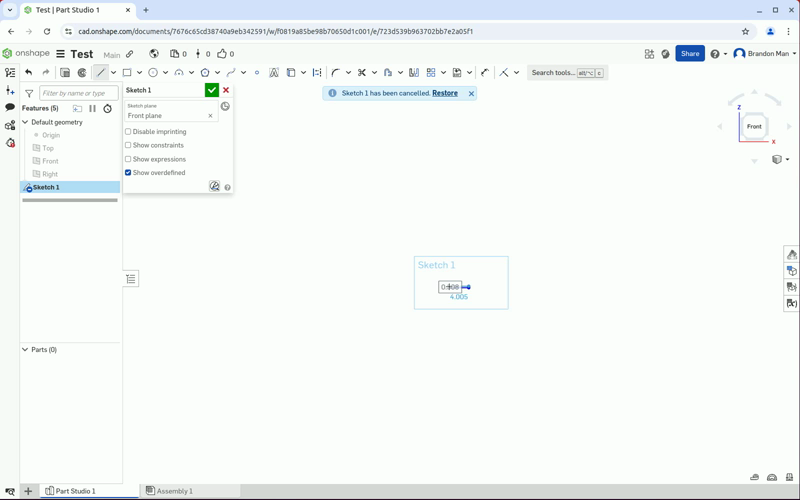
scroll(6)
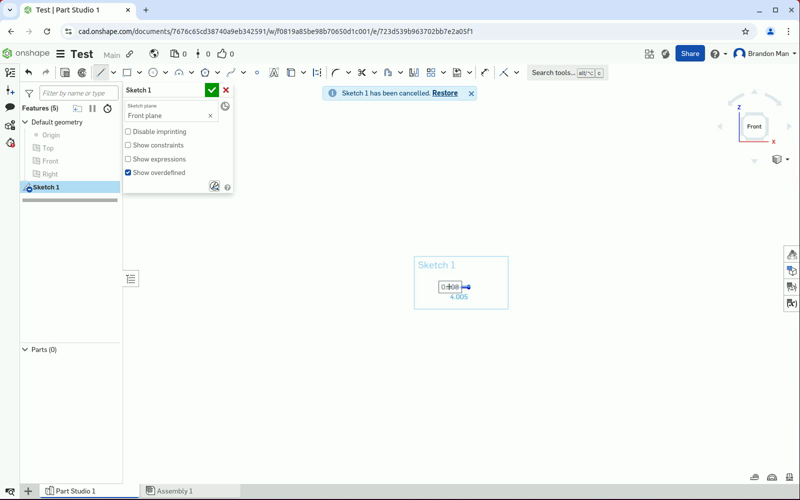
scroll(6)
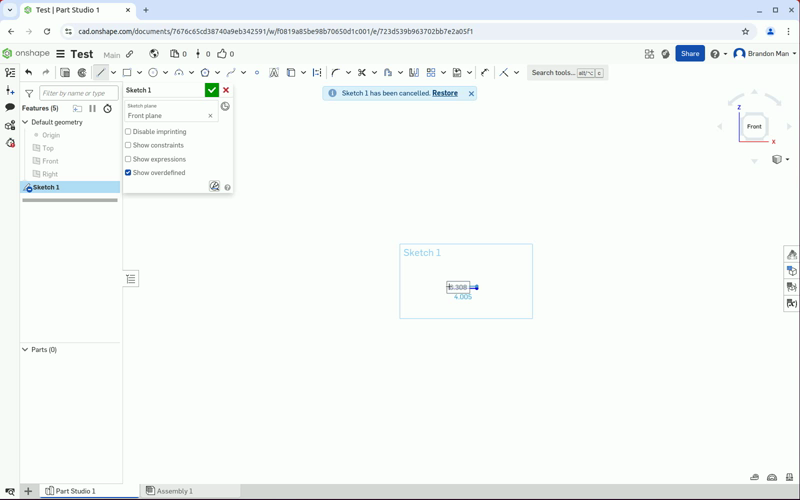
scroll(6)
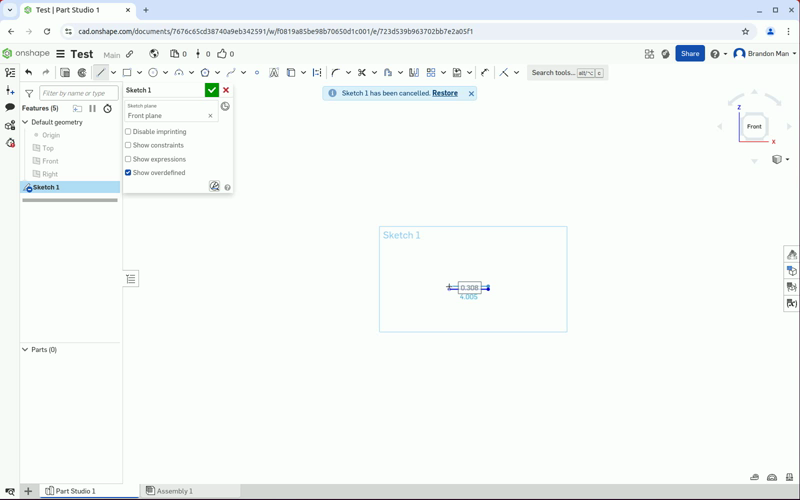
scroll(6)
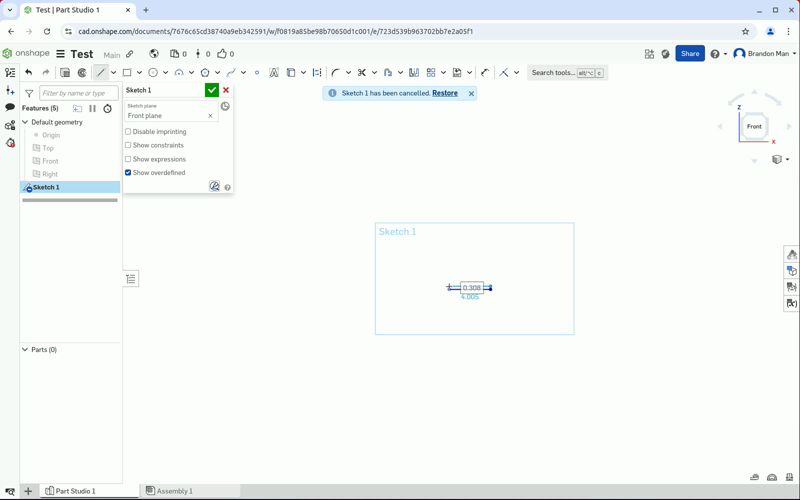
scroll(6)
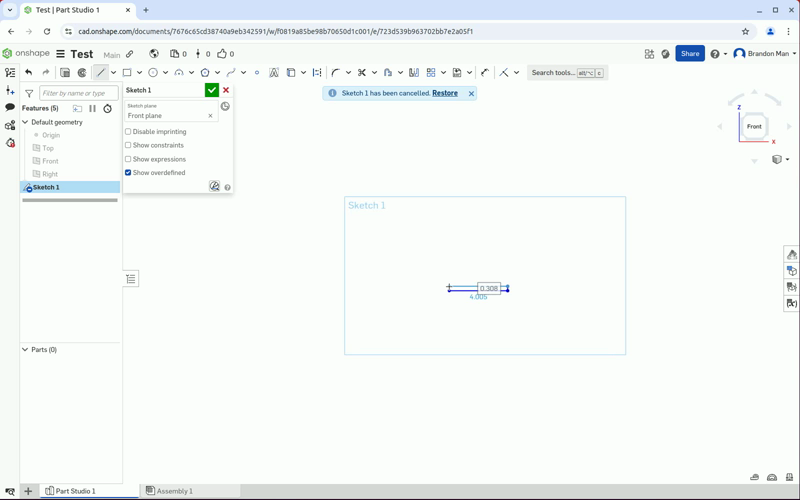
scroll(6)
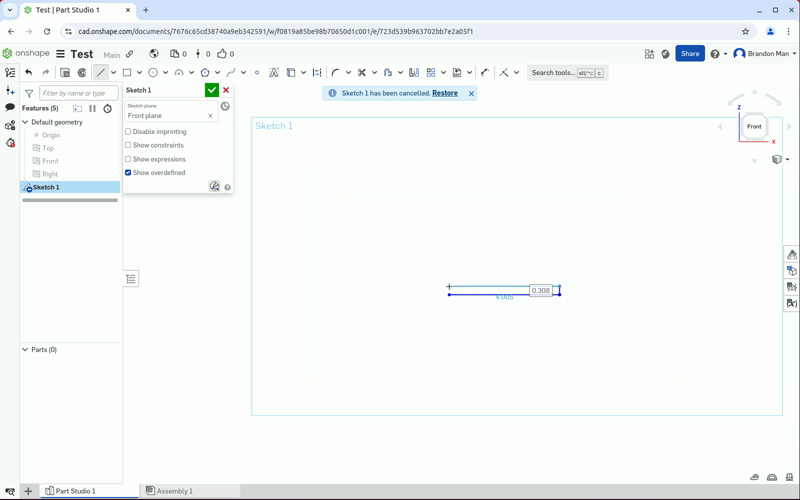
scroll(6)
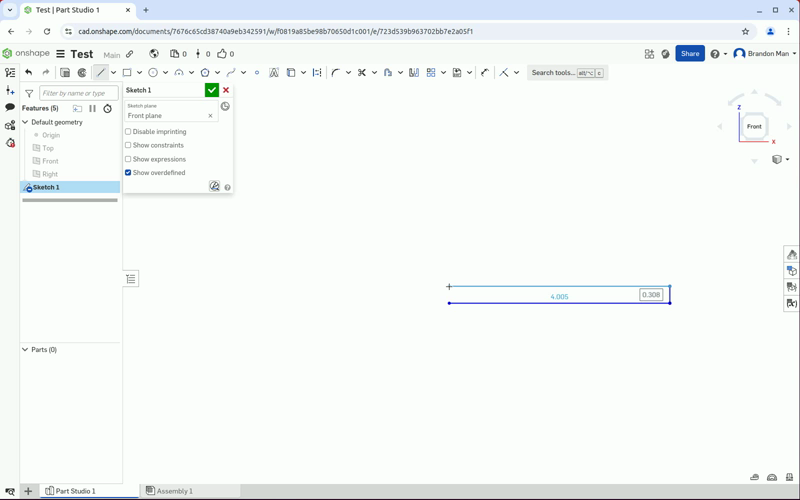
click(449, 286)
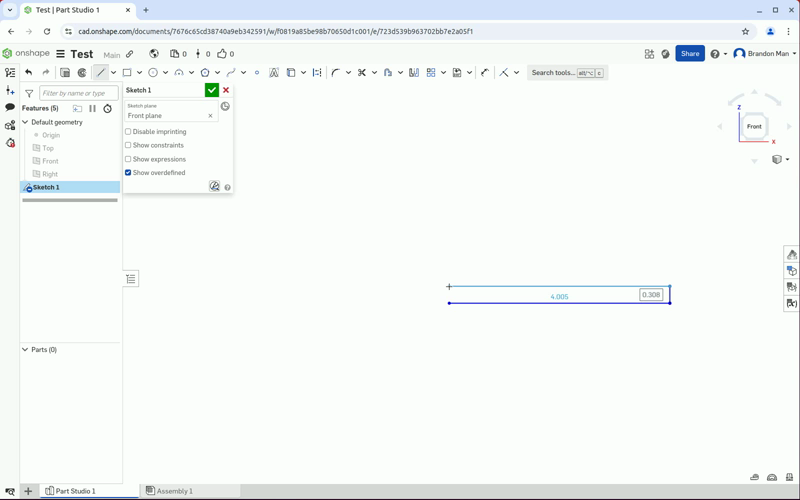
scroll(-6)
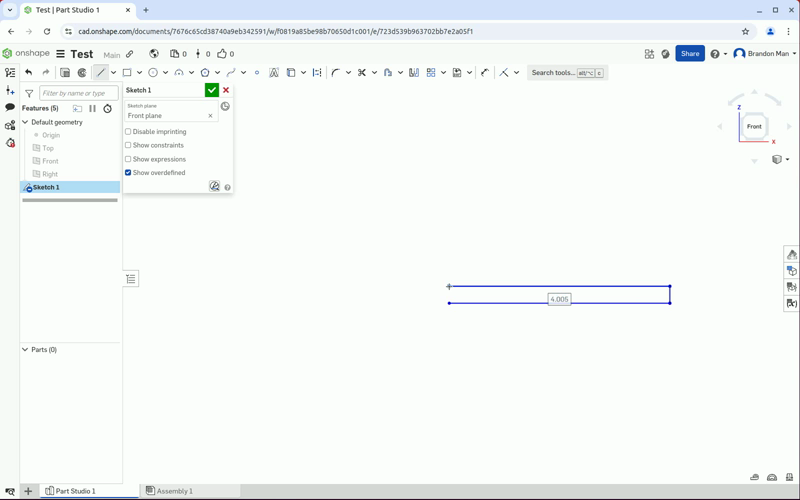
scroll(-6)
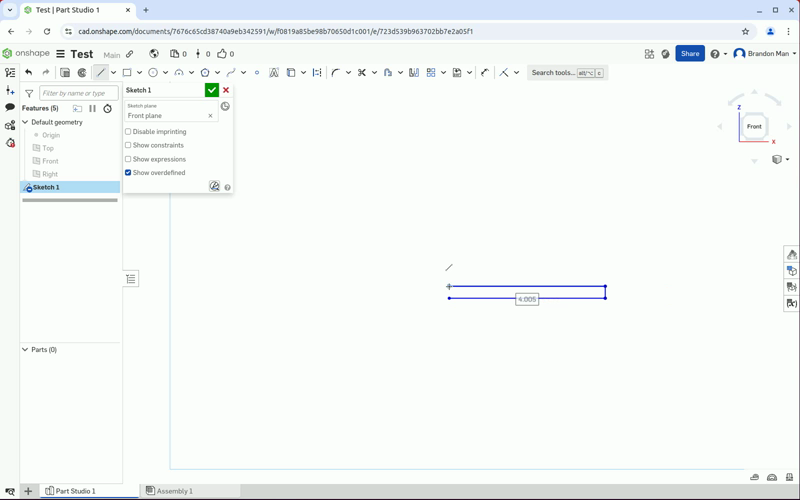
scroll(-6)
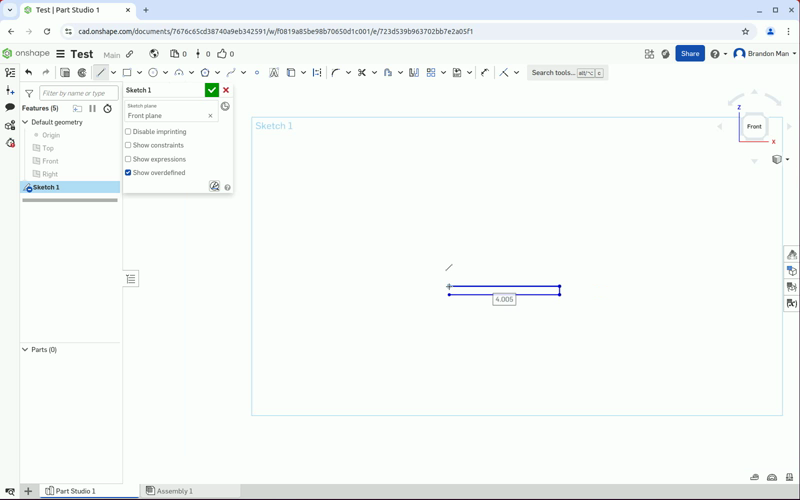
scroll(-6)
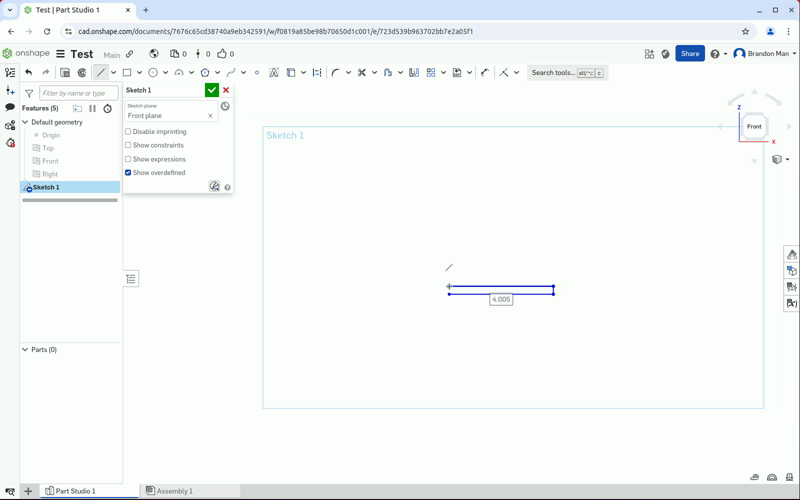
scroll(-6)
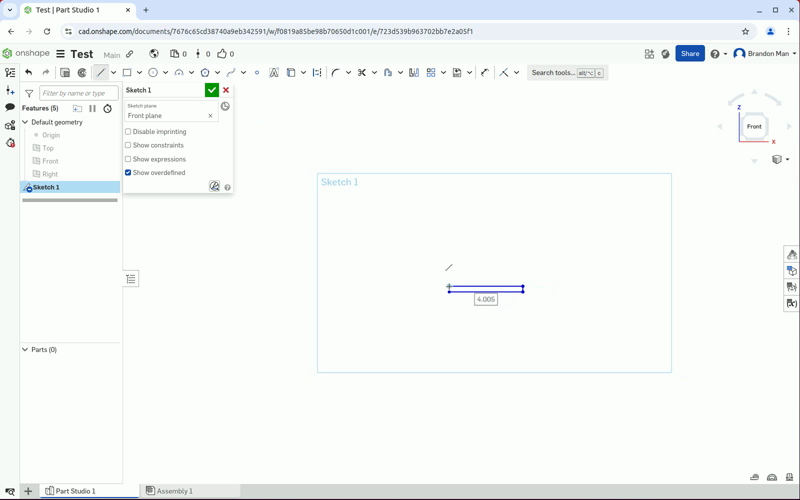
scroll(-6)
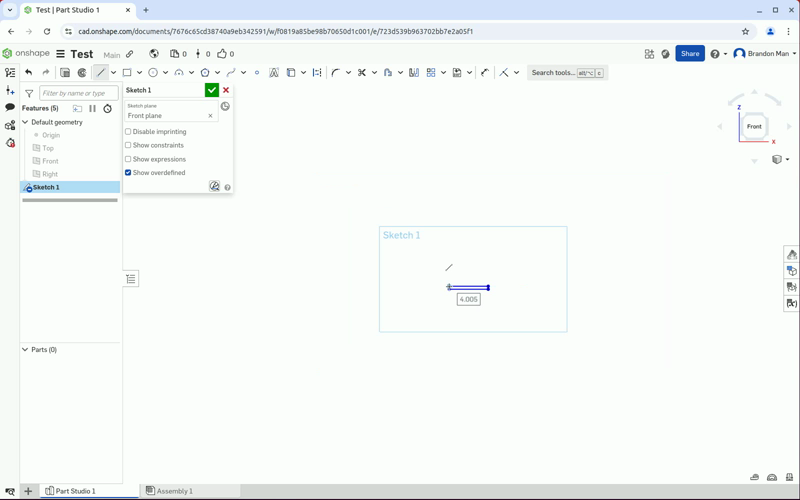
scroll(-6)
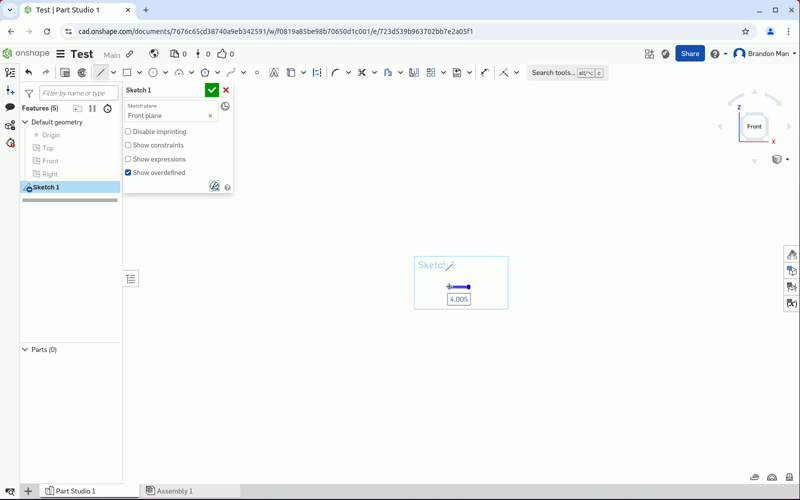
key_up(shift)
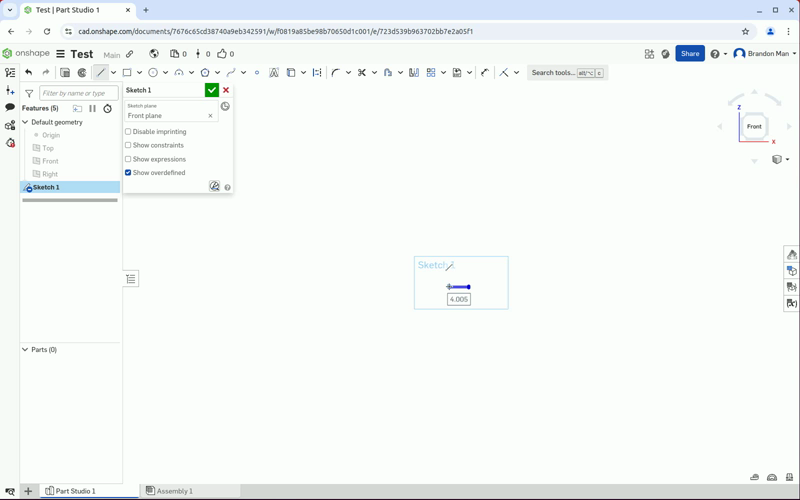
mouse_move(479, 286)
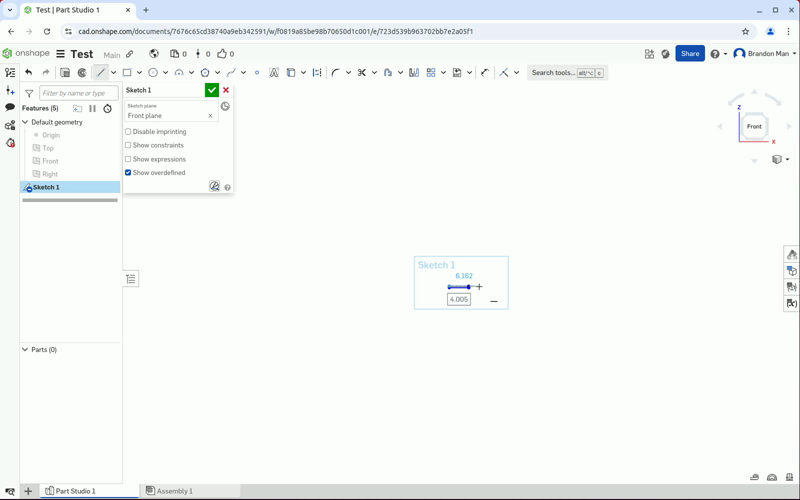
key_down(shift)
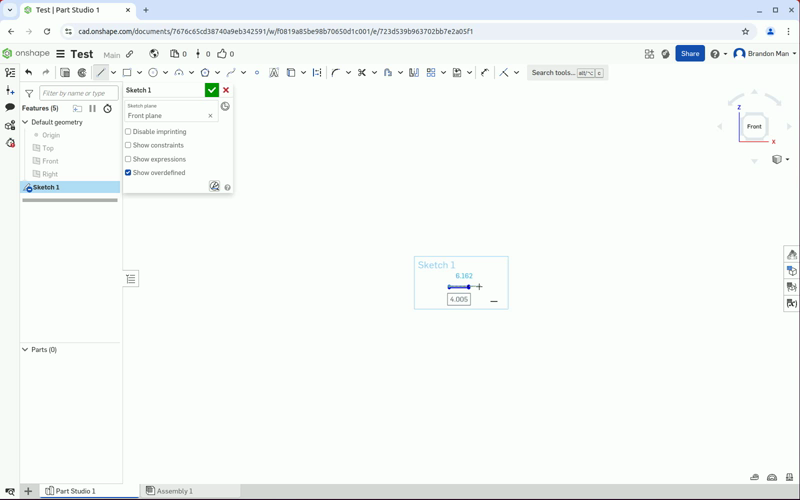
mouse_move(449, 287)
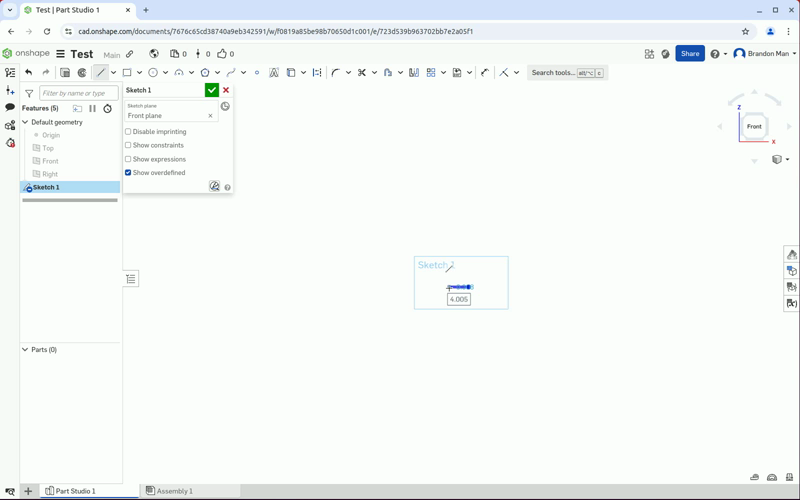
scroll(6)
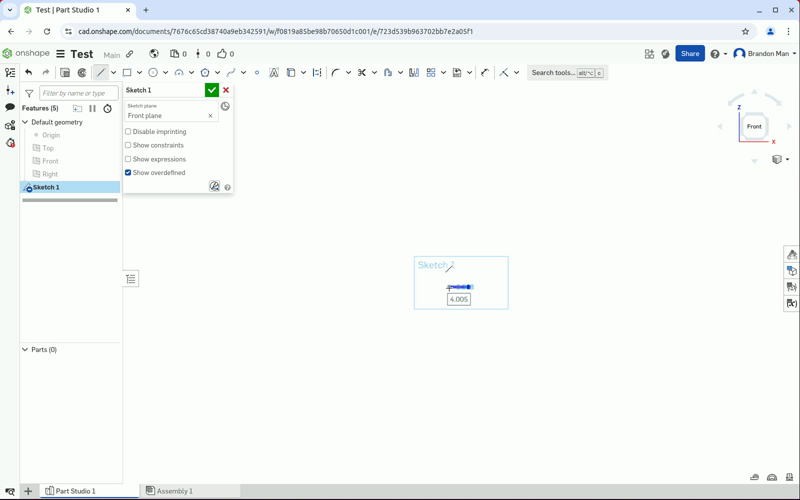
scroll(6)
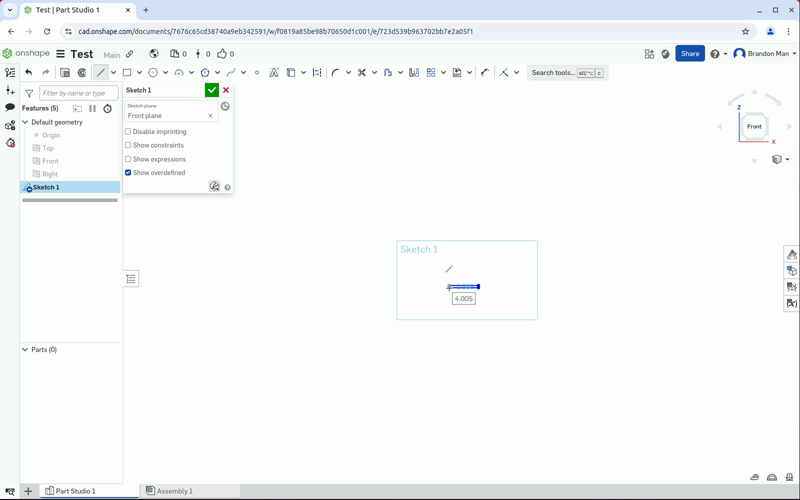
scroll(6)
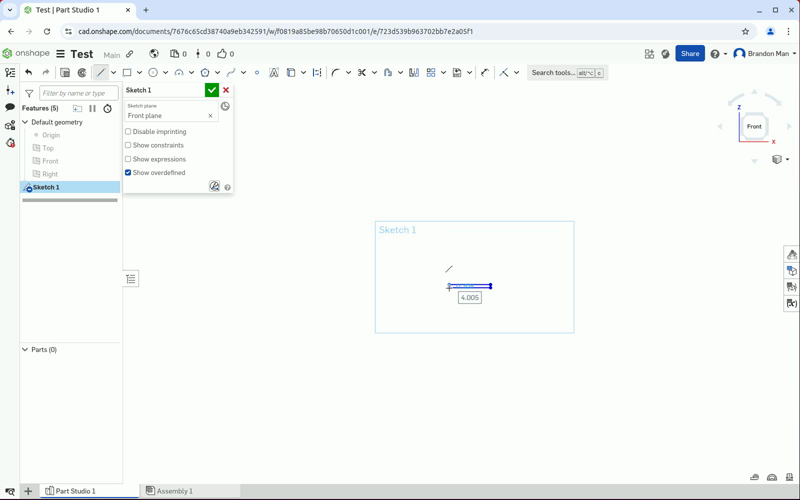
scroll(6)
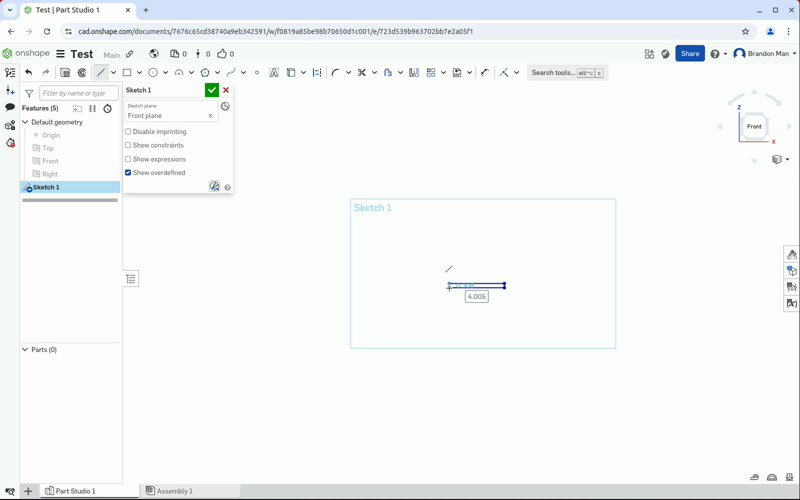
scroll(6)
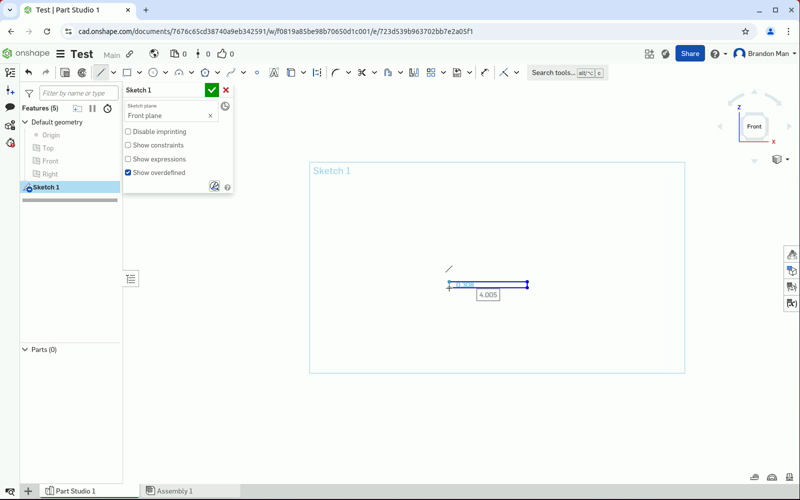
scroll(6)
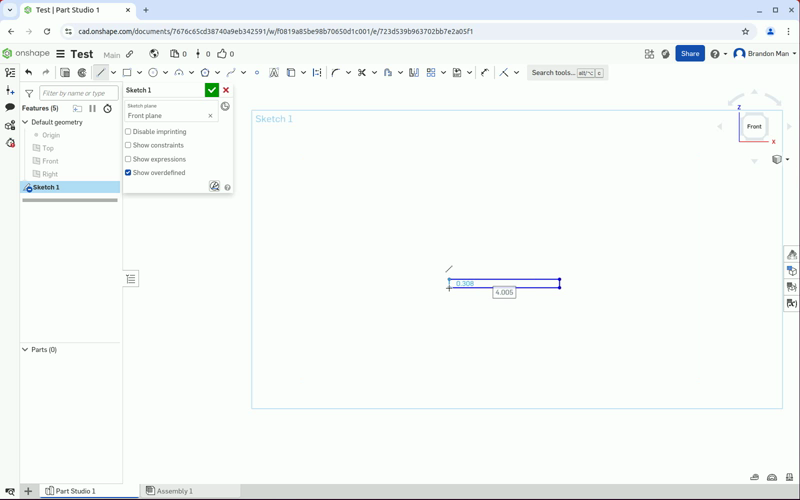
scroll(6)
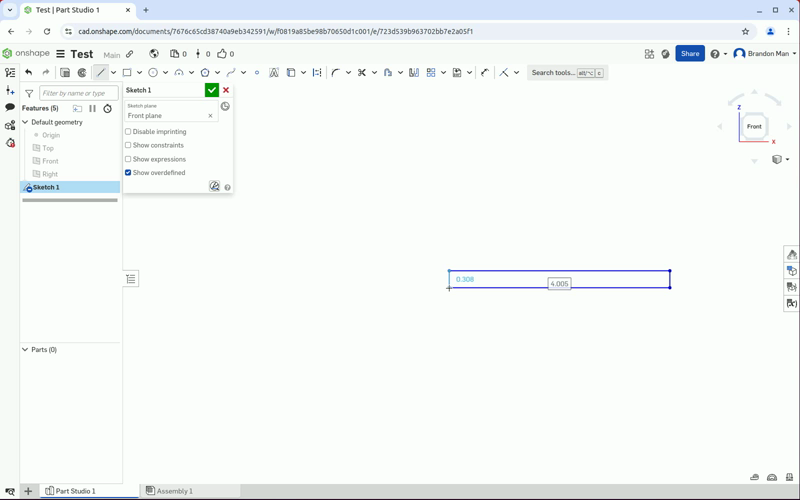
key_up(shift)
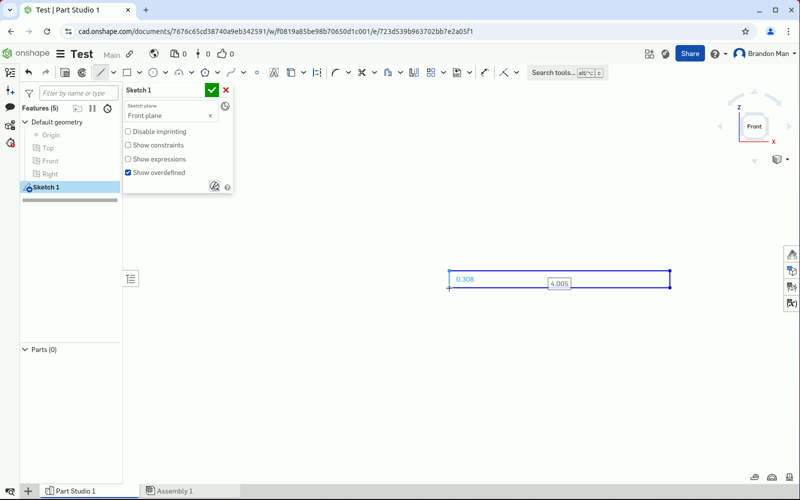
click(449, 287)
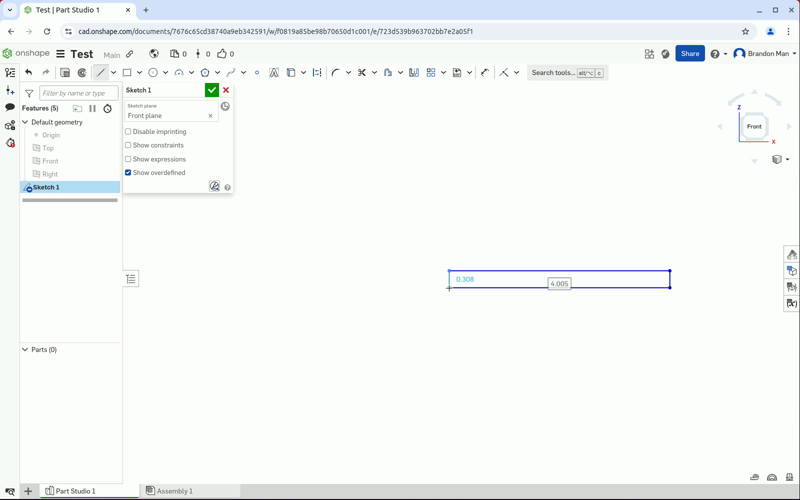
scroll(-6)
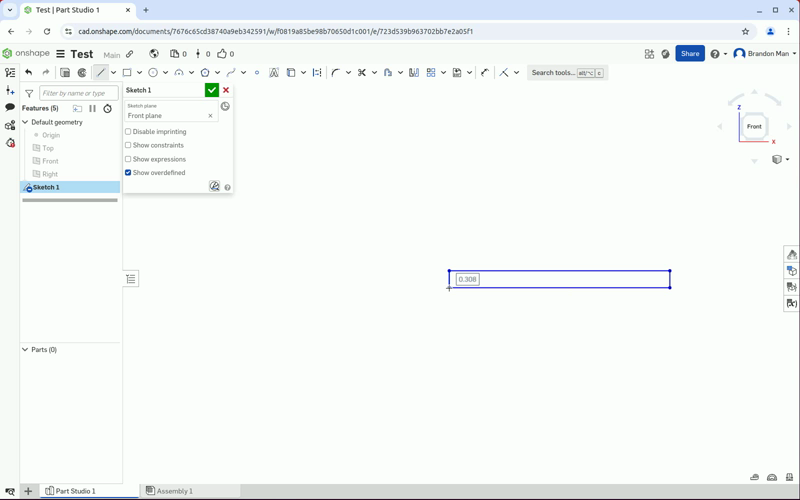
scroll(-6)
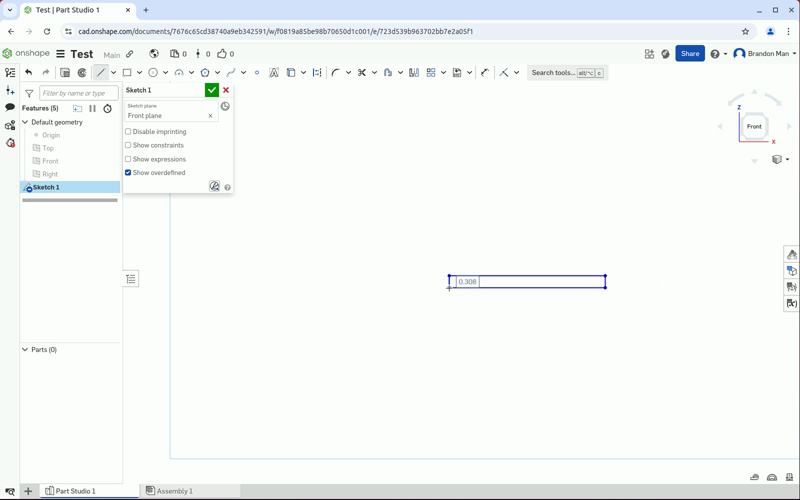
scroll(-6)
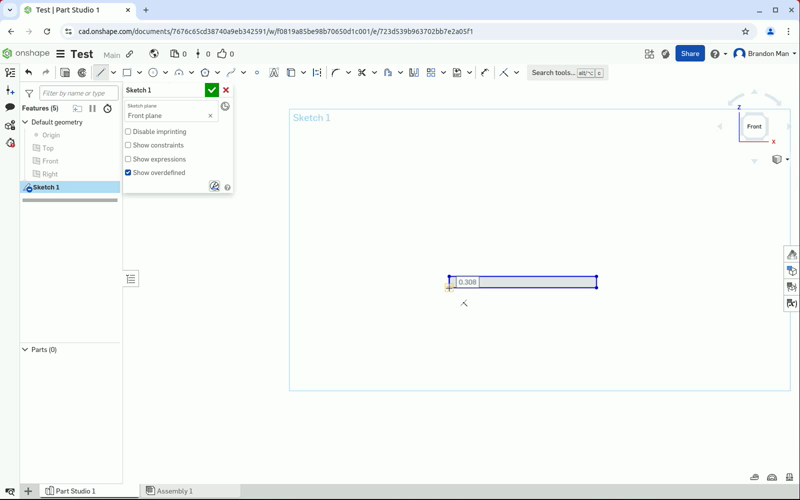
scroll(-6)
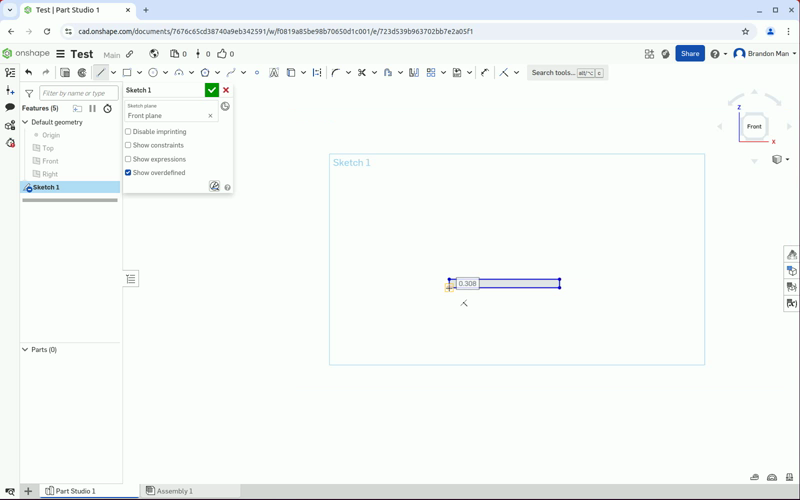
scroll(-6)
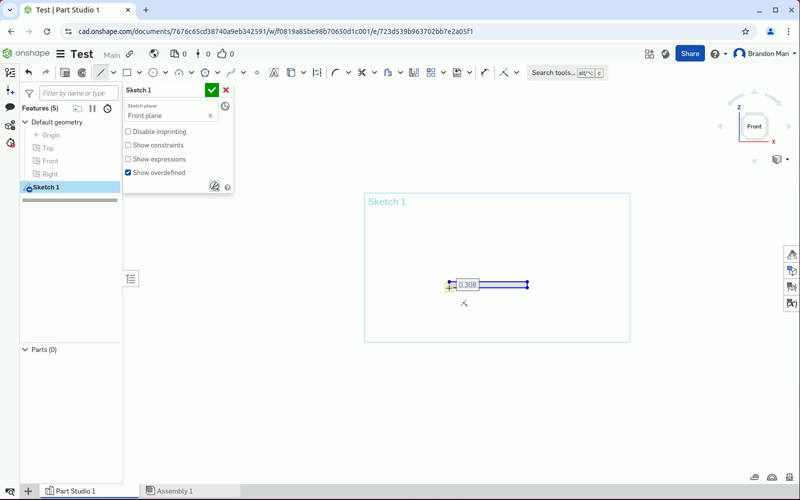
scroll(-6)
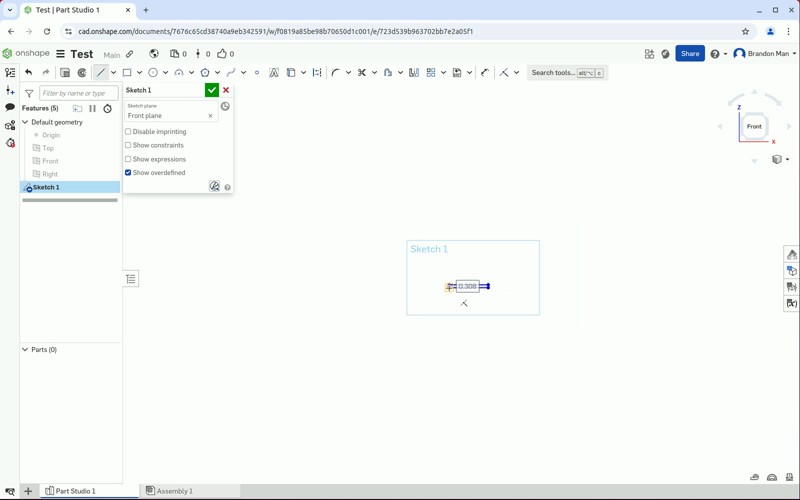
scroll(-6)
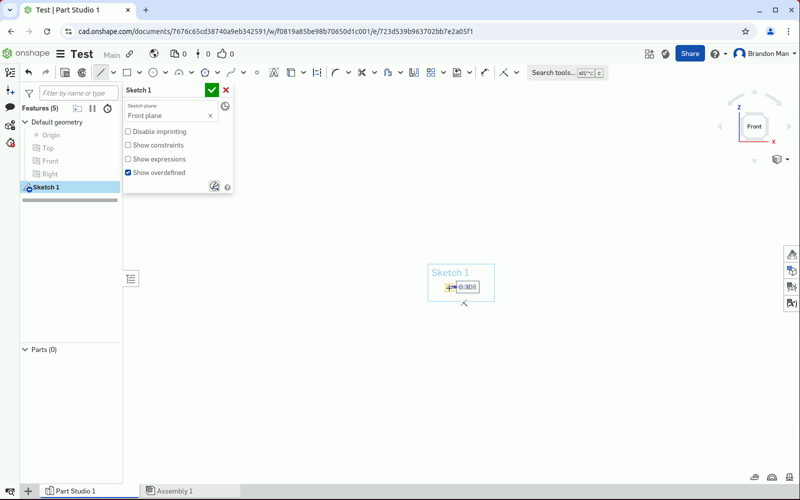
key(esc)
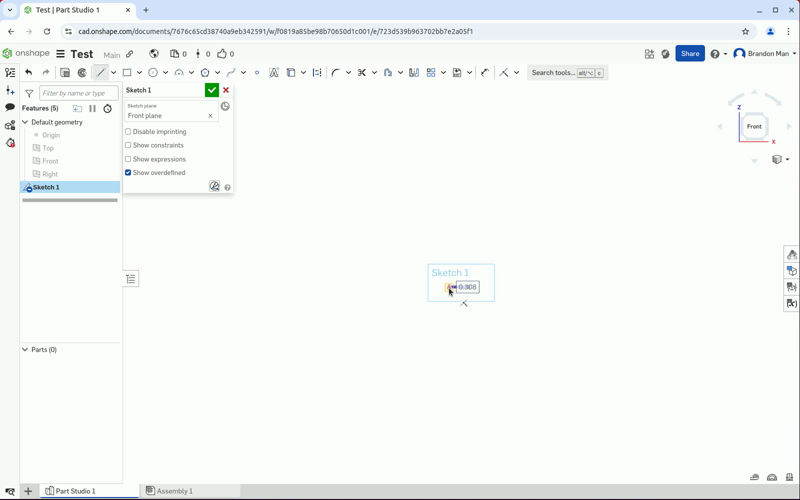
mouse_move(458, 286)
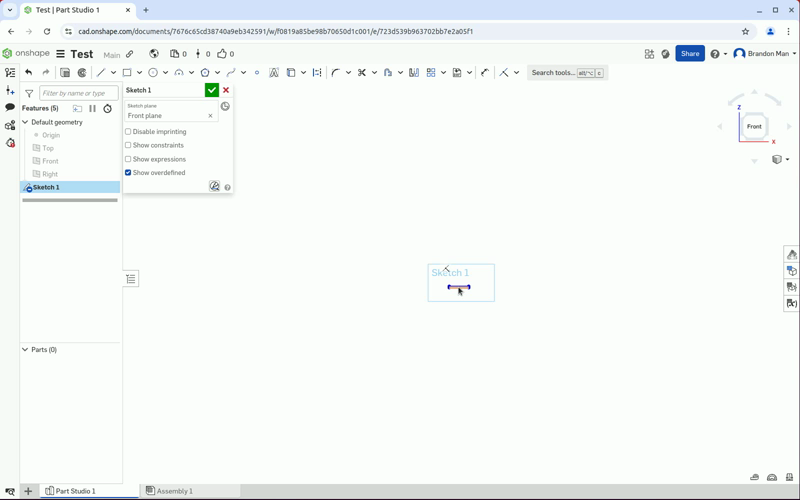
scroll(6)
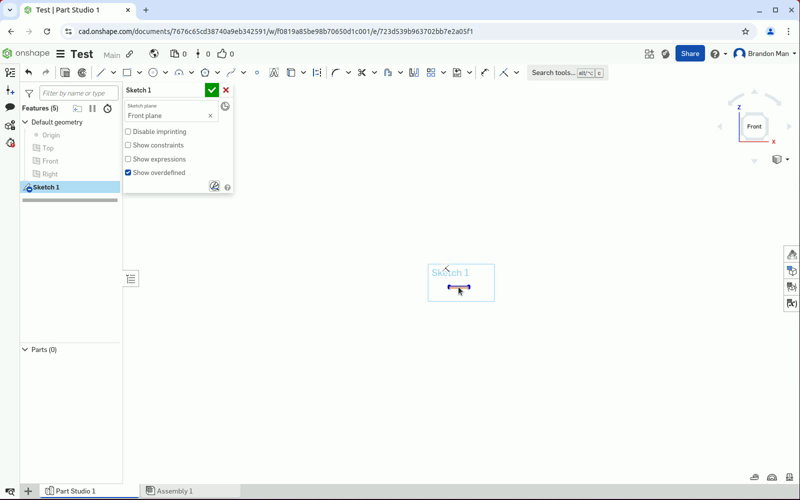
scroll(6)
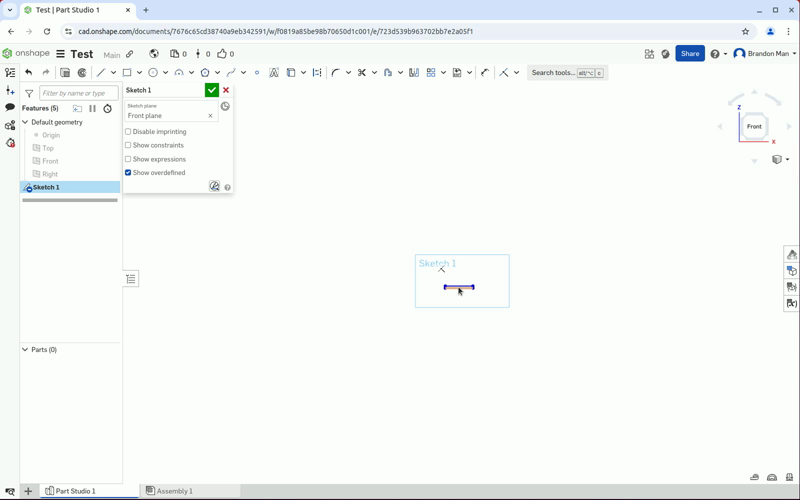
scroll(6)
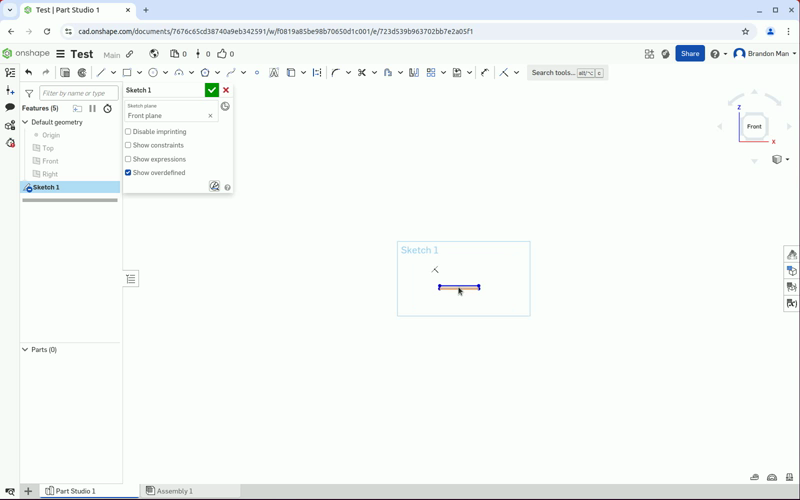
scroll(6)
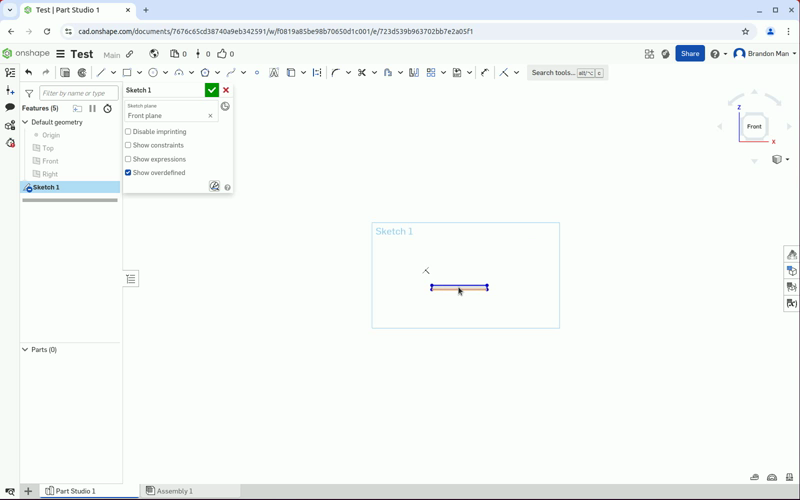
scroll(6)
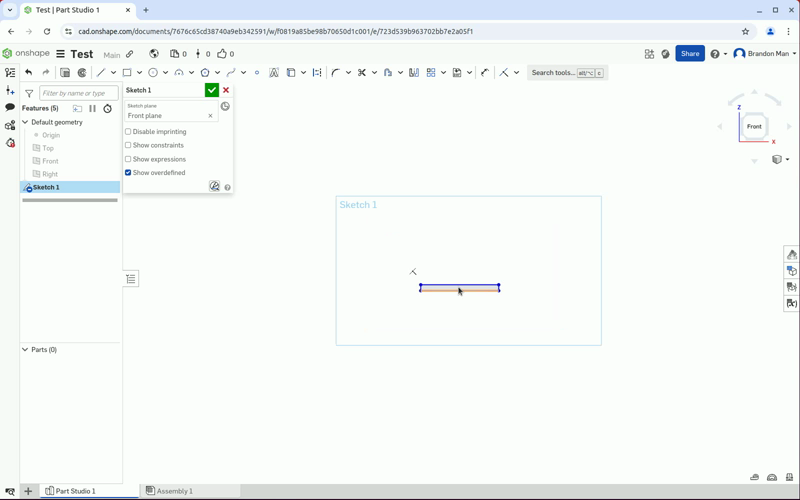
scroll(6)
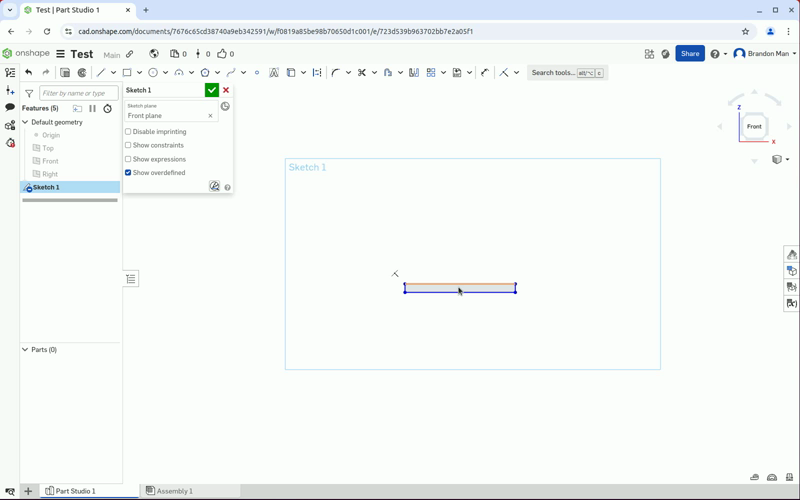
scroll(6)
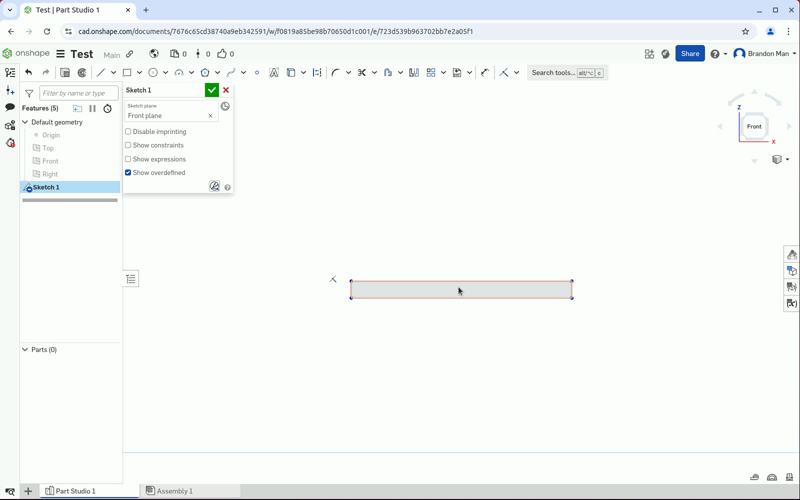
click(458, 286)
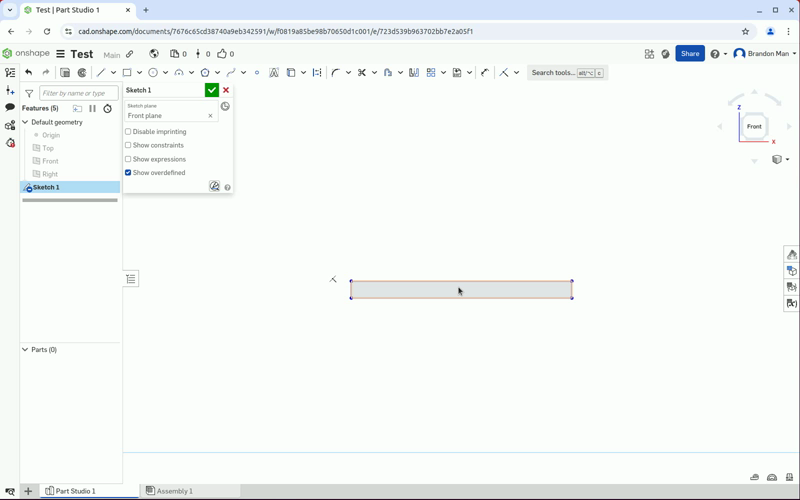
scroll(-6)
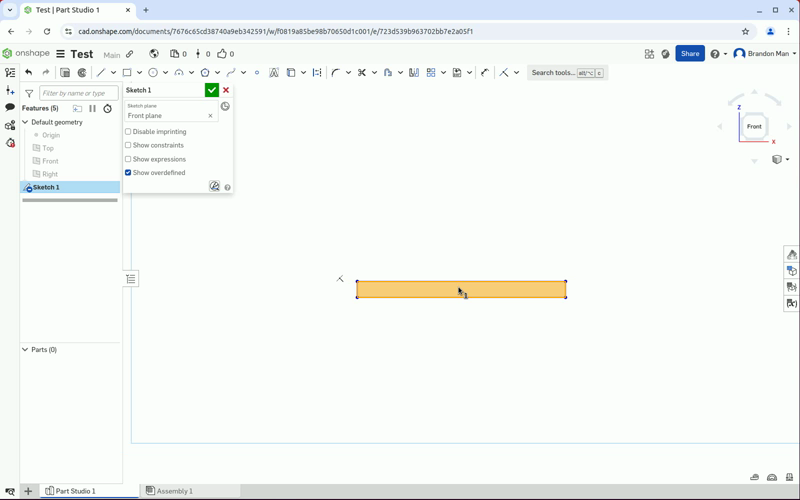
scroll(-6)
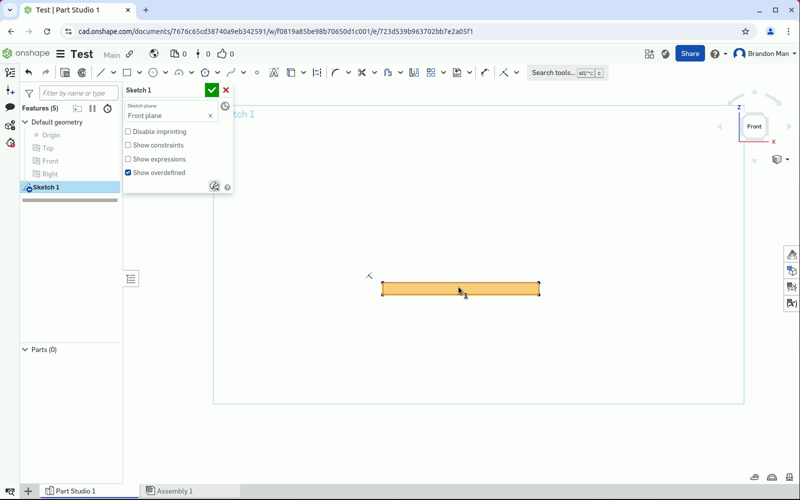
scroll(-6)
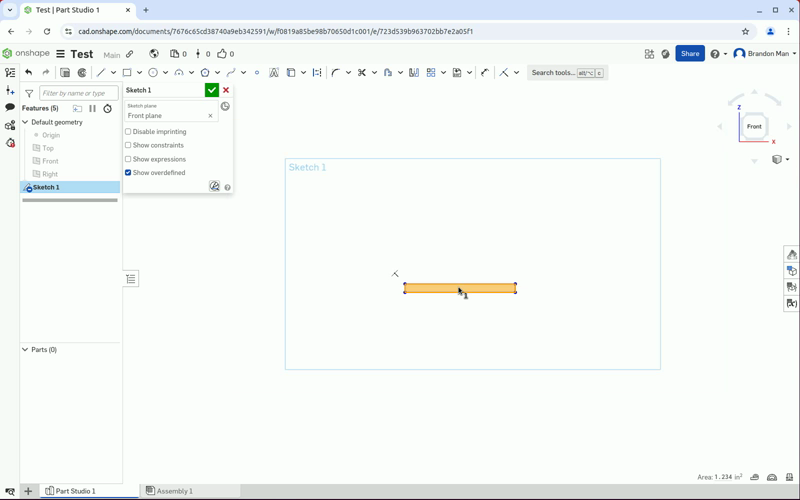
scroll(-6)
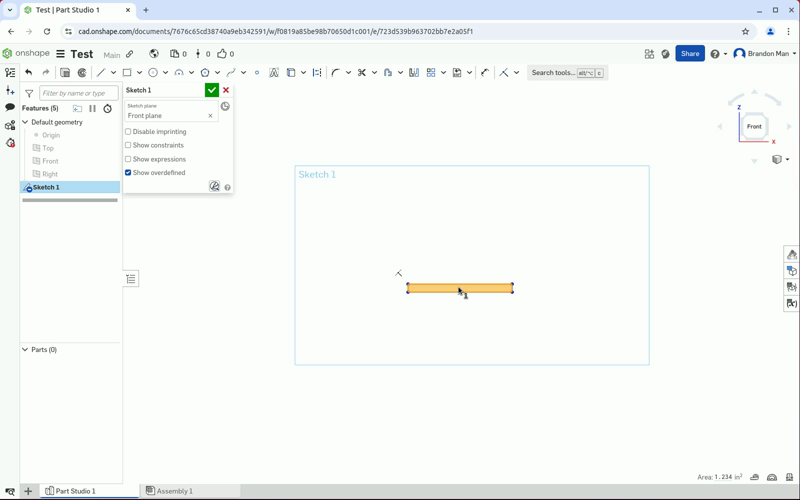
scroll(-6)
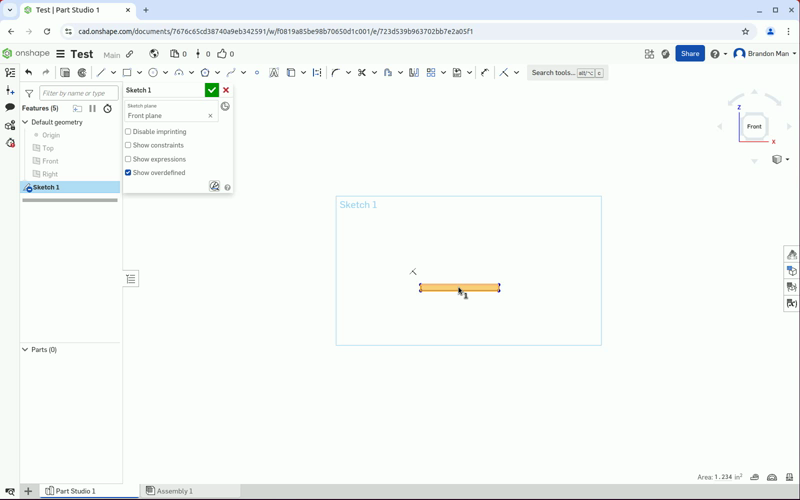
scroll(-6)
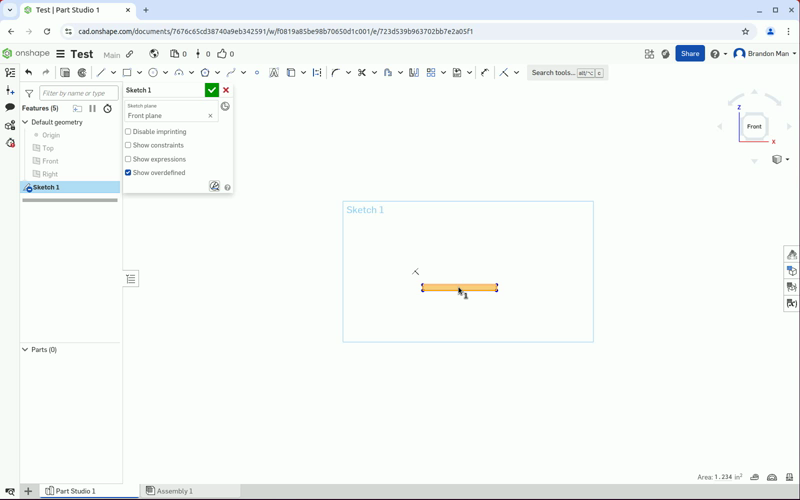
scroll(-6)
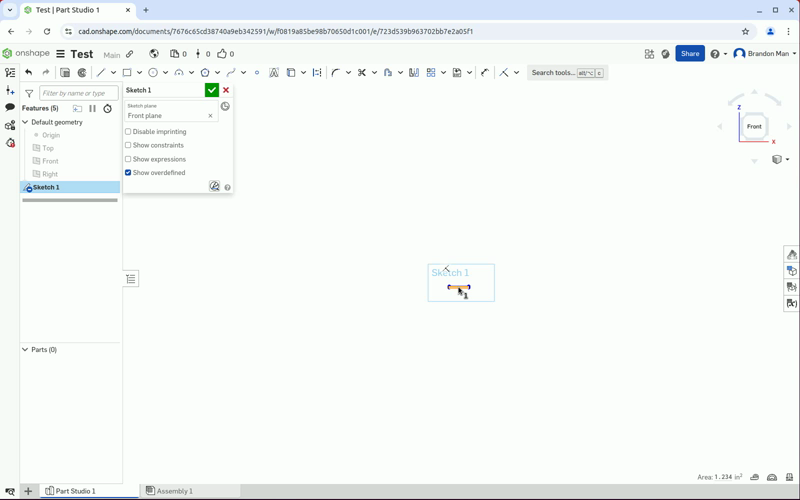
mouse_move(73, 352)
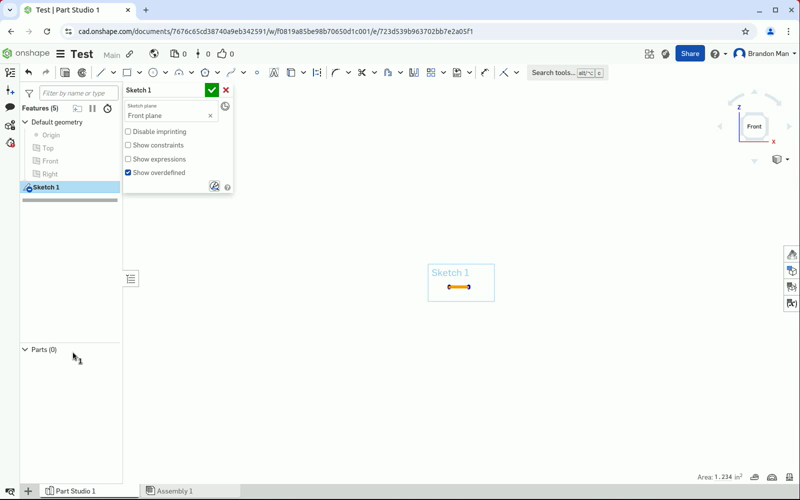
key(shift+y)
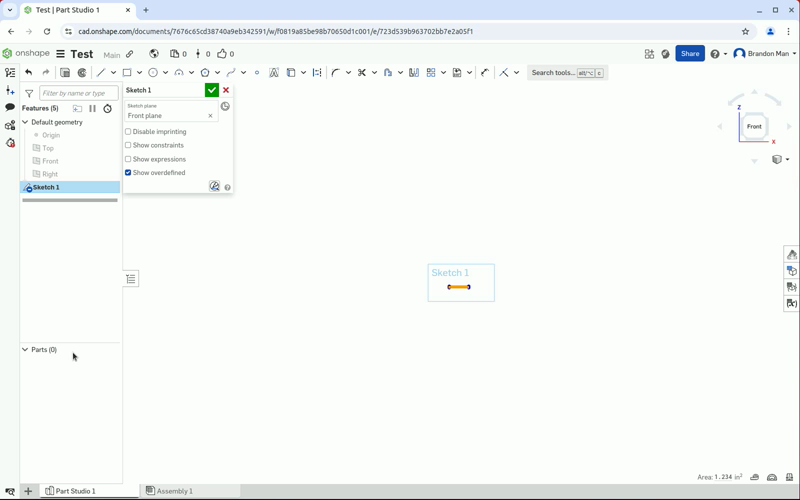
key(shift+e)
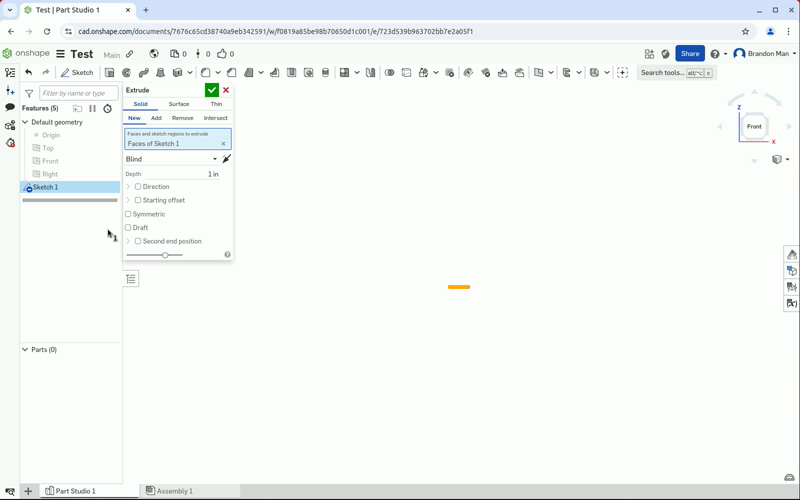
mouse_move(143, 106)
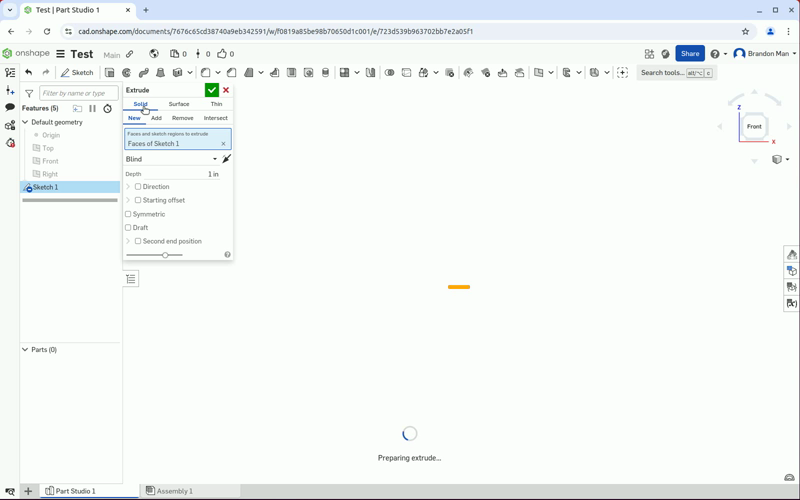
click(143, 106)
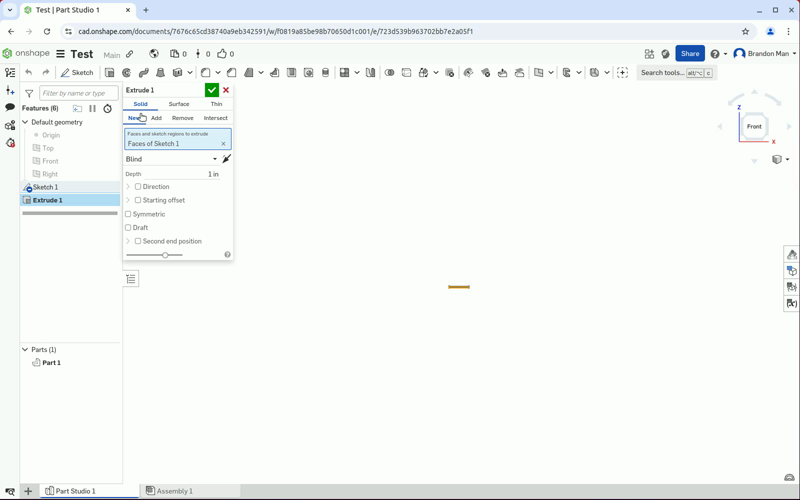
mouse_move(137, 120)
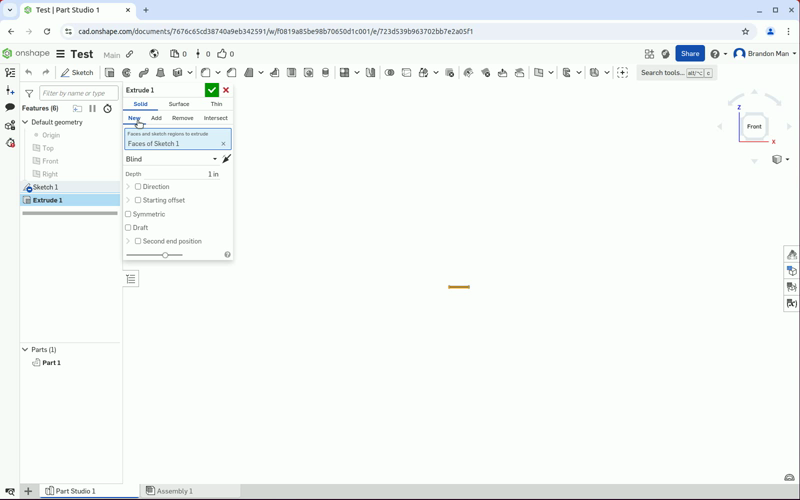
click(137, 120)
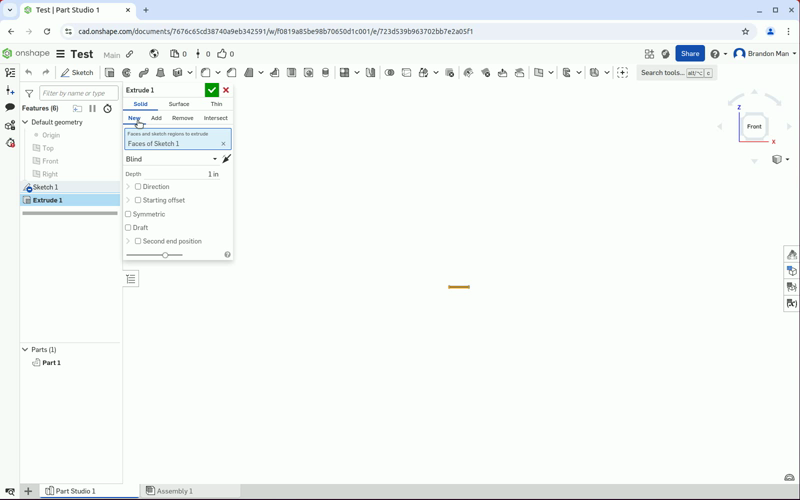
key(tab, 4)
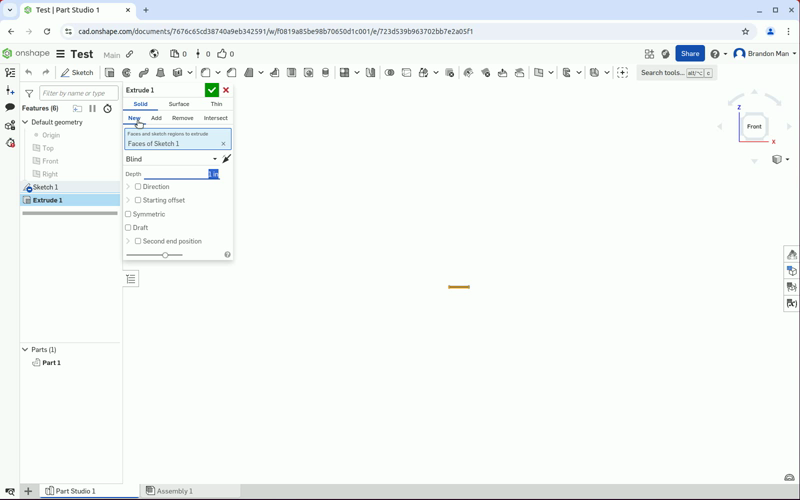
text(23.108)
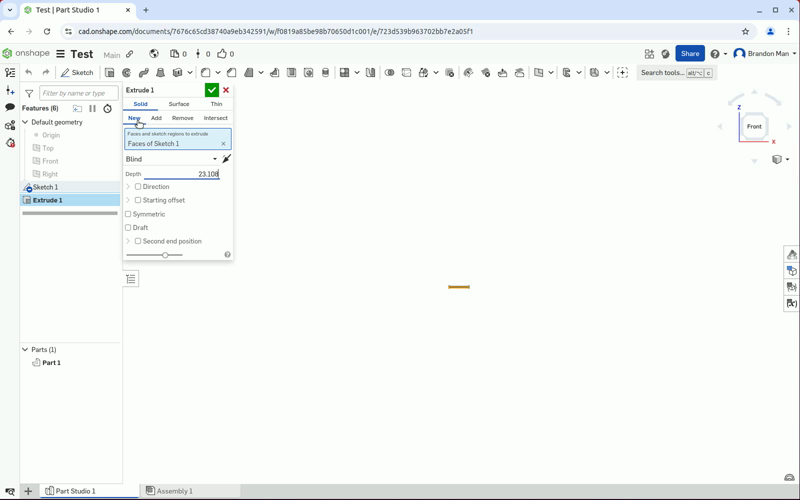
key(enter)
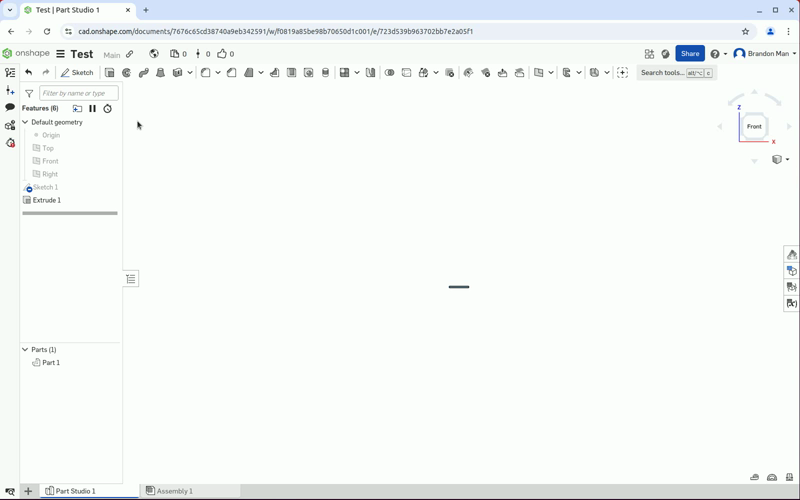
key(shift+h)
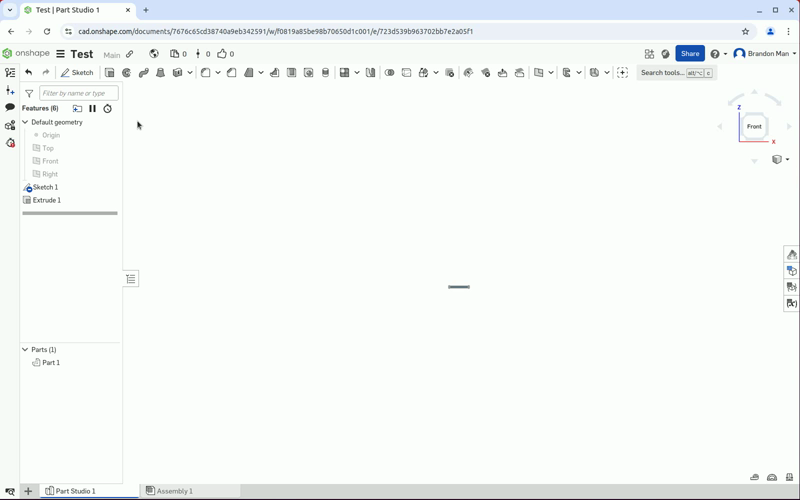
key(shift+h)
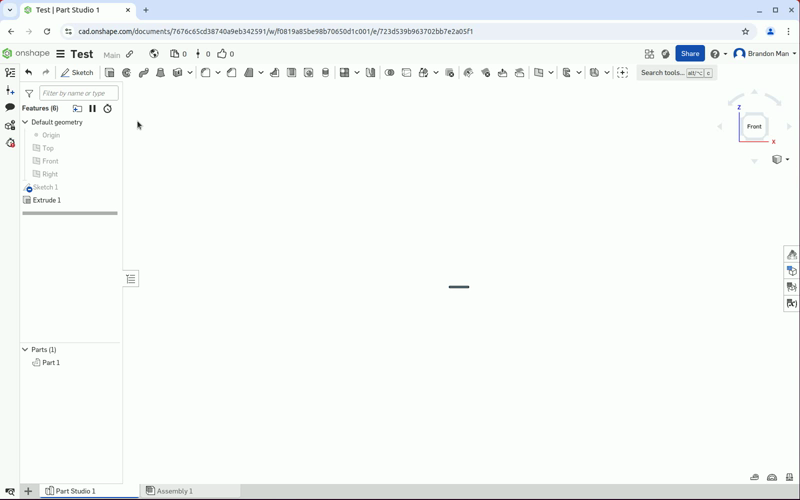
mouse_move(73, 189)
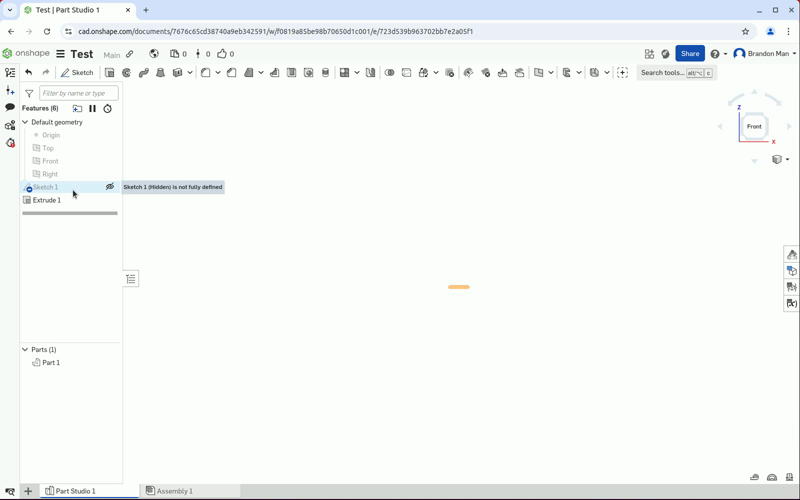
click(73, 189)
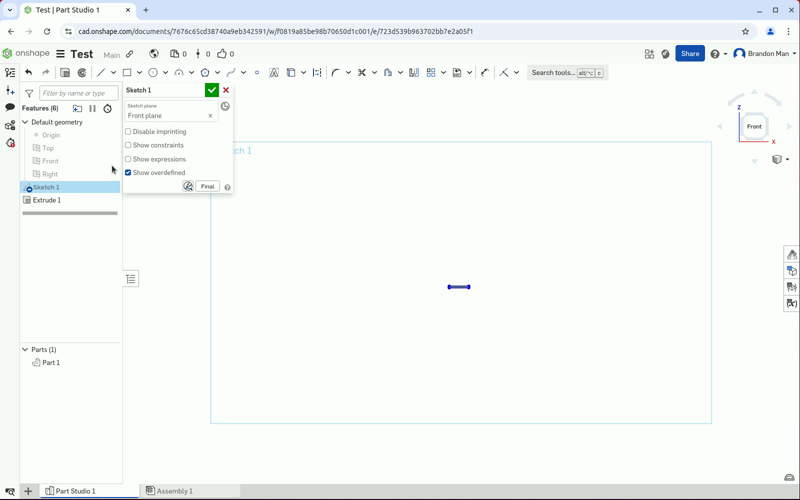
mouse_move(229, 92)
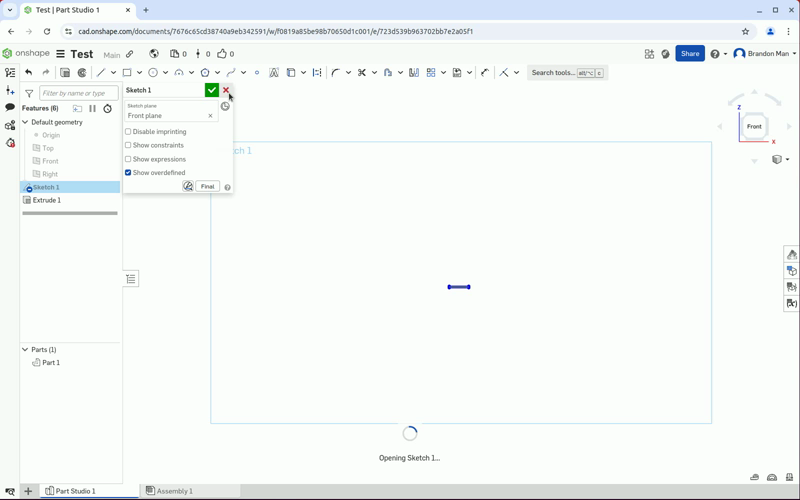
click(229, 92)
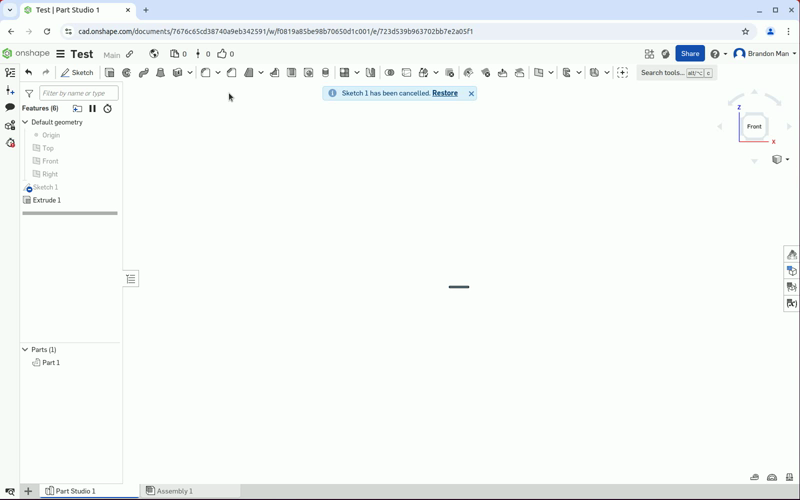
mouse_move(73, 352)
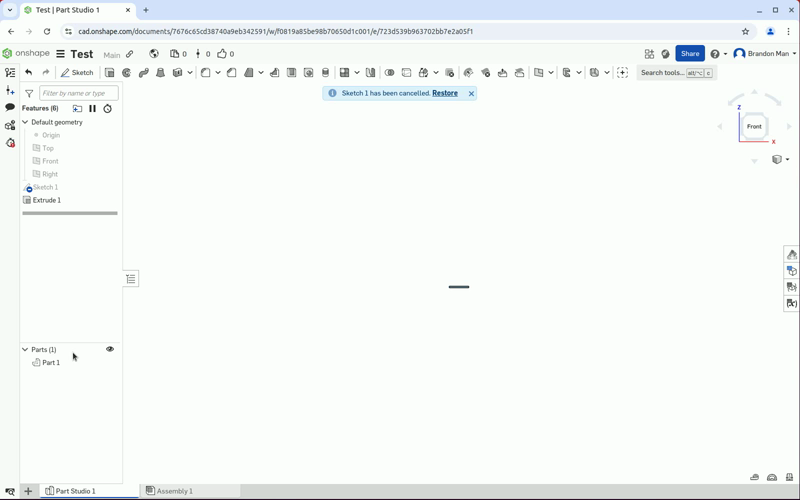
key(y)
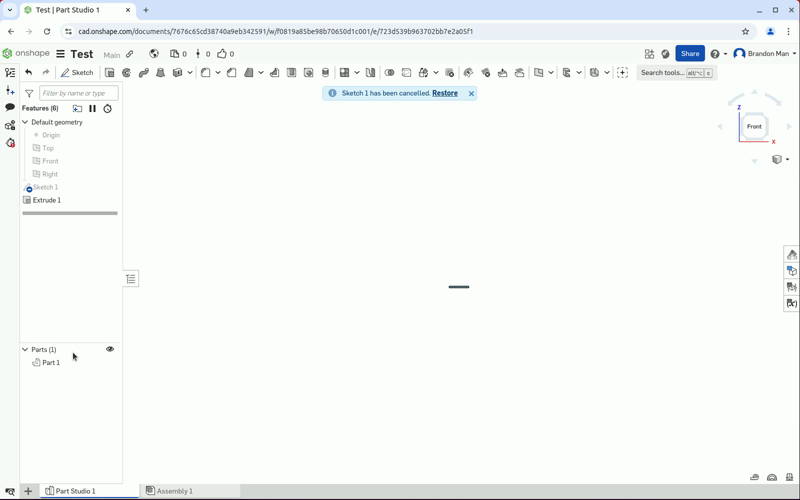
key(shift+p)
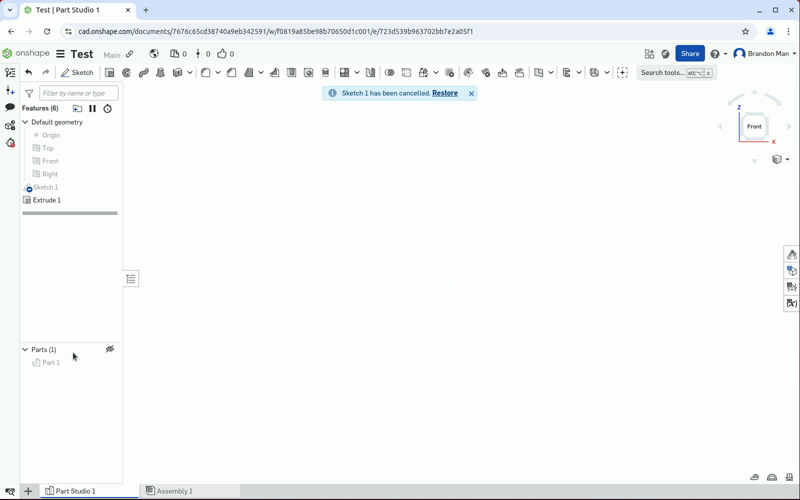
key(space)
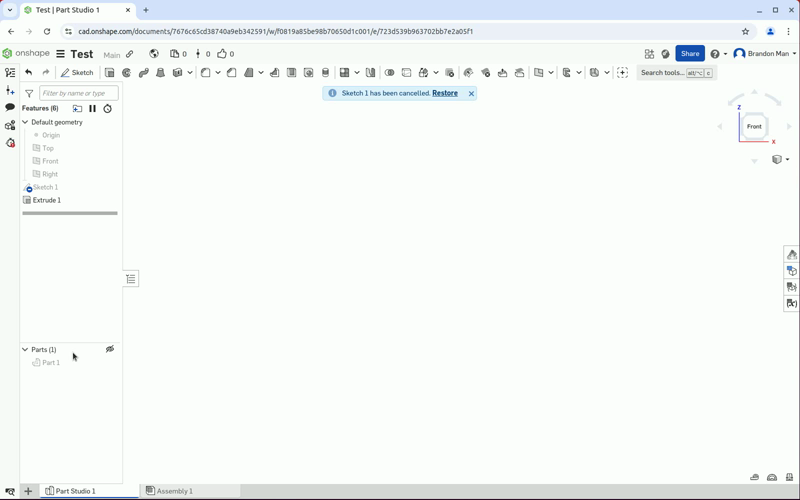
key_down(shift)
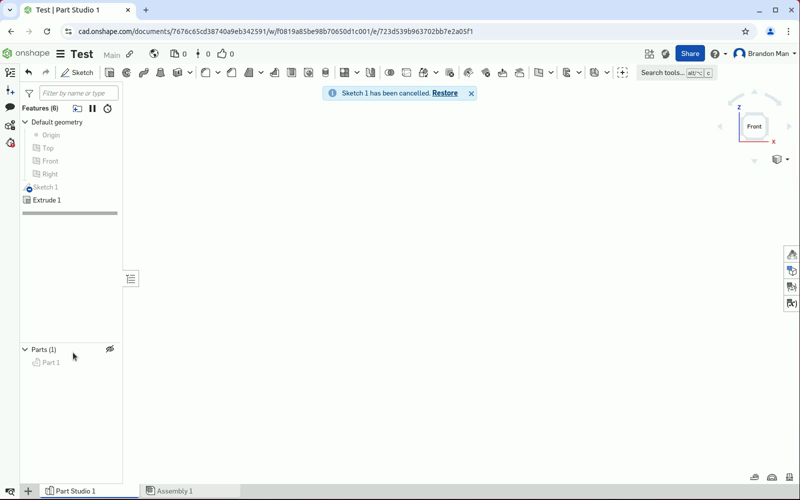
key(down)
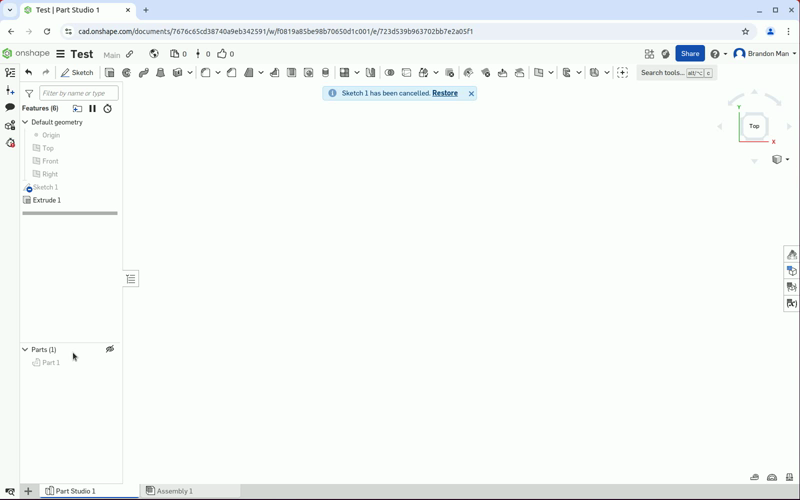
key_up(shift)
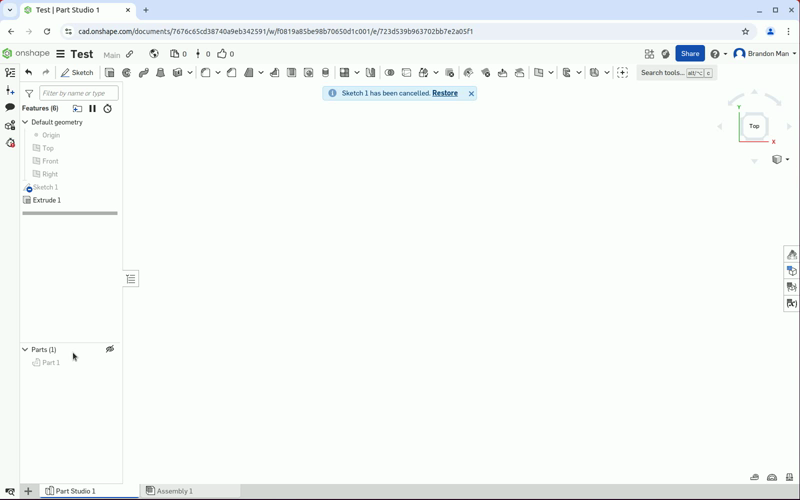
mouse_move(73, 352)
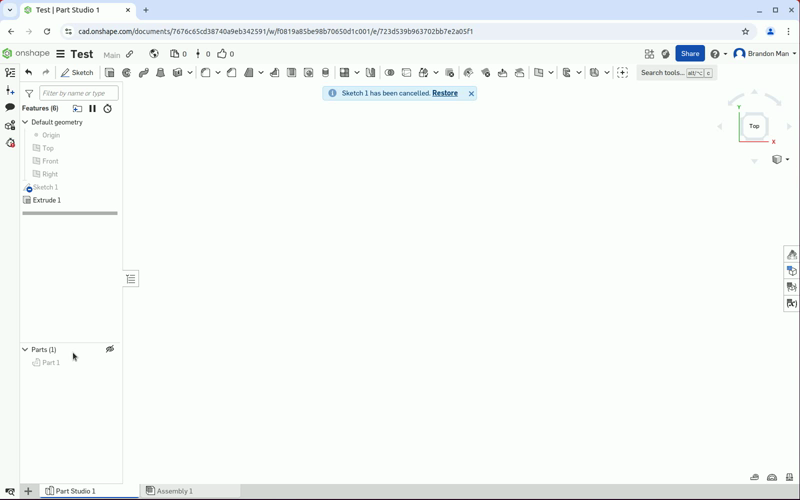
key(shift+y)
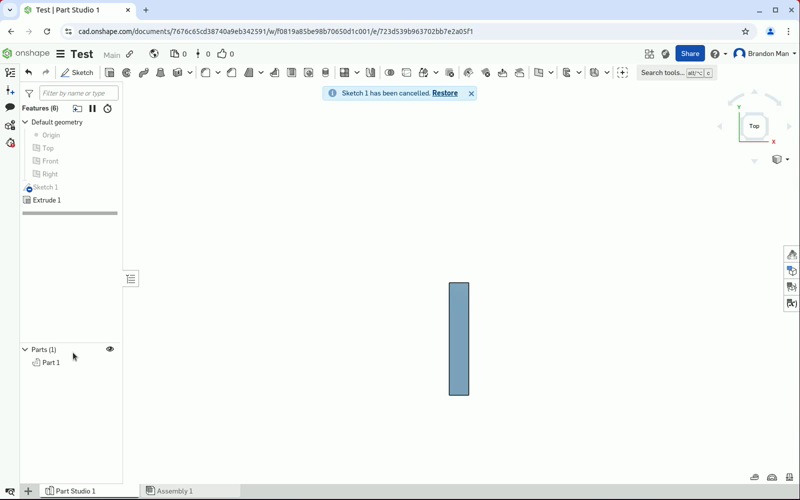
mouse_move(541, 75)
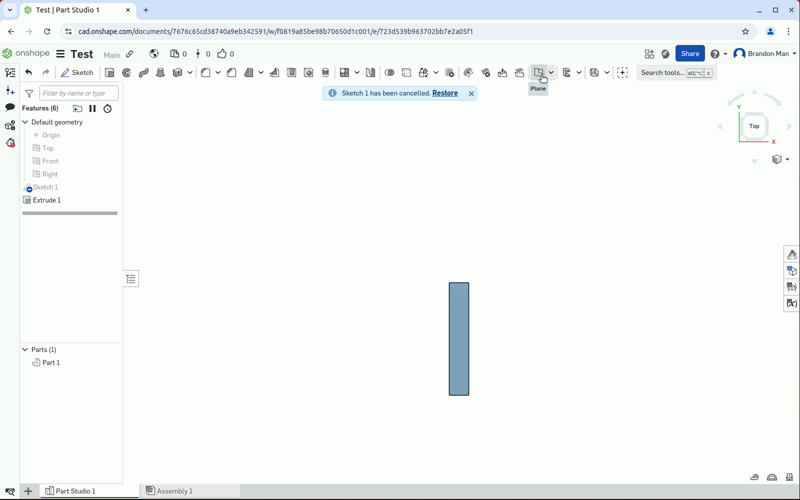
click(541, 75)
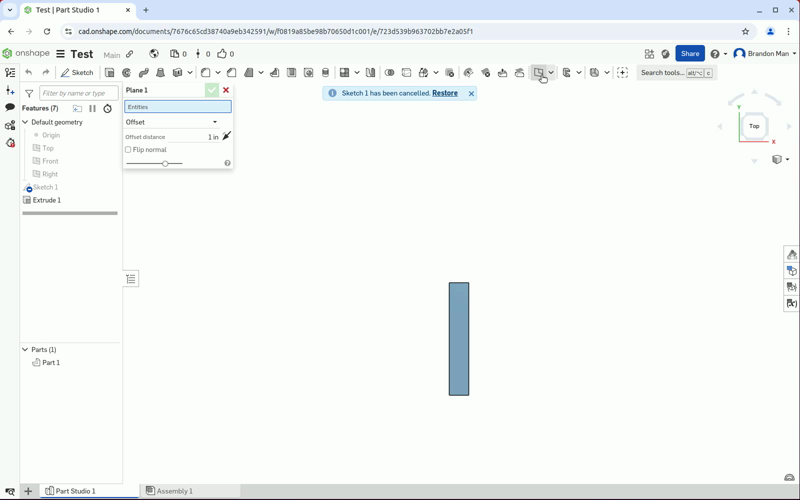
mouse_move(73, 150)
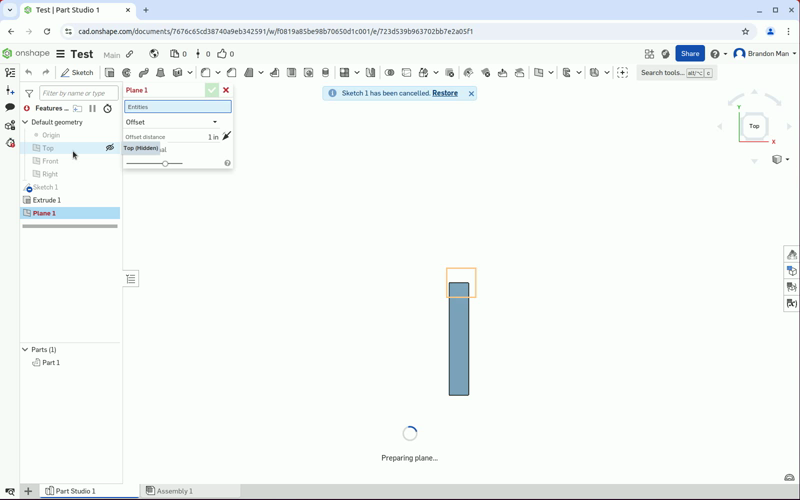
click(73, 150)
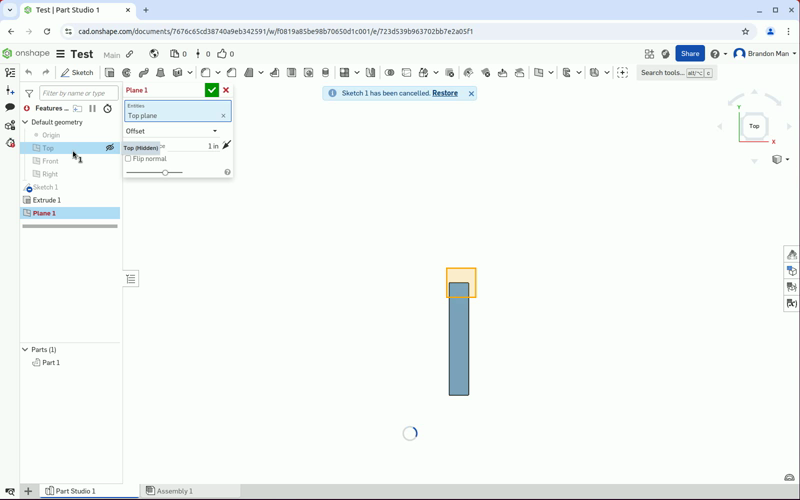
key(tab, 2)
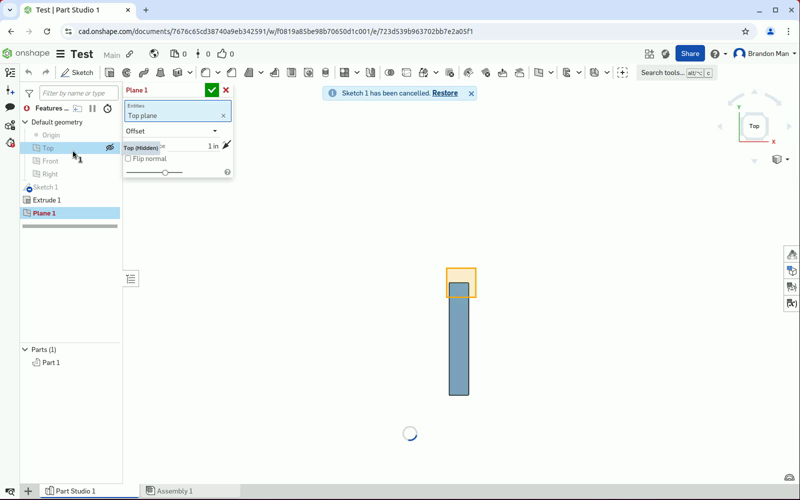
text(0.493)
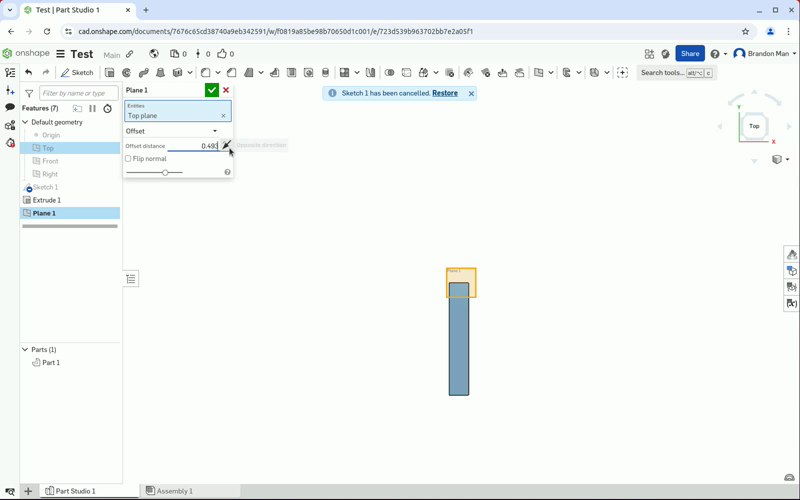
mouse_move(229, 147)
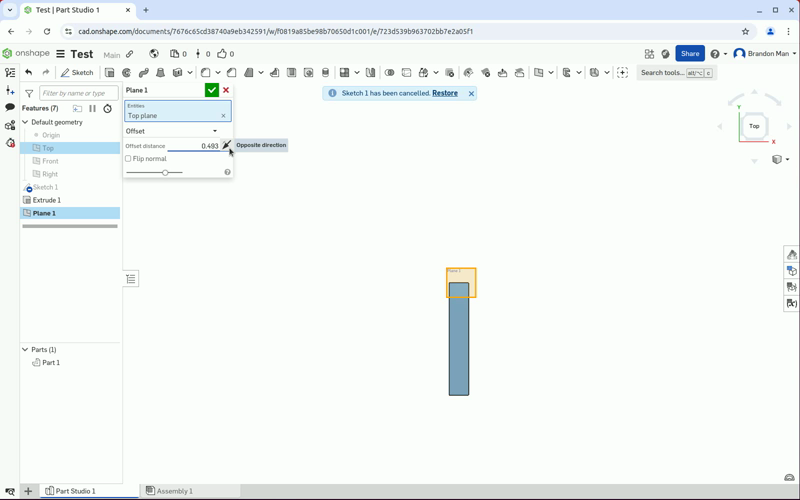
click(229, 147)
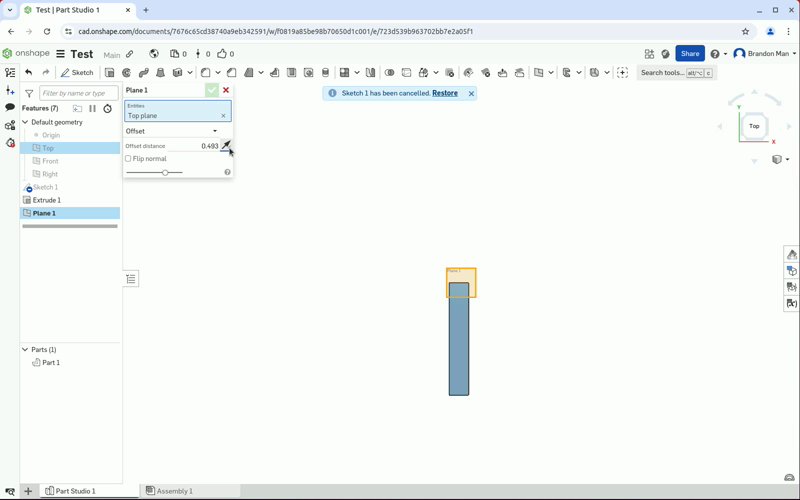
key(enter, 2)
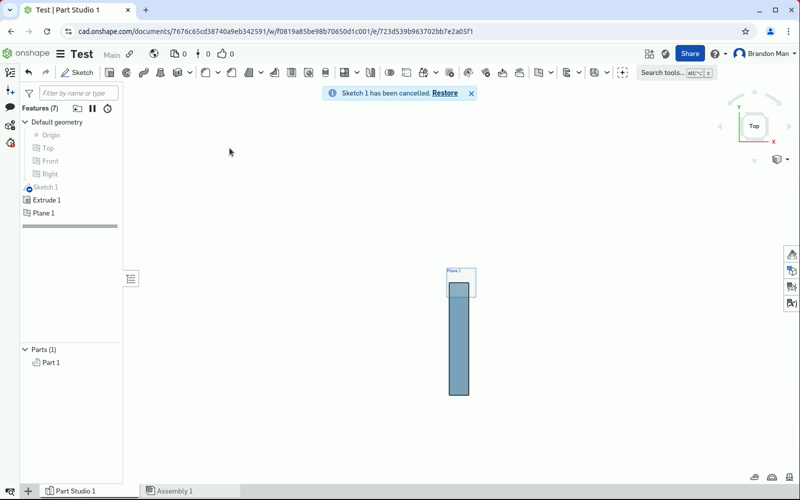
key(shift+s)
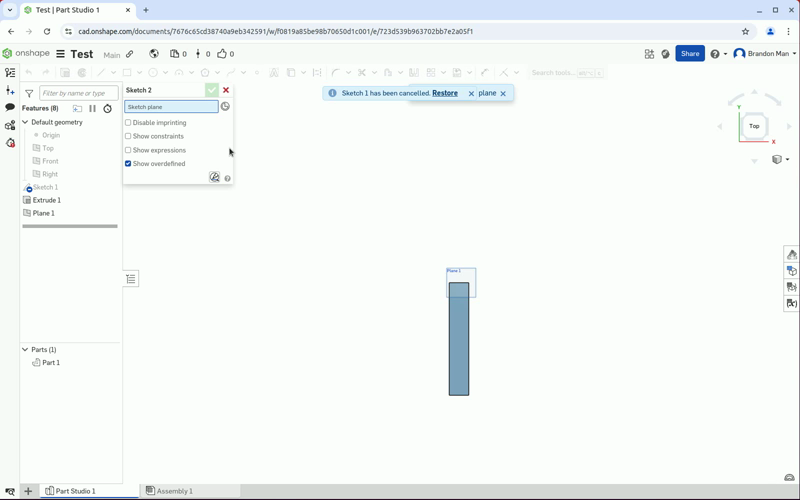
mouse_move(73, 215)
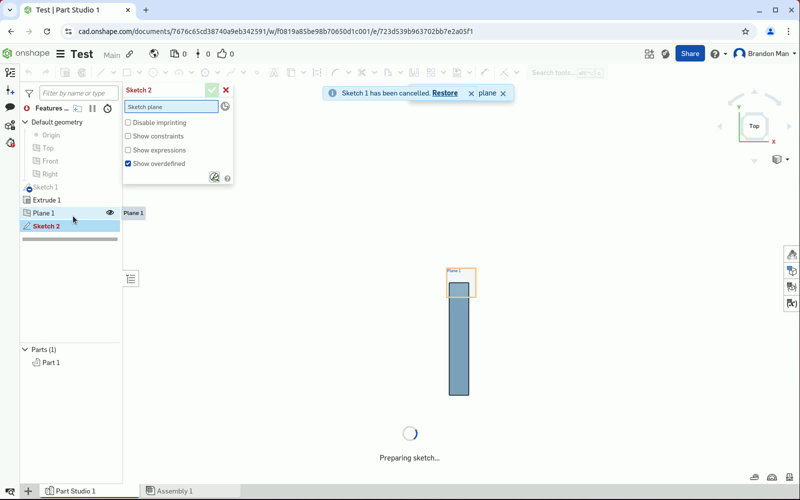
click(73, 215)
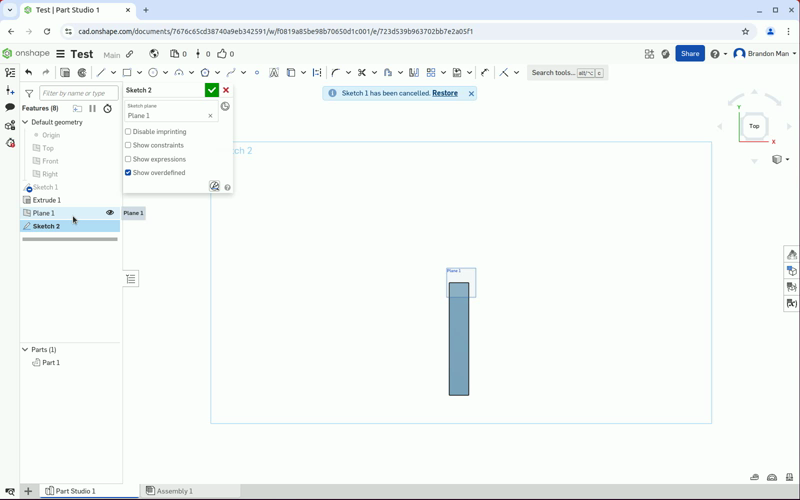
mouse_move(73, 352)
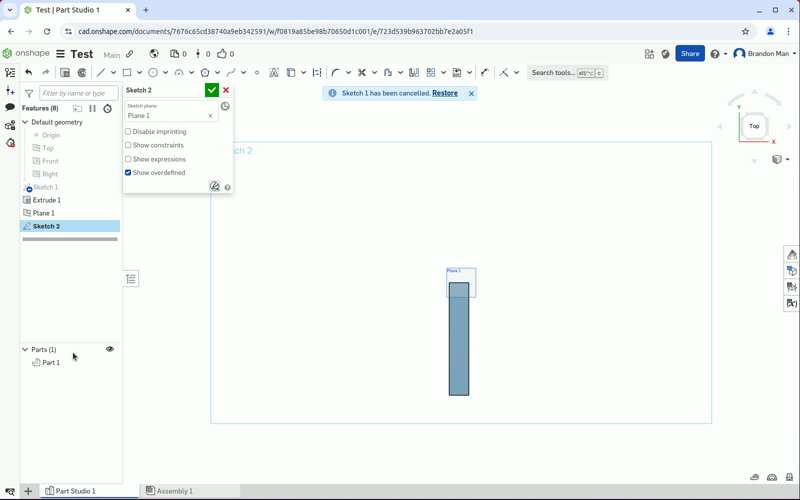
key(y)
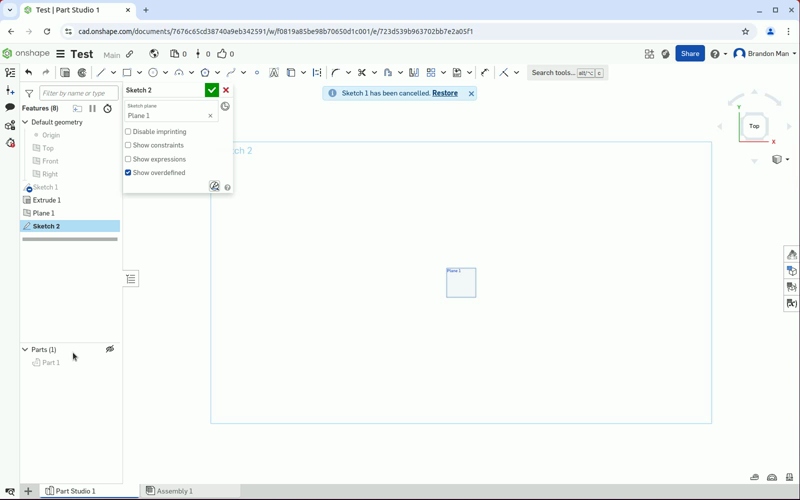
key(c)
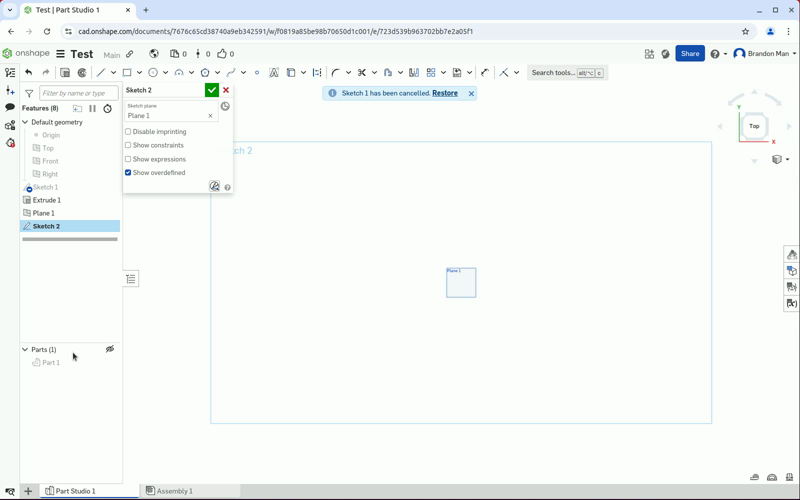
key_down(shift)
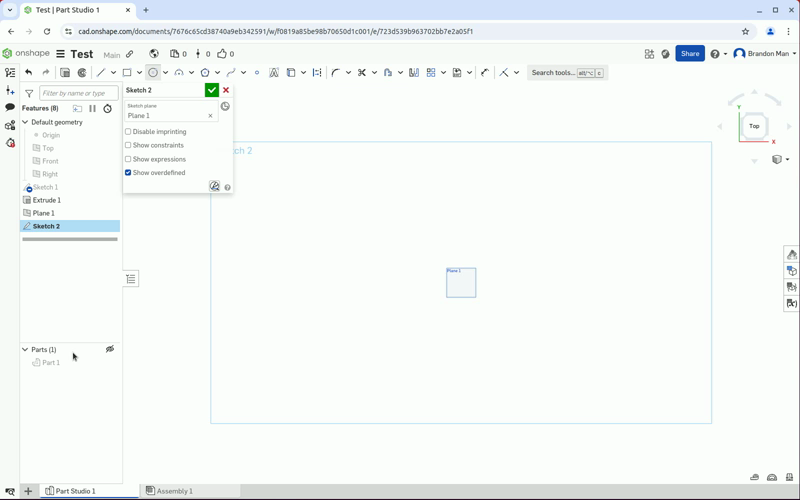
mouse_move(453, 393)
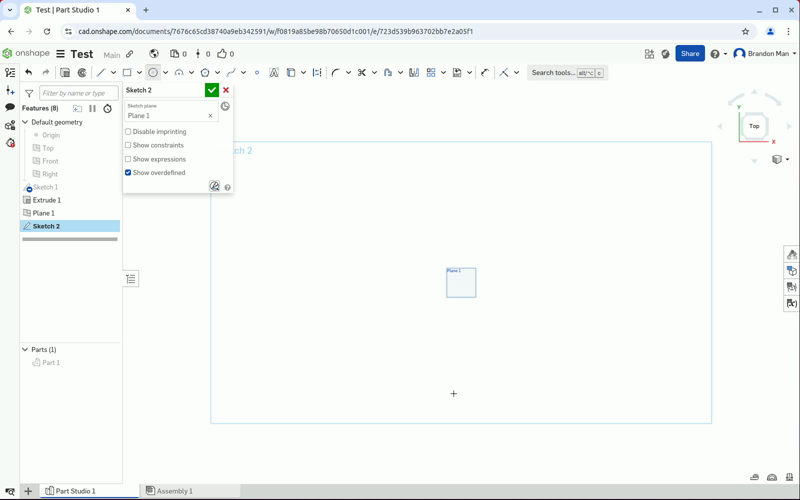
click(453, 393)
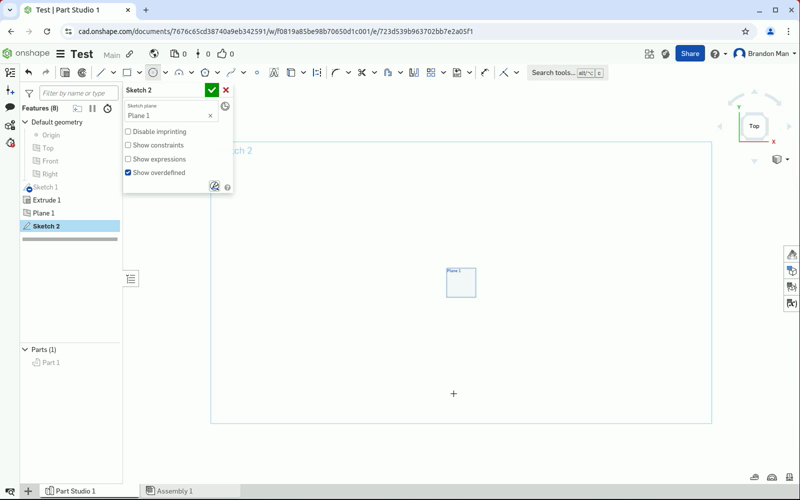
key_up(shift)
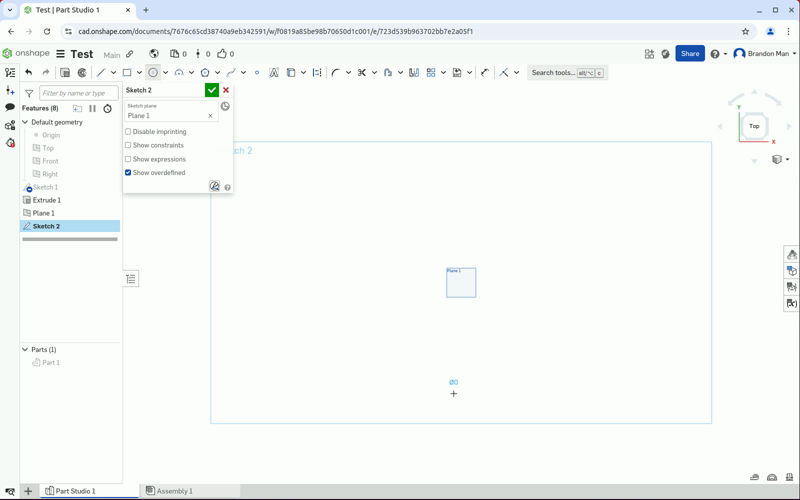
mouse_move(454, 393)
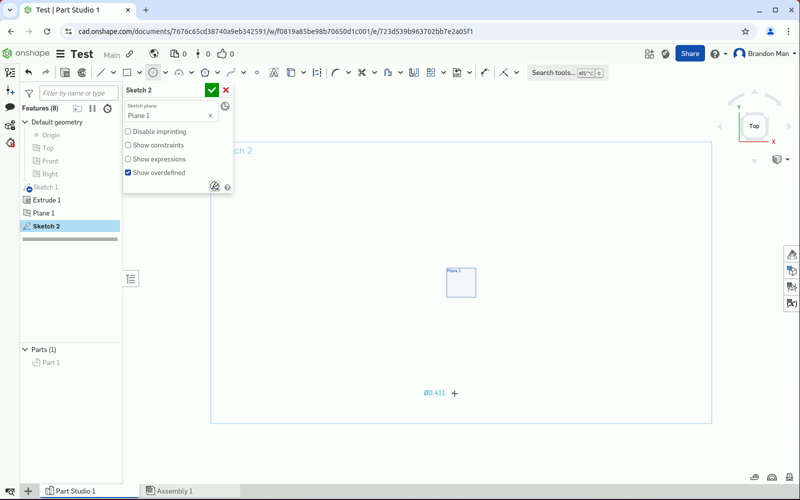
scroll(6)
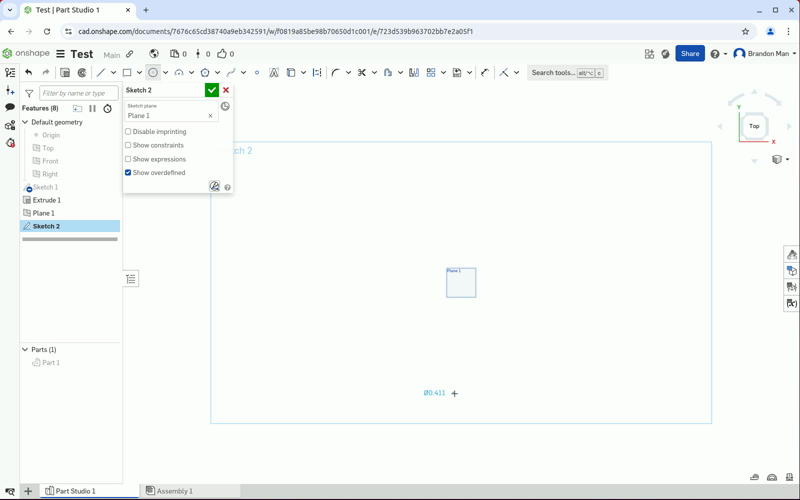
scroll(6)
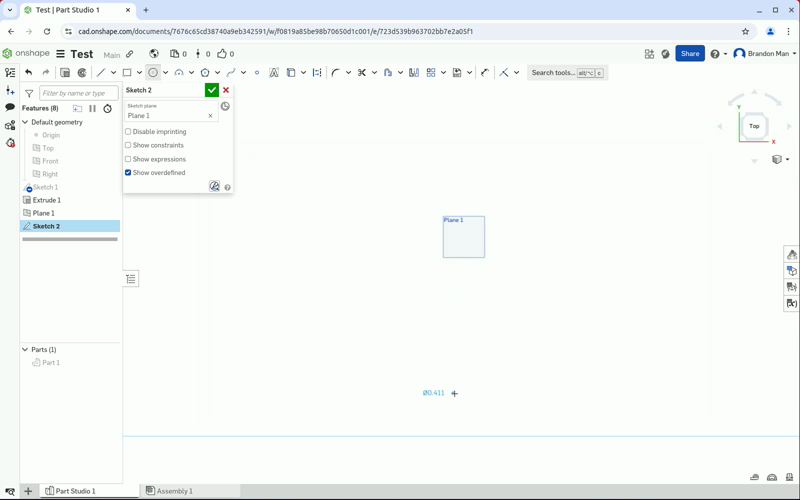
scroll(6)
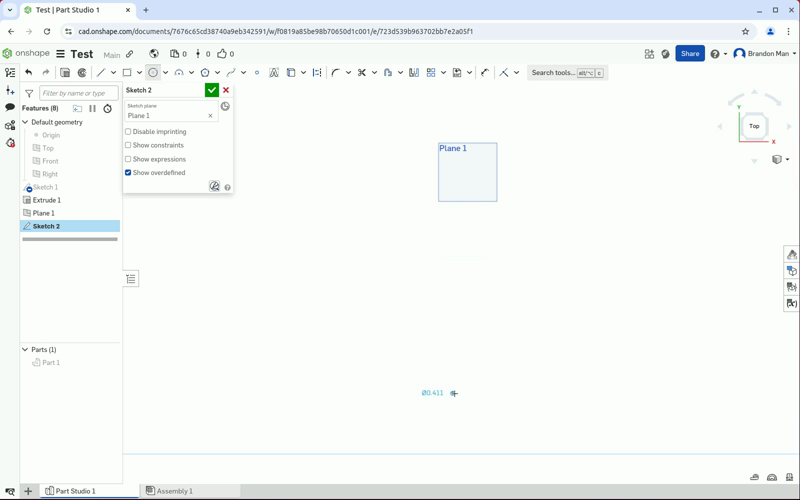
scroll(6)
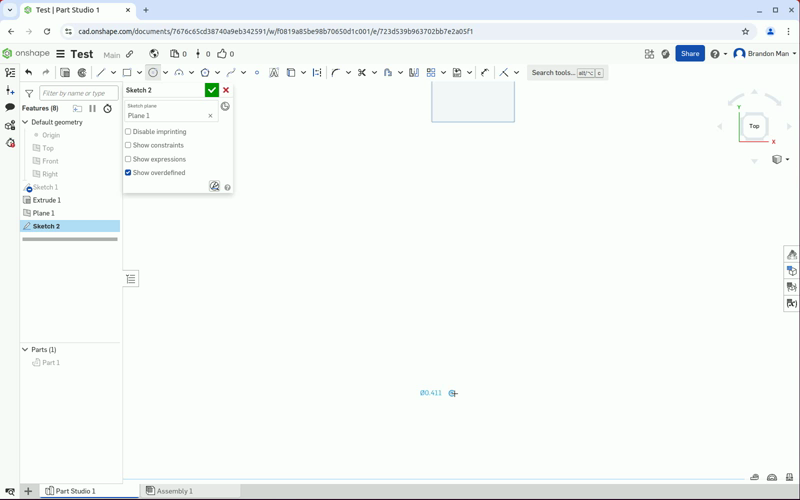
scroll(6)
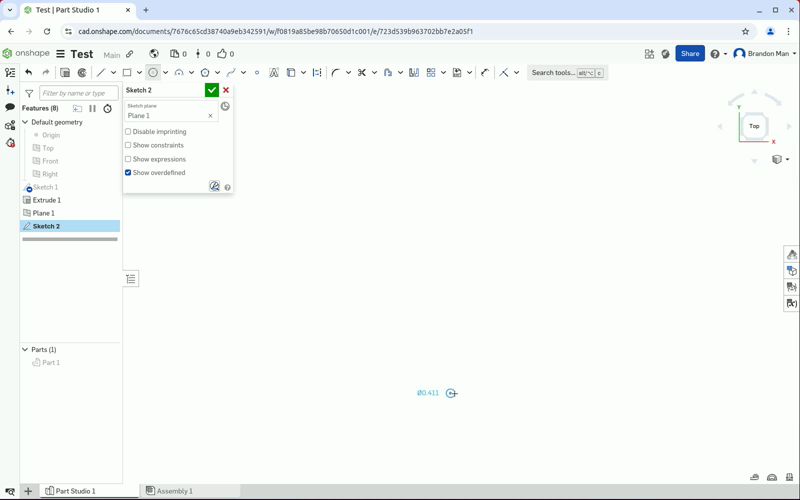
scroll(6)
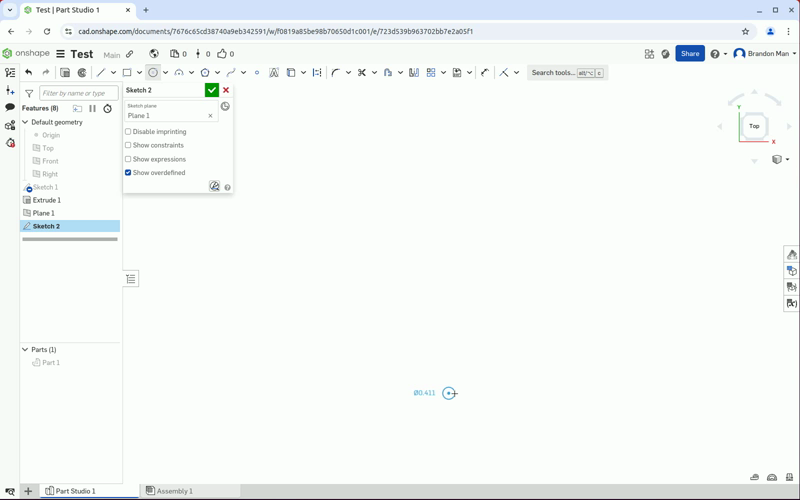
scroll(6)
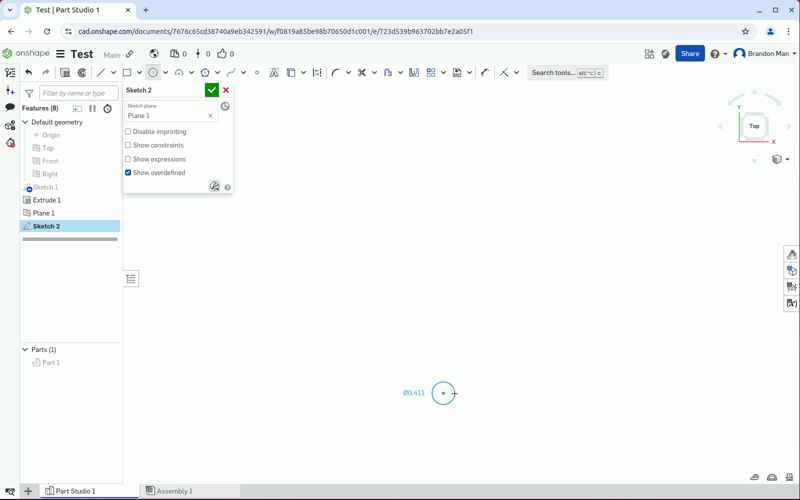
click(454, 393)
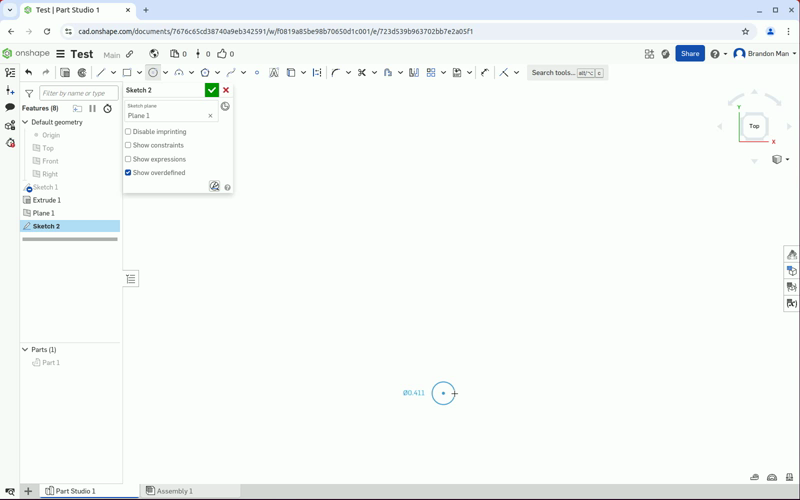
scroll(-6)
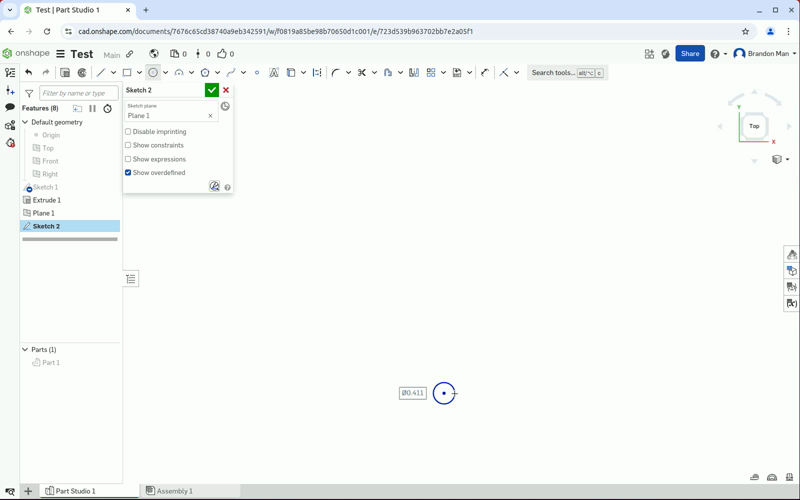
scroll(-6)
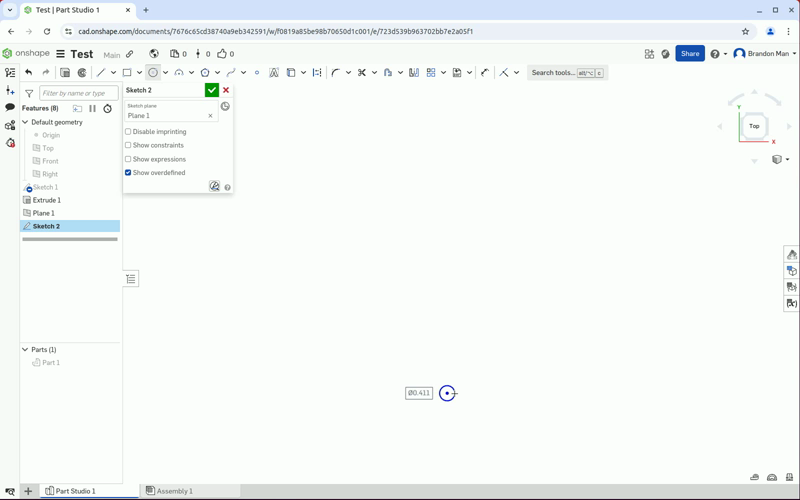
scroll(-6)
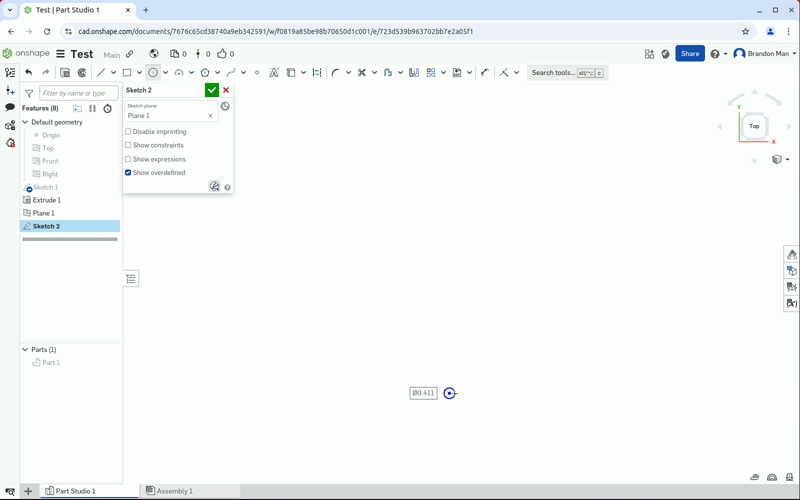
scroll(-6)
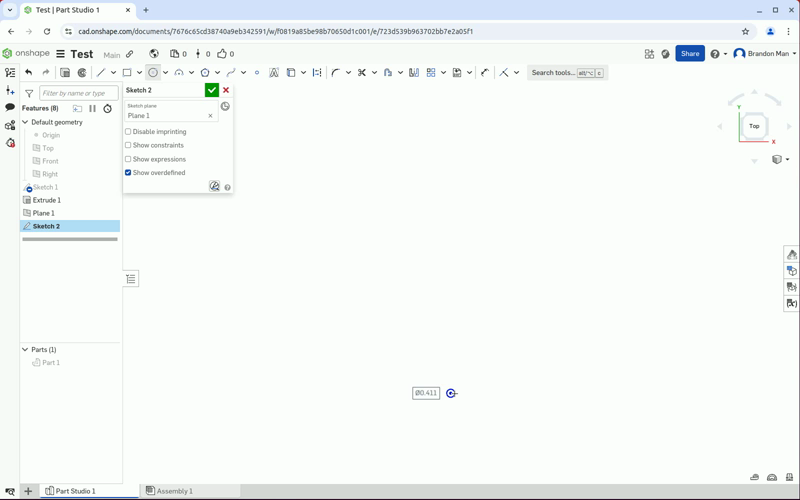
scroll(-6)
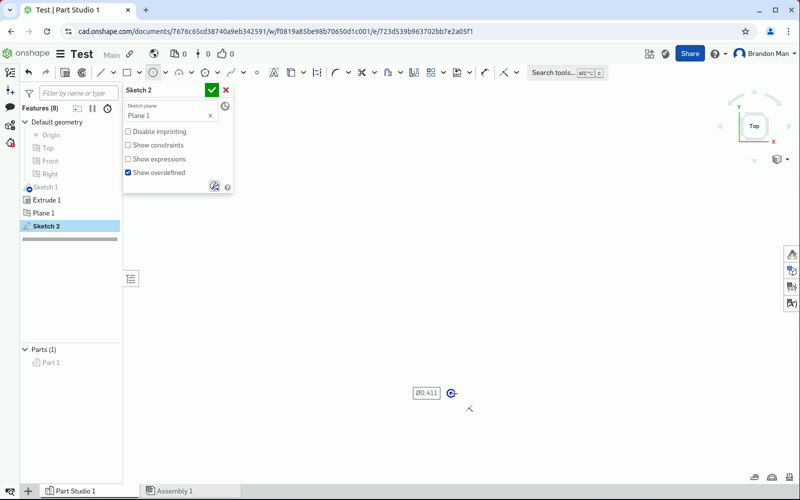
scroll(-6)
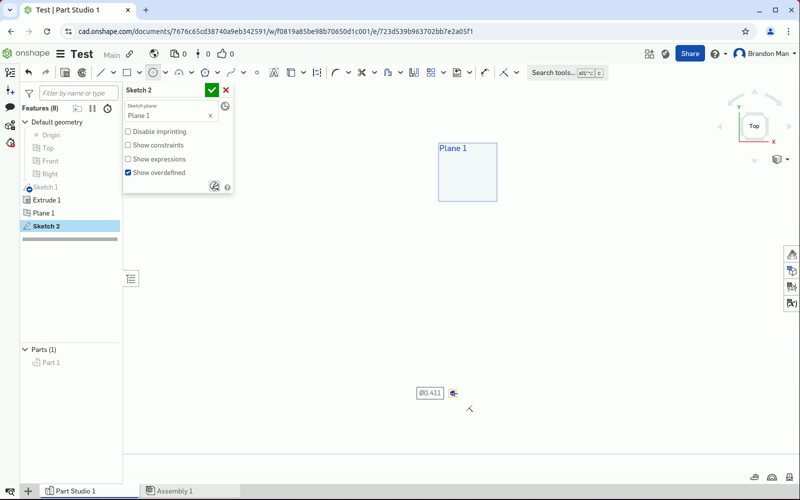
scroll(-6)
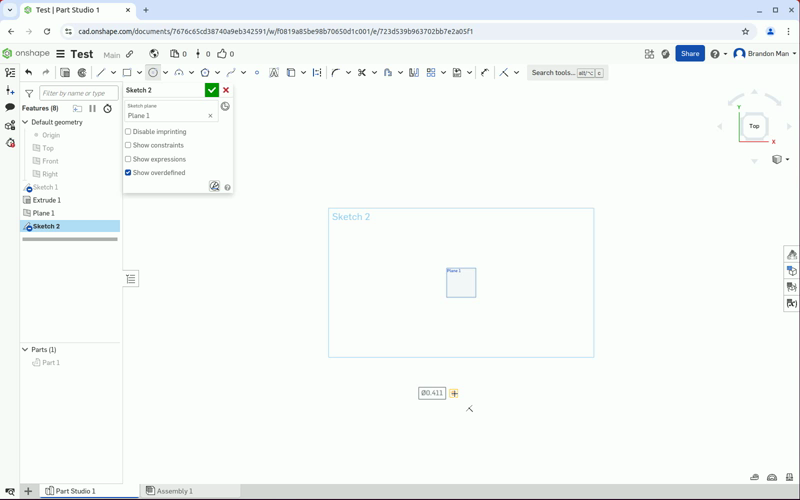
key(esc)
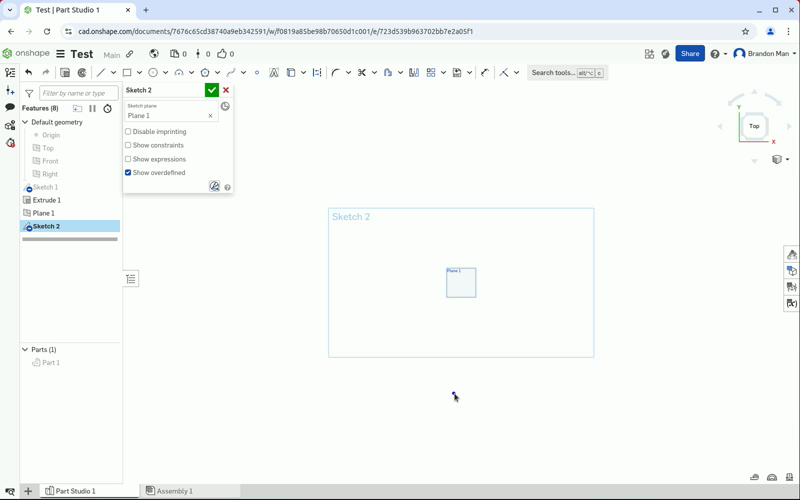
mouse_move(453, 394)
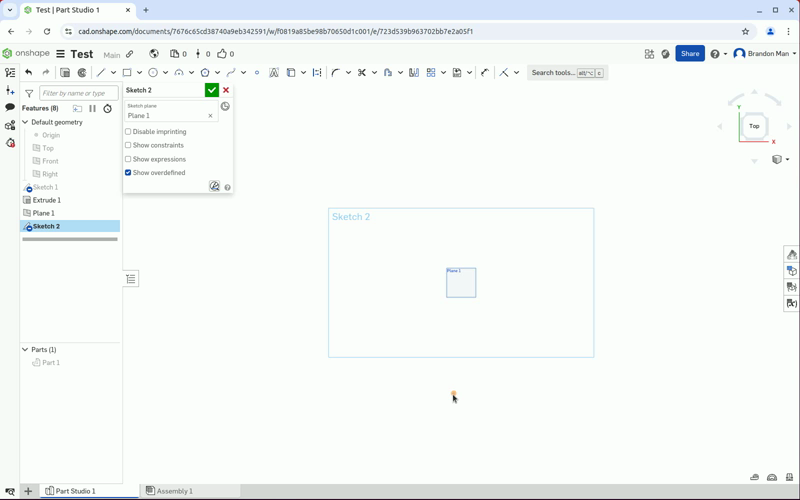
scroll(6)
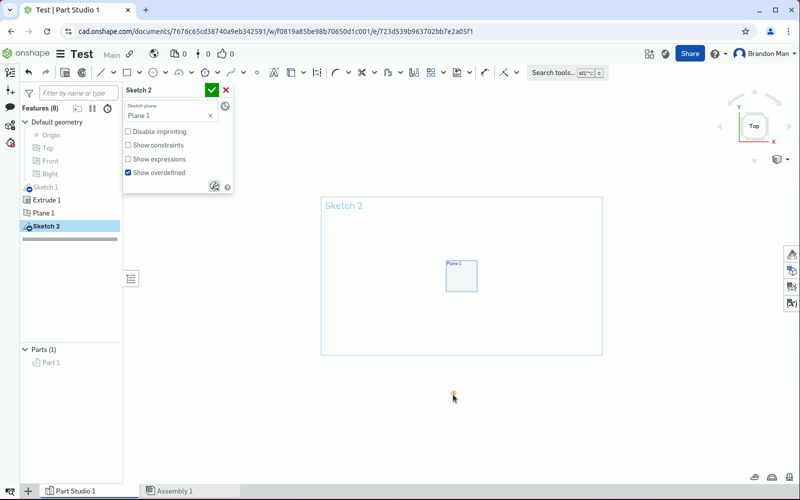
scroll(6)
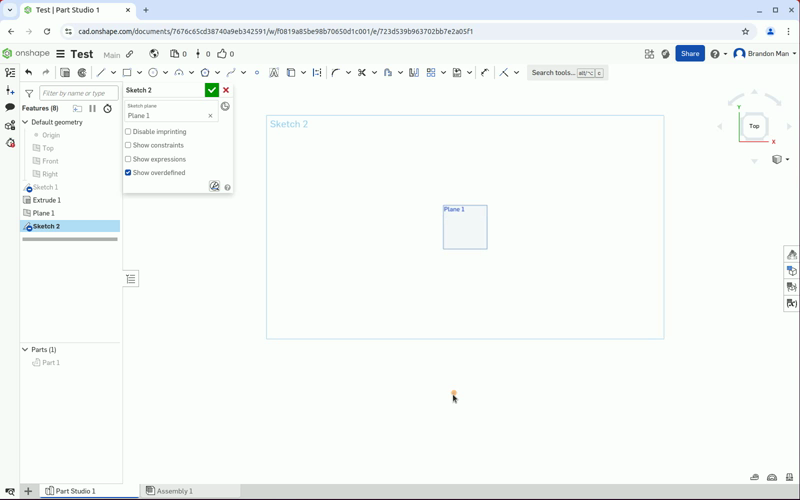
scroll(6)
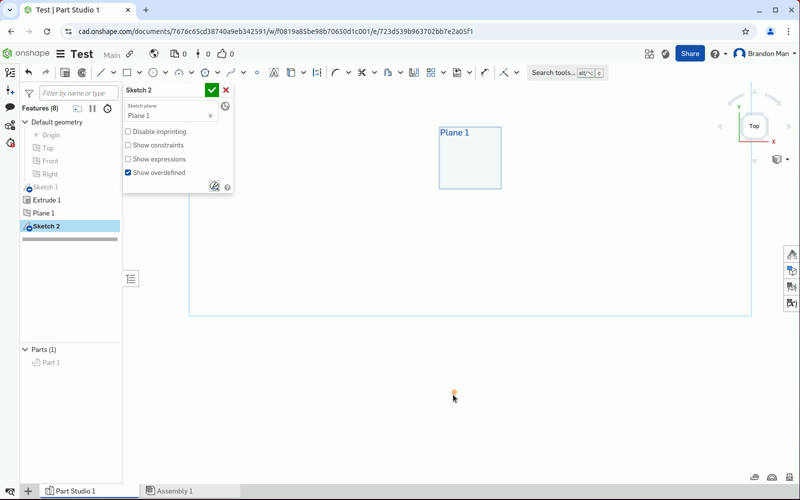
scroll(6)
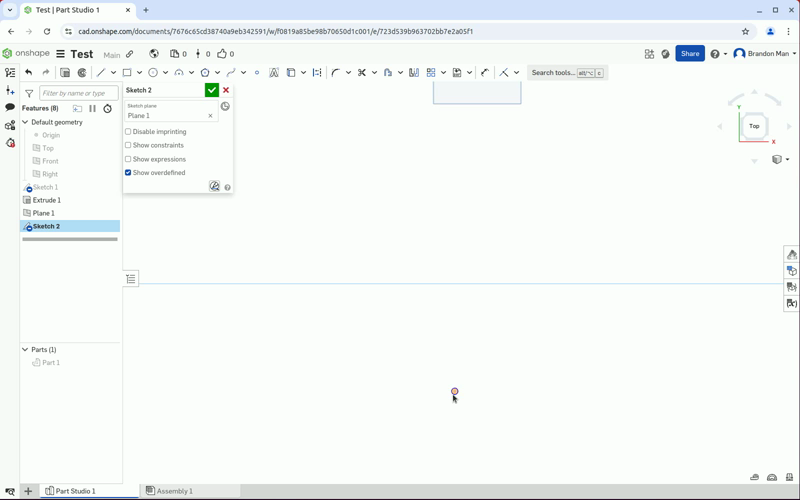
scroll(6)
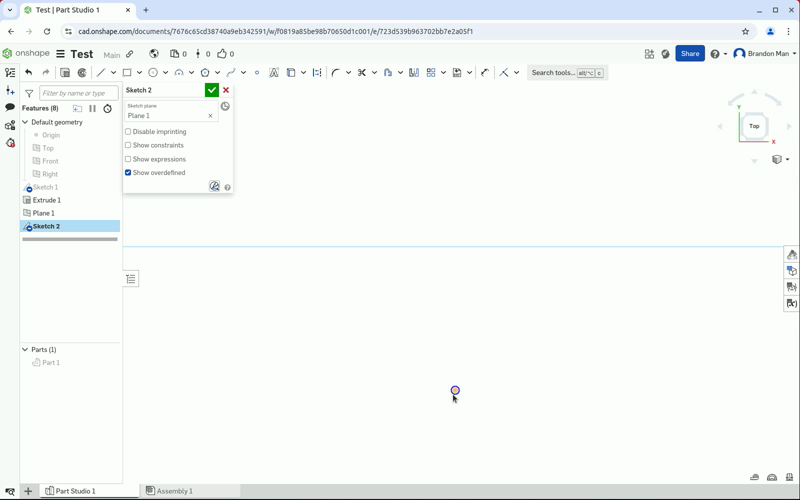
scroll(6)
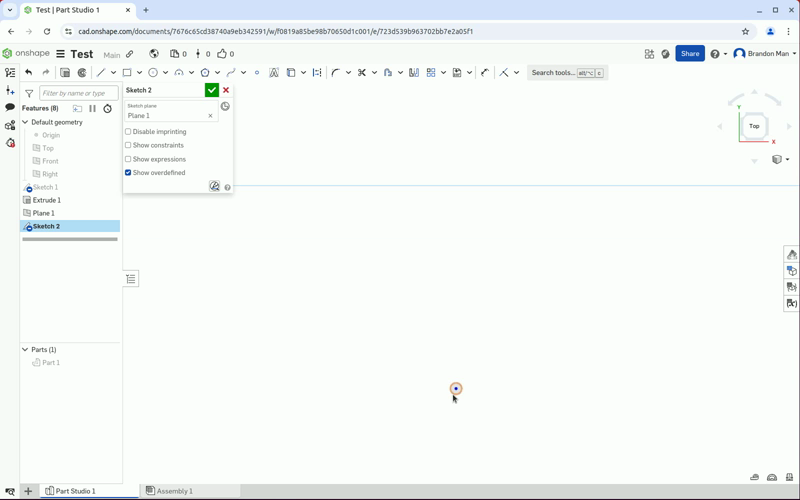
scroll(6)
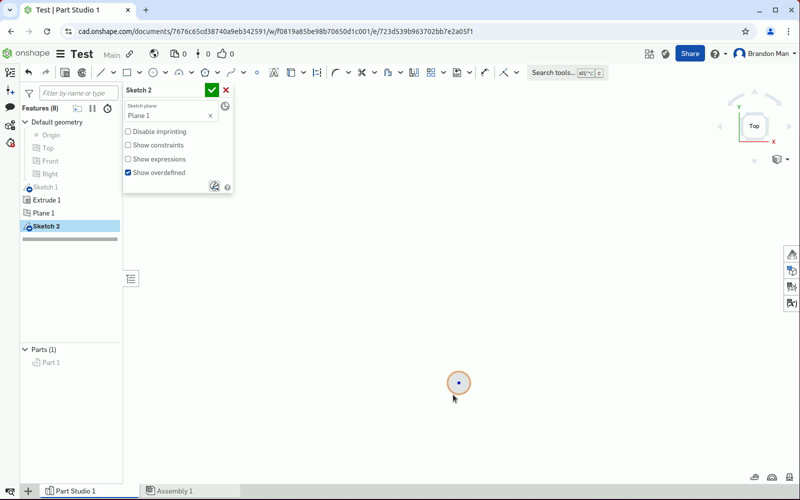
click(453, 394)
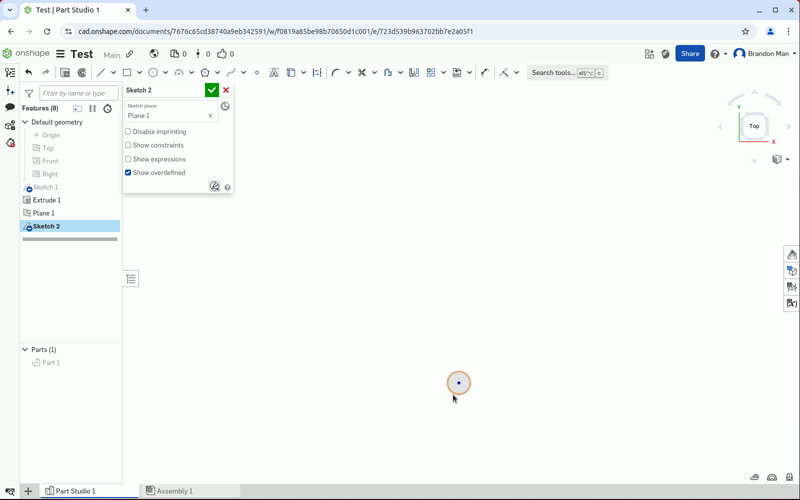
scroll(-6)
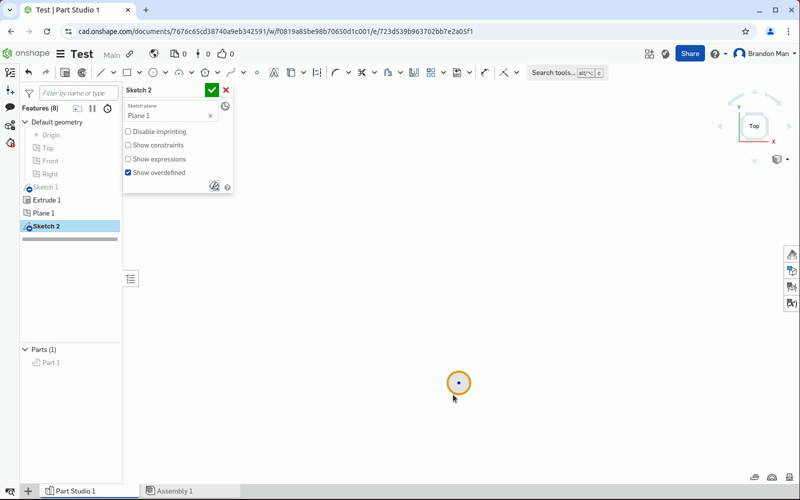
scroll(-6)
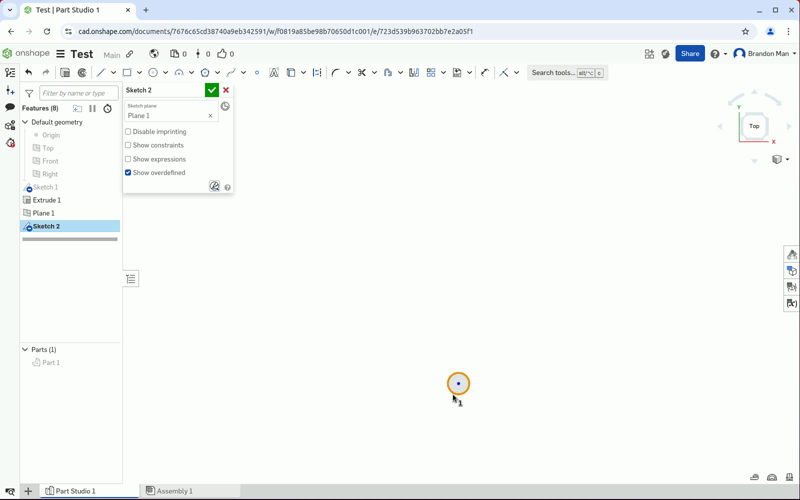
scroll(-6)
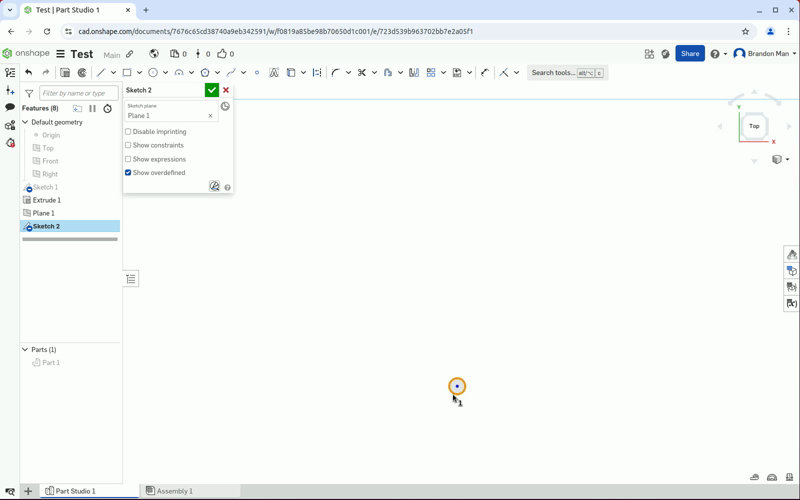
scroll(-6)
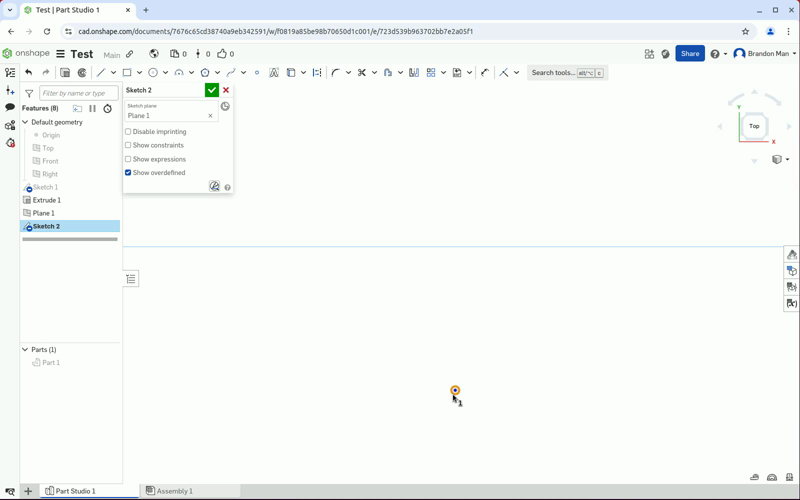
scroll(-6)
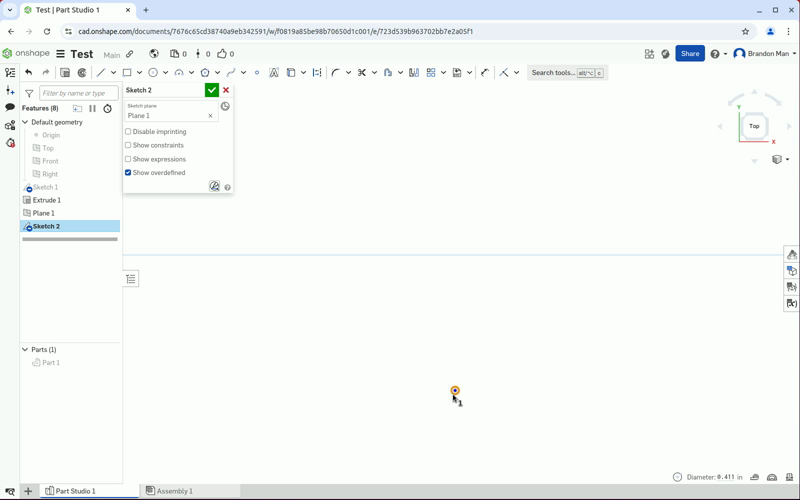
scroll(-6)
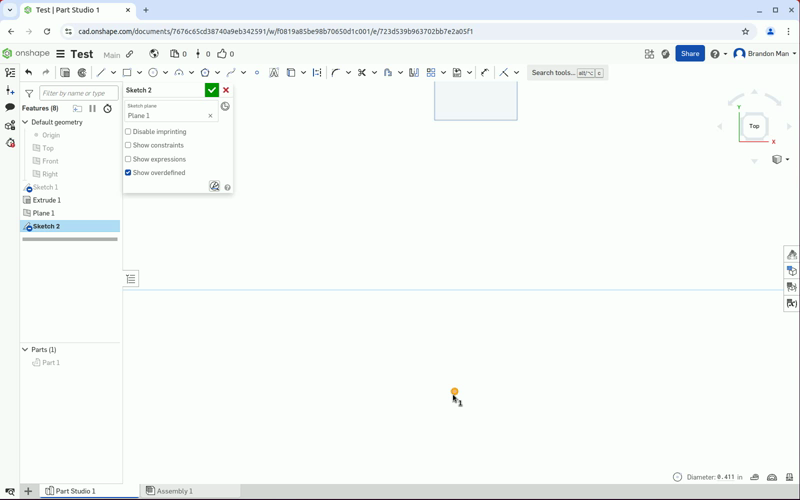
scroll(-6)
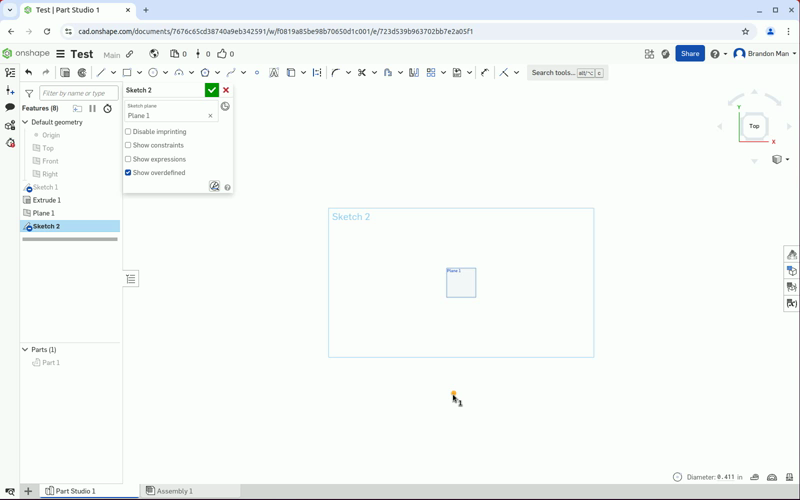
mouse_move(73, 352)
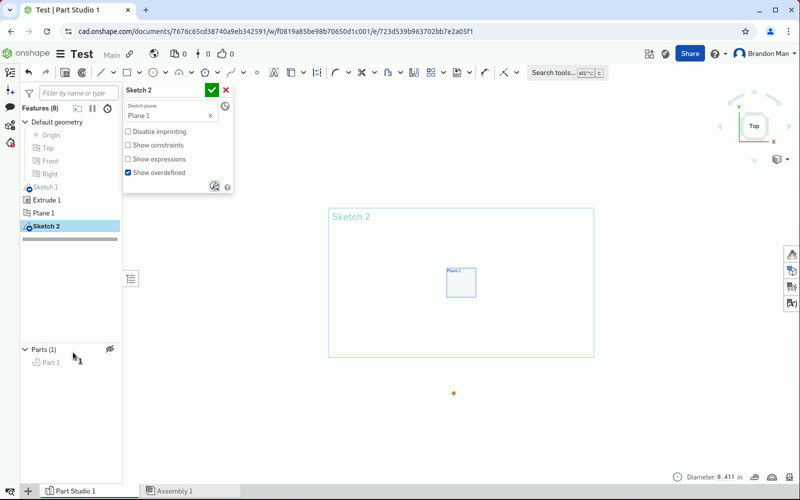
key(shift+y)
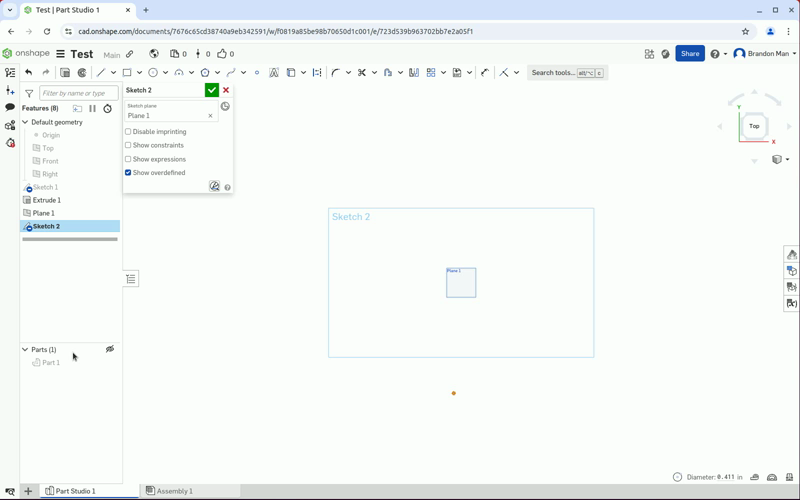
key(shift+e)
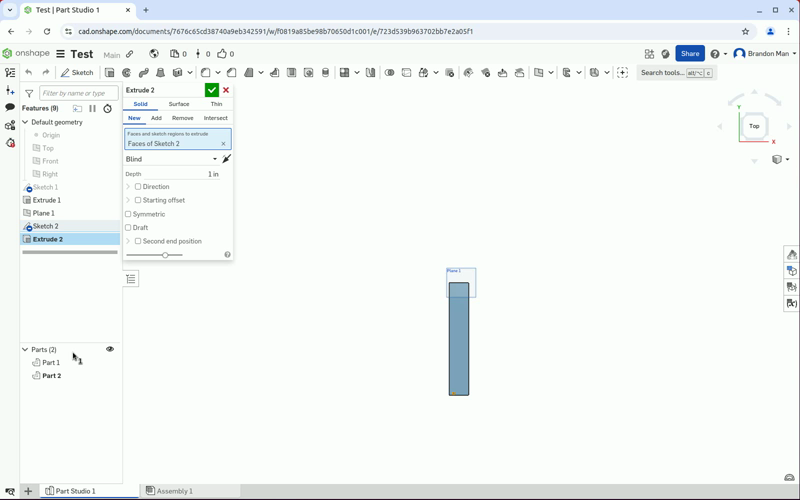
mouse_move(143, 106)
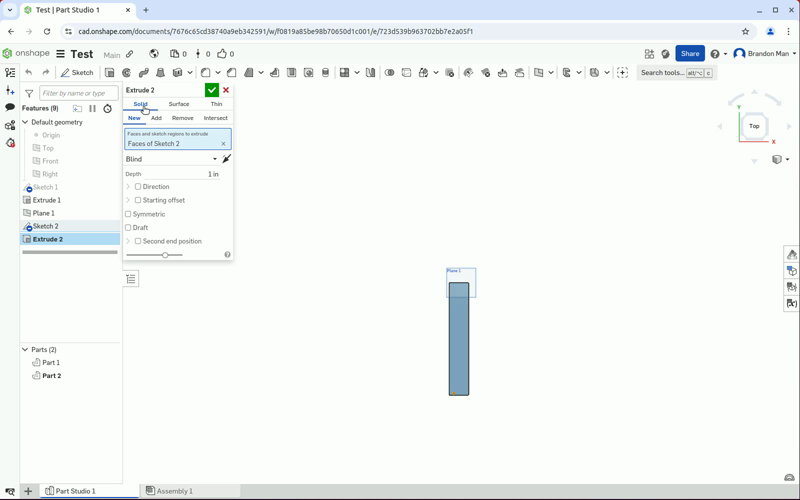
click(143, 106)
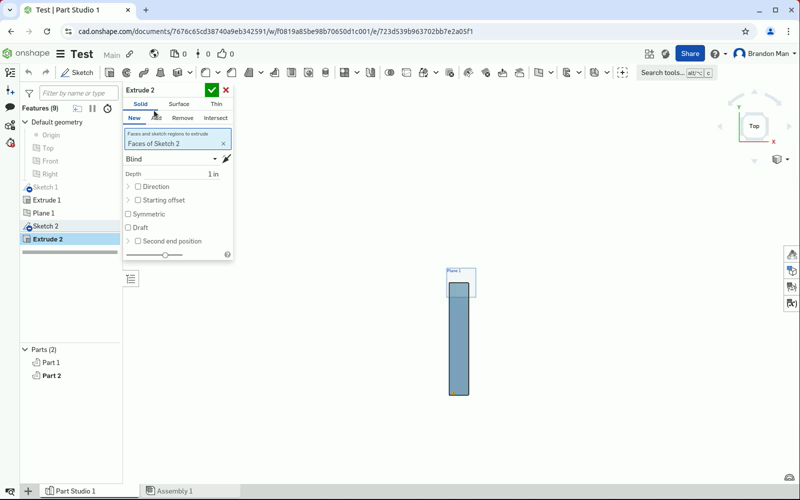
mouse_move(186, 120)
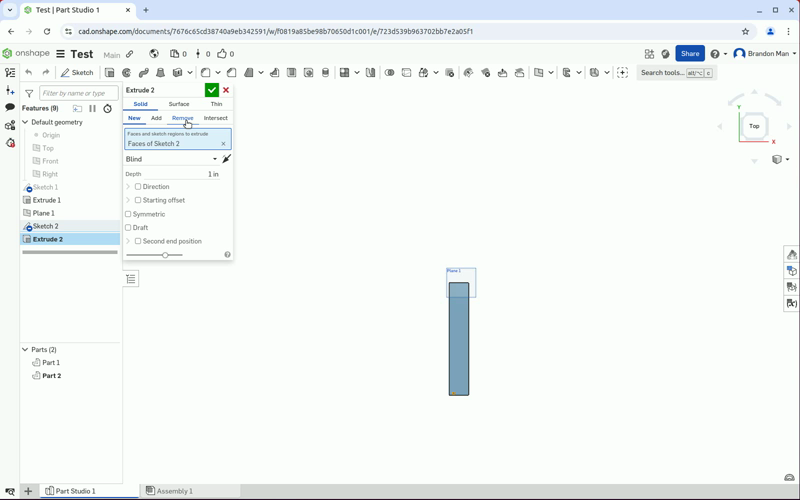
click(186, 120)
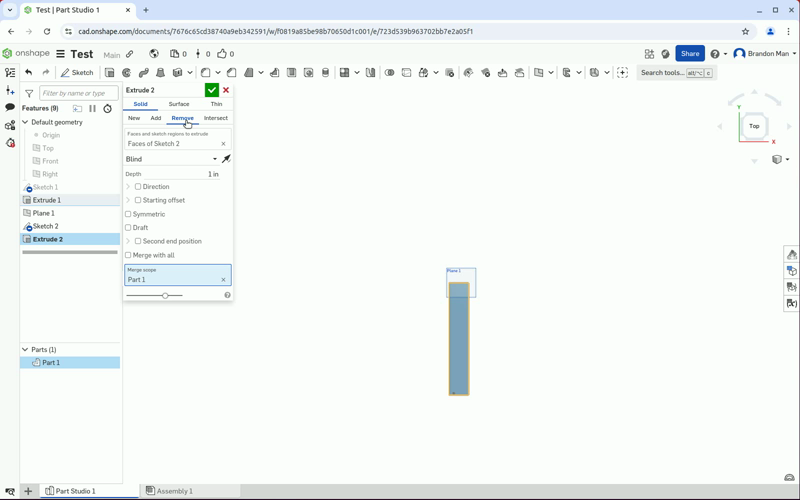
key(tab, 4)
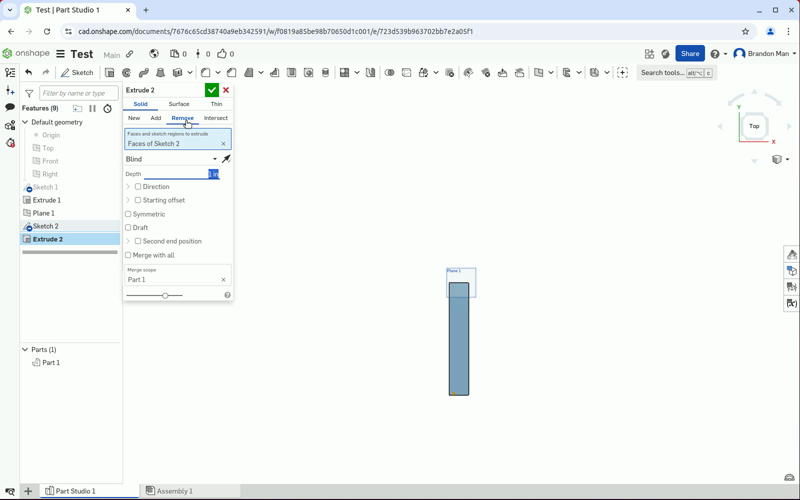
text(0.722)
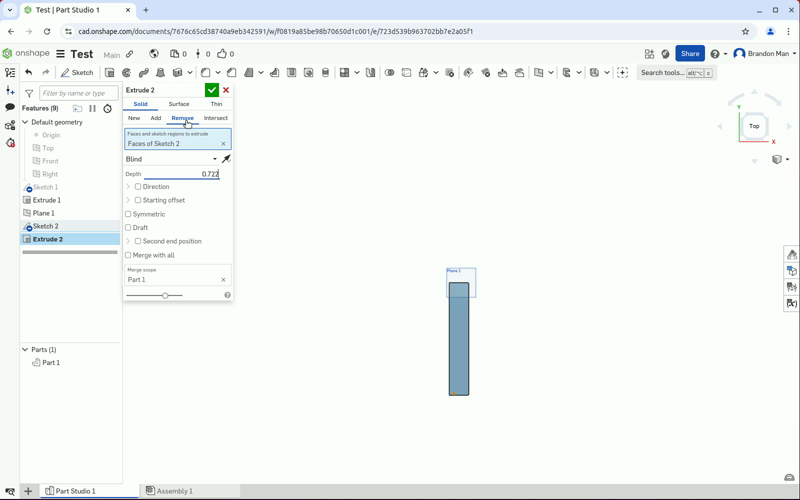
key(tab, 6)
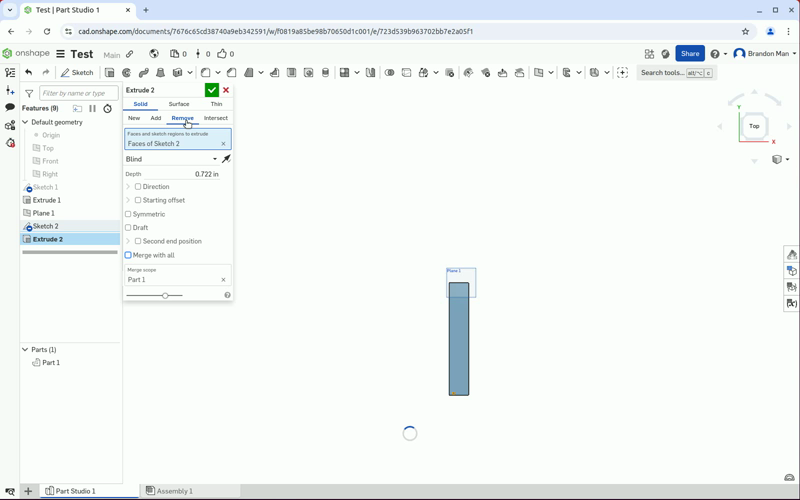
key(space)
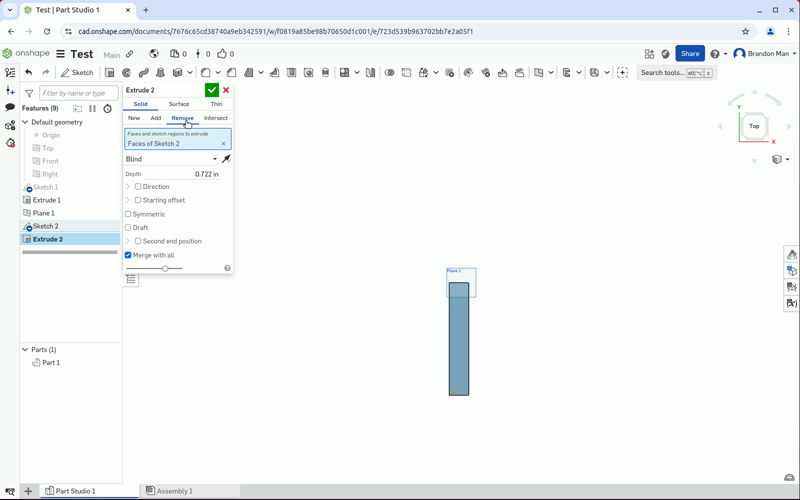
key(enter)
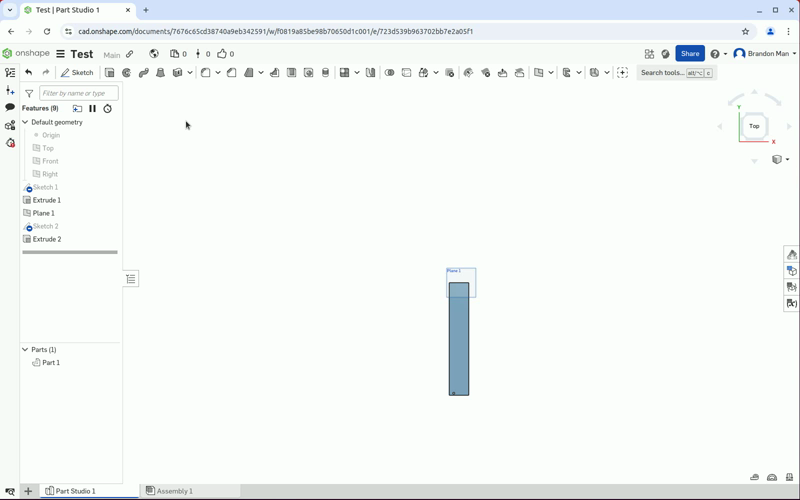
key(shift+h)
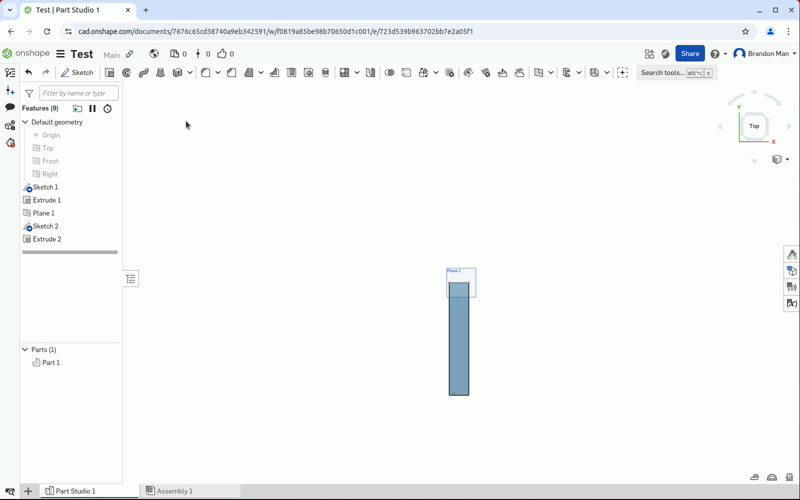
key(shift+h)
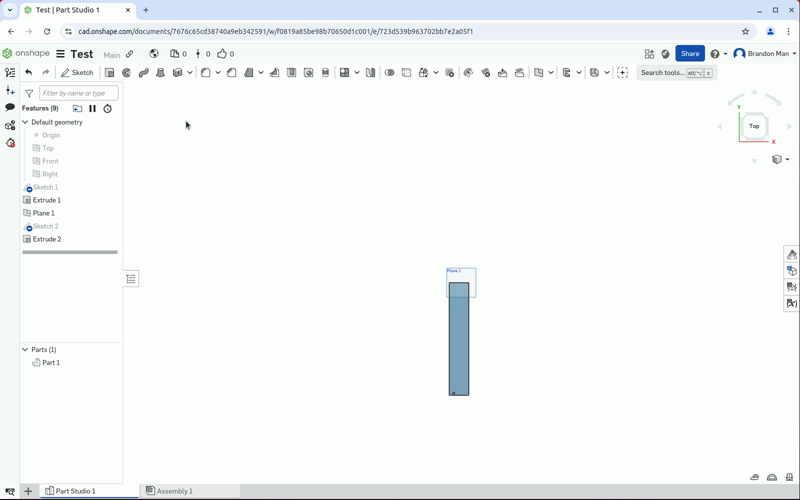
mouse_move(73, 189)
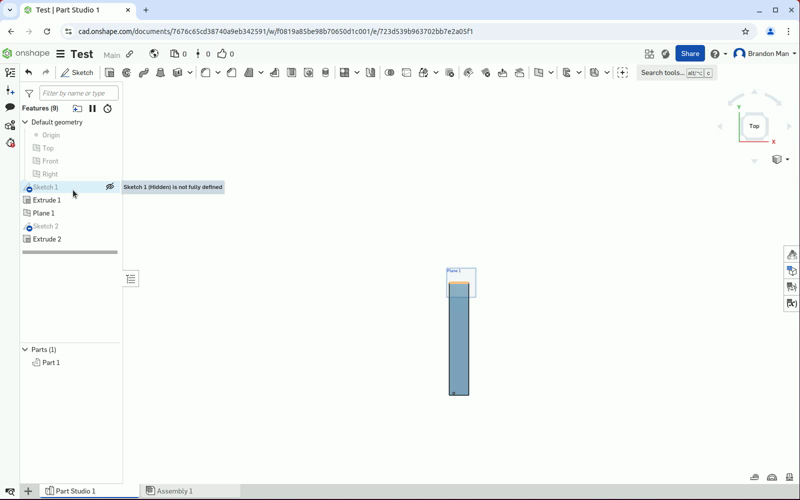
click(73, 189)
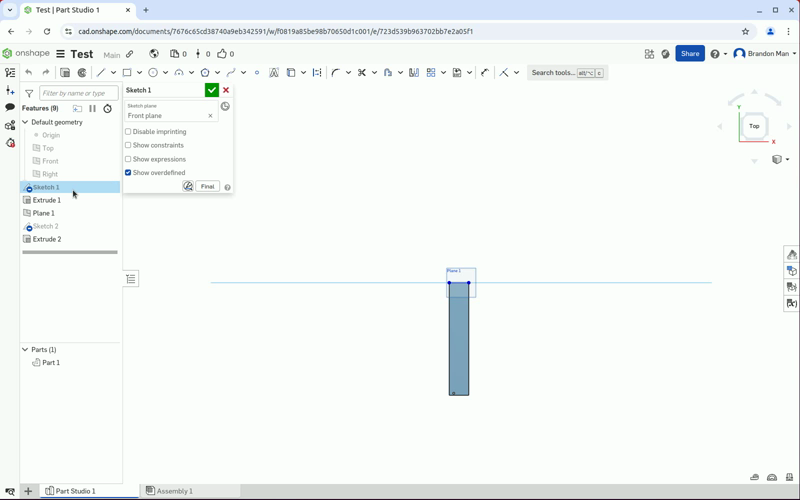
mouse_move(229, 92)
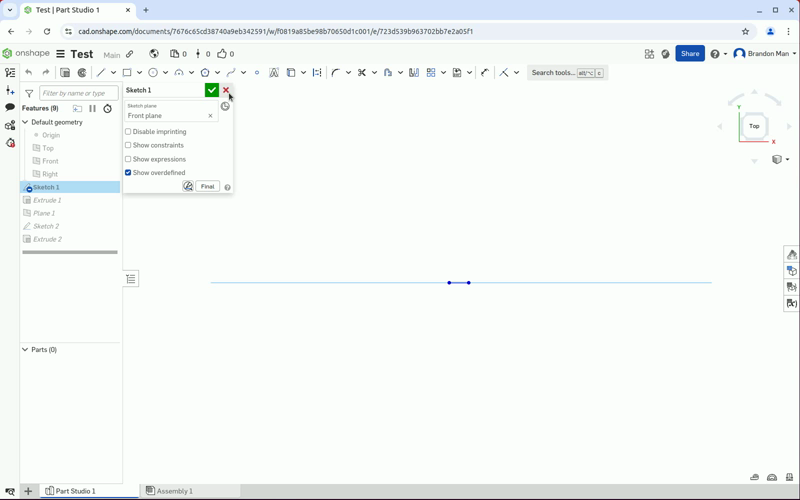
click(229, 92)
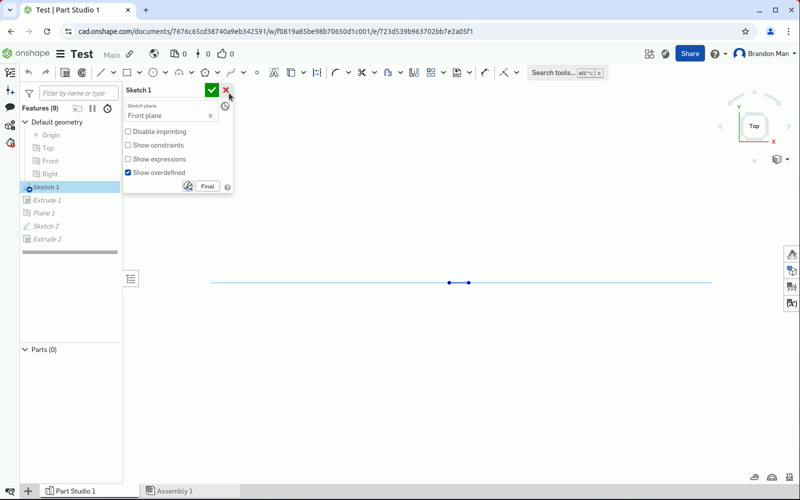
key(shift+s)
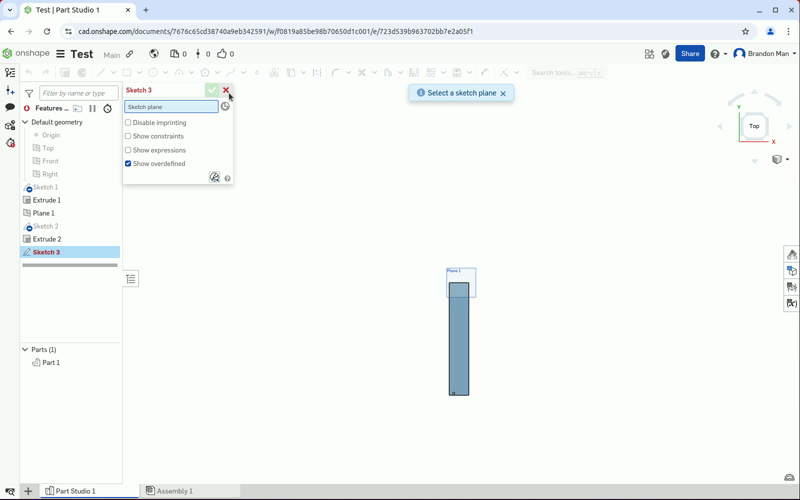
mouse_move(73, 215)
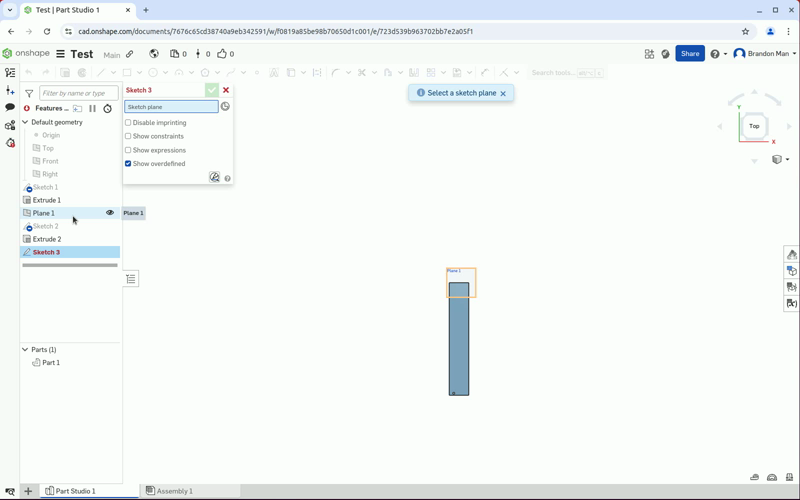
click(73, 215)
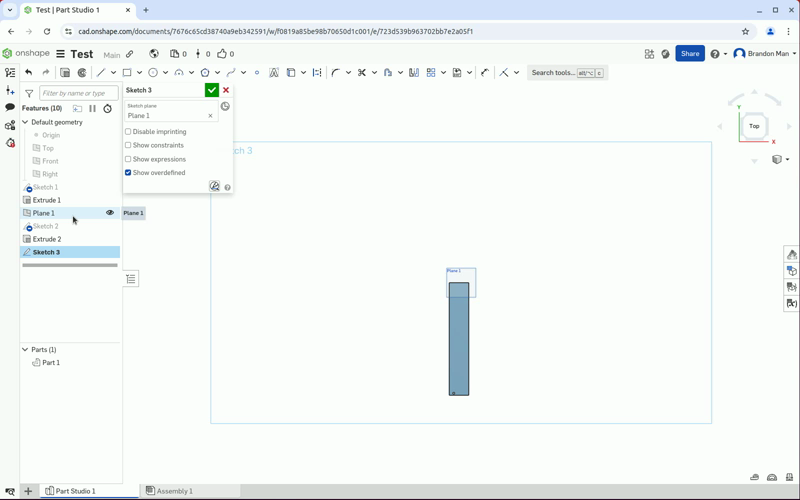
mouse_move(73, 352)
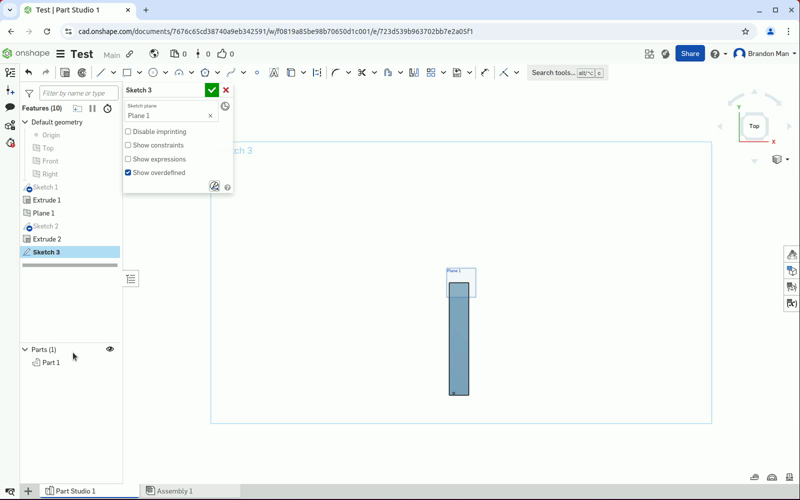
key(y)
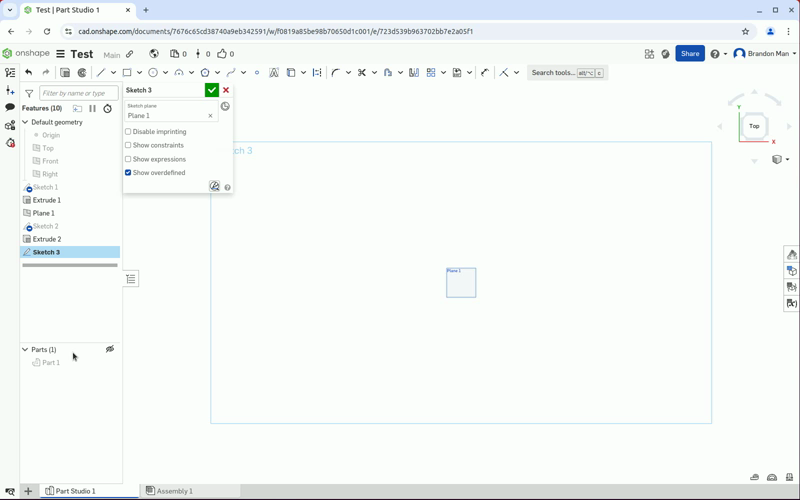
key(c)
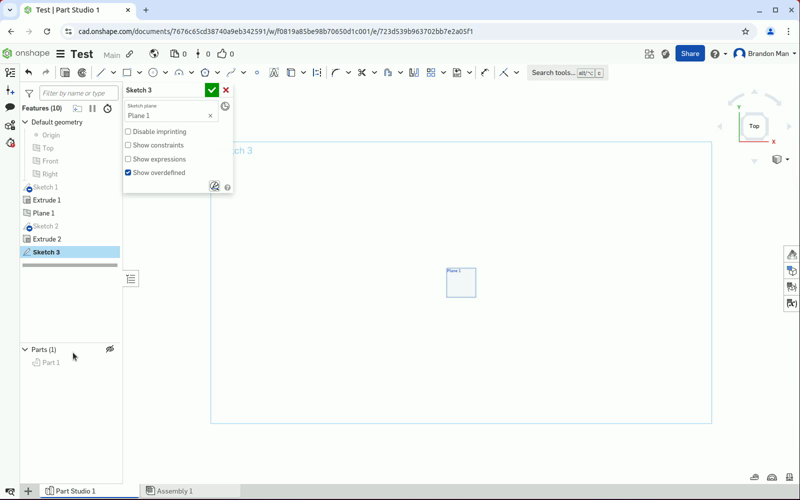
key_down(shift)
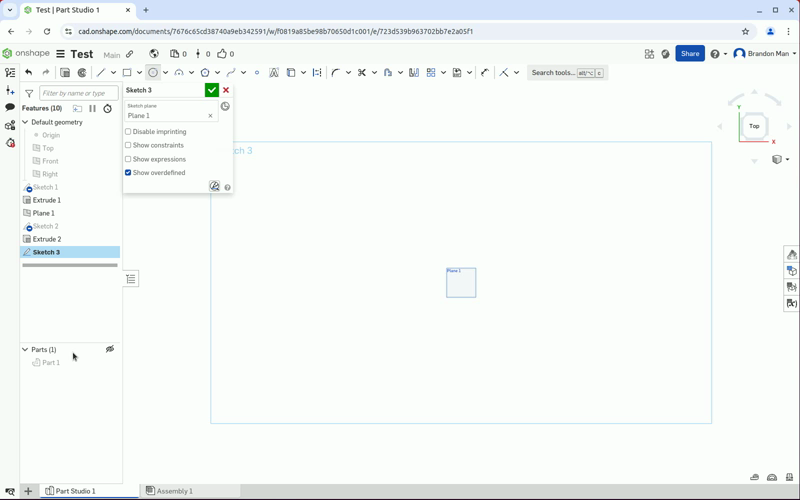
mouse_move(457, 393)
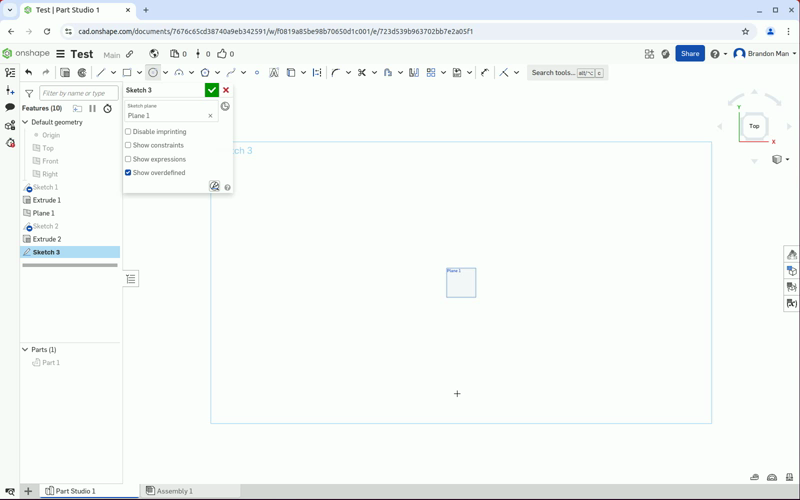
click(457, 393)
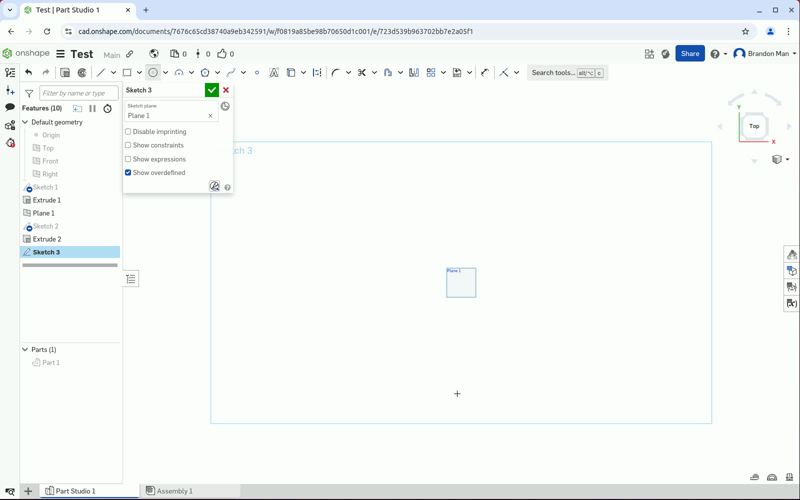
key_up(shift)
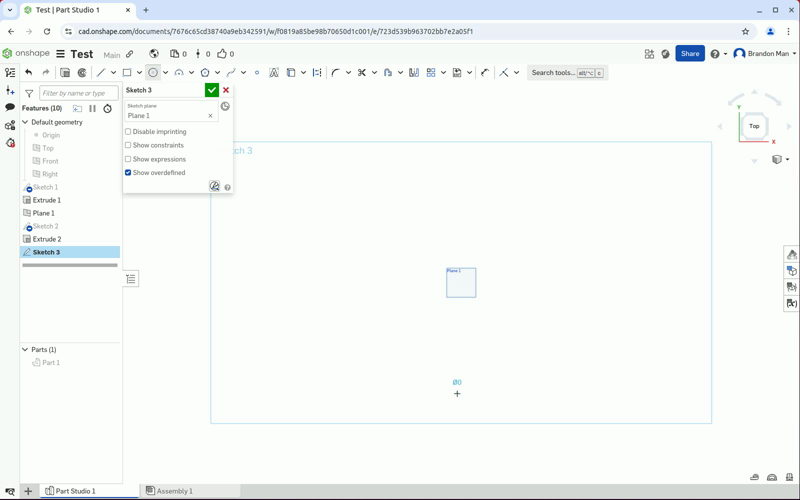
mouse_move(458, 393)
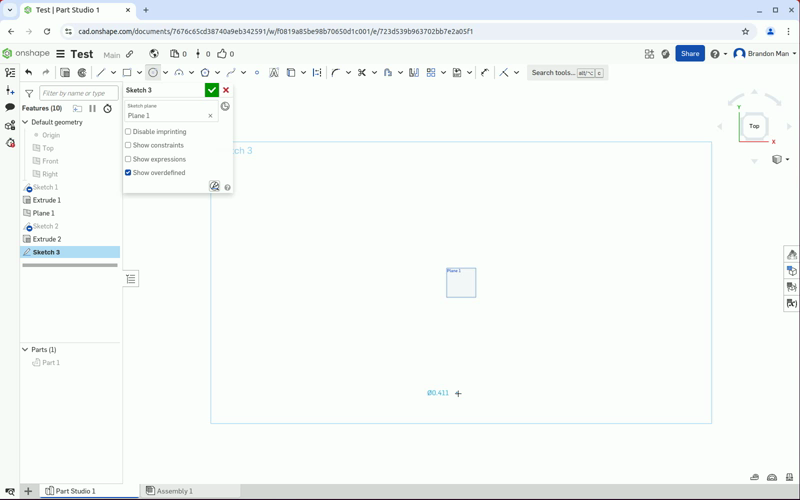
scroll(6)
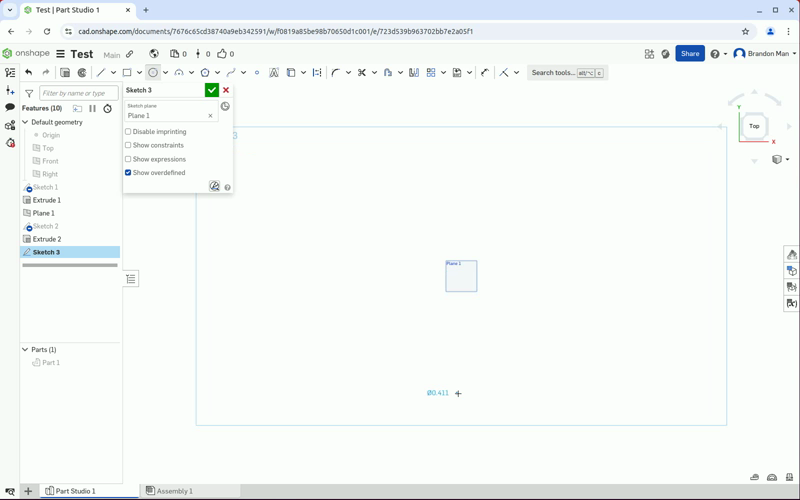
scroll(6)
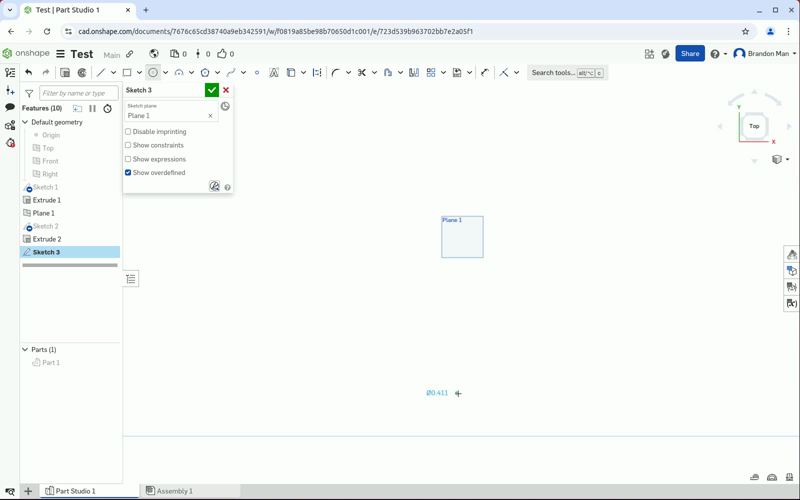
scroll(6)
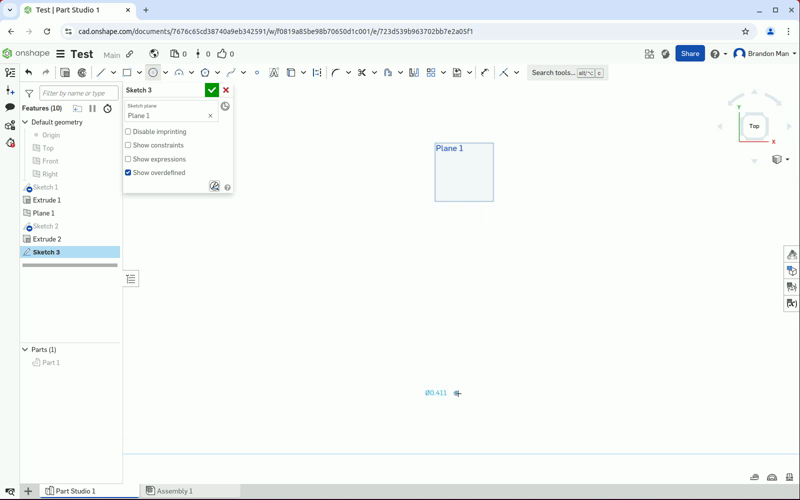
scroll(6)
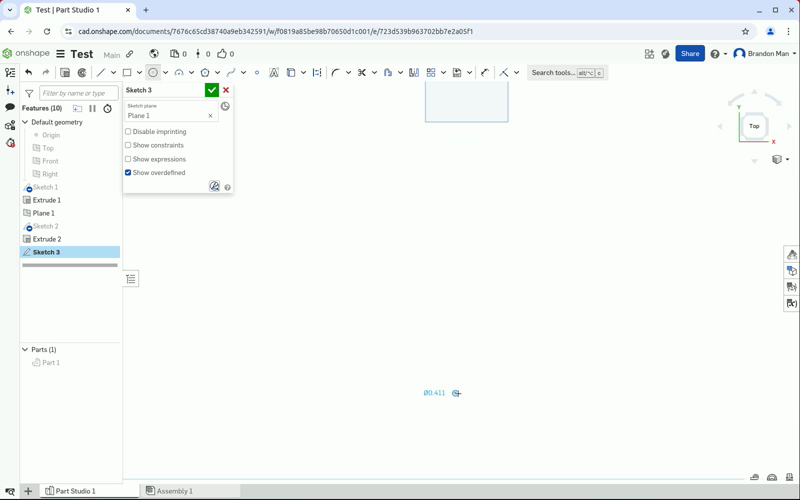
scroll(6)
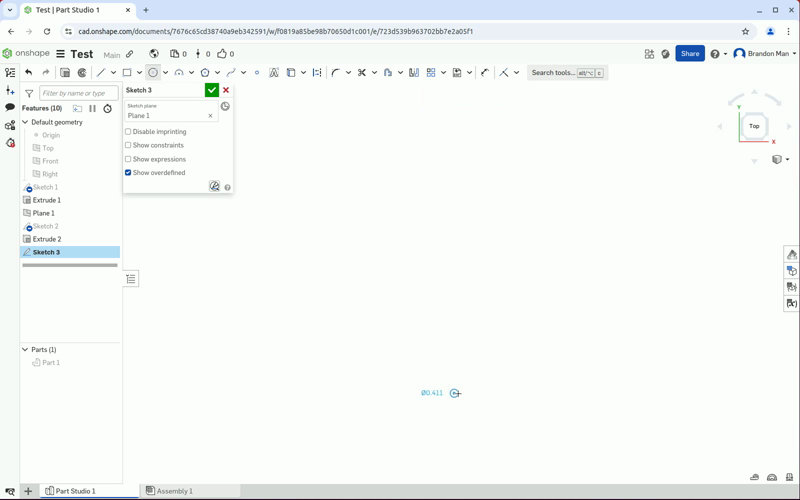
scroll(6)
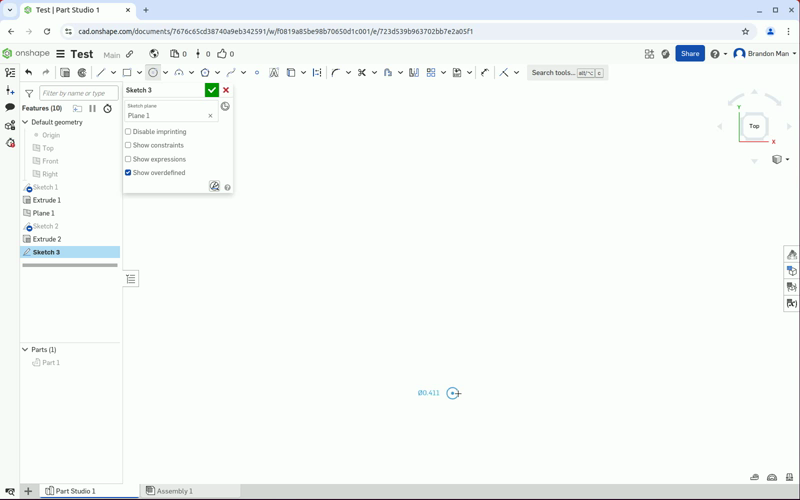
scroll(6)
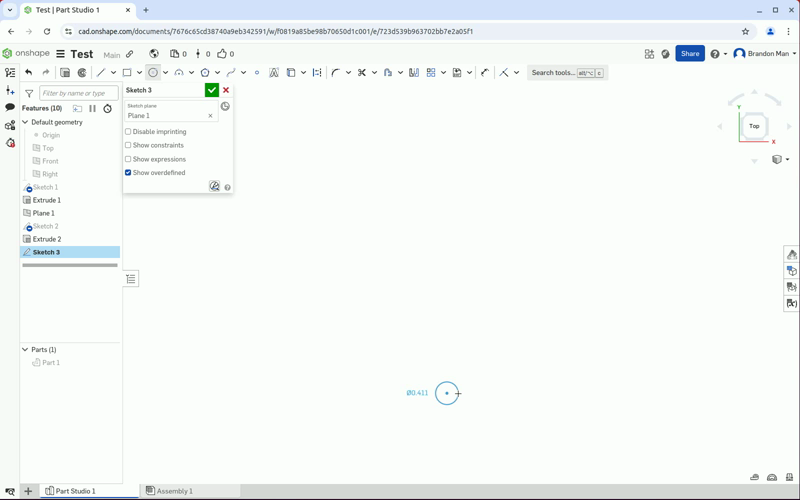
click(458, 393)
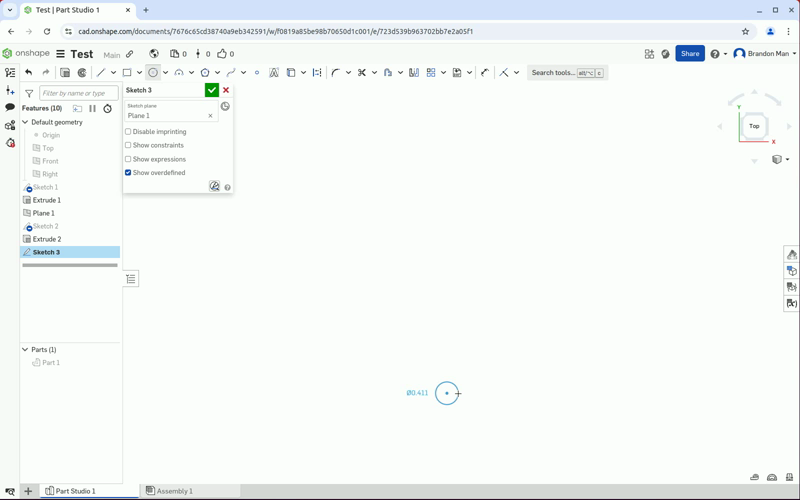
scroll(-6)
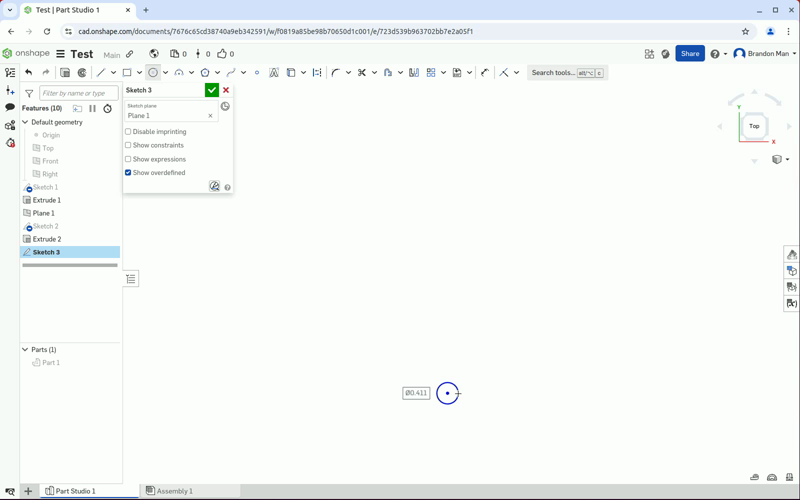
scroll(-6)
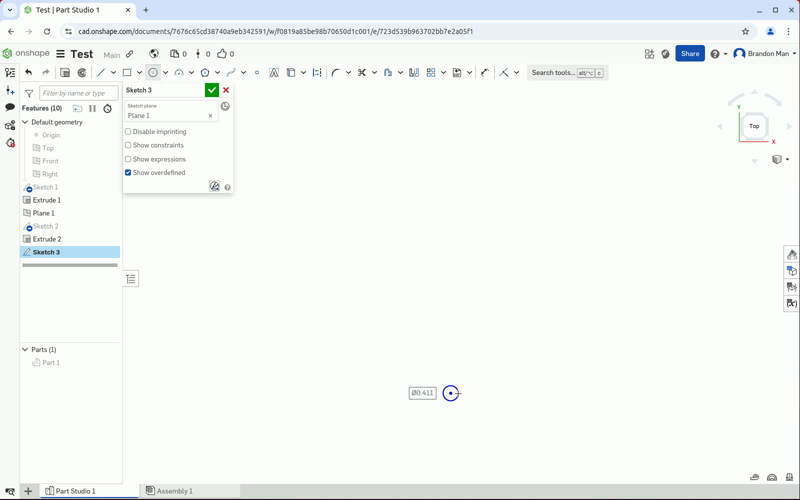
scroll(-6)
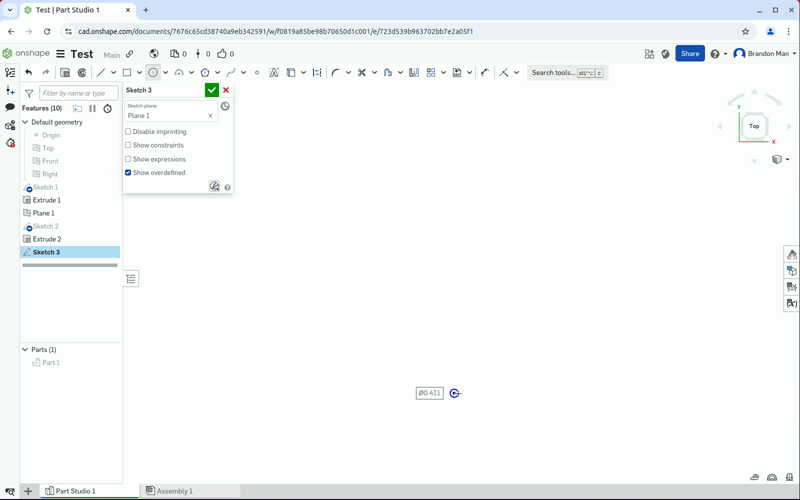
scroll(-6)
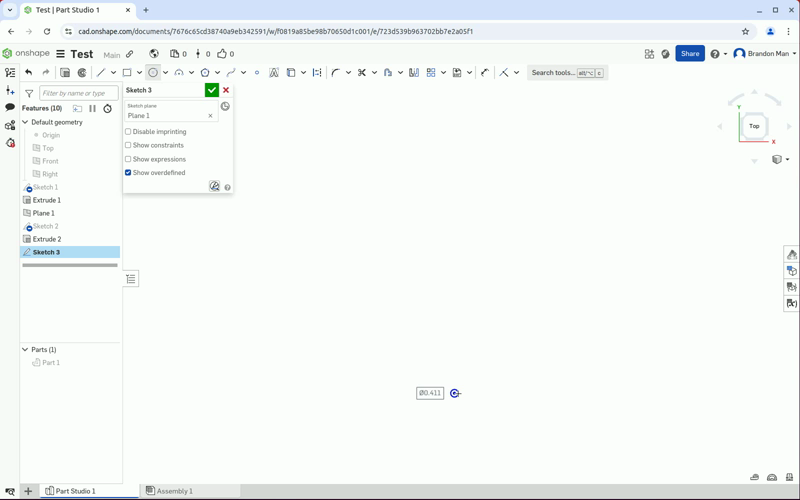
scroll(-6)
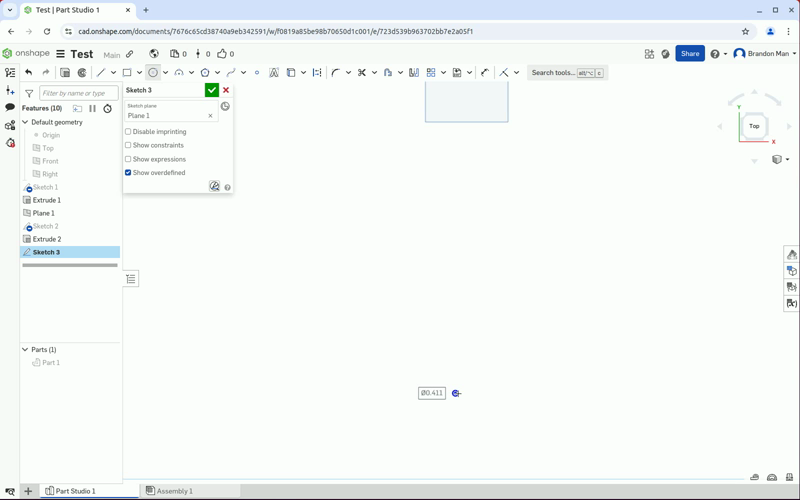
scroll(-6)
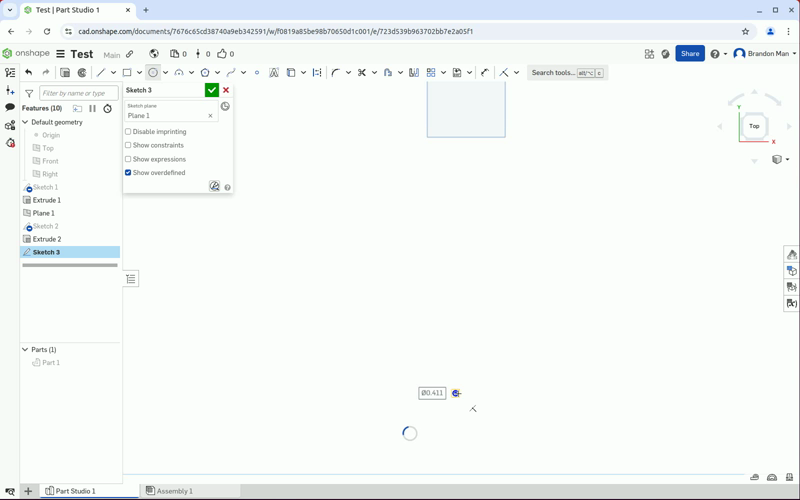
scroll(-6)
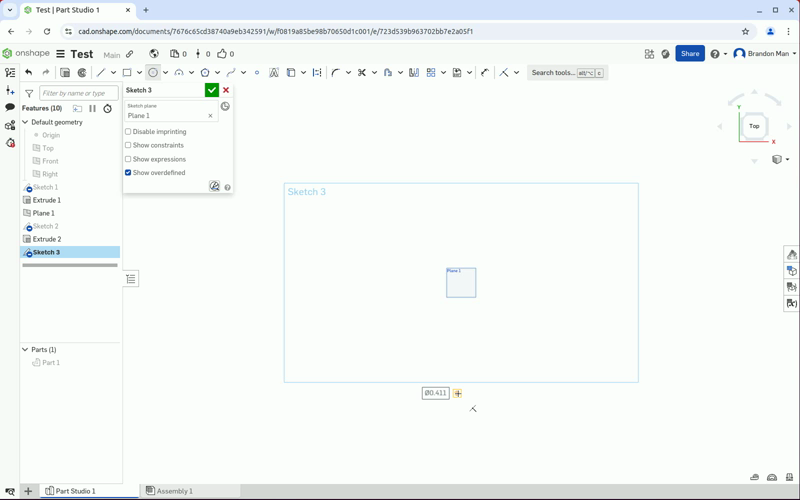
key(esc)
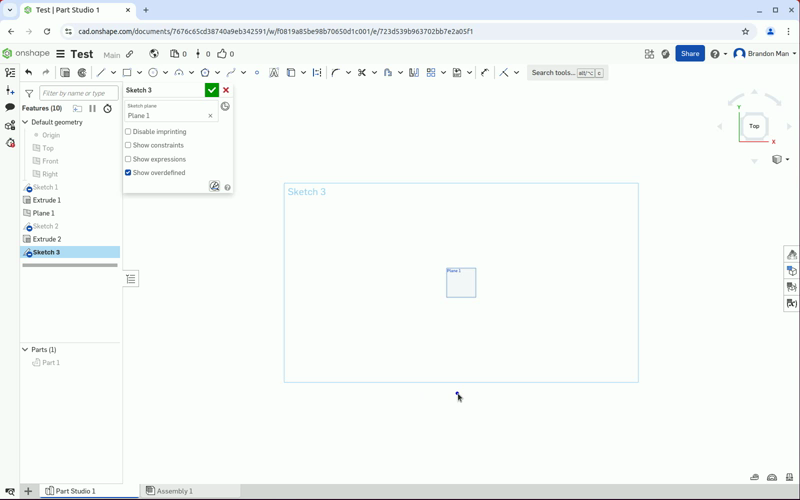
mouse_move(456, 392)
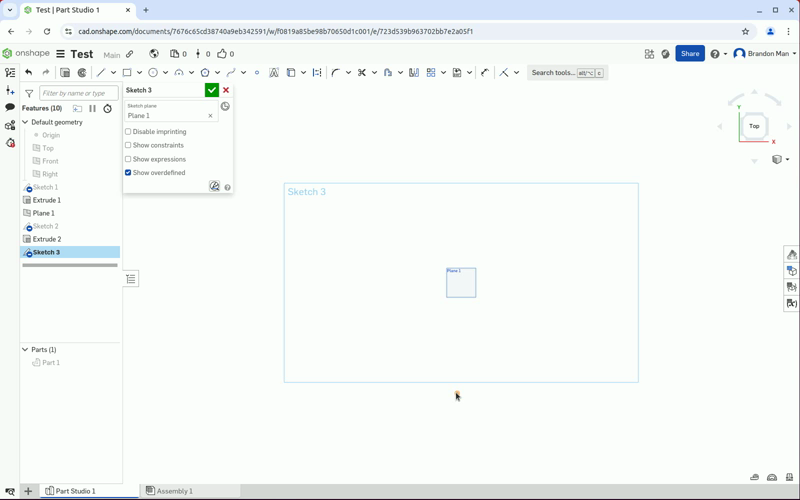
scroll(6)
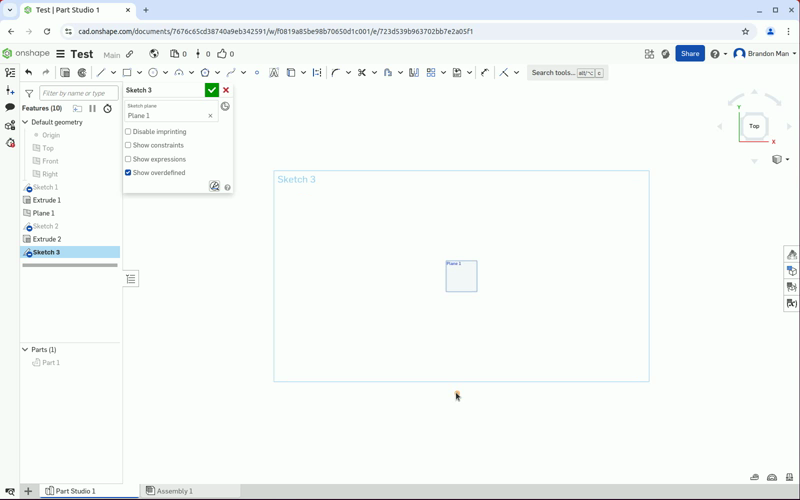
scroll(6)
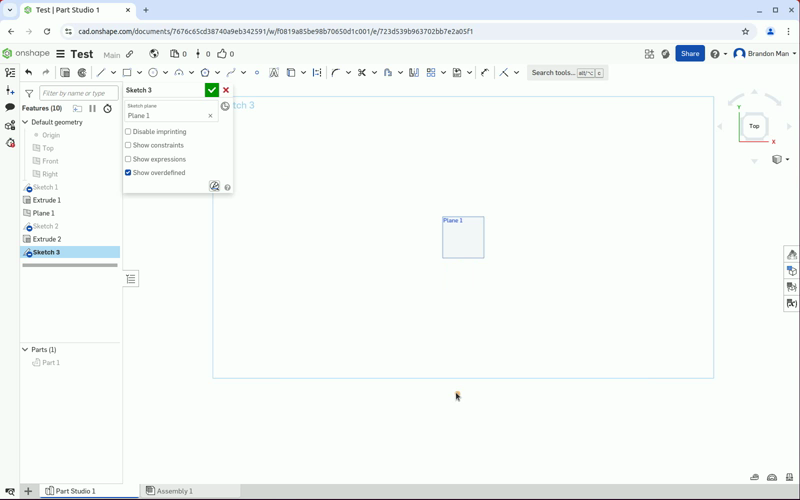
scroll(6)
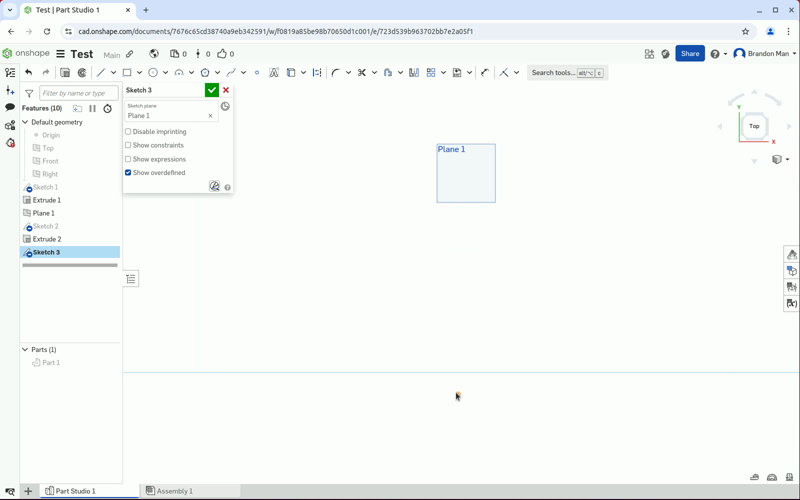
scroll(6)
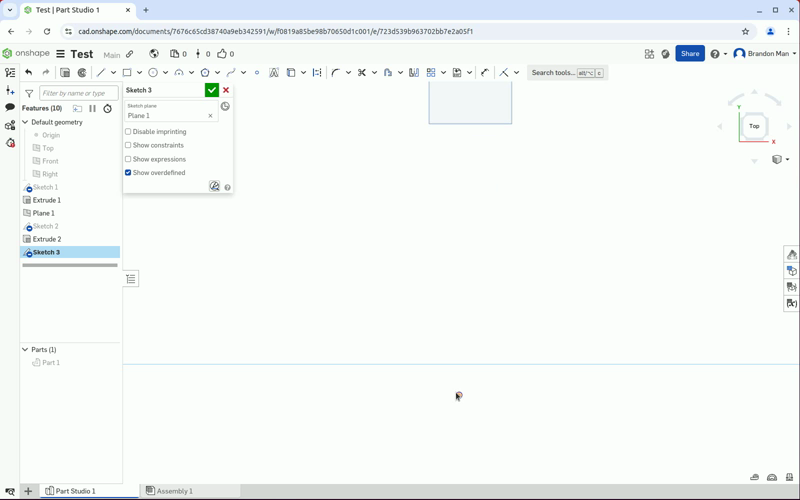
scroll(6)
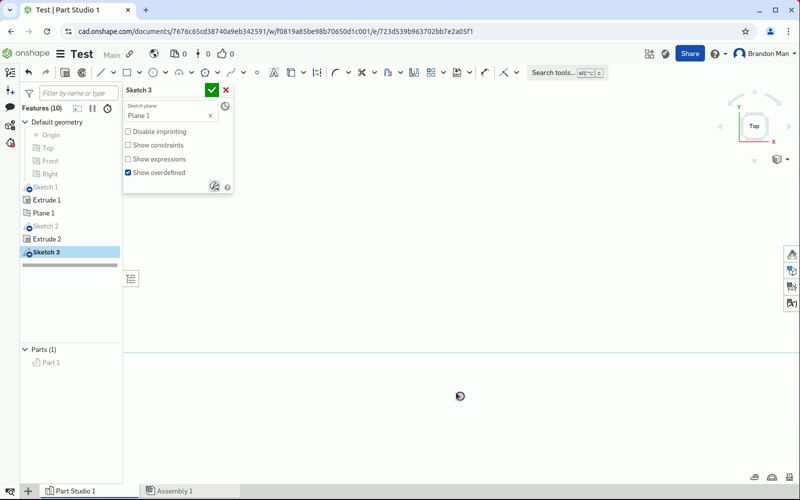
scroll(6)
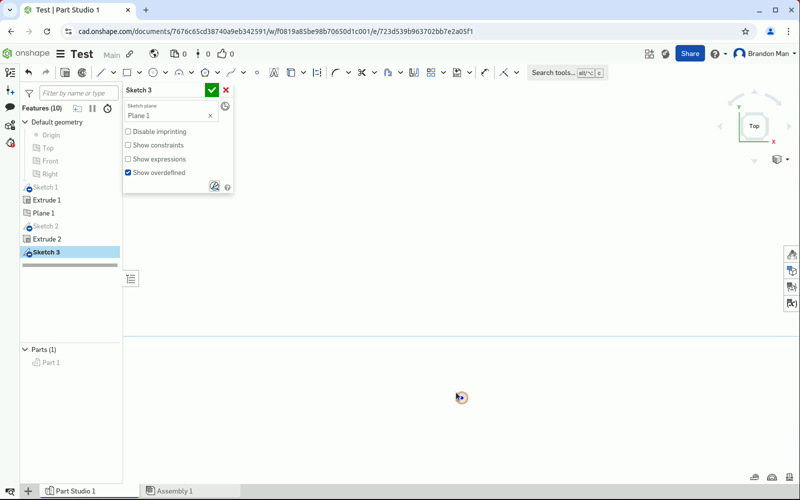
scroll(6)
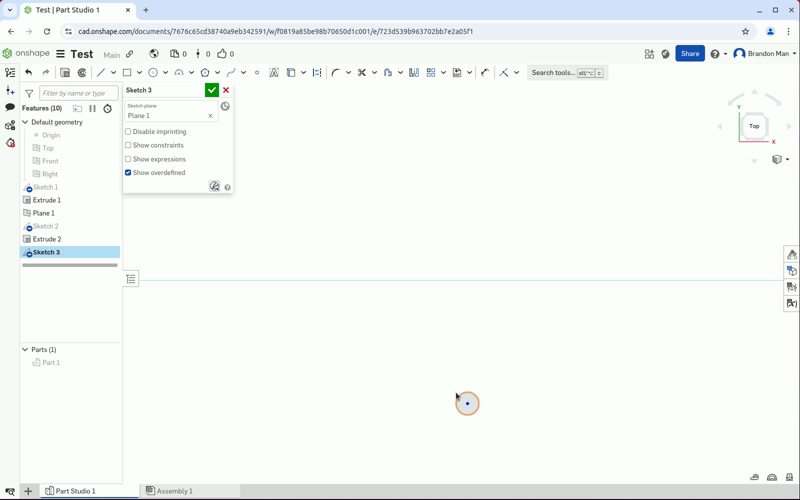
click(456, 392)
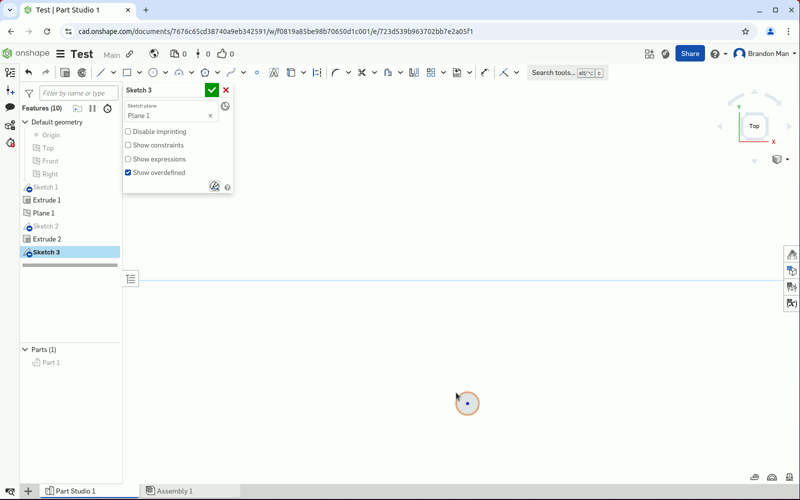
scroll(-6)
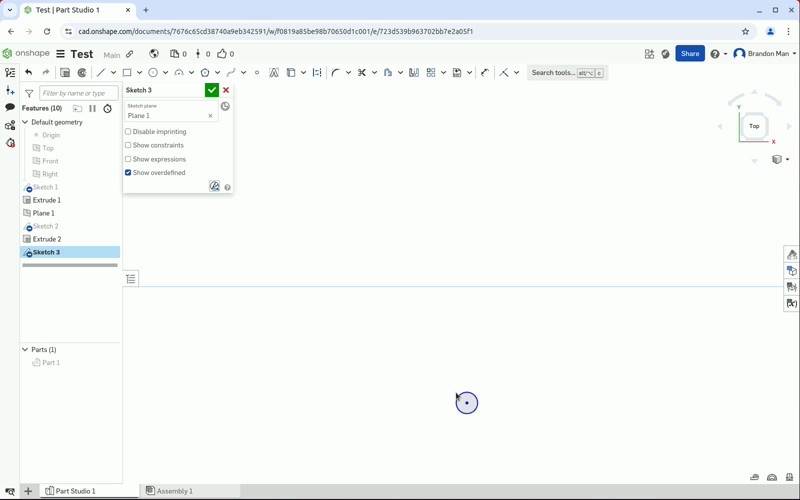
scroll(-6)
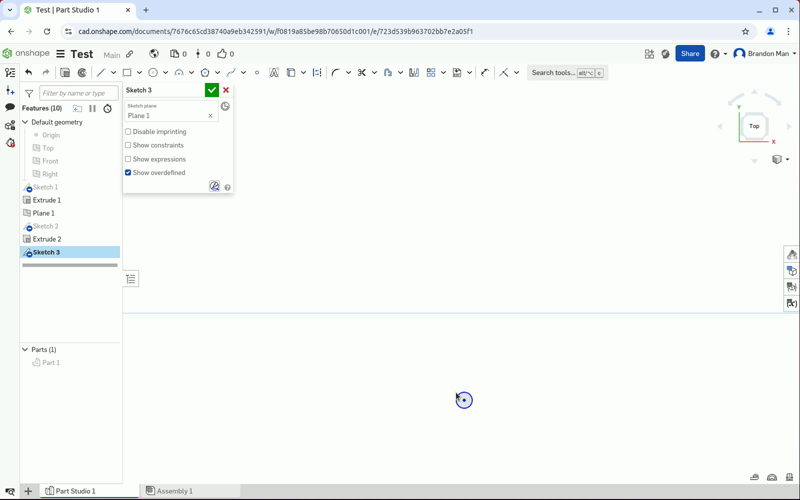
scroll(-6)
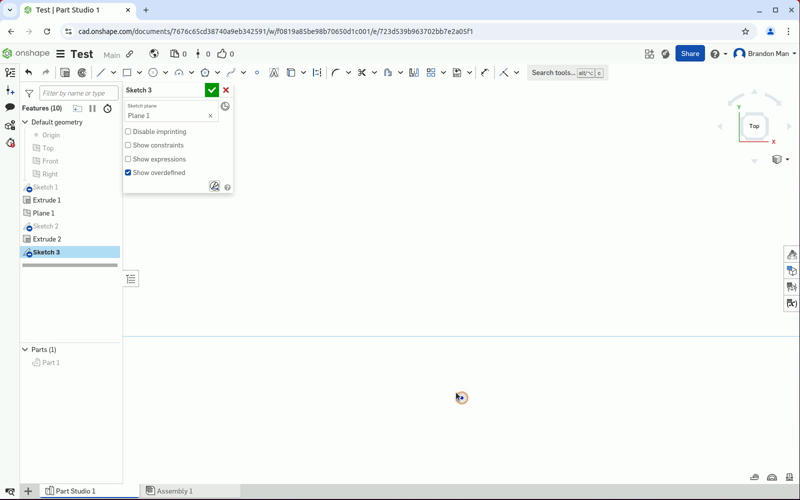
scroll(-6)
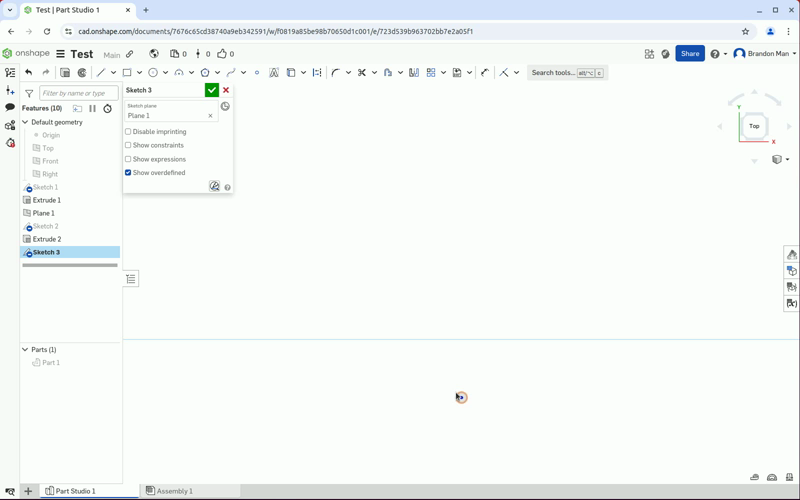
scroll(-6)
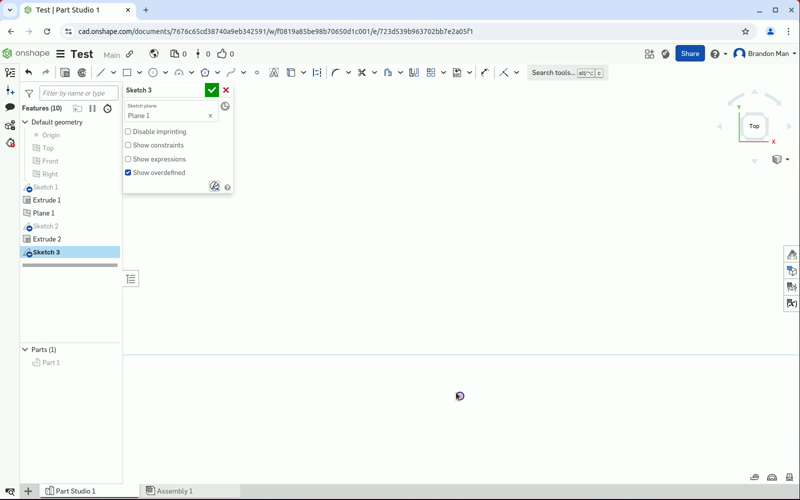
scroll(-6)
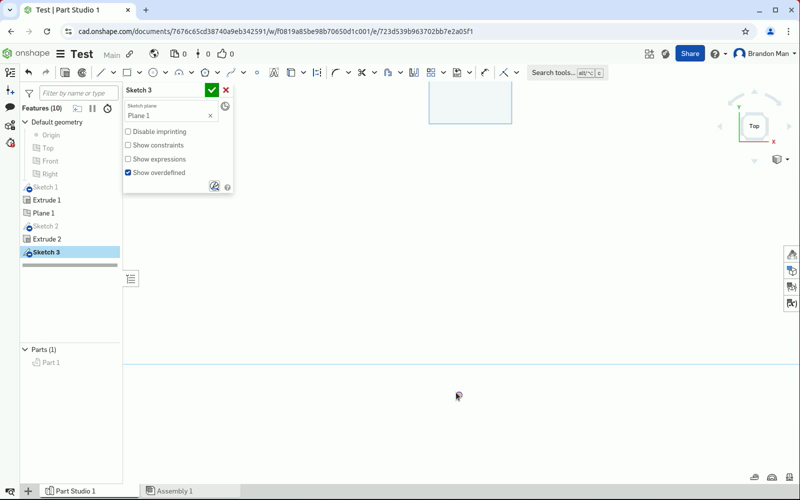
scroll(-6)
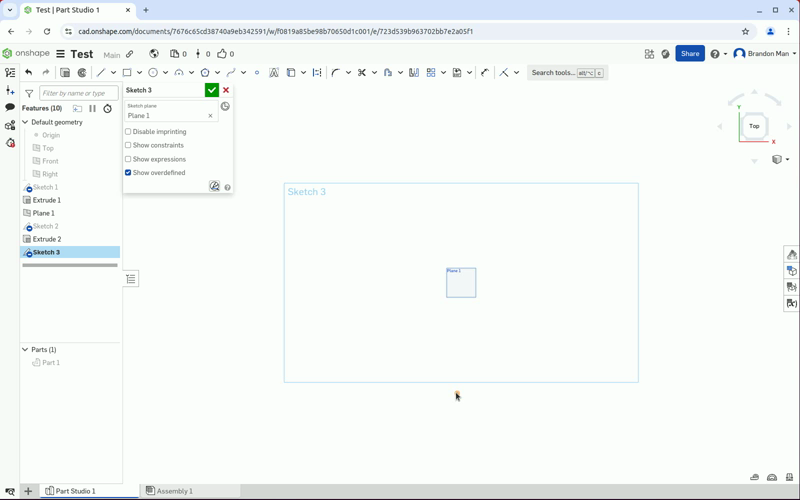
mouse_move(73, 352)
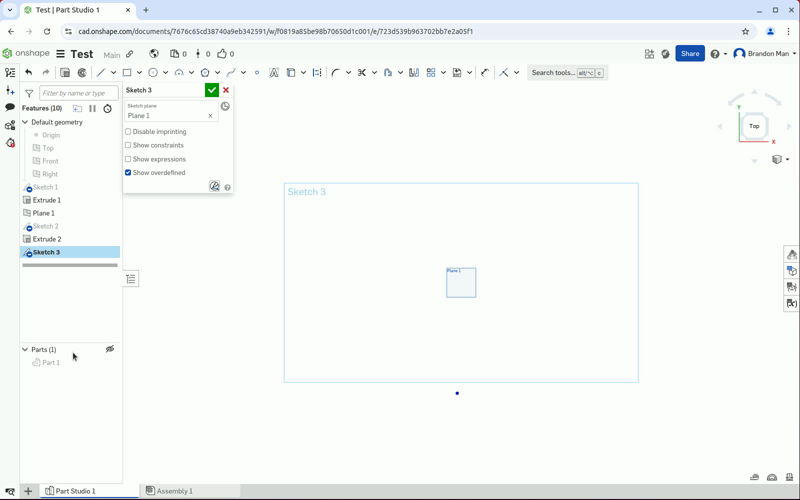
key(shift+y)
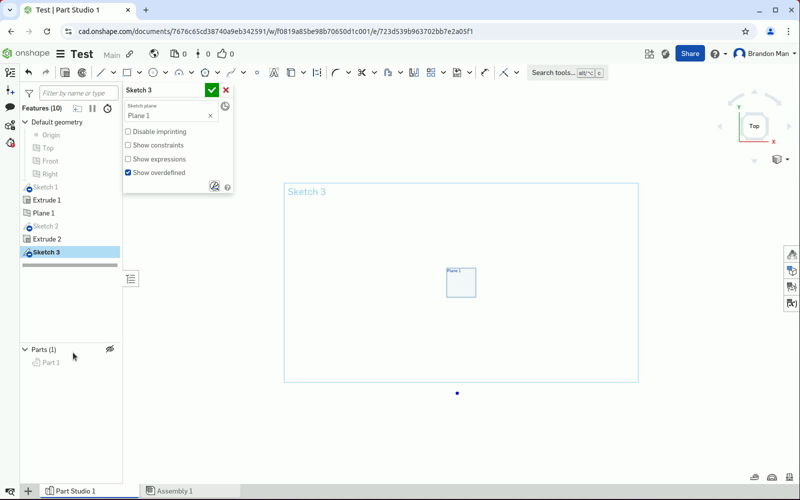
key(shift+e)
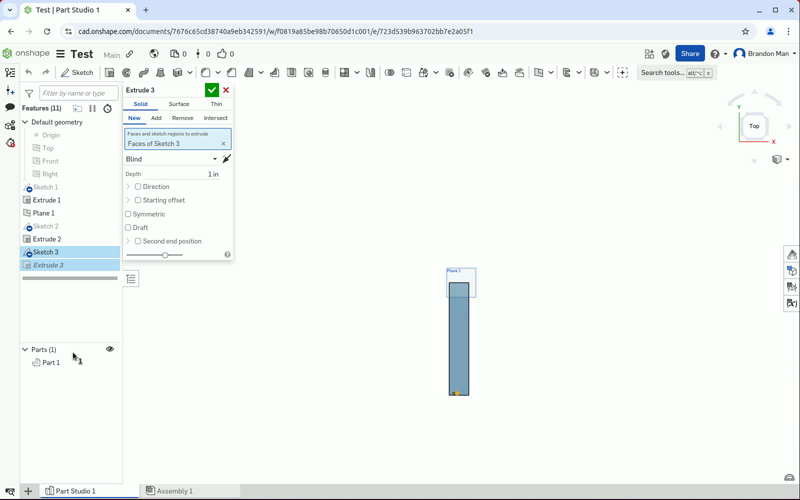
mouse_move(143, 106)
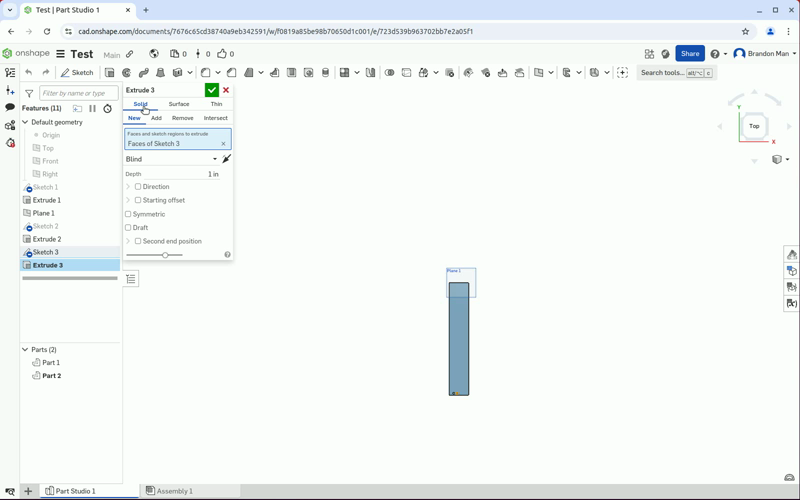
click(143, 106)
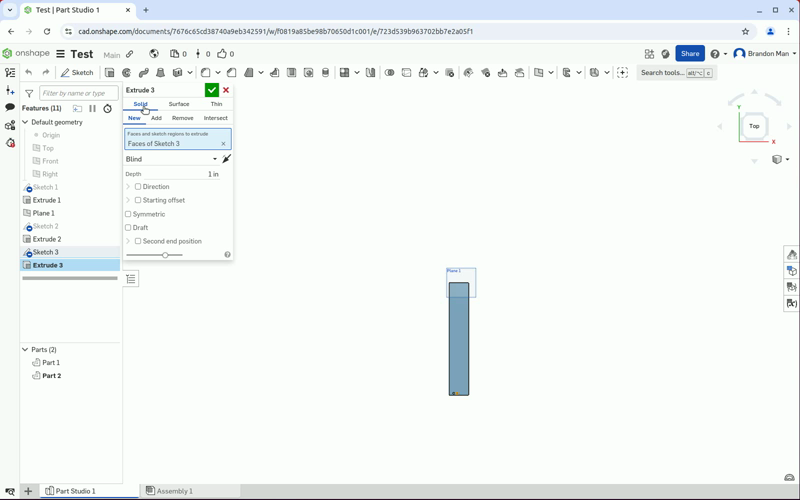
mouse_move(186, 120)
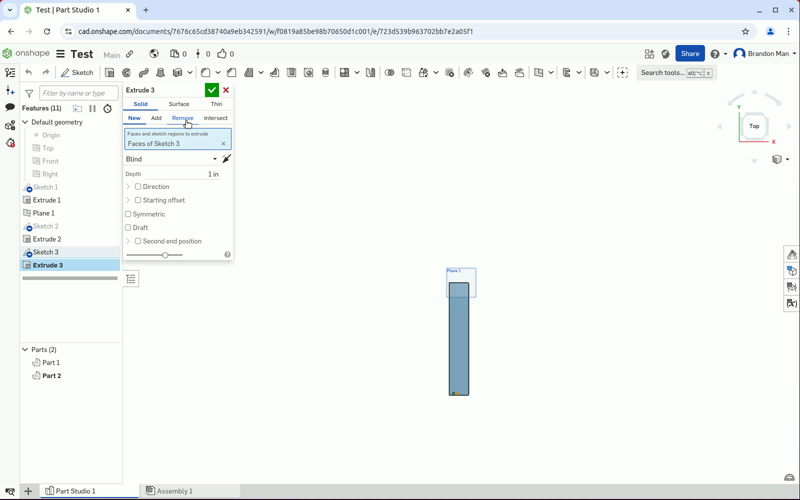
click(186, 120)
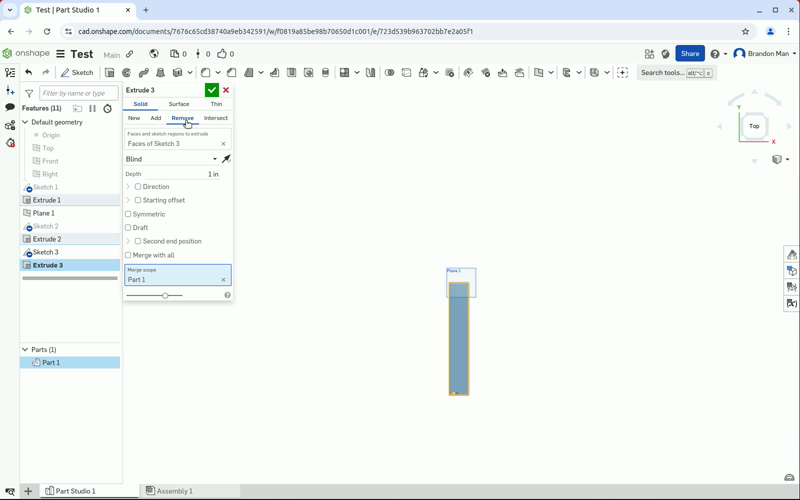
key(tab, 4)
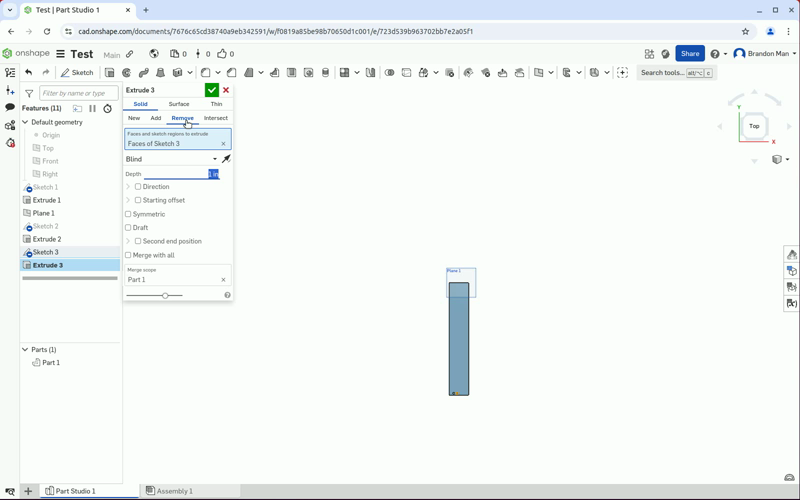
text(0.722)
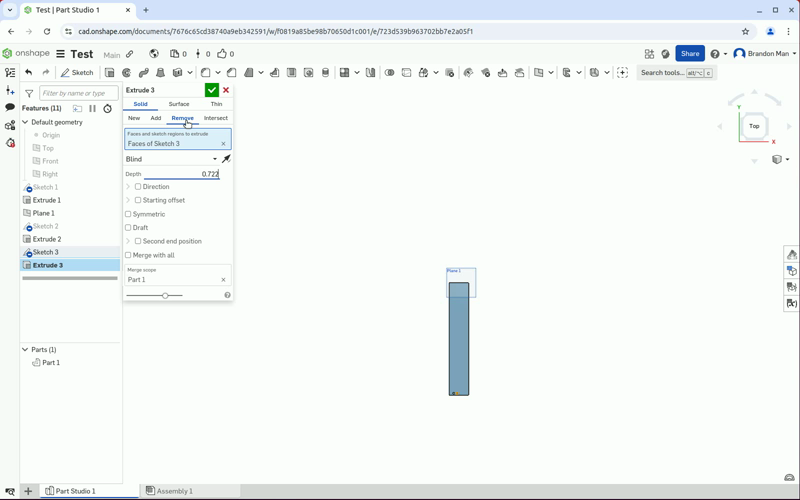
key(tab, 6)
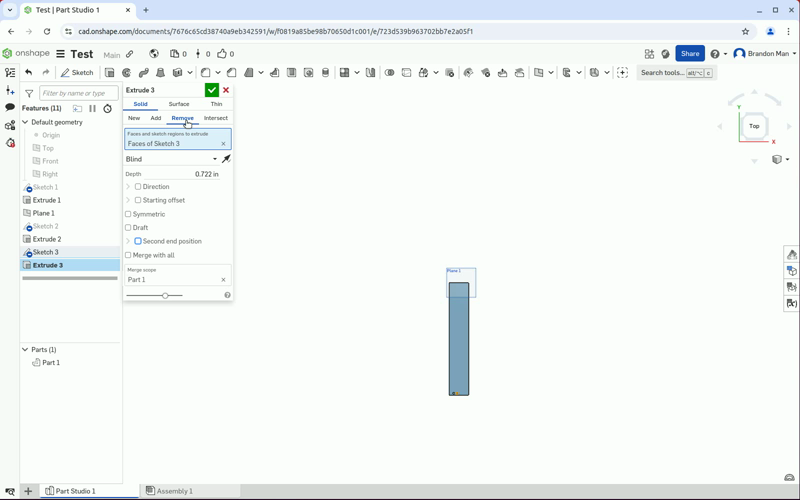
key(space)
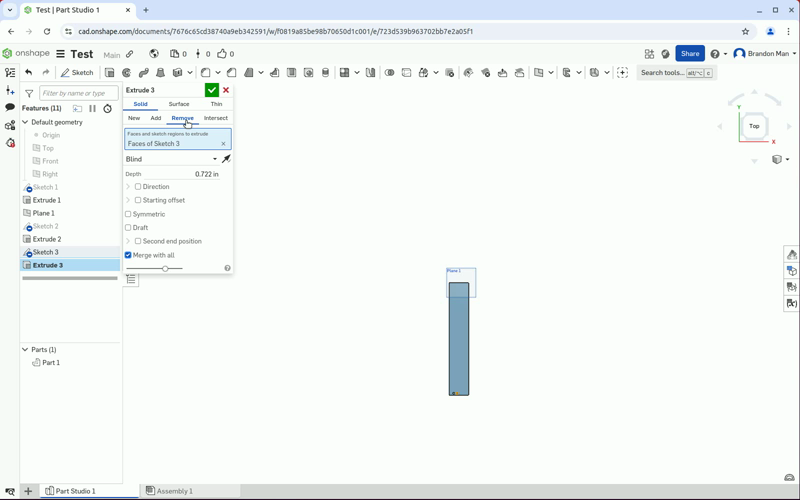
key(enter)
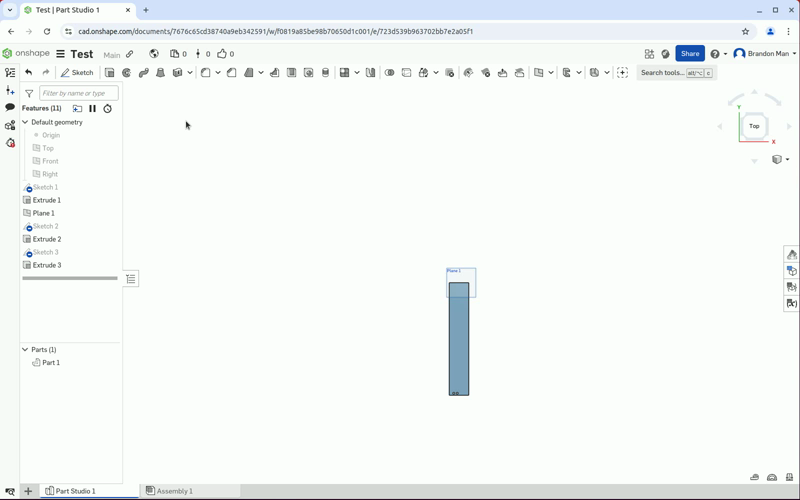
key(shift+h)
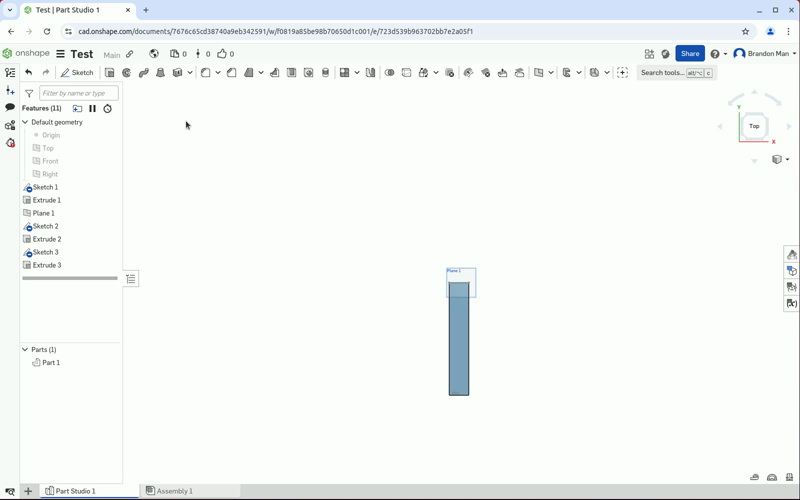
key(shift+h)
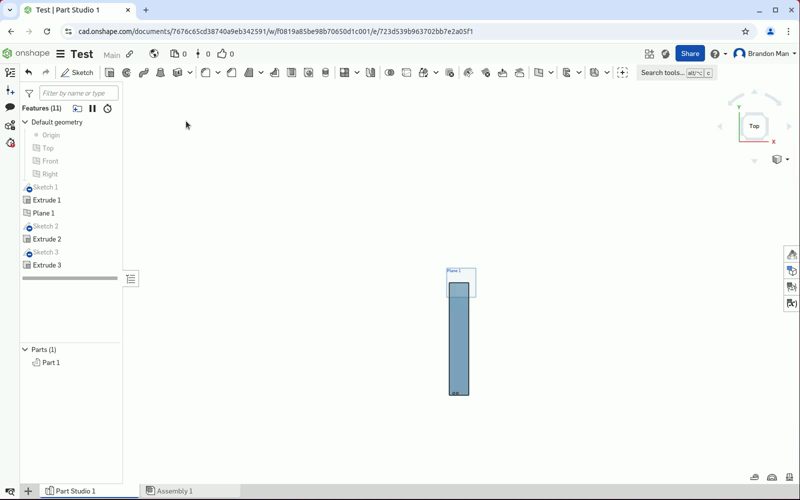
mouse_move(73, 189)
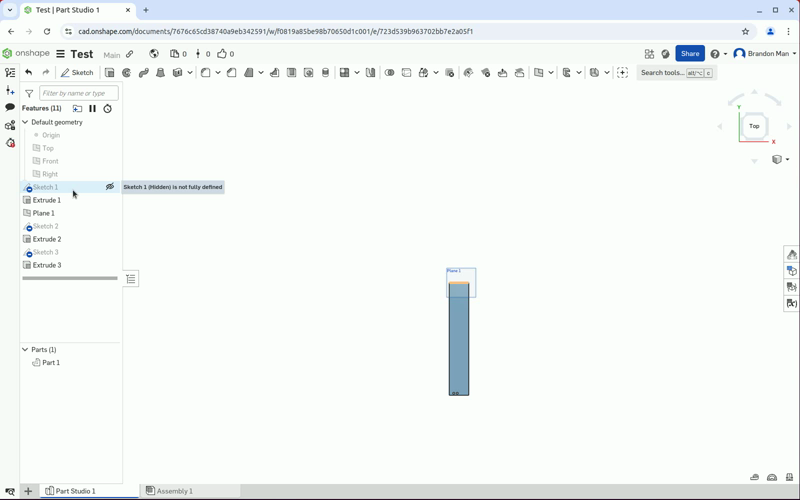
click(73, 189)
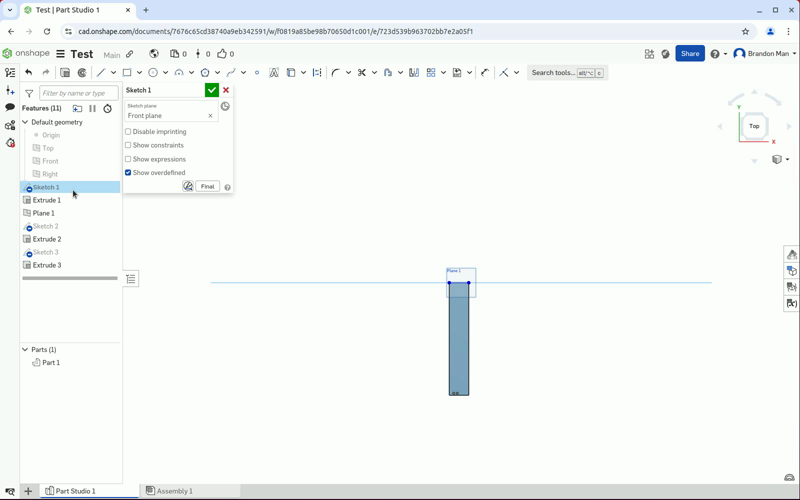
mouse_move(229, 92)
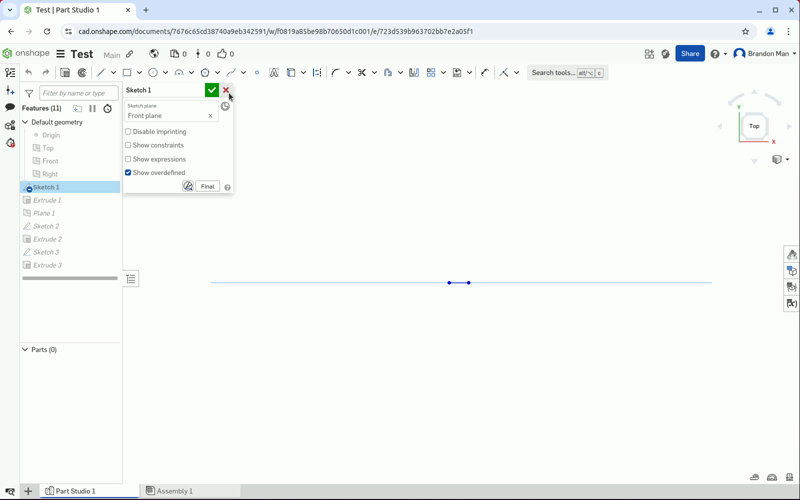
click(229, 92)
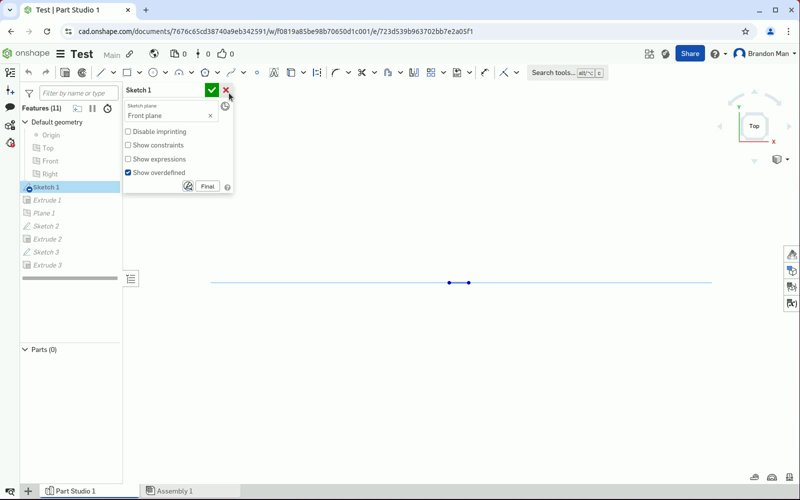
key(shift+s)
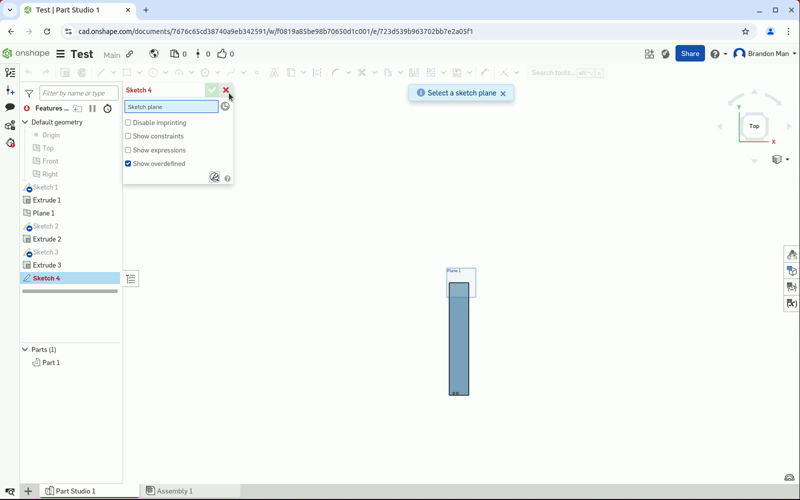
mouse_move(73, 215)
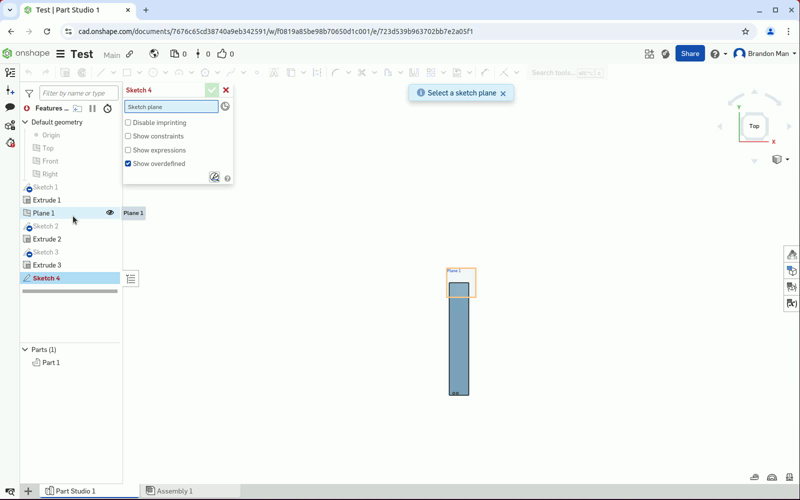
click(73, 215)
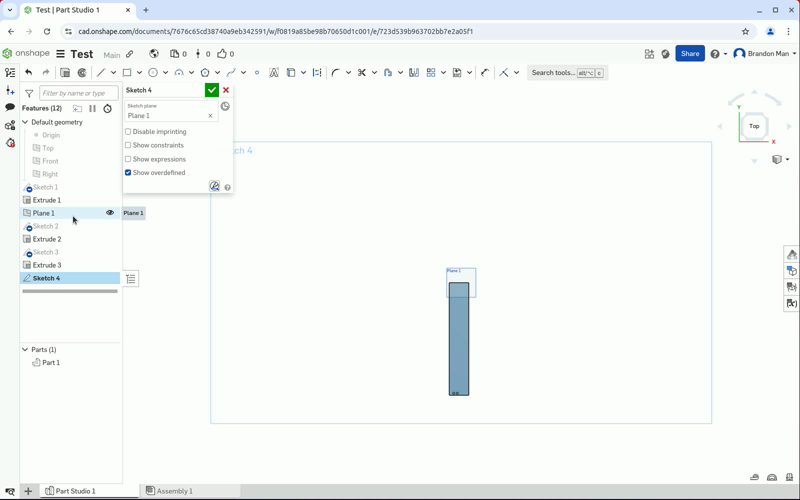
mouse_move(73, 352)
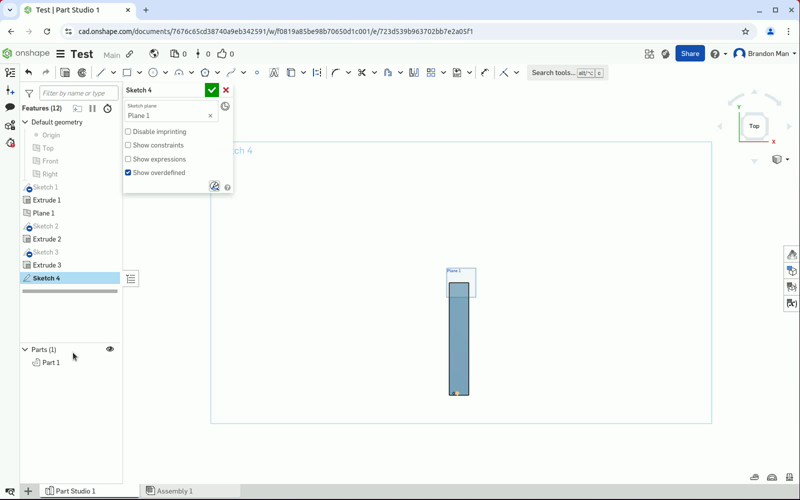
key(y)
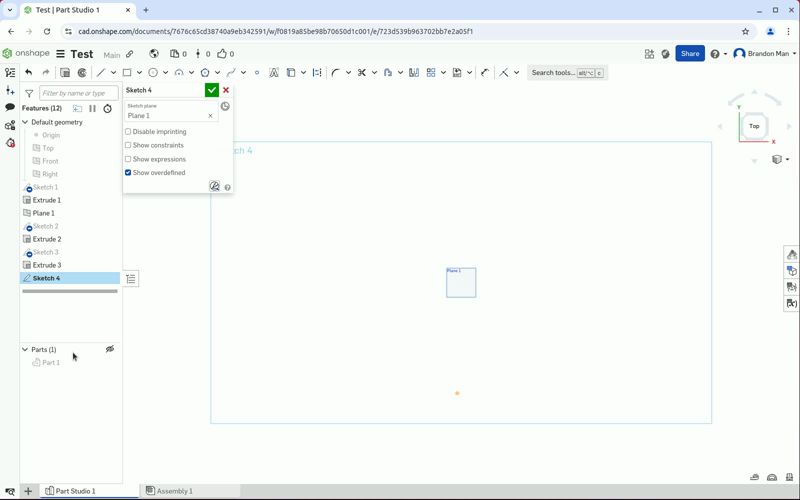
key(c)
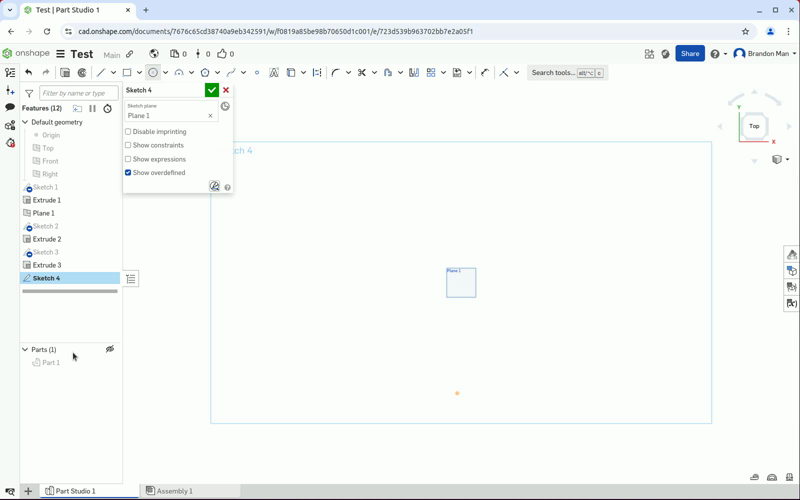
key_down(shift)
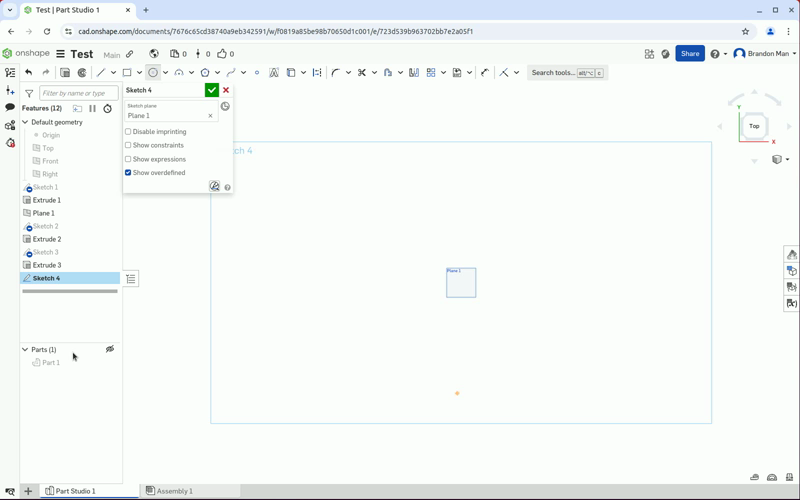
mouse_move(460, 393)
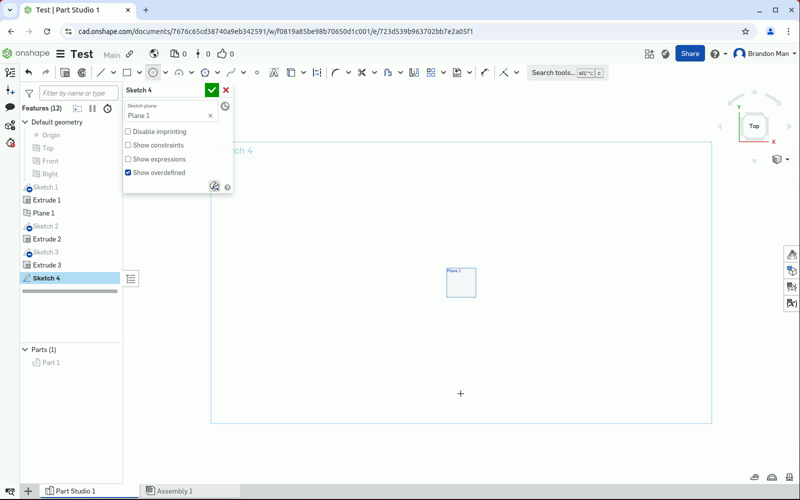
click(460, 393)
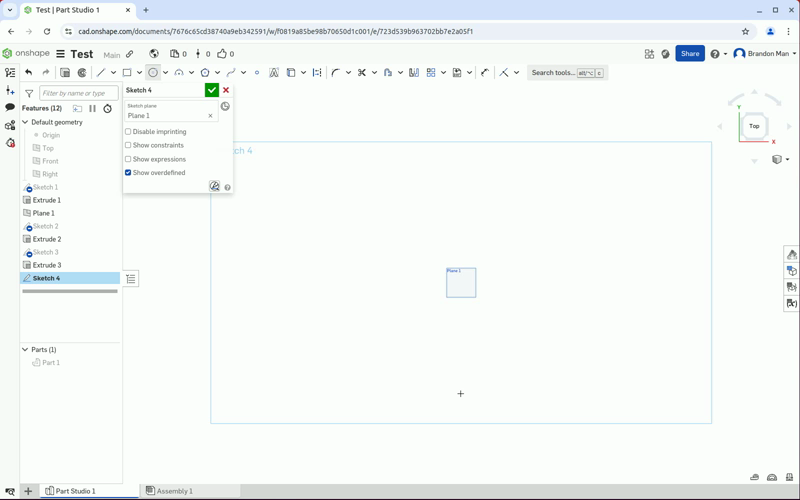
key_up(shift)
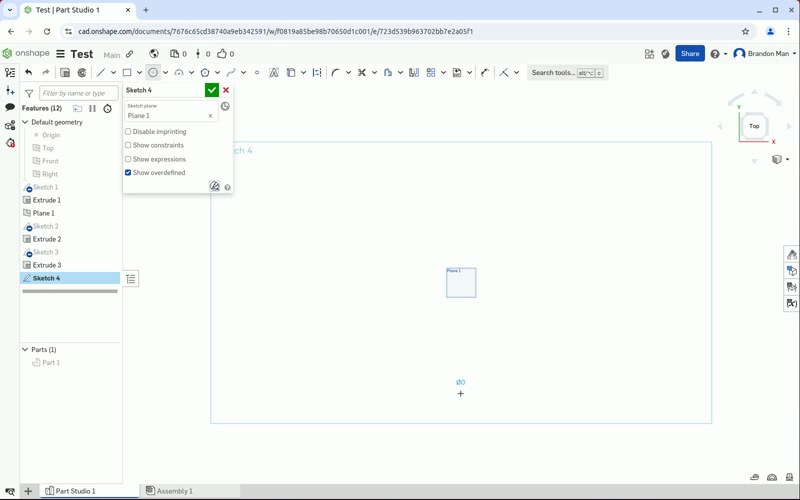
mouse_move(461, 393)
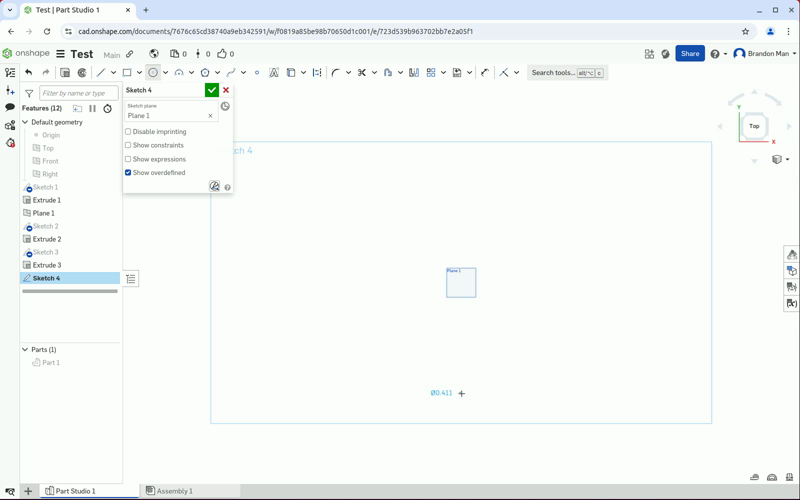
scroll(6)
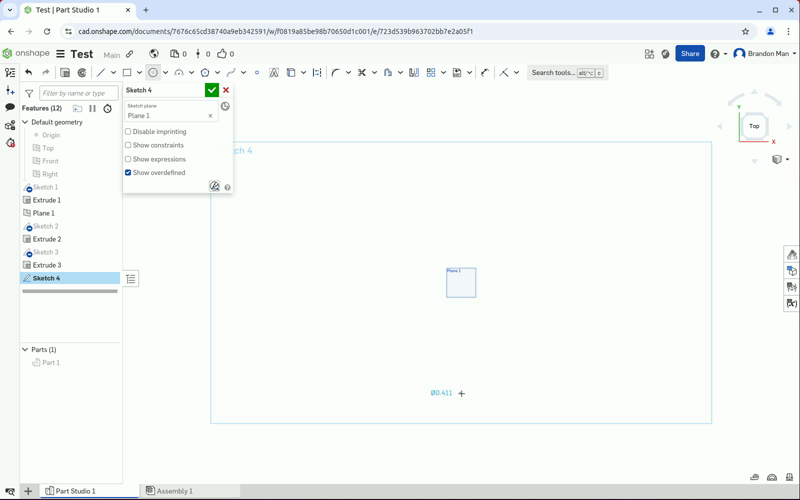
scroll(6)
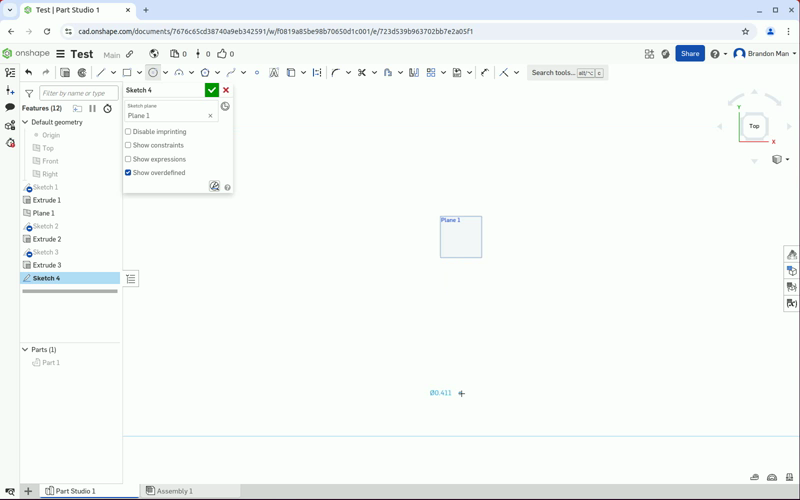
scroll(6)
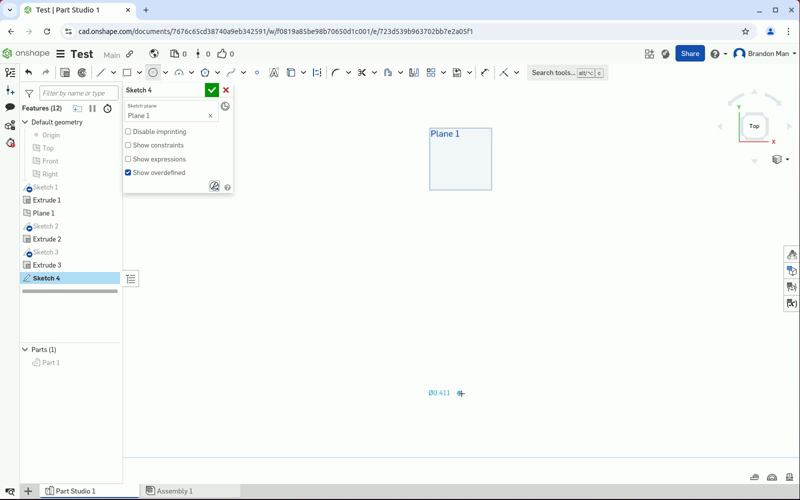
scroll(6)
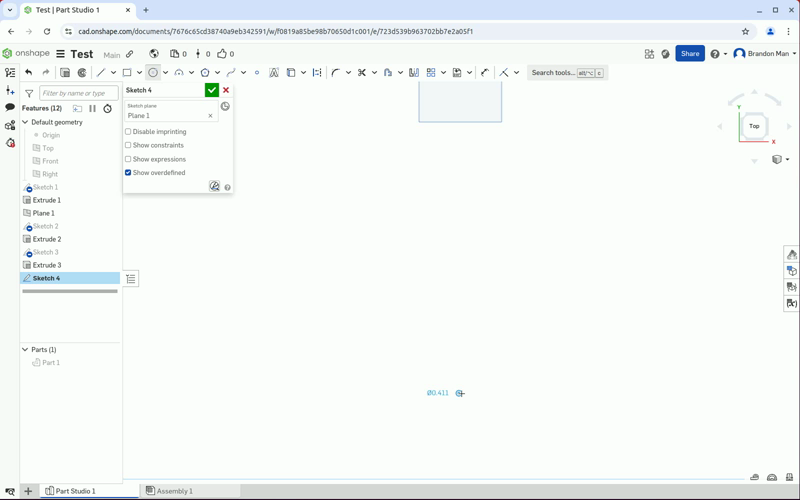
scroll(6)
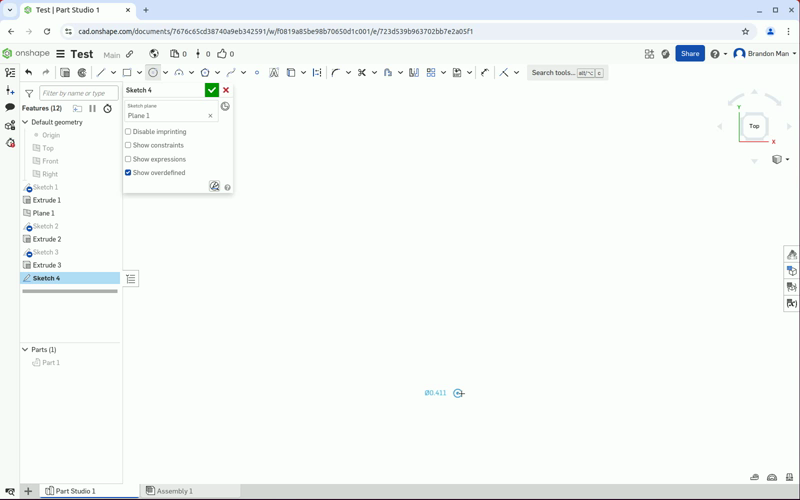
scroll(6)
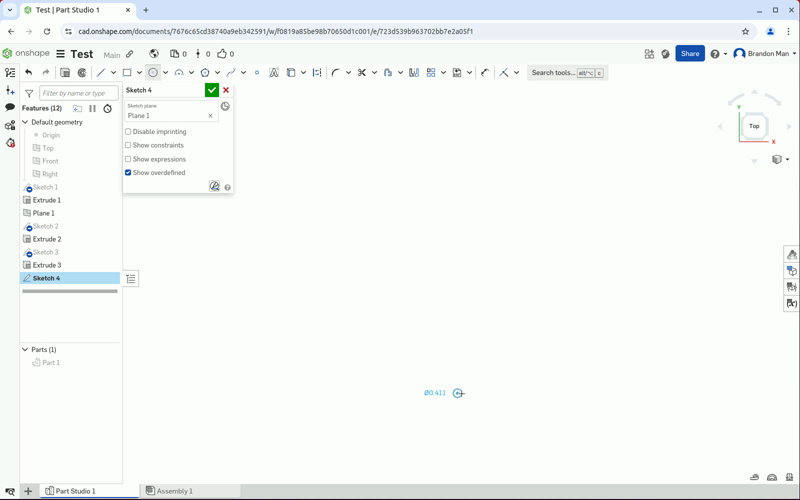
scroll(6)
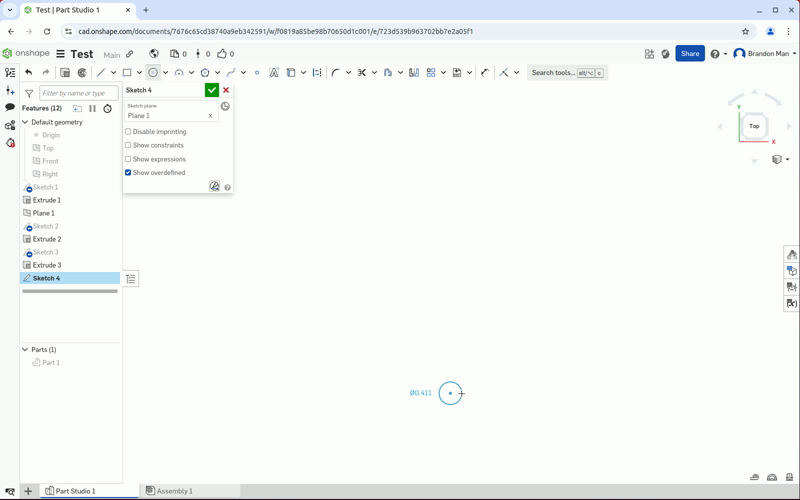
click(461, 393)
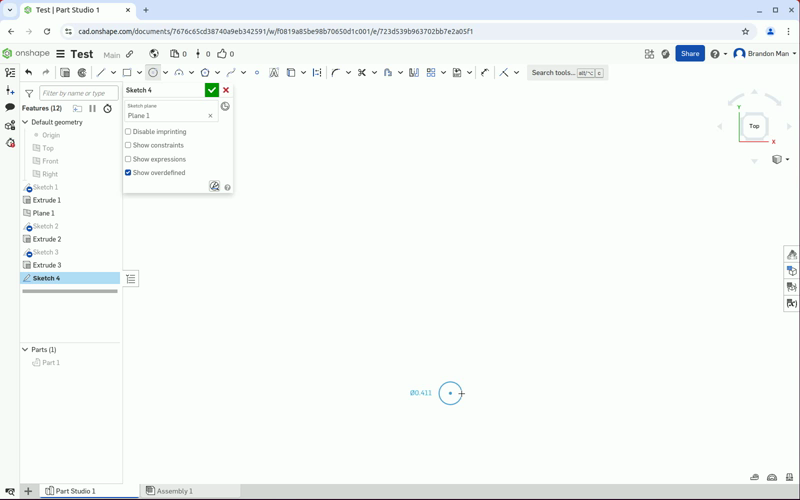
scroll(-6)
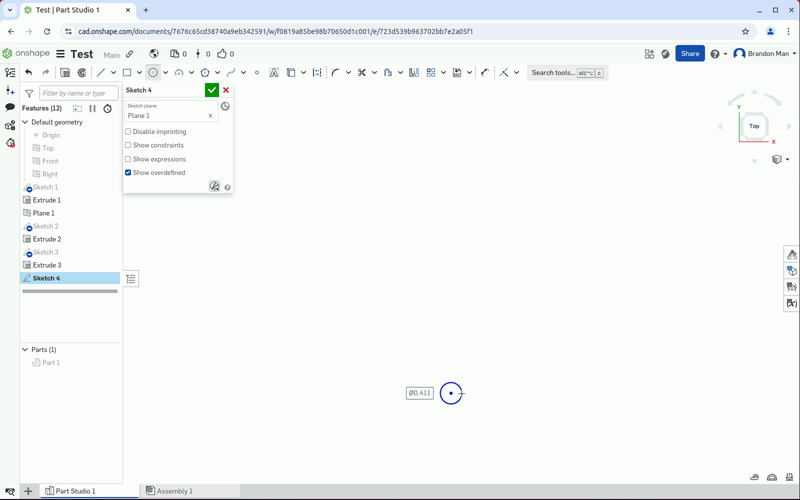
scroll(-6)
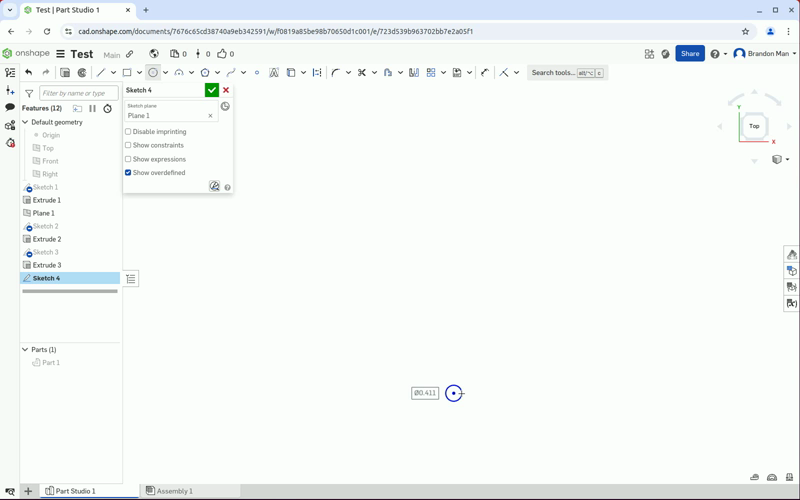
scroll(-6)
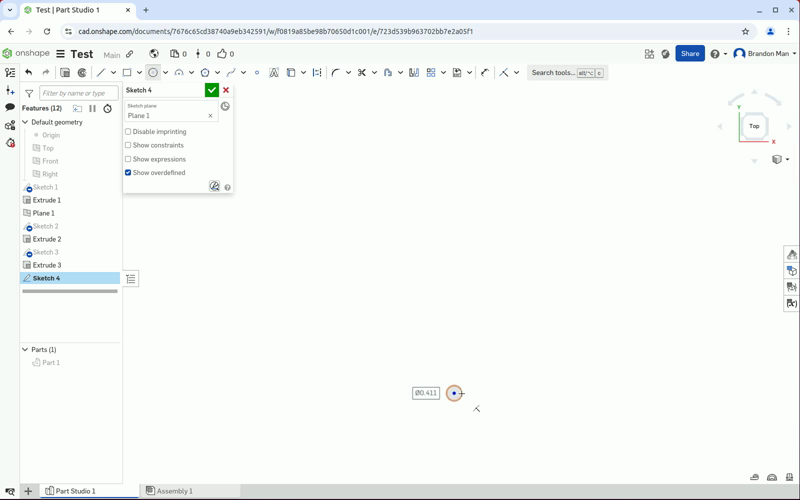
scroll(-6)
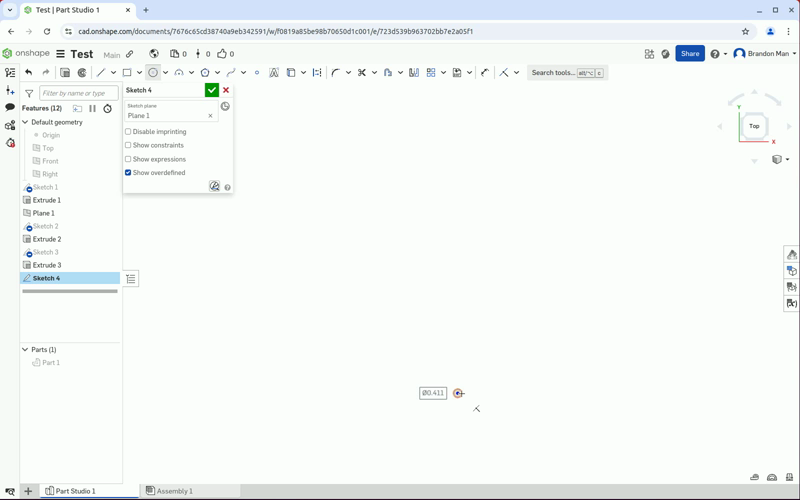
scroll(-6)
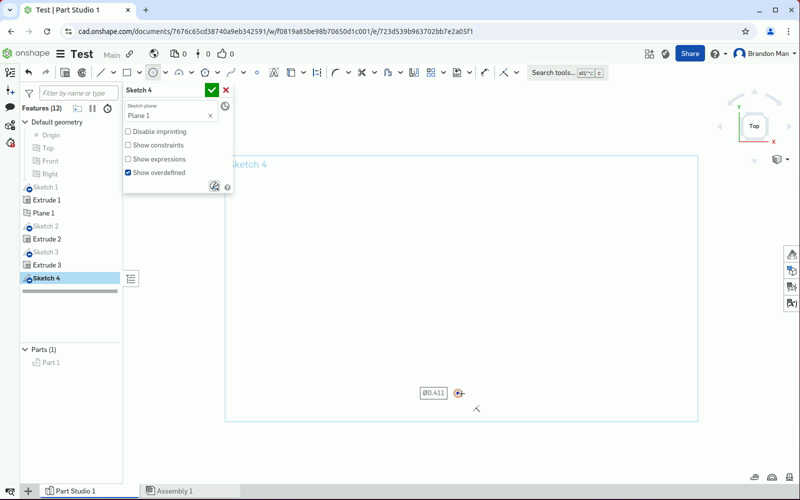
scroll(-6)
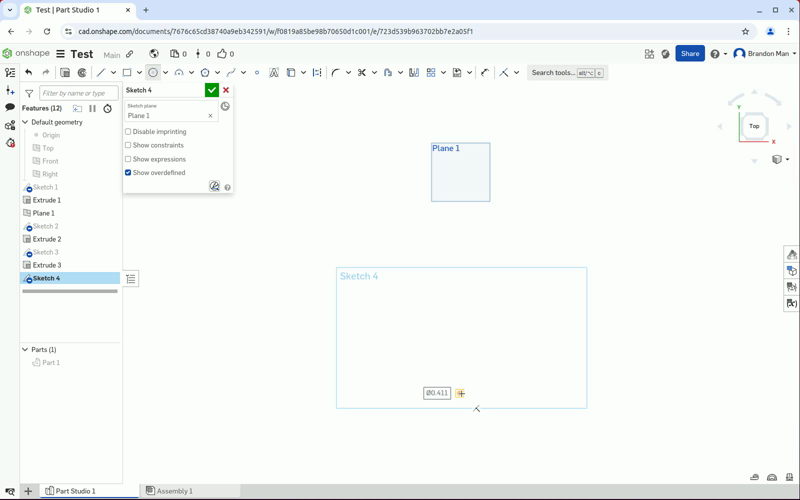
scroll(-6)
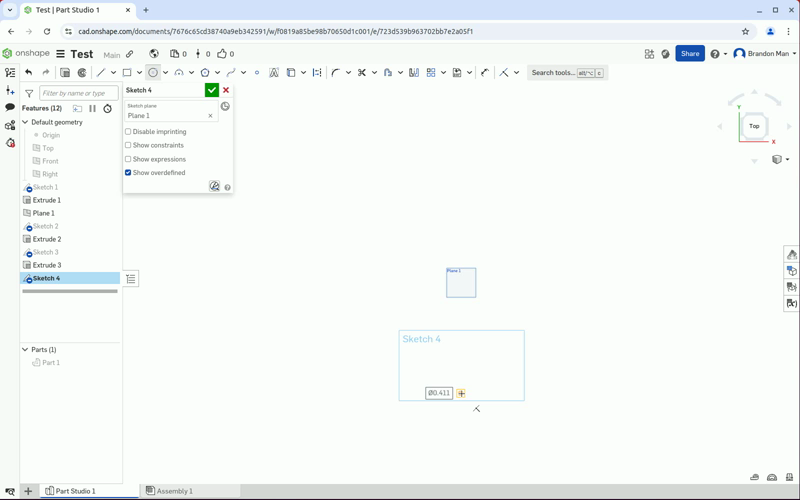
key(esc)
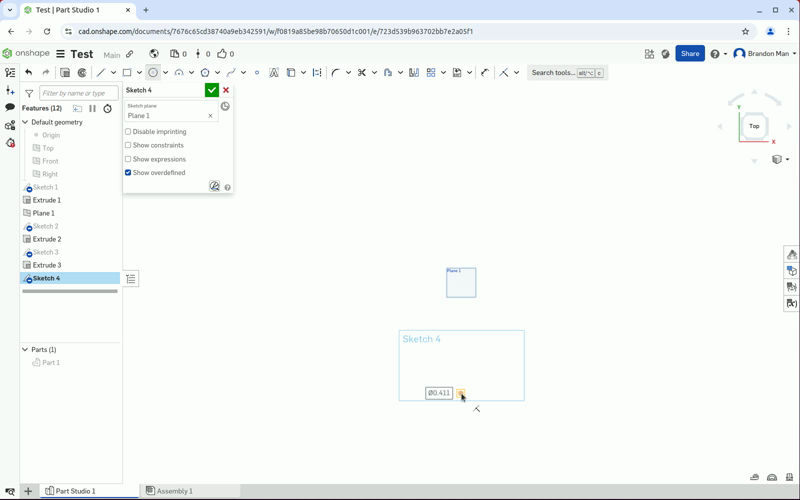
mouse_move(460, 393)
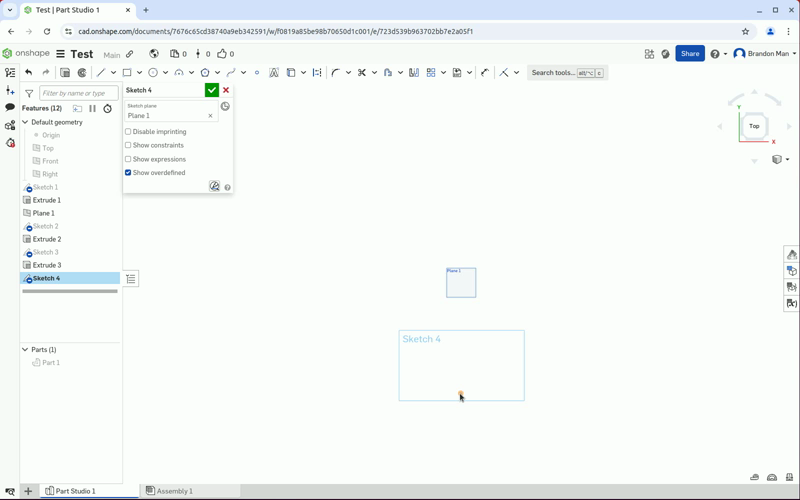
scroll(6)
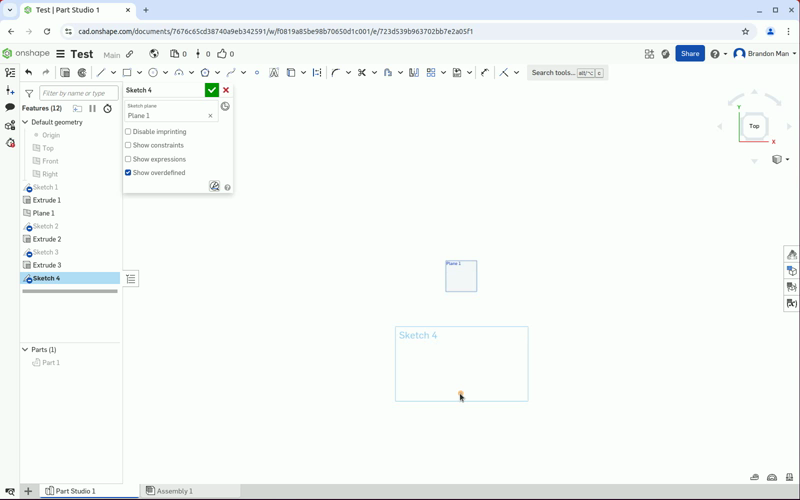
scroll(6)
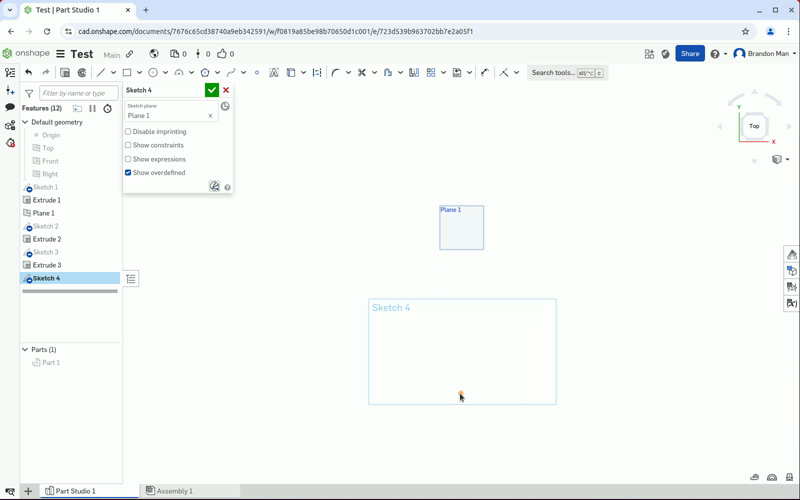
scroll(6)
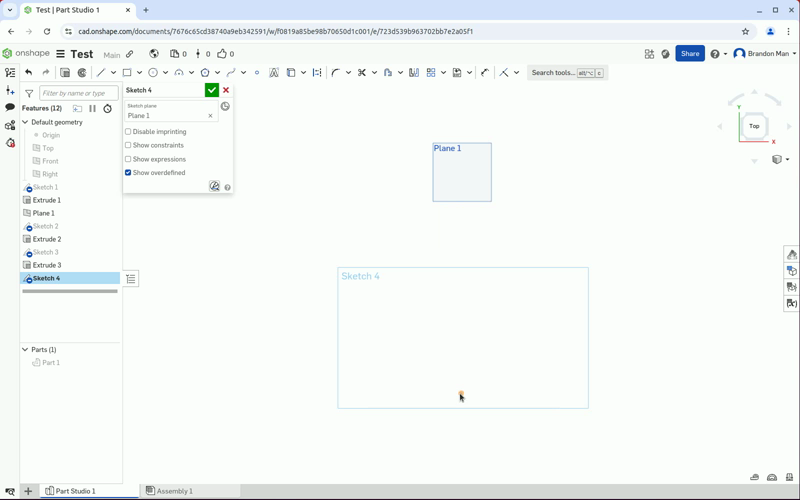
scroll(6)
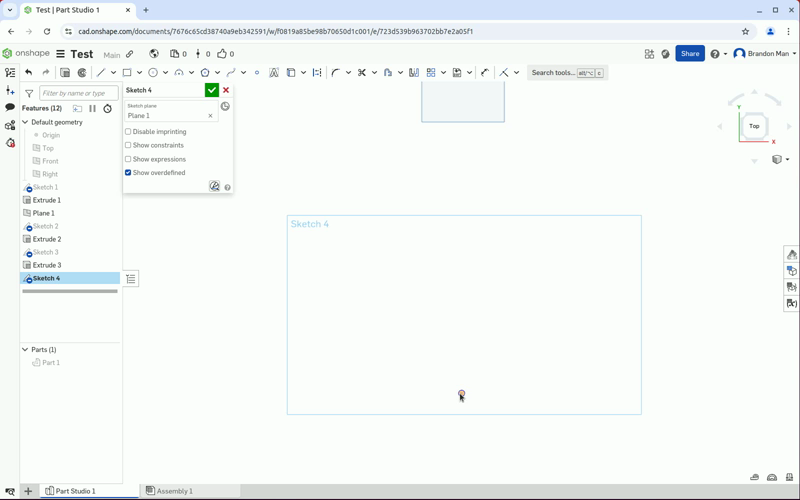
scroll(6)
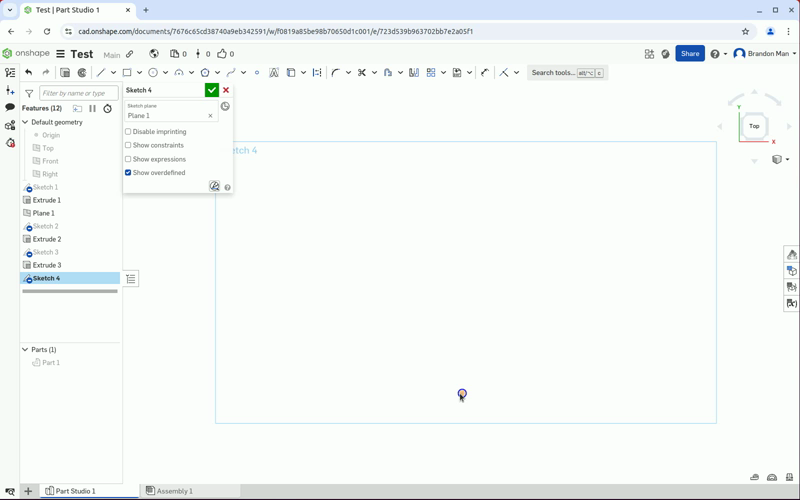
scroll(6)
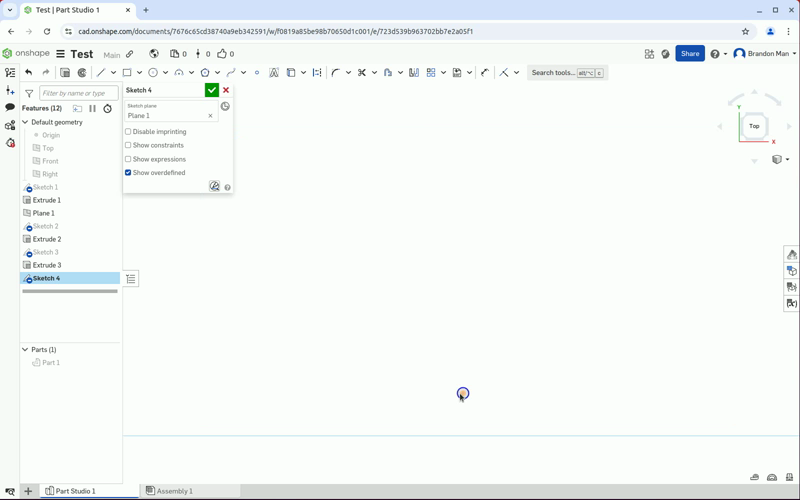
scroll(6)
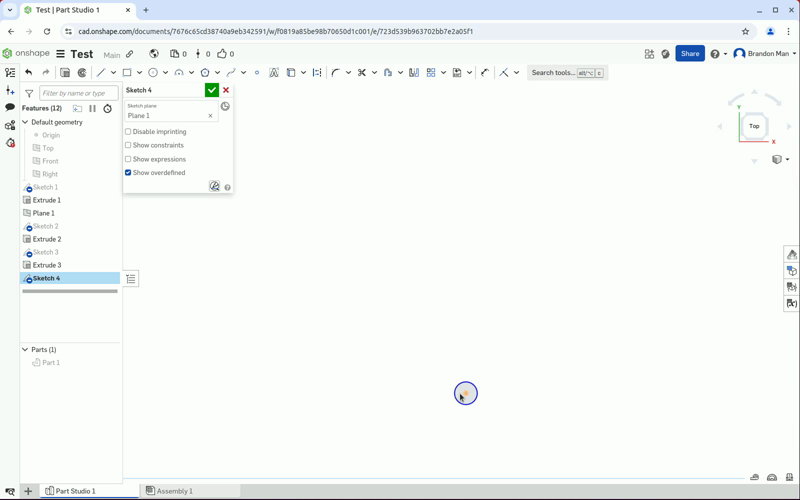
click(460, 393)
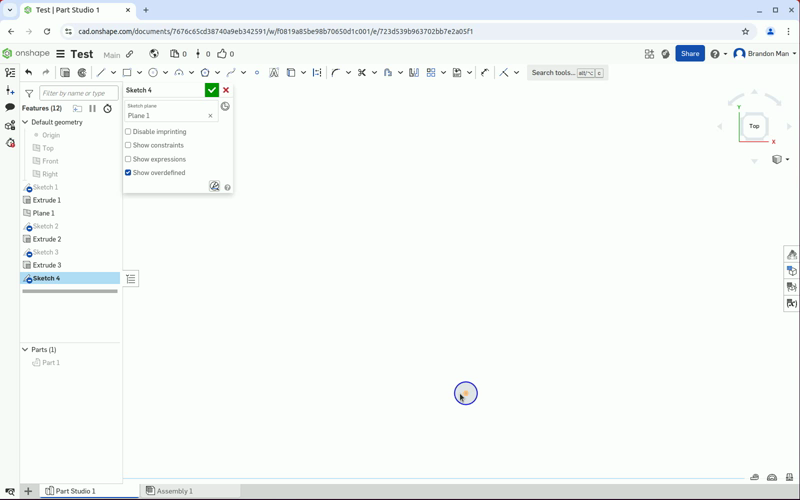
scroll(-6)
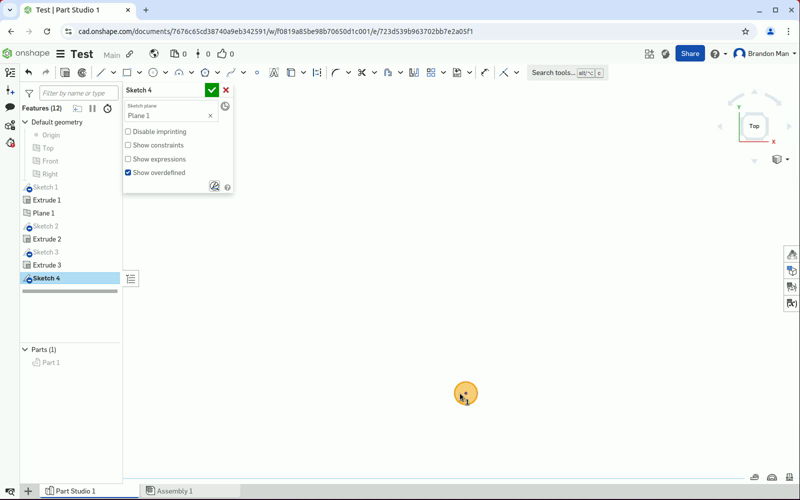
scroll(-6)
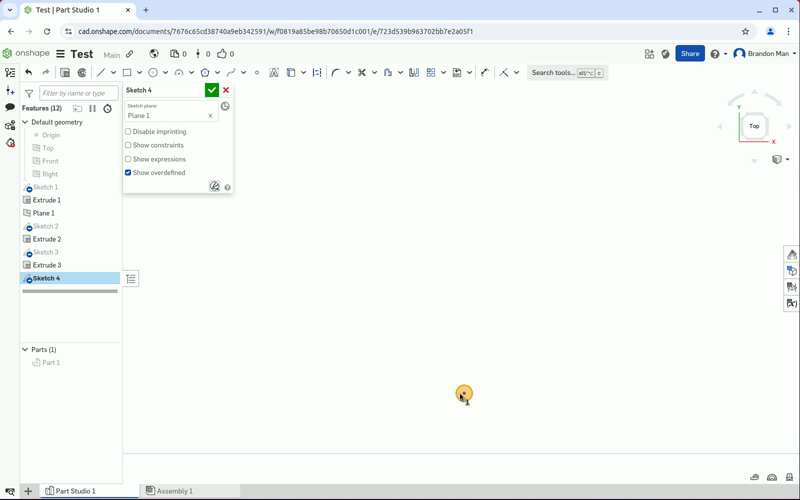
scroll(-6)
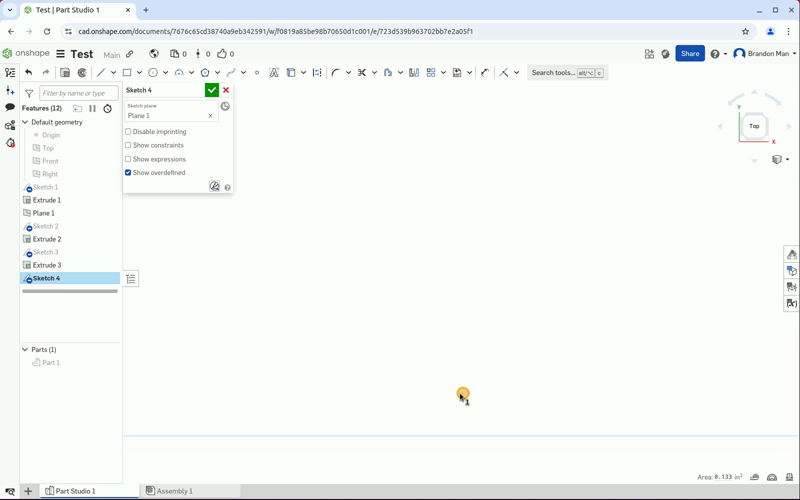
scroll(-6)
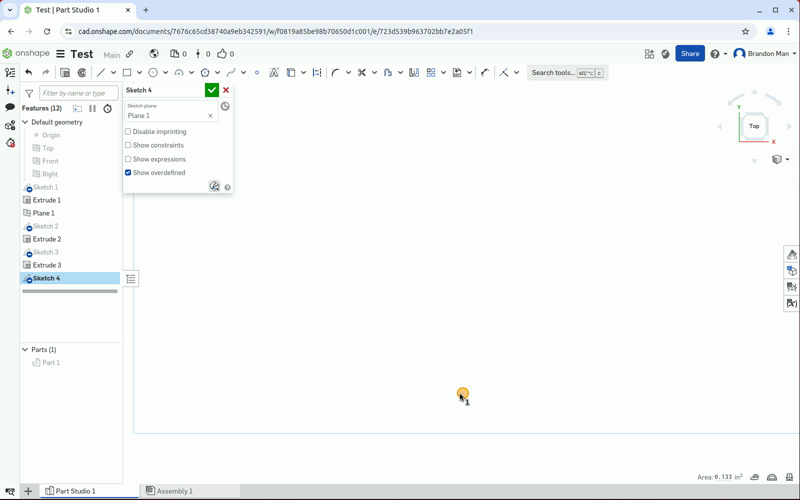
scroll(-6)
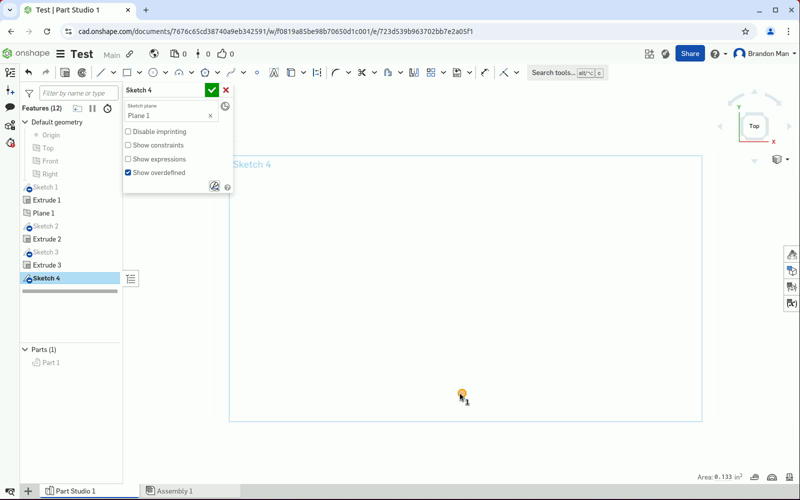
scroll(-6)
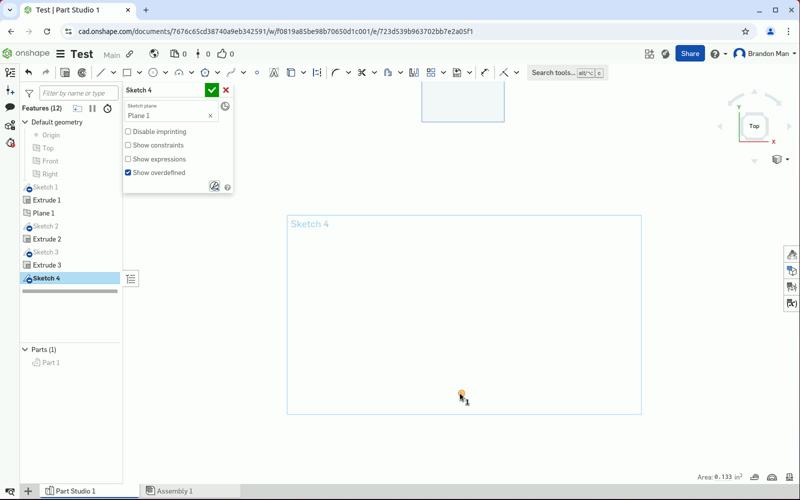
scroll(-6)
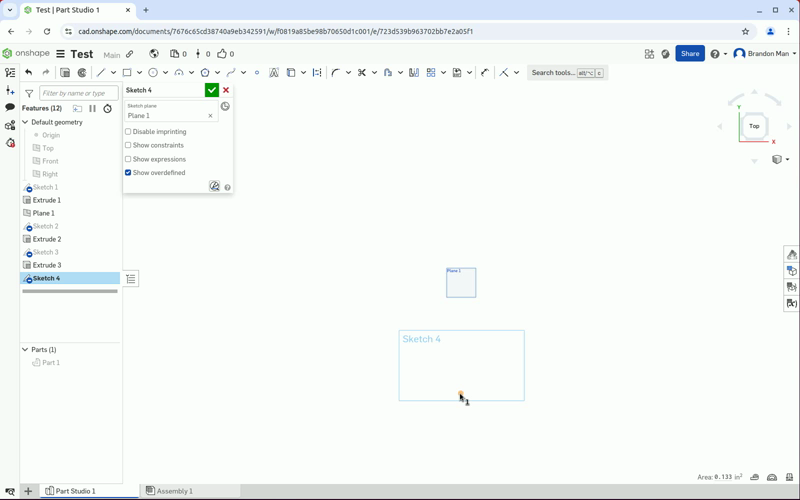
mouse_move(73, 352)
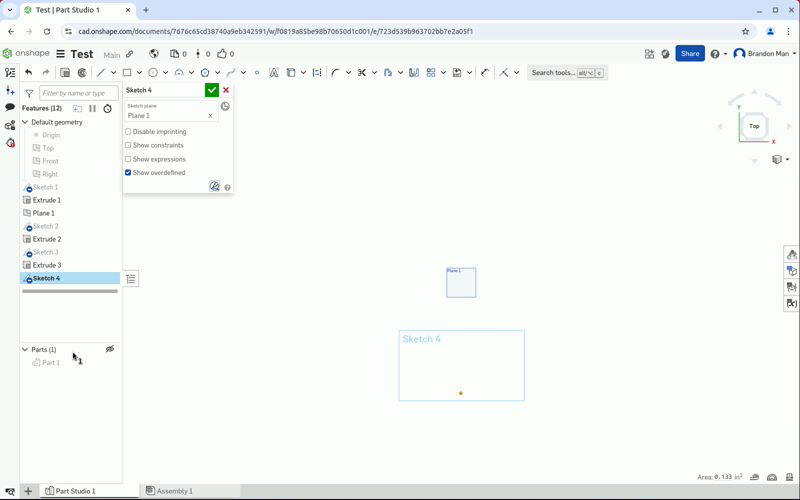
key(shift+y)
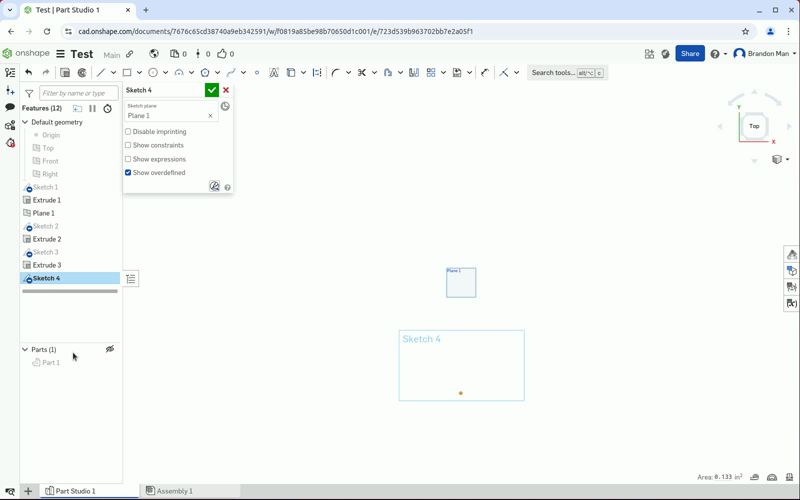
key(shift+e)
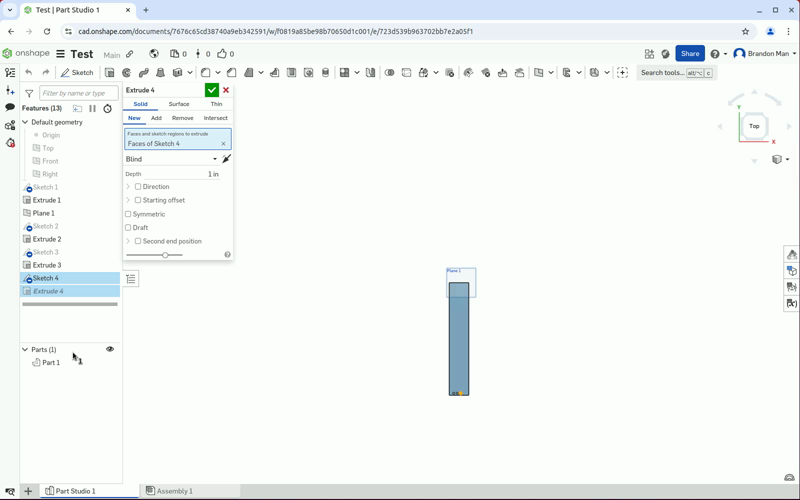
mouse_move(143, 106)
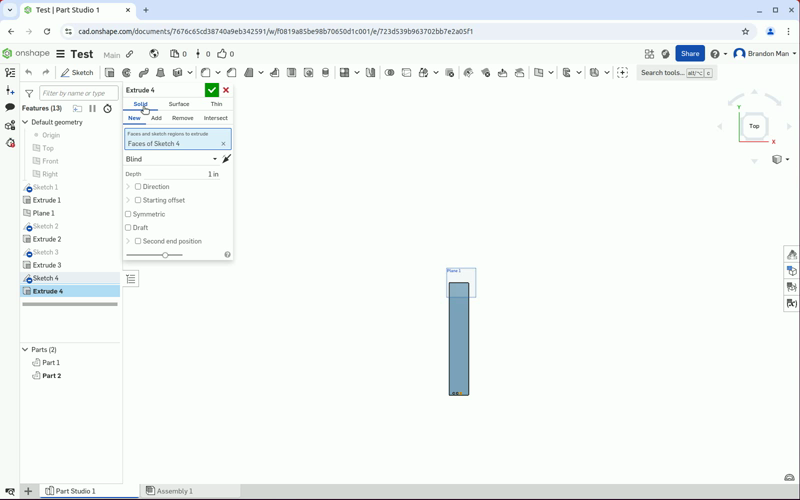
click(143, 106)
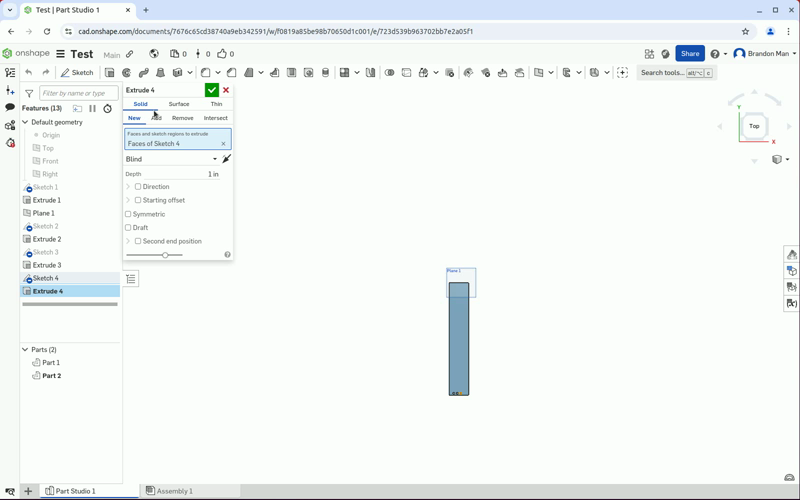
mouse_move(186, 120)
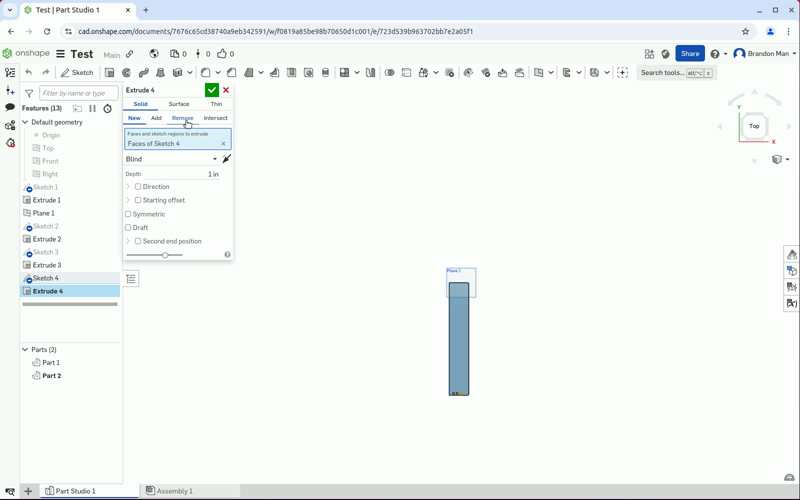
click(186, 120)
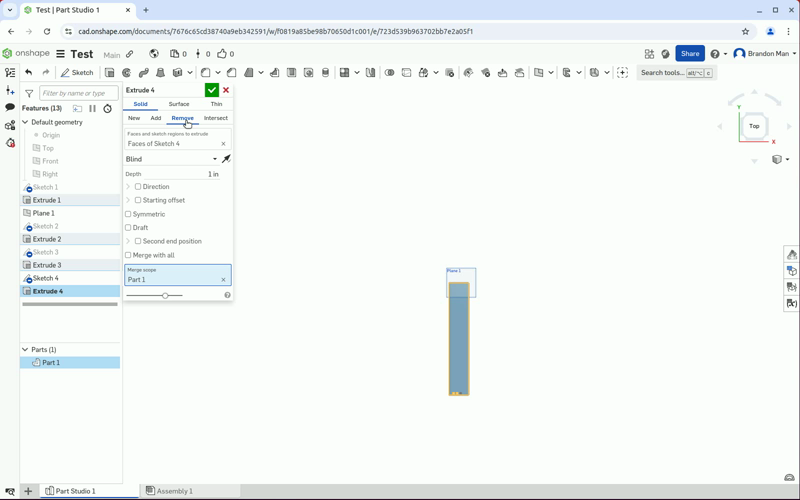
key(tab, 4)
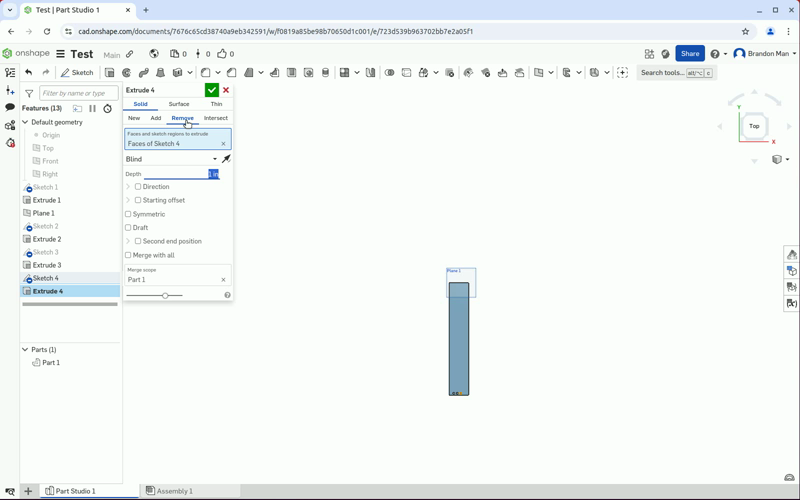
text(0.722)
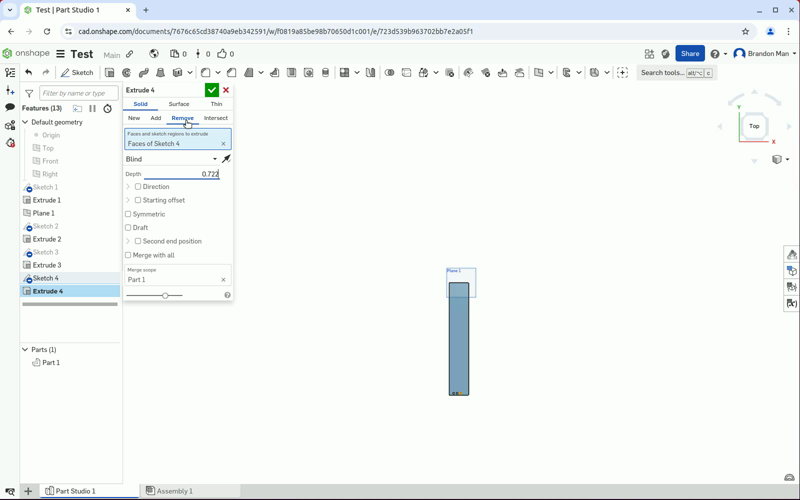
key(tab, 6)
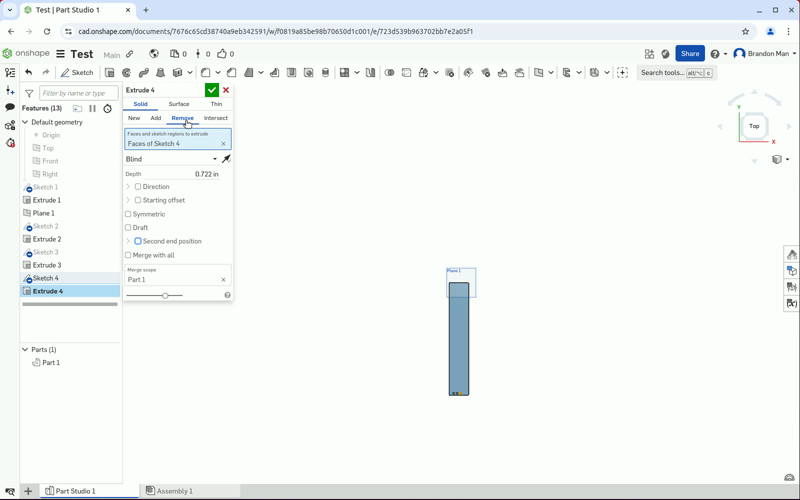
key(space)
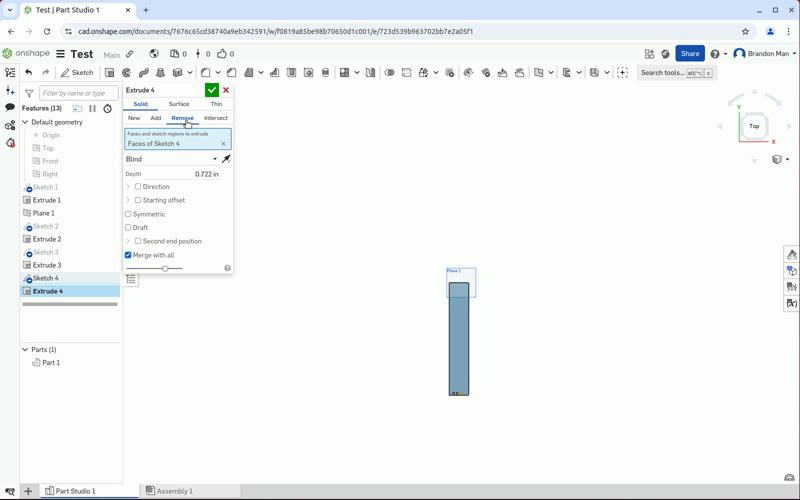
key(enter)
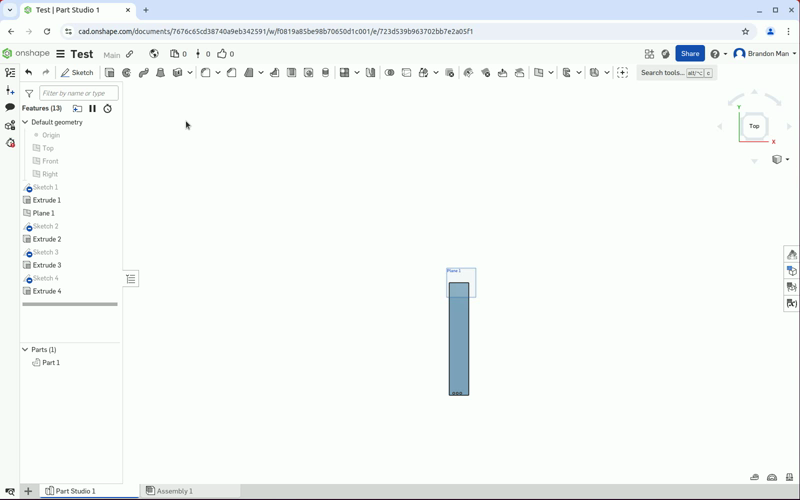
key(shift+h)
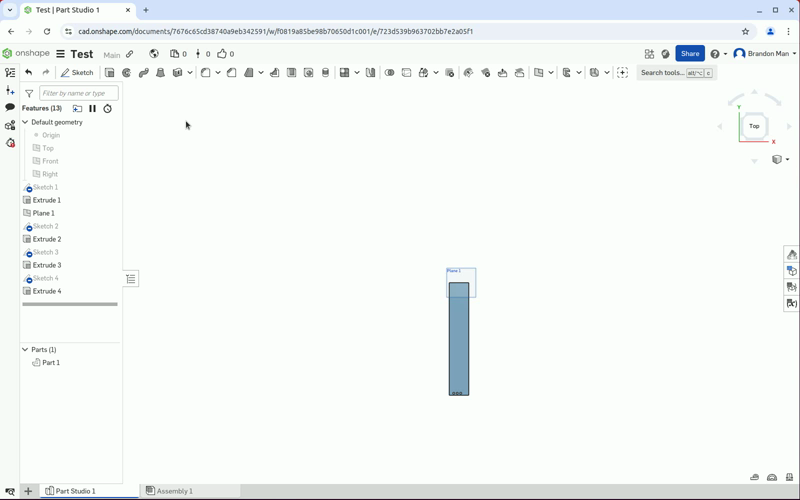
key(shift+h)
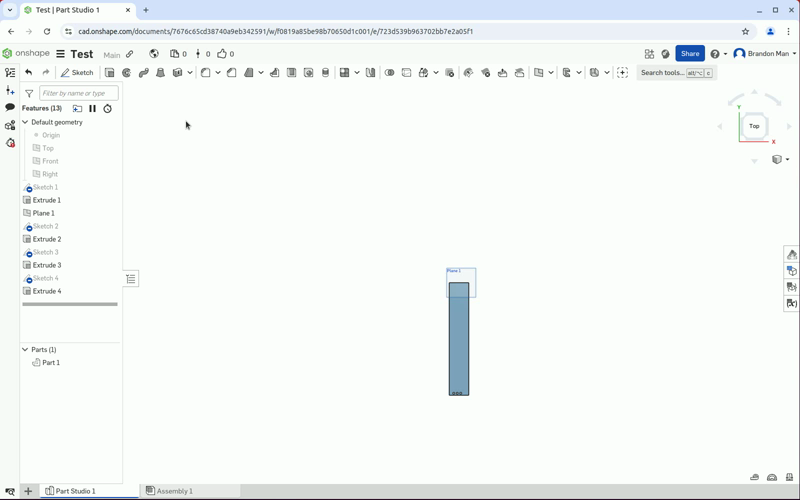
mouse_move(73, 189)
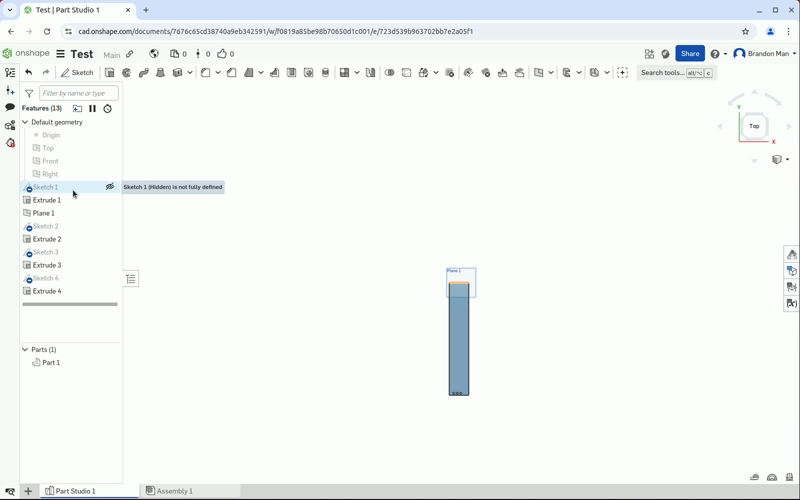
click(73, 189)
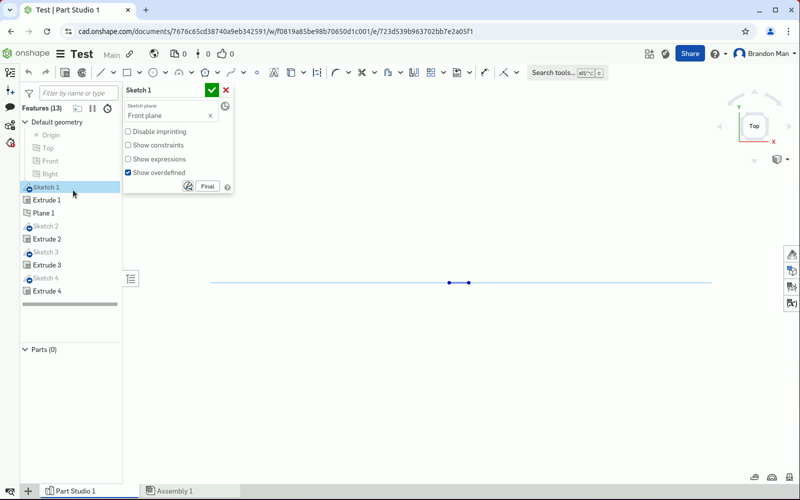
mouse_move(229, 92)
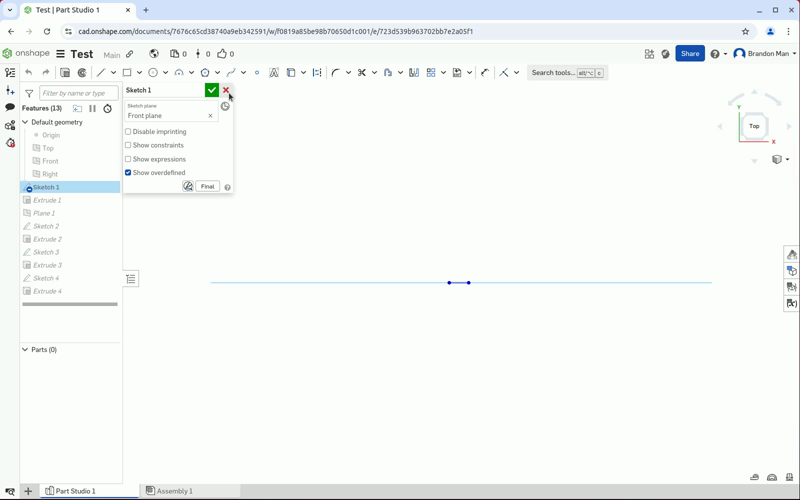
click(229, 92)
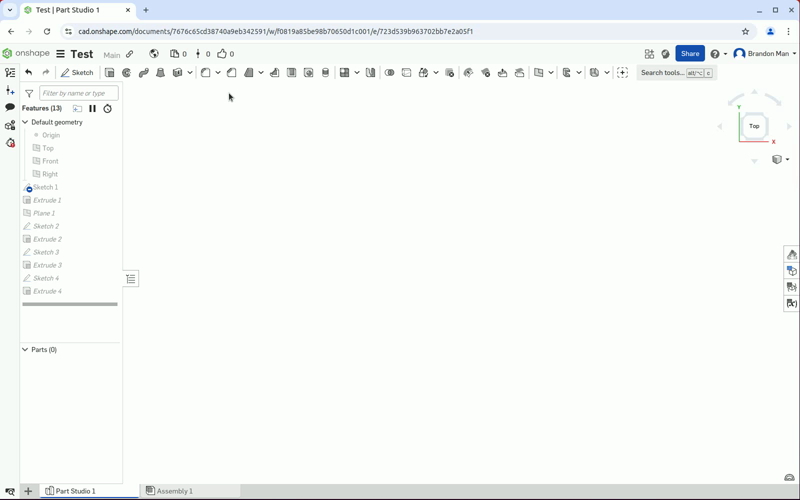
key(shift+s)
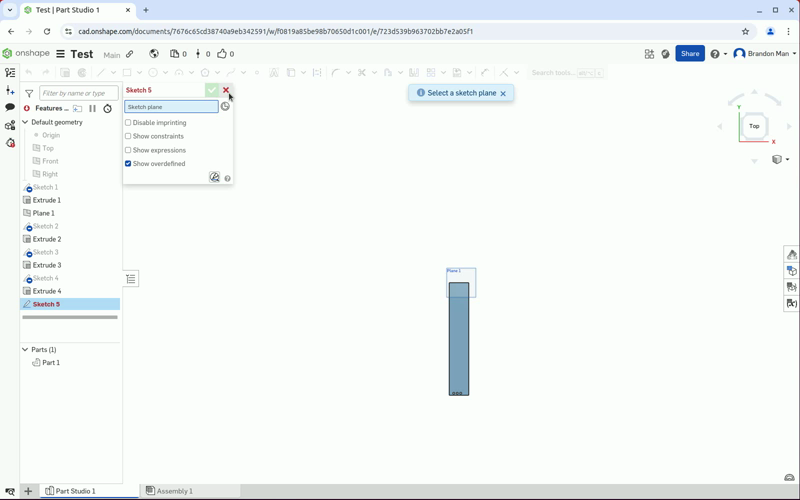
mouse_move(73, 215)
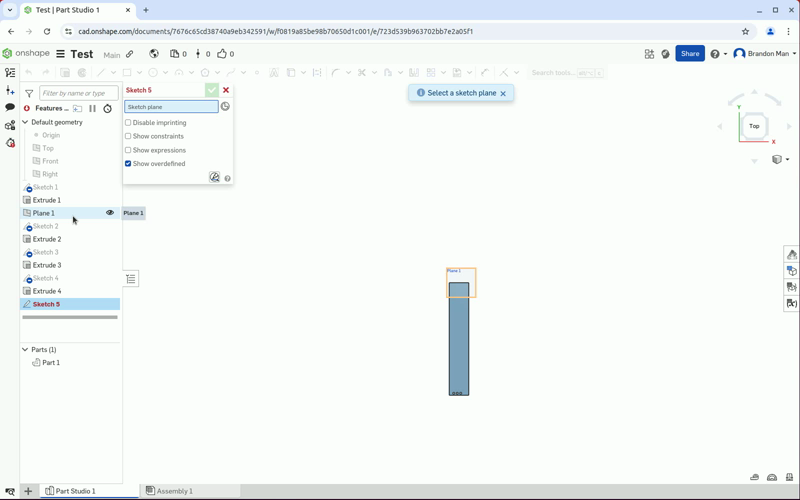
click(73, 215)
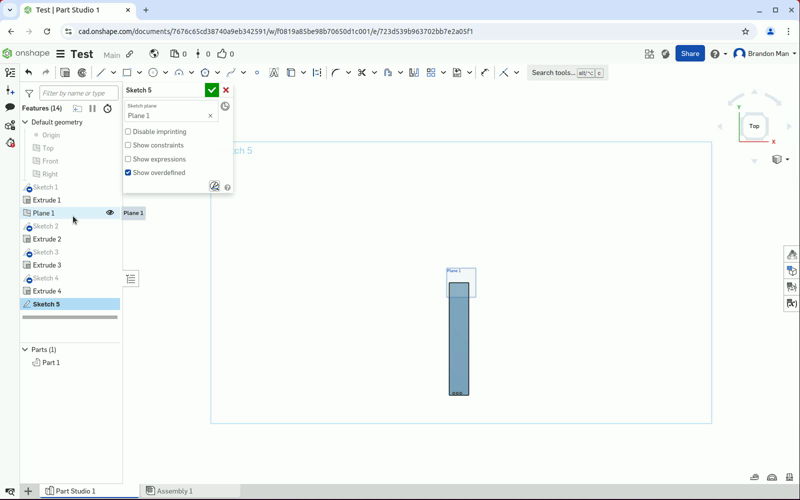
mouse_move(73, 352)
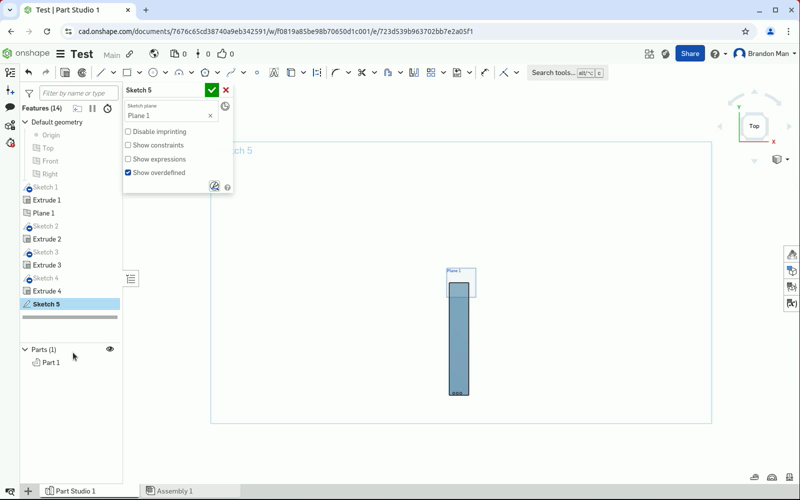
key(y)
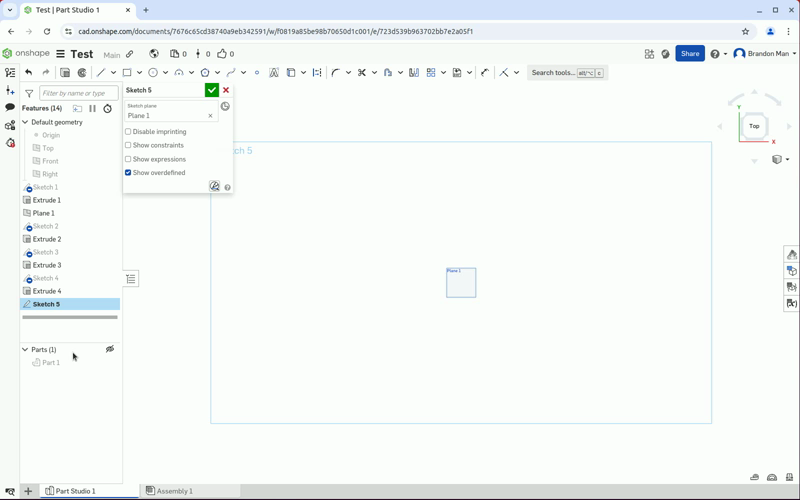
key(c)
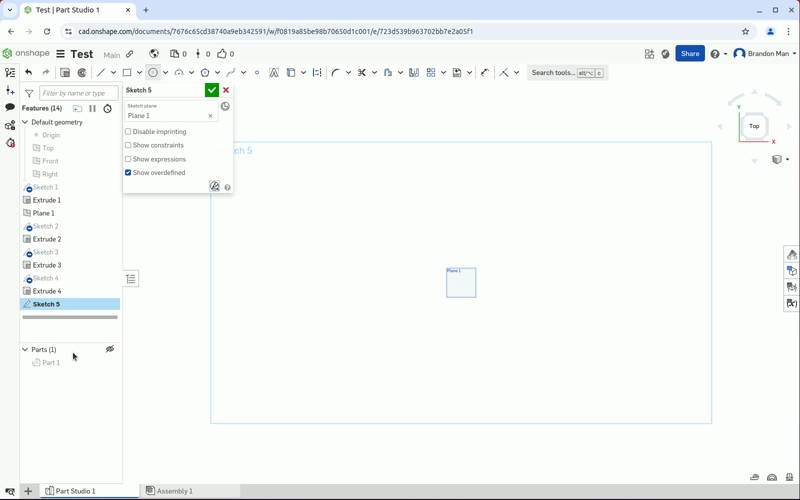
key_down(shift)
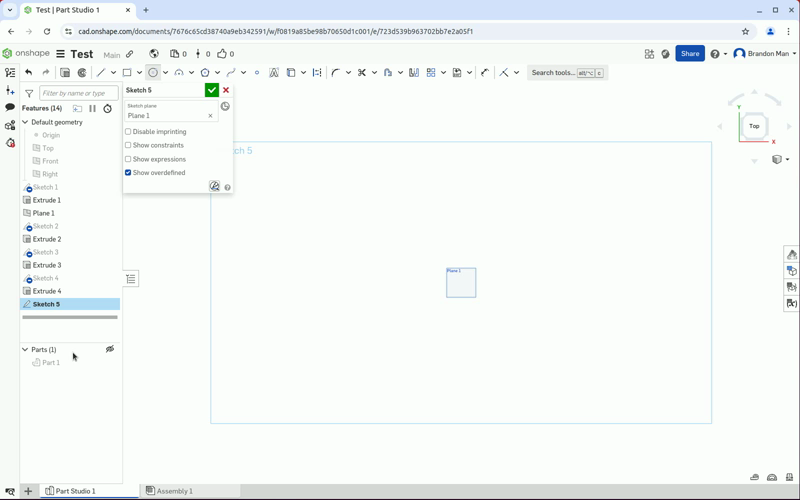
mouse_move(465, 393)
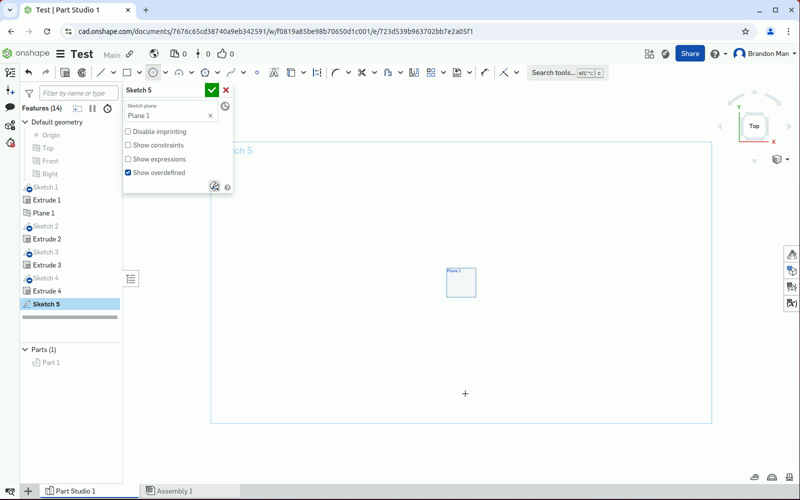
click(465, 393)
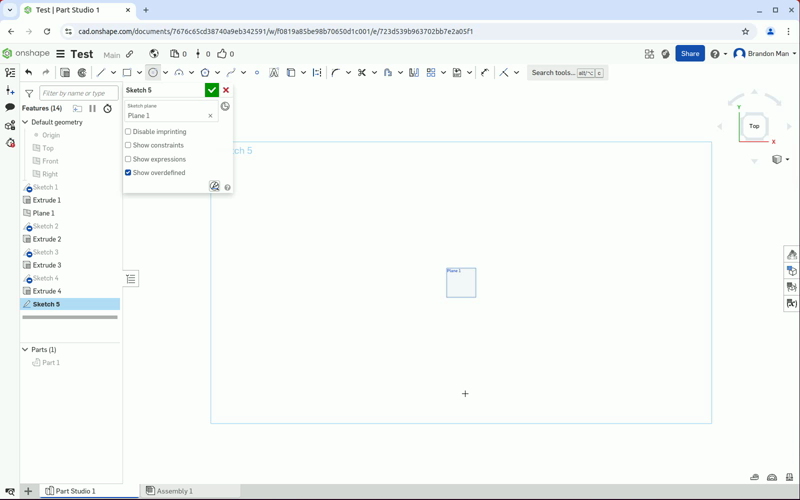
key_up(shift)
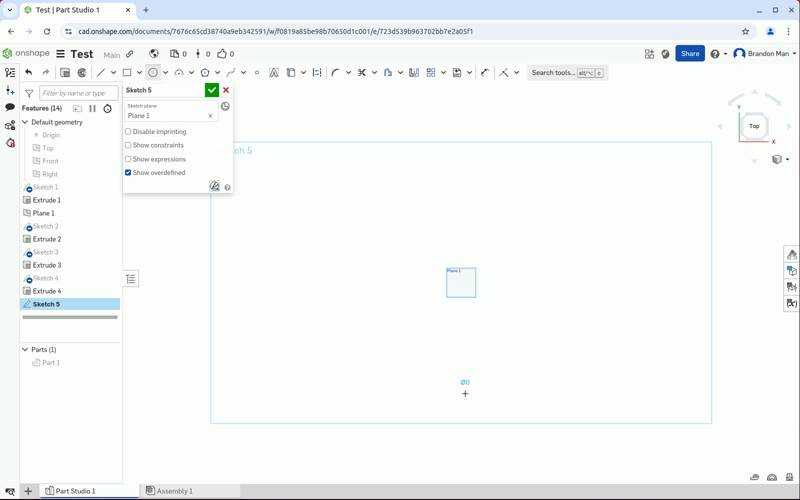
mouse_move(466, 393)
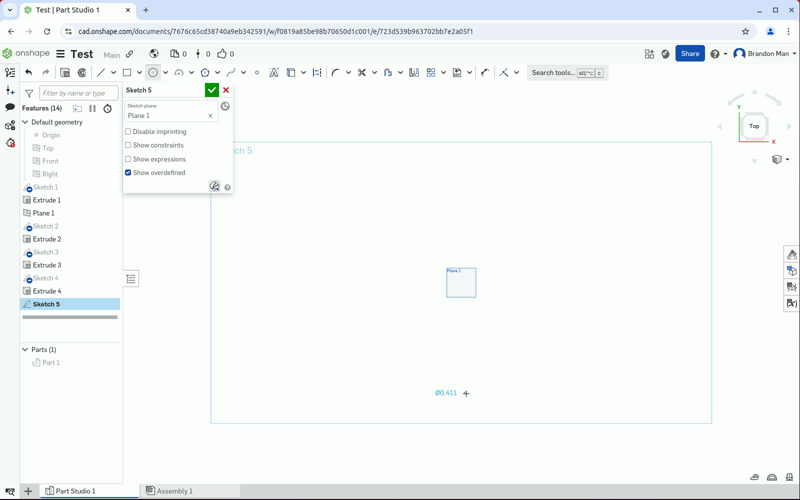
scroll(6)
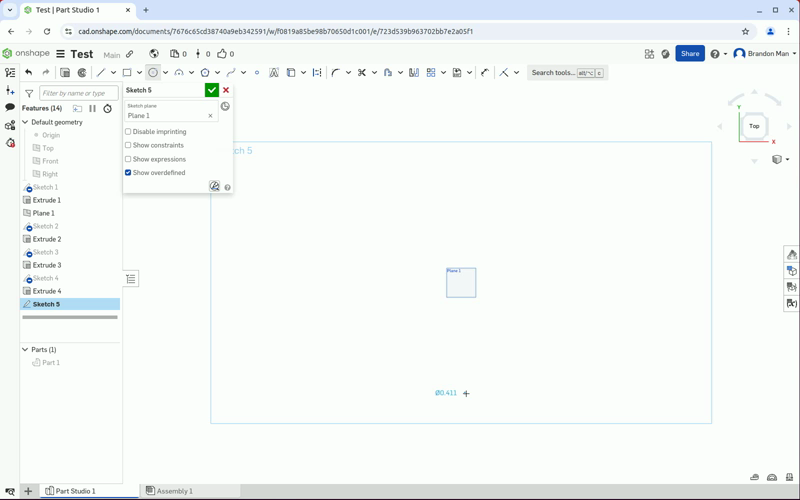
scroll(6)
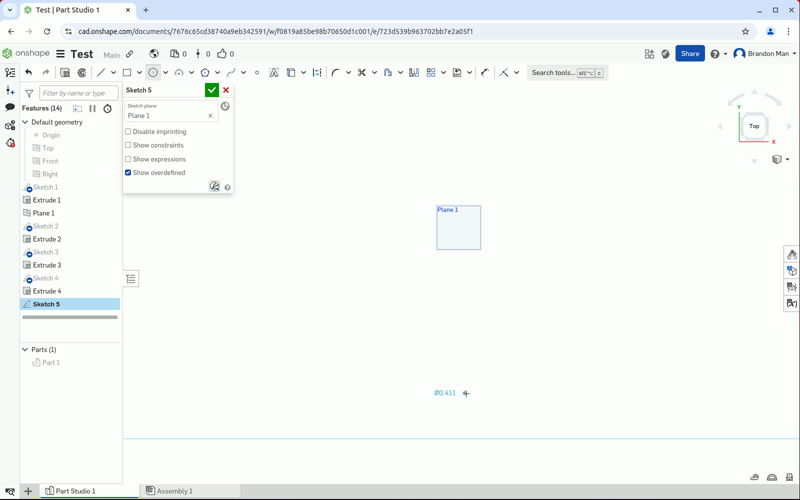
scroll(6)
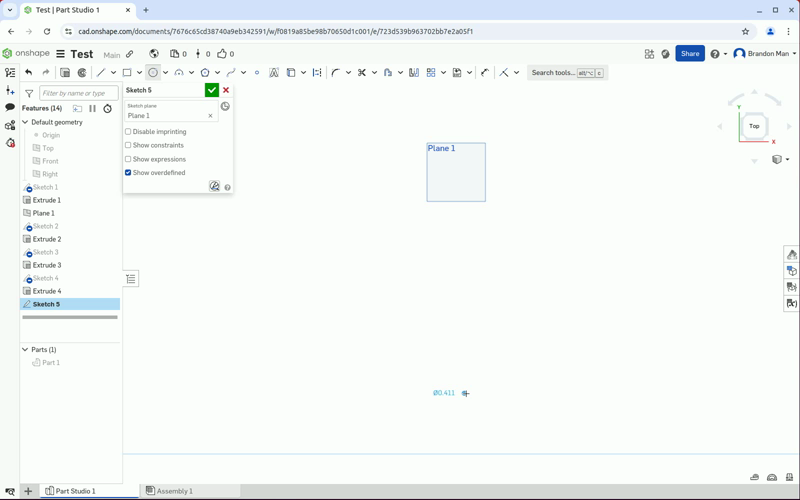
scroll(6)
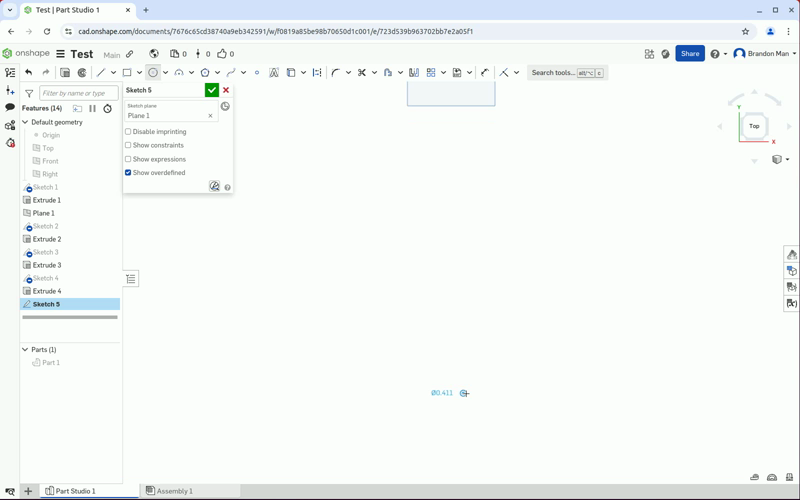
scroll(6)
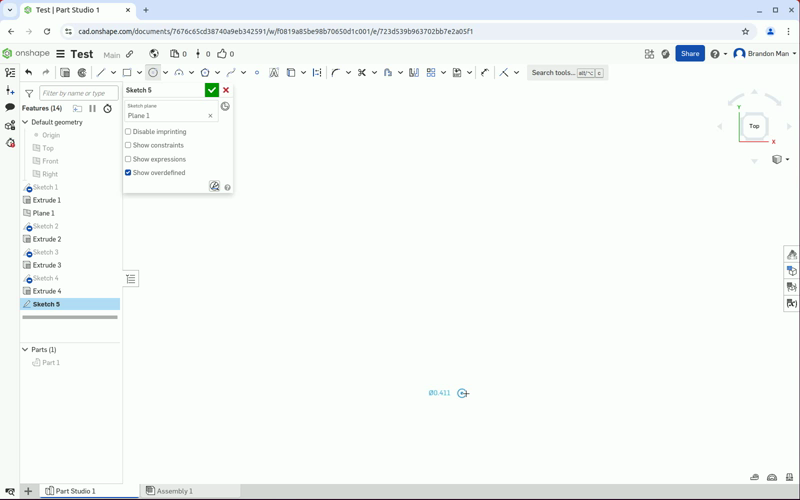
scroll(6)
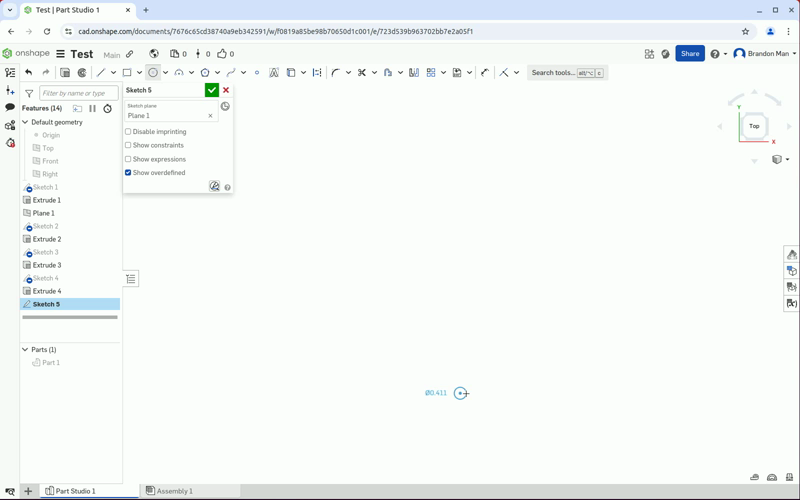
scroll(6)
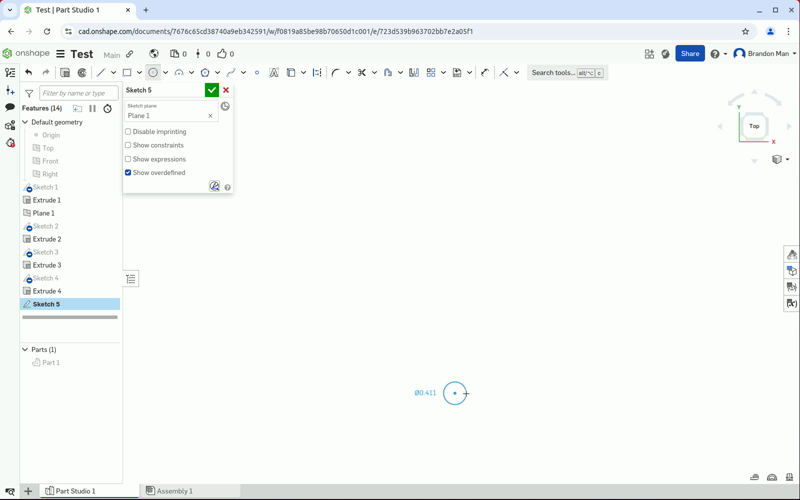
click(466, 393)
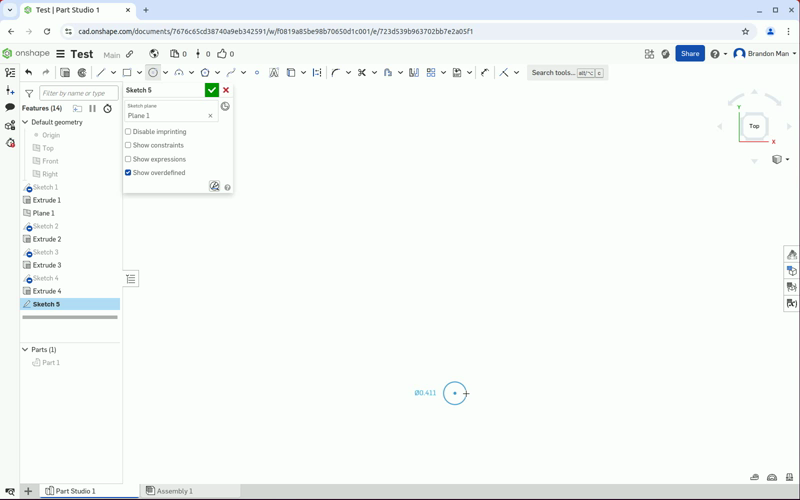
scroll(-6)
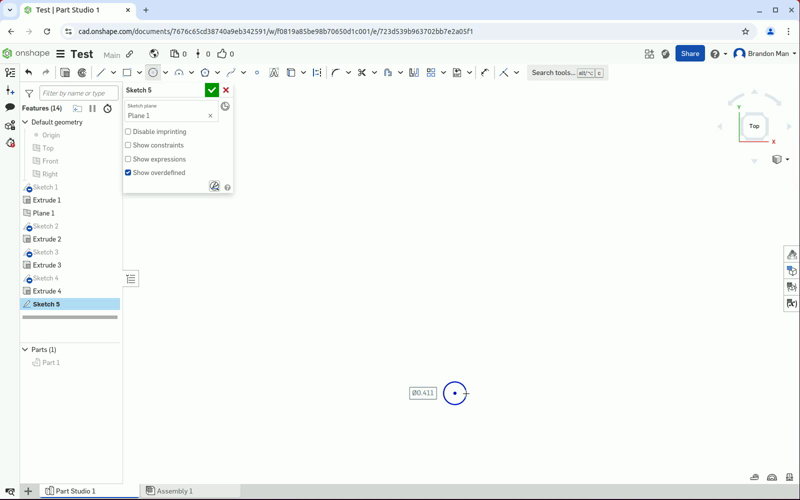
scroll(-6)
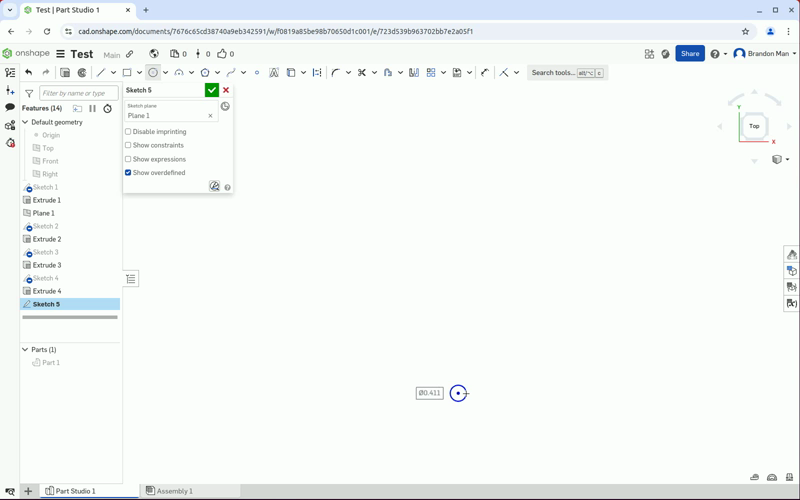
scroll(-6)
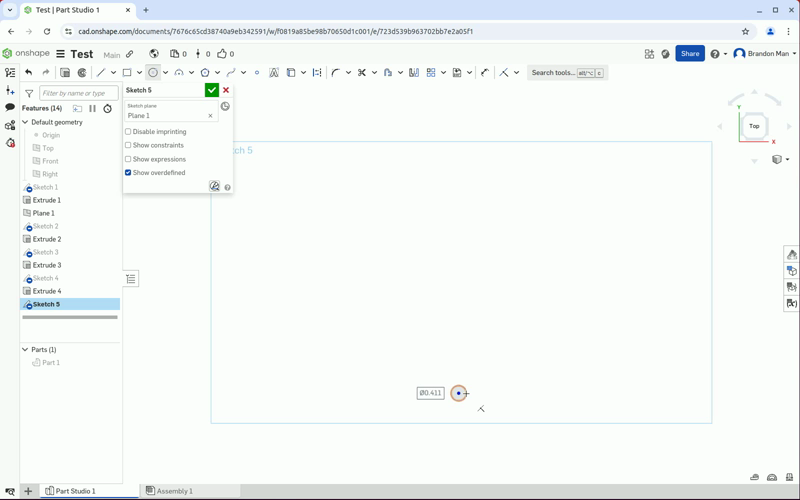
scroll(-6)
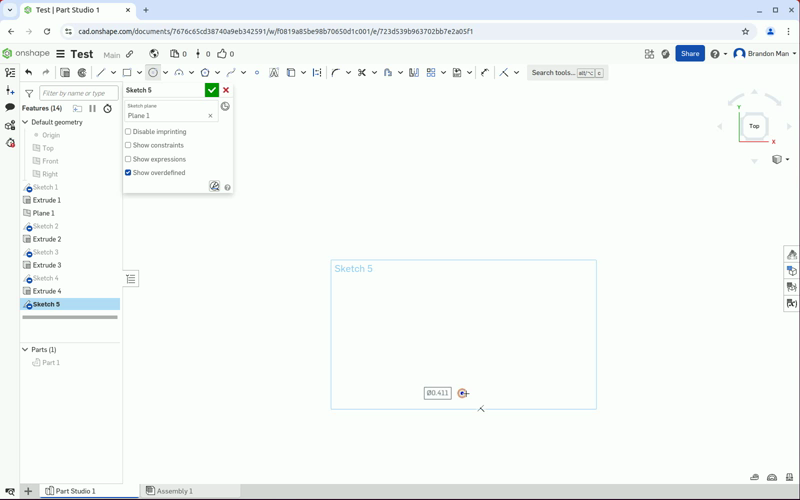
scroll(-6)
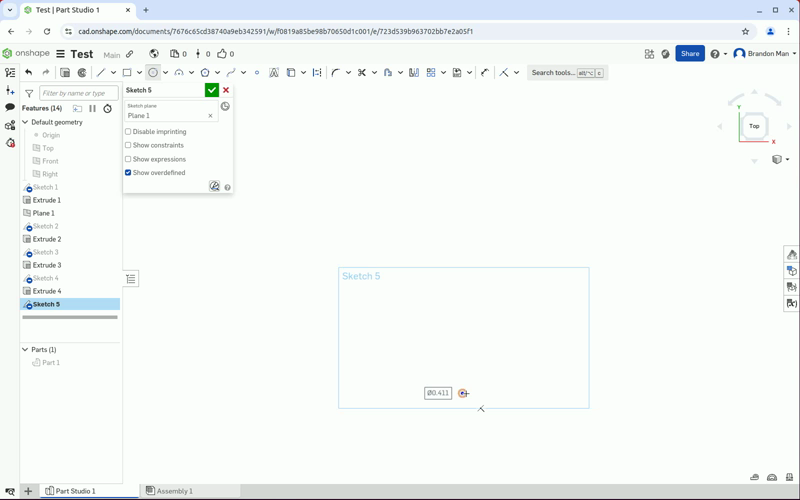
scroll(-6)
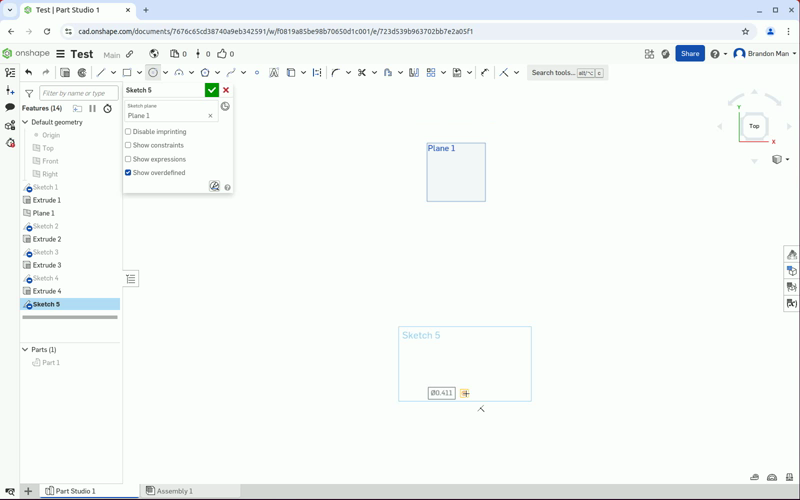
scroll(-6)
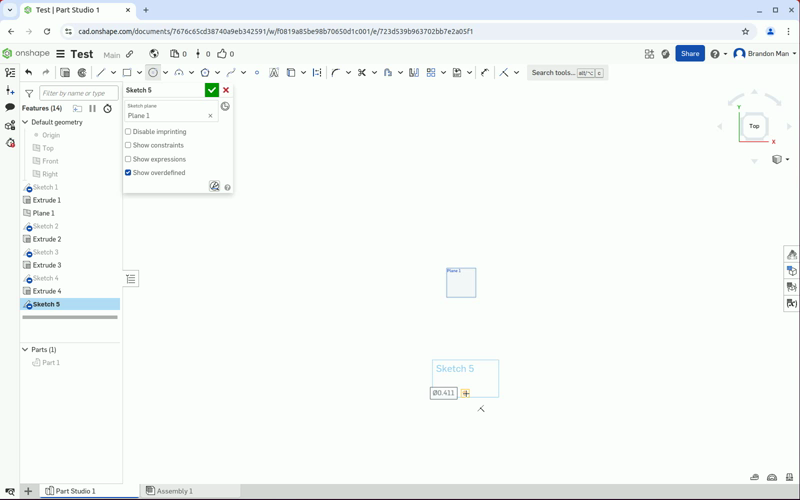
key(esc)
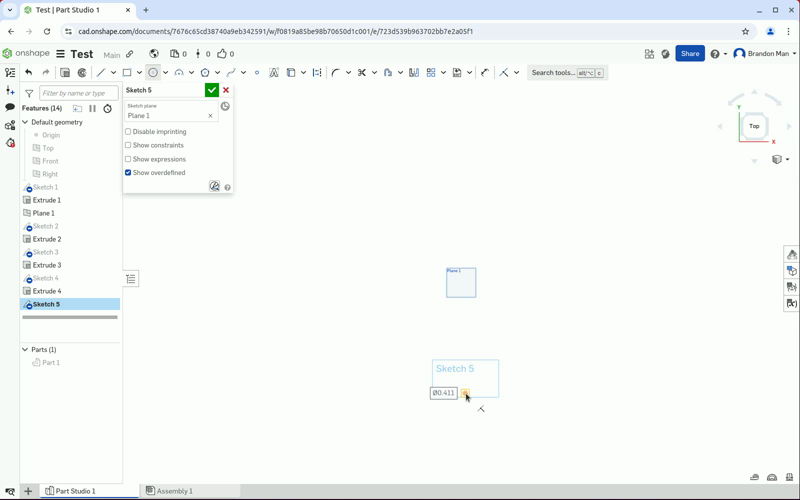
mouse_move(466, 392)
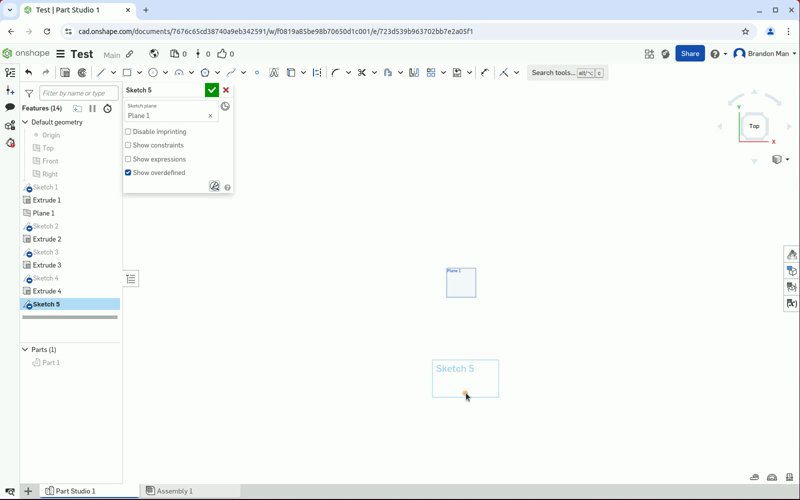
scroll(6)
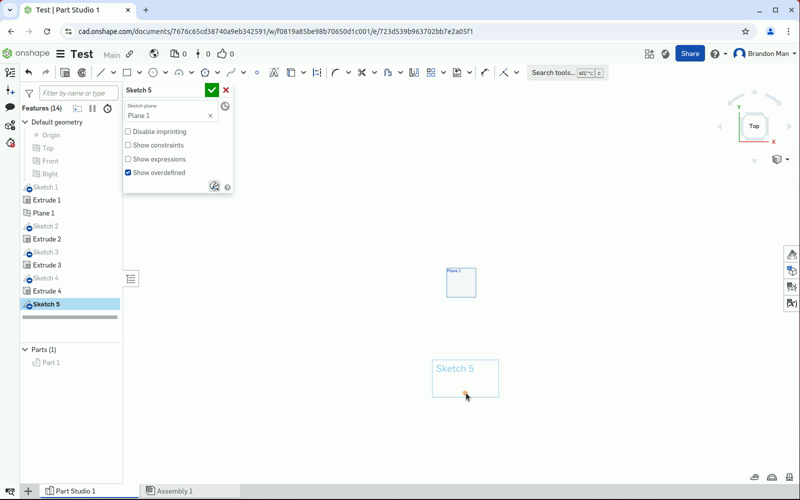
scroll(6)
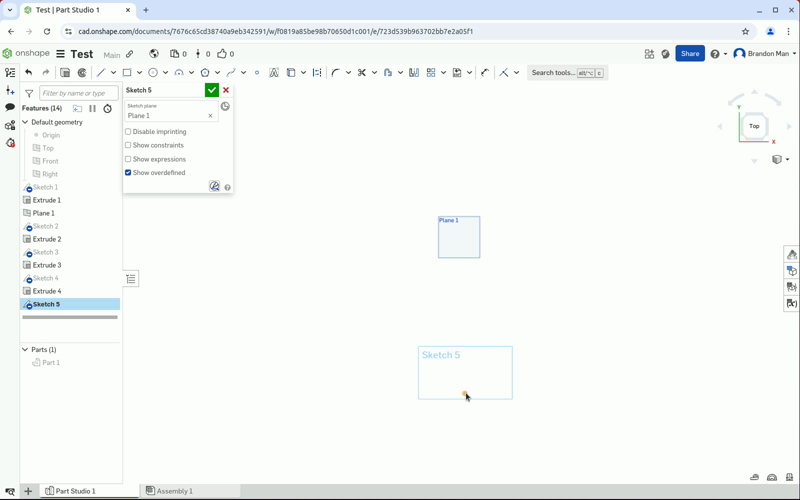
scroll(6)
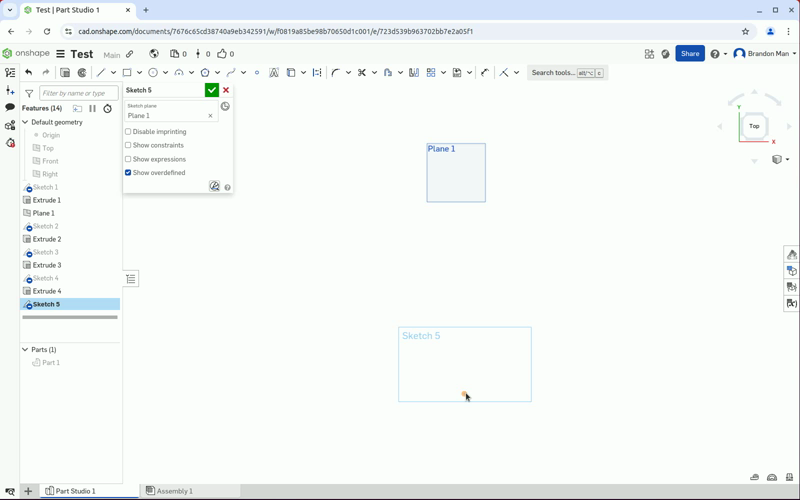
scroll(6)
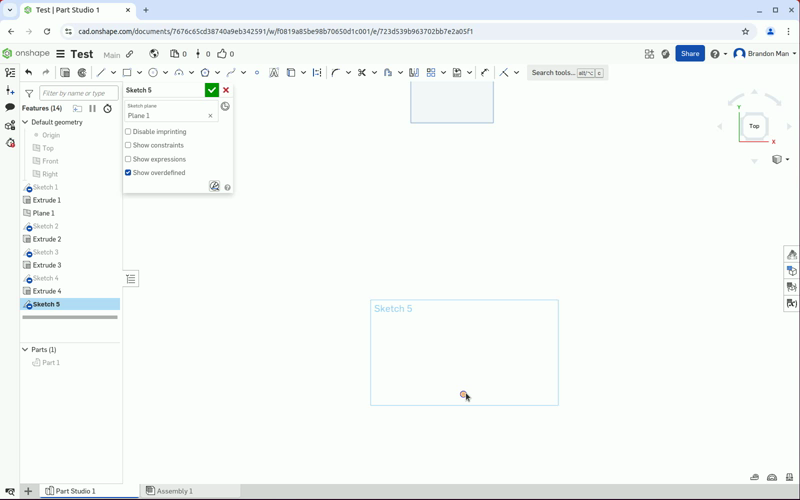
scroll(6)
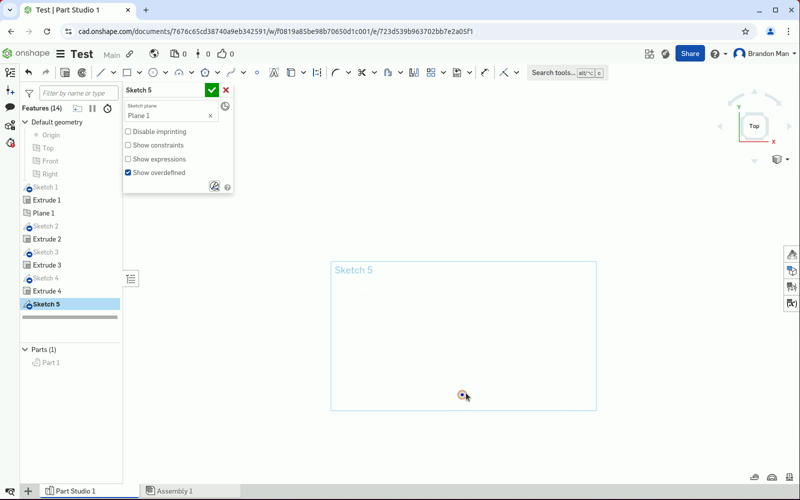
scroll(6)
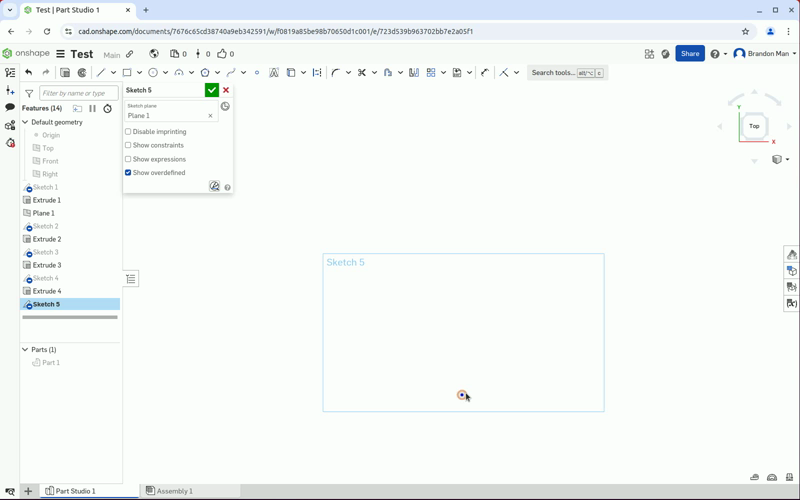
scroll(6)
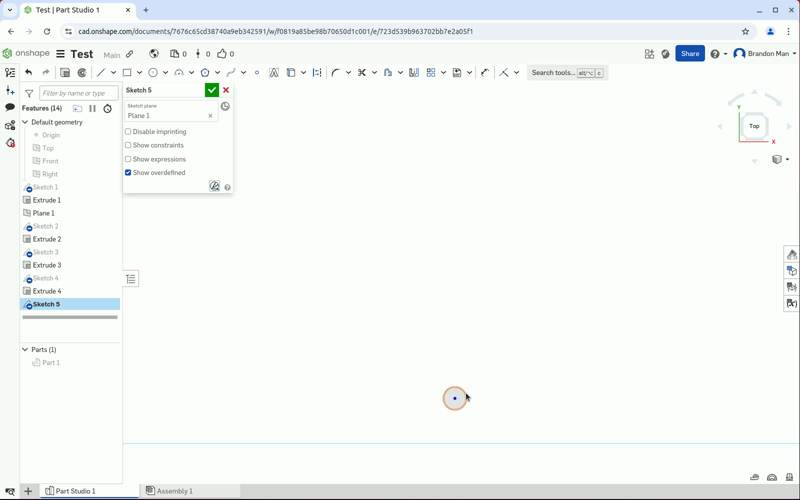
click(466, 392)
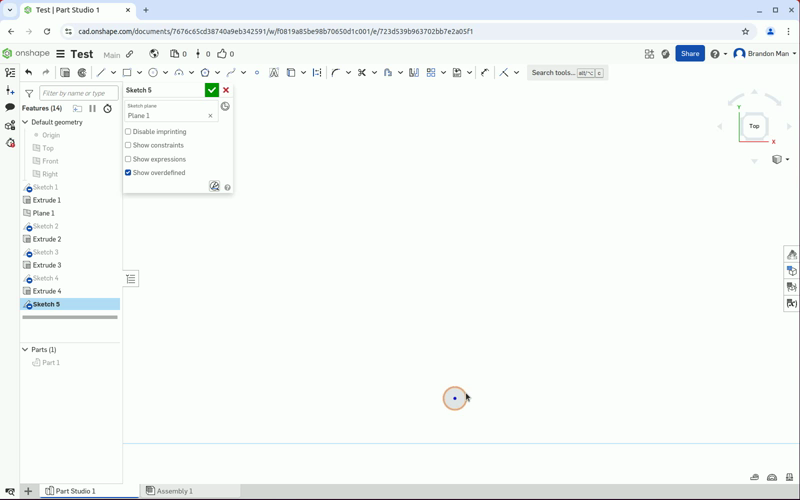
scroll(-6)
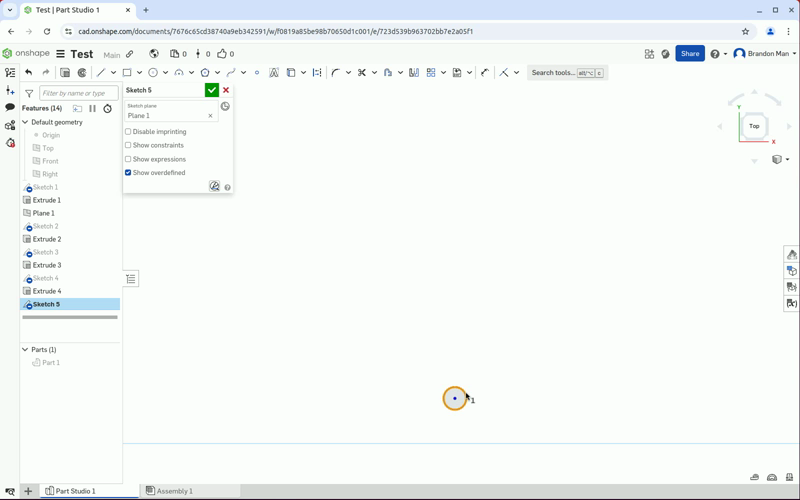
scroll(-6)
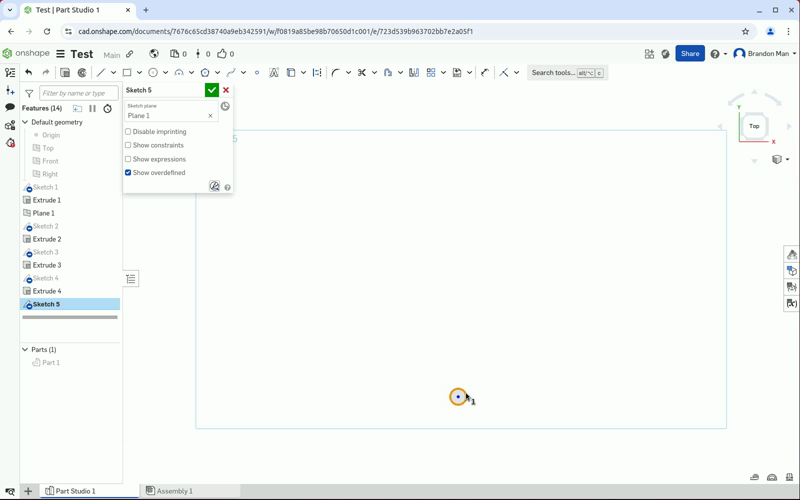
scroll(-6)
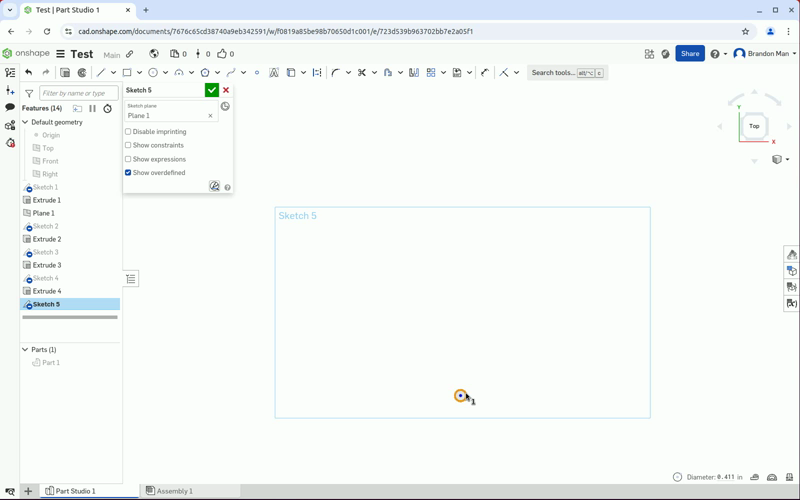
scroll(-6)
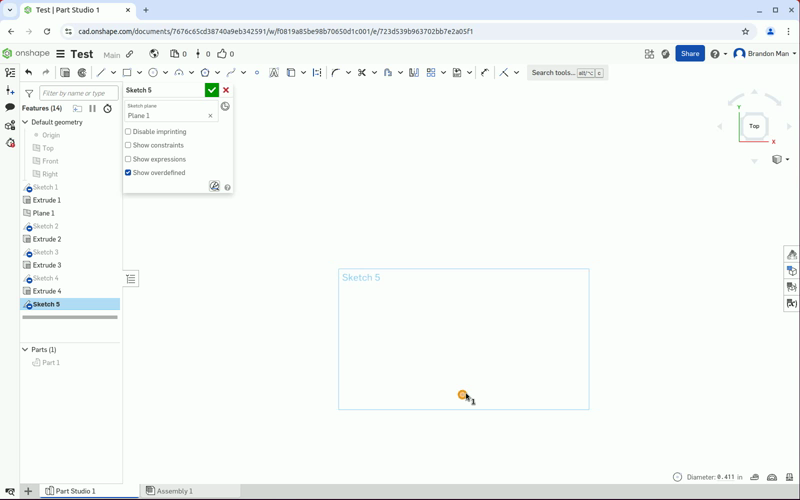
scroll(-6)
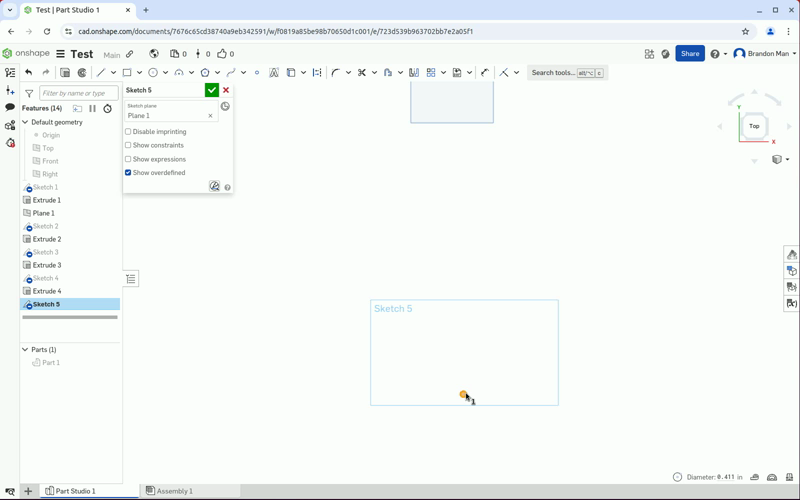
scroll(-6)
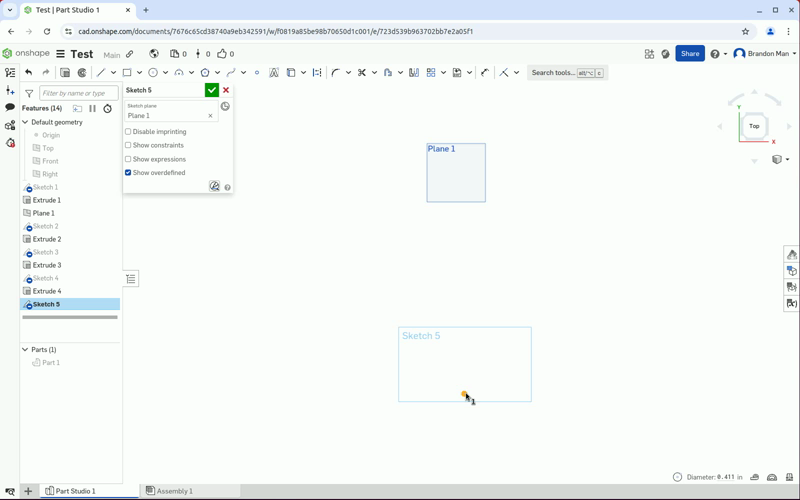
scroll(-6)
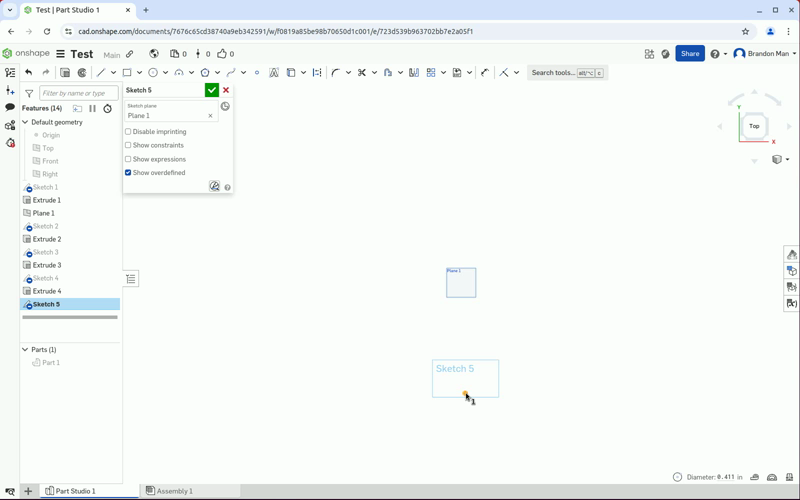
mouse_move(73, 352)
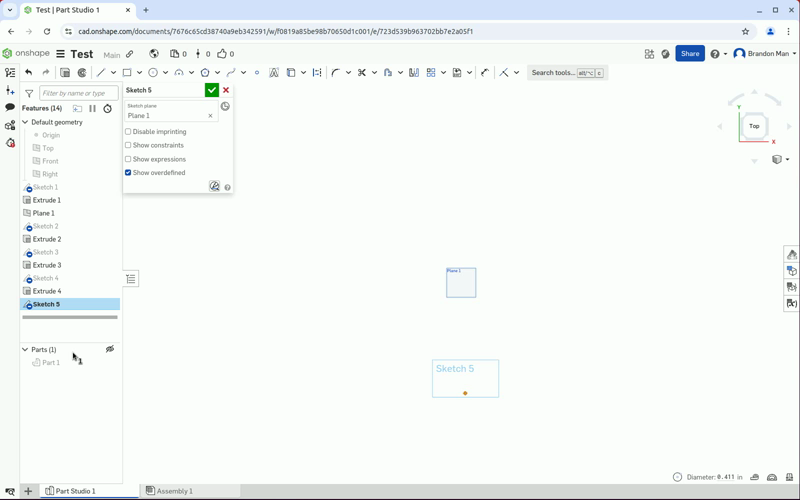
key(shift+y)
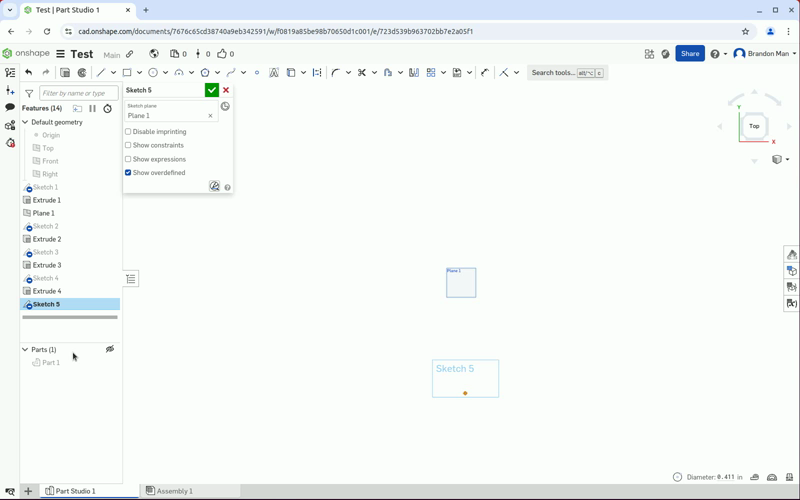
key(shift+e)
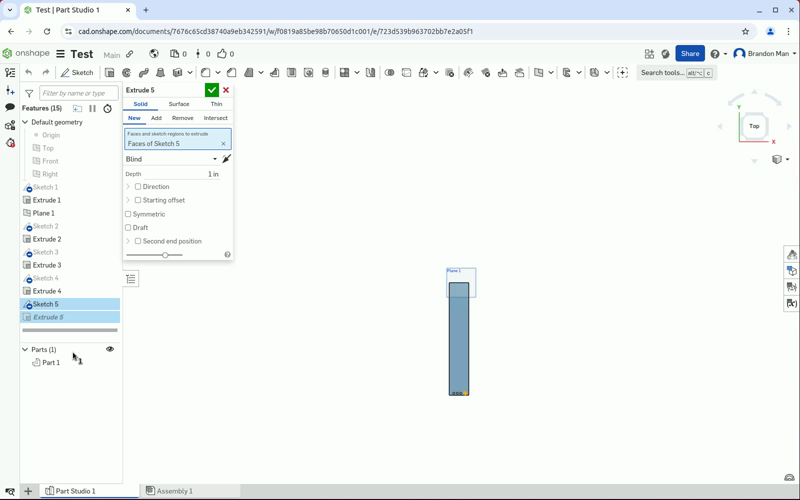
mouse_move(143, 106)
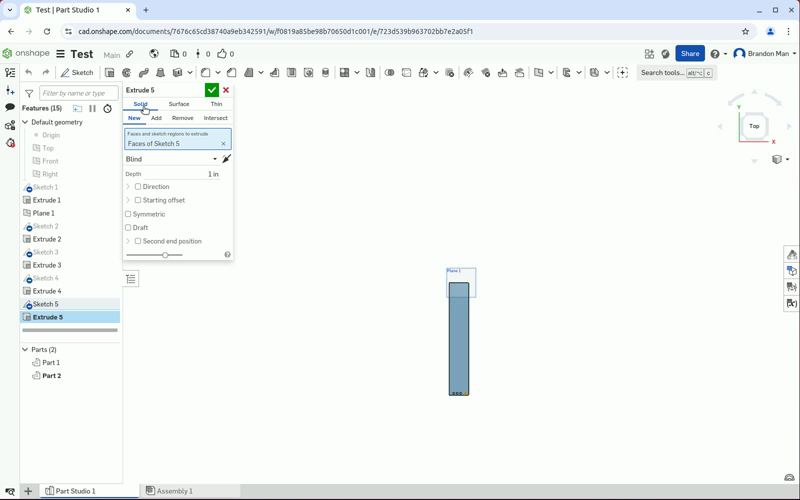
click(143, 106)
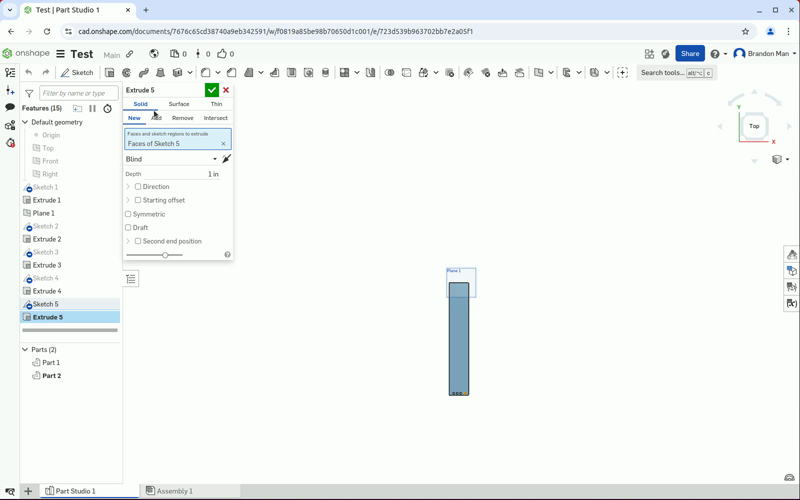
mouse_move(186, 120)
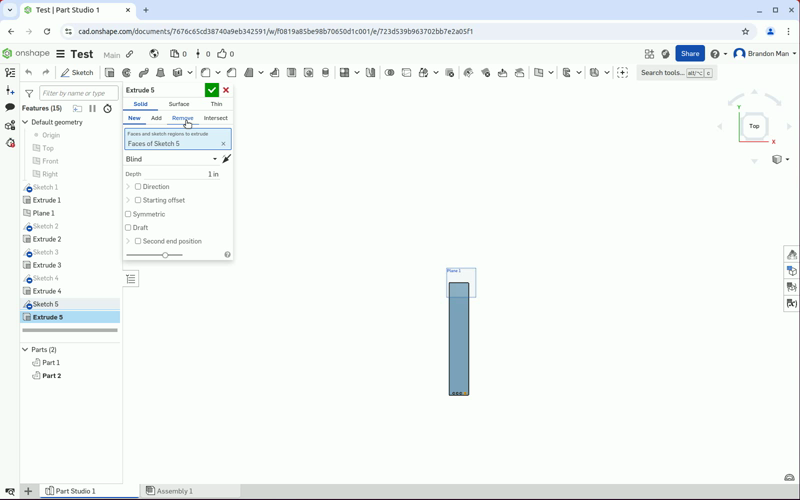
click(186, 120)
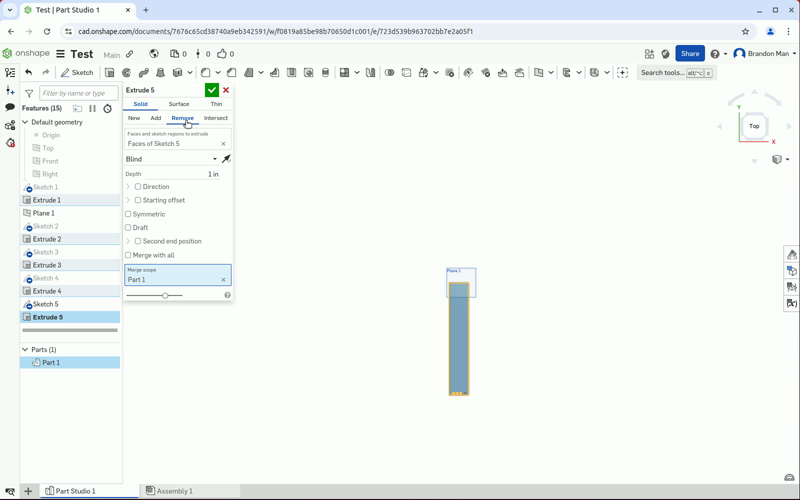
key(tab, 4)
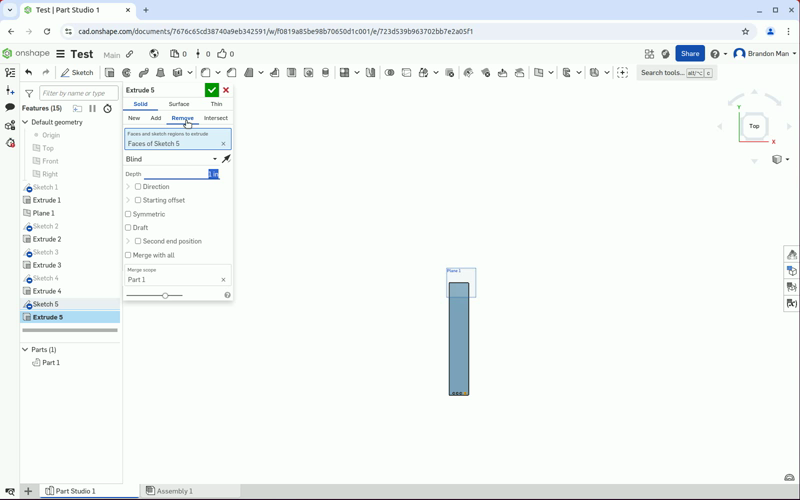
text(0.722)
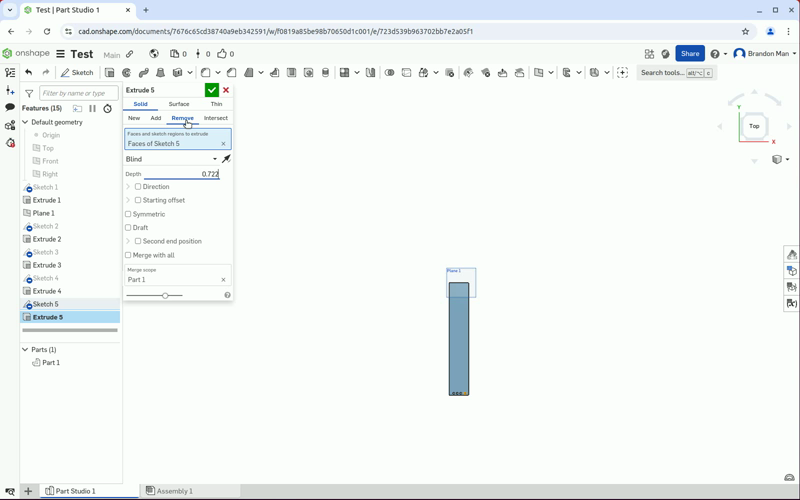
key(tab, 6)
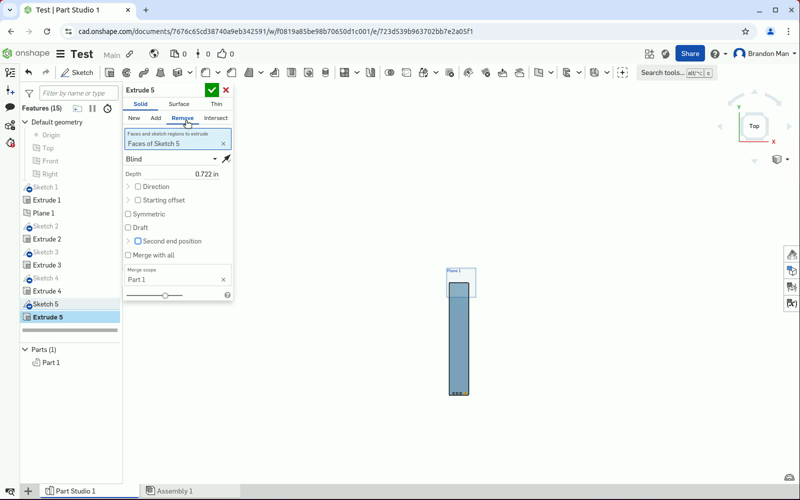
key(space)
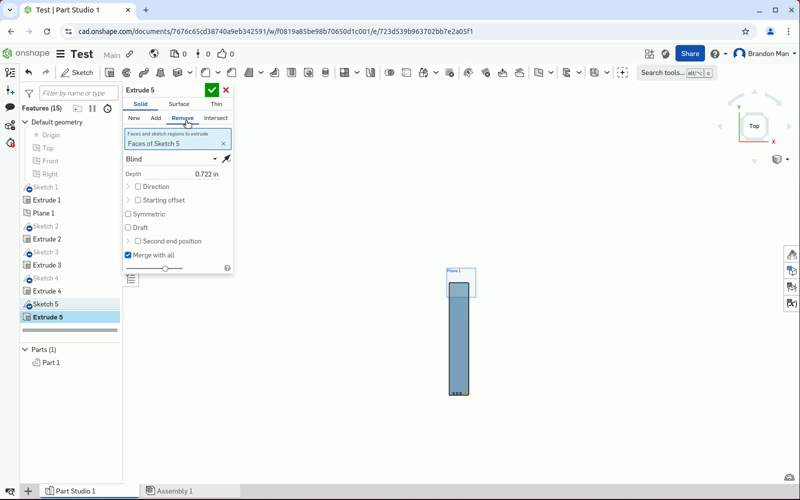
key(enter)
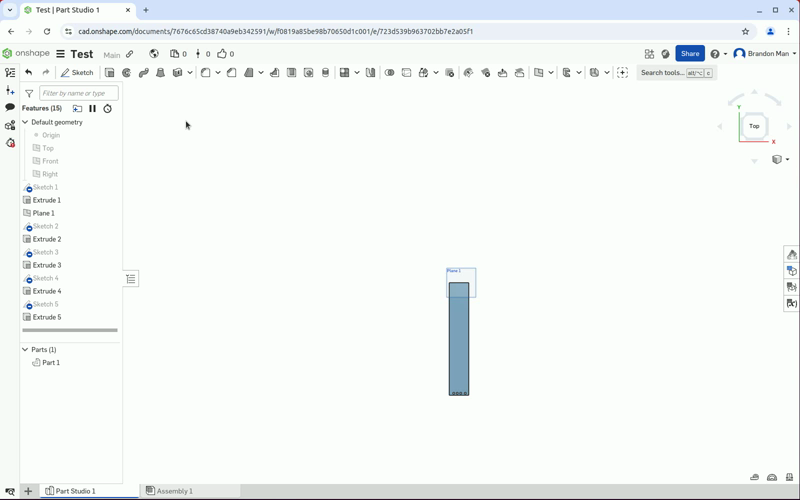
key(shift+h)
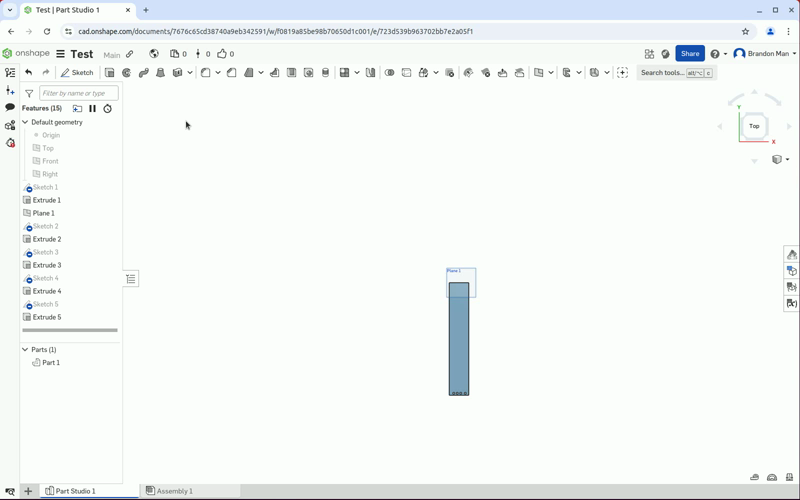
key(shift+h)
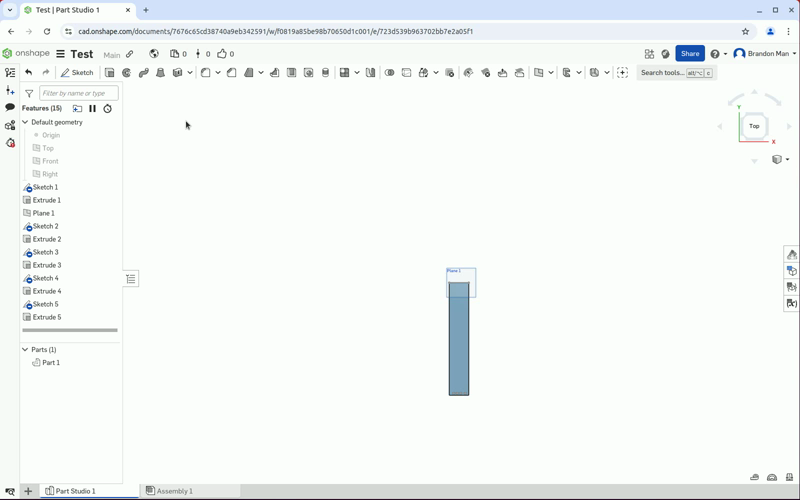
key(shift+7)
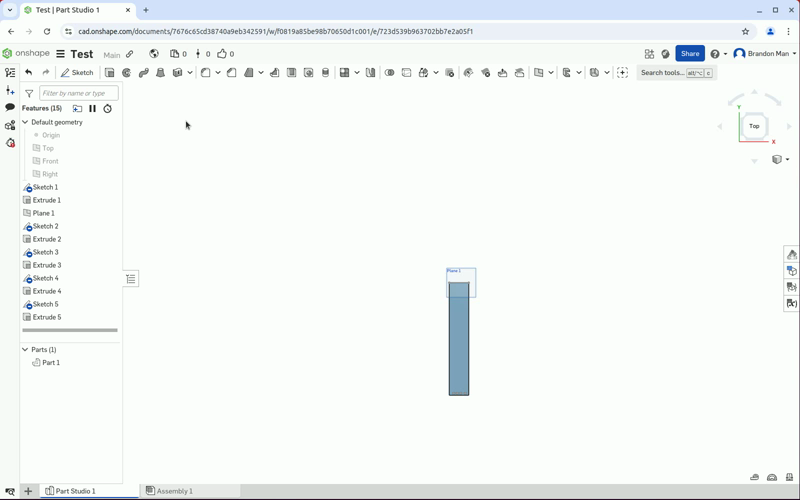
key(up, 3)
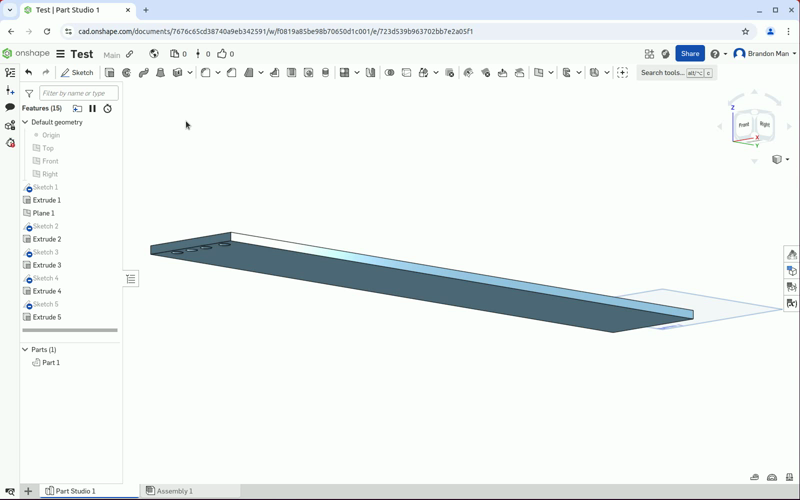
key(left, 3)
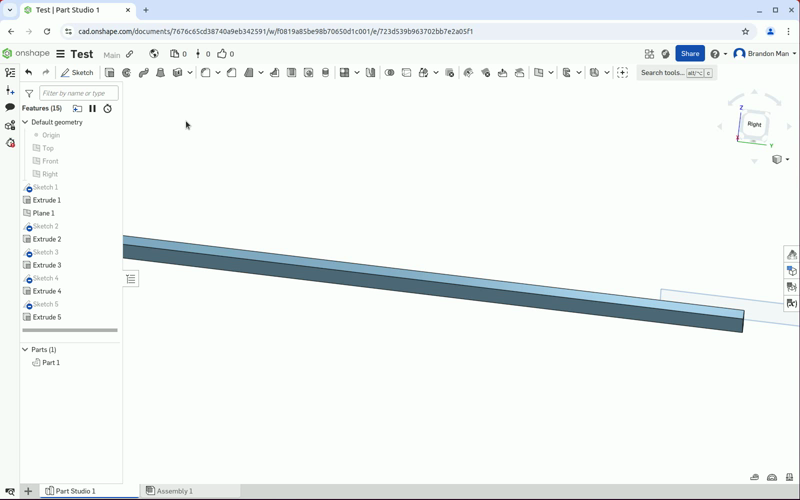
key(right, 3)
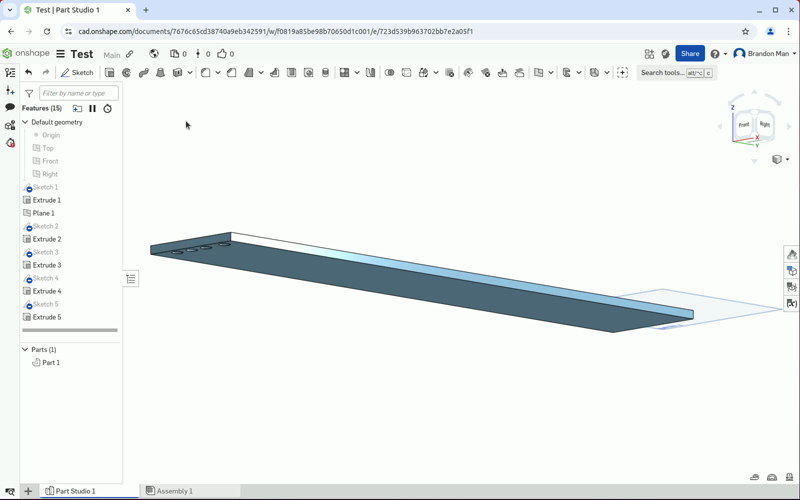
key(down, 3)
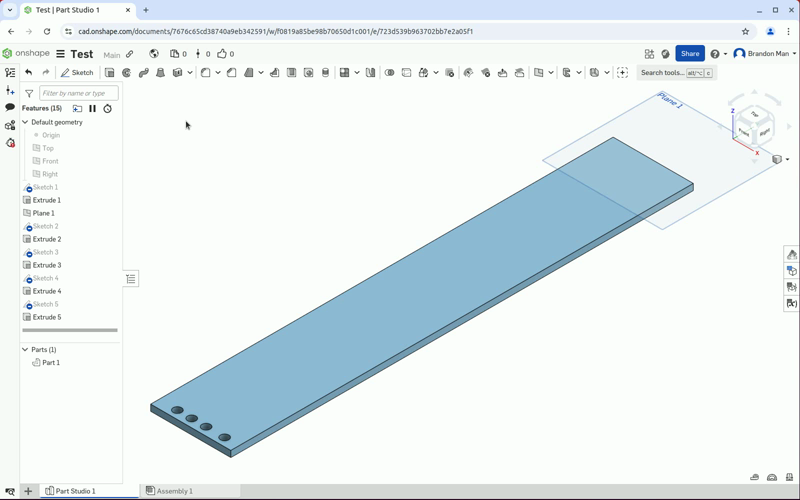
mouse_move(73, 189)
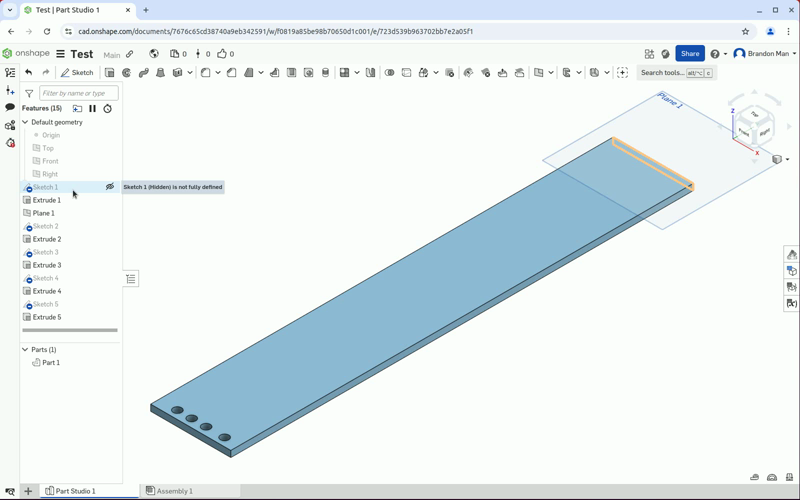
click(73, 189)